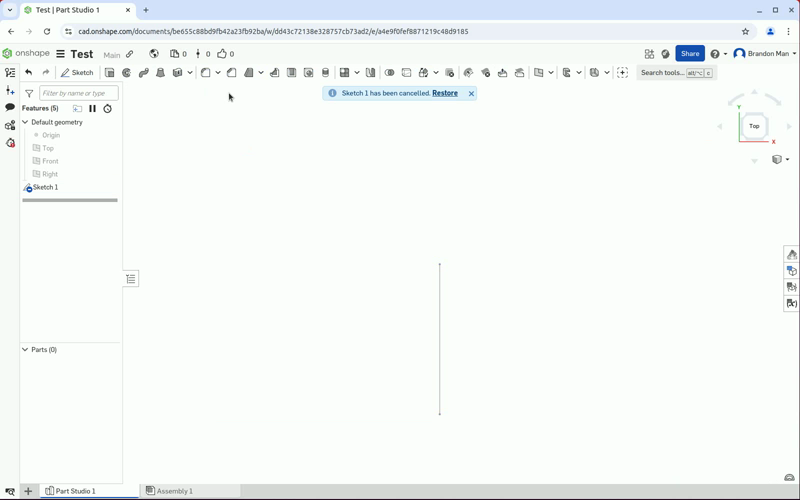
key(shift+h)
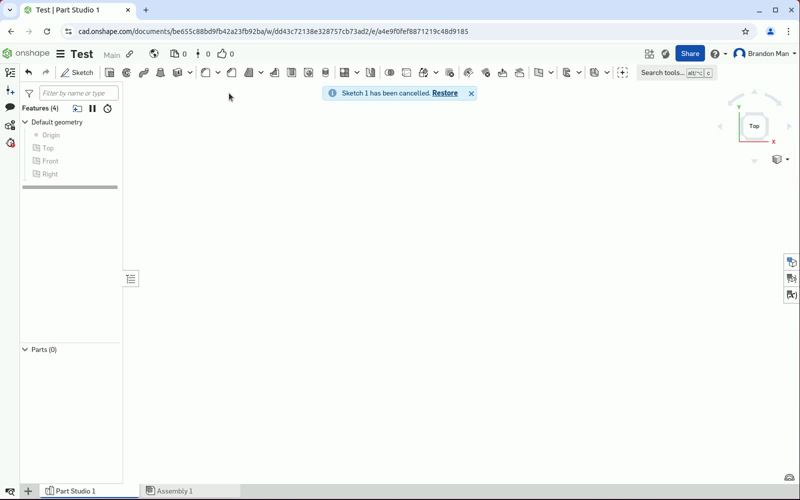
mouse_move(73, 352)
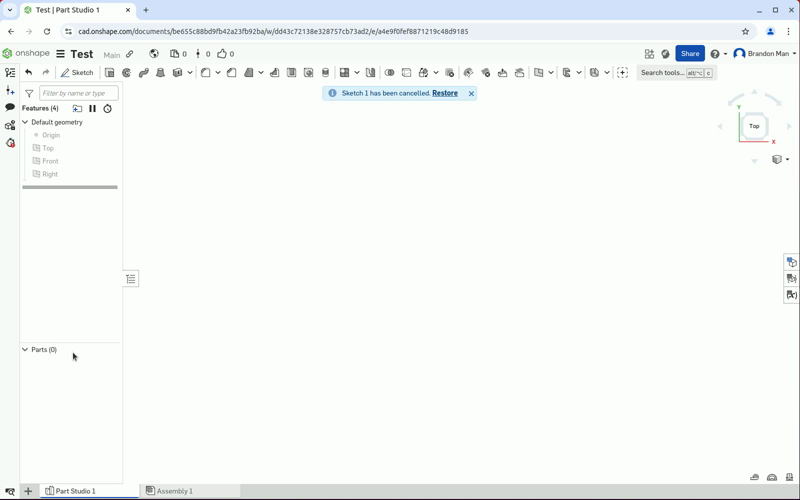
key(y)
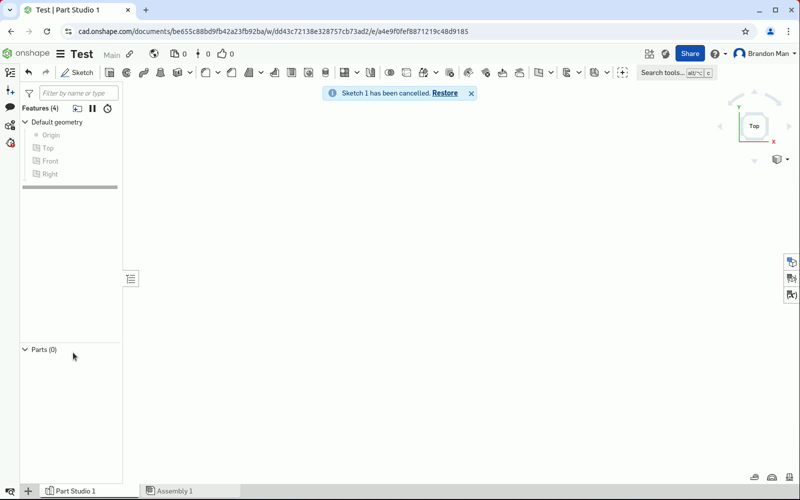
key(shift+p)
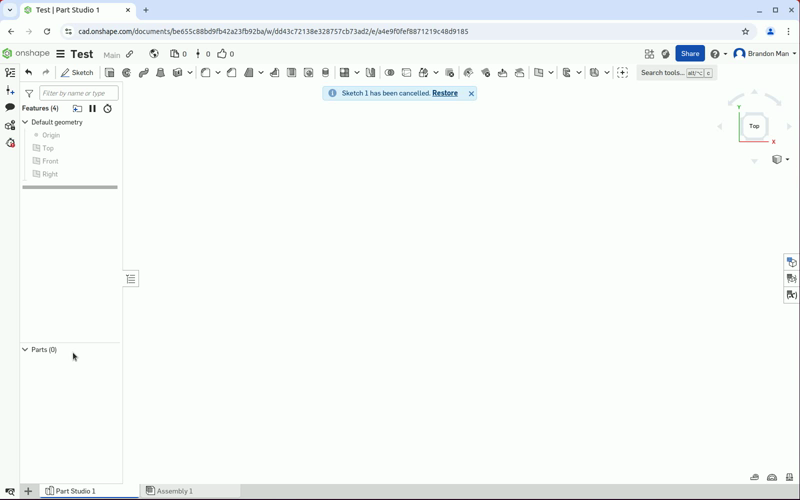
key(space)
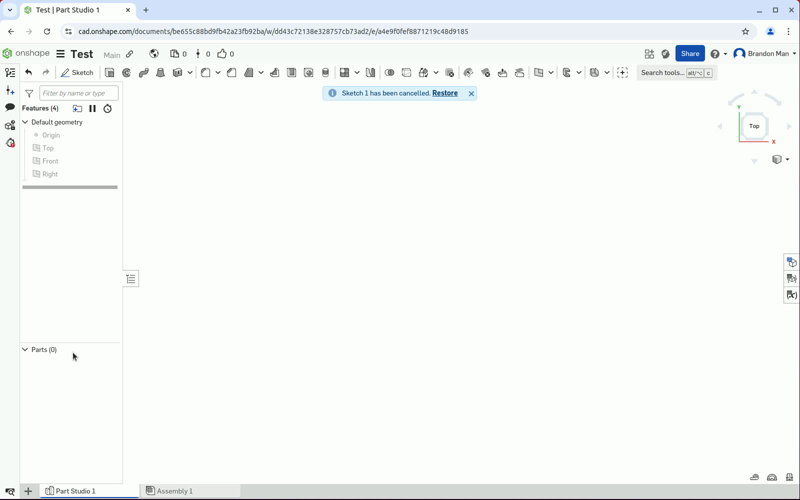
key_down(shift)
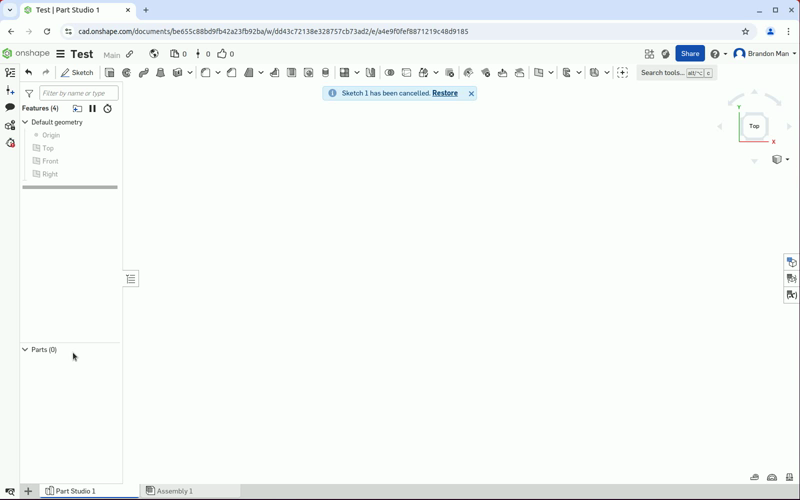
key(up)
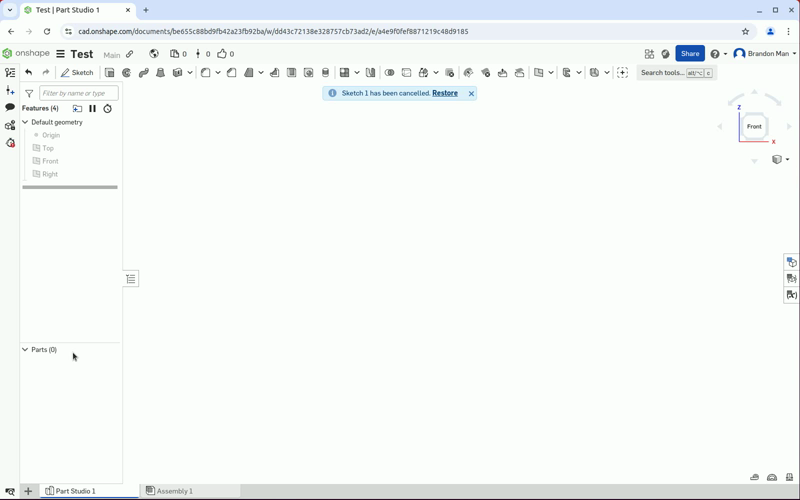
key_up(shift)
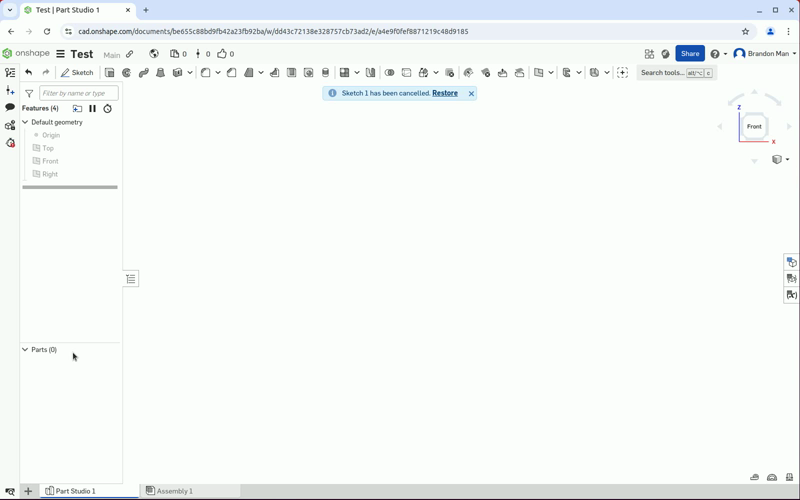
mouse_move(73, 352)
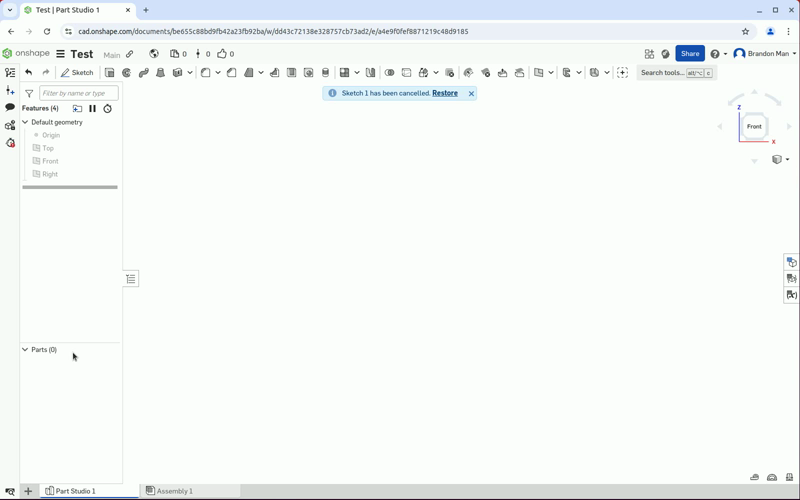
key(shift+y)
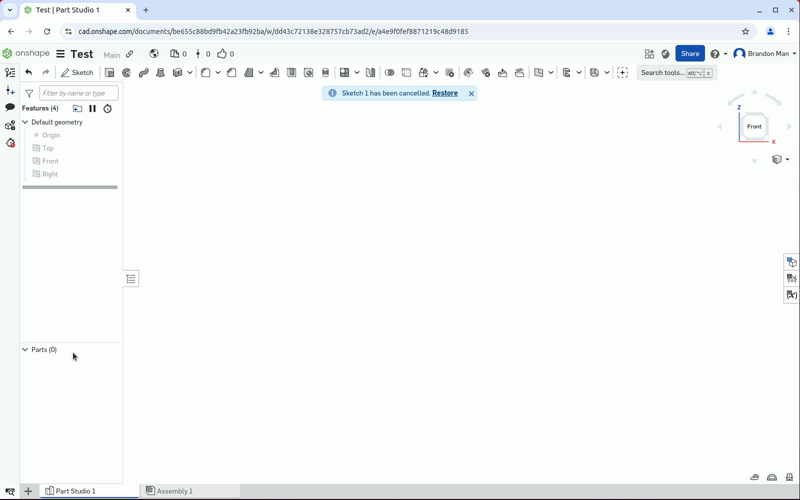
key(shift+s)
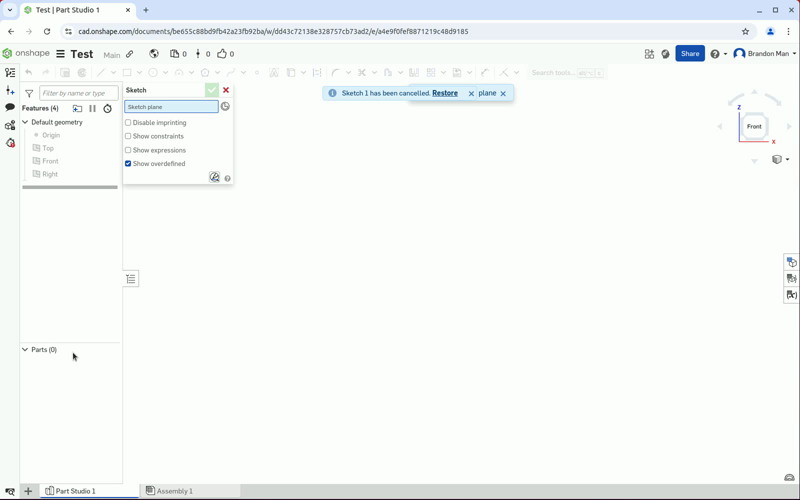
mouse_move(73, 163)
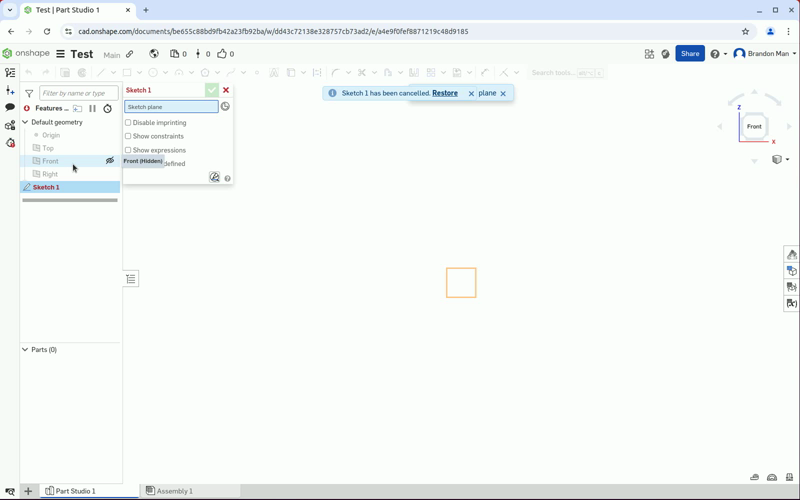
click(73, 163)
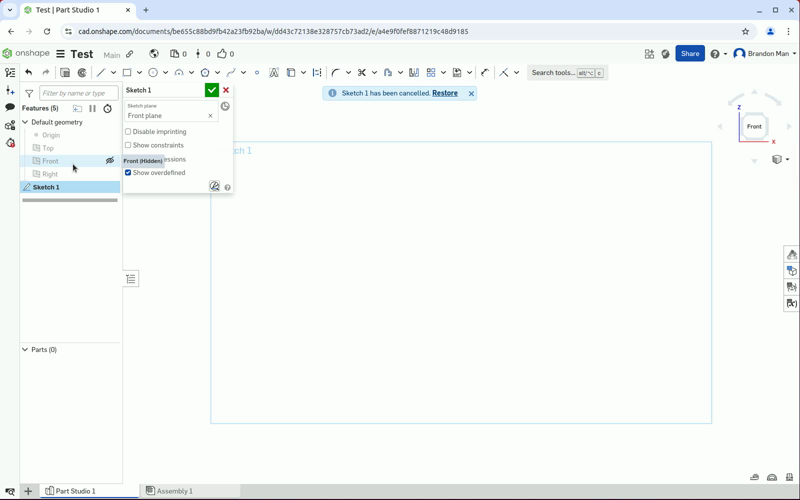
mouse_move(73, 352)
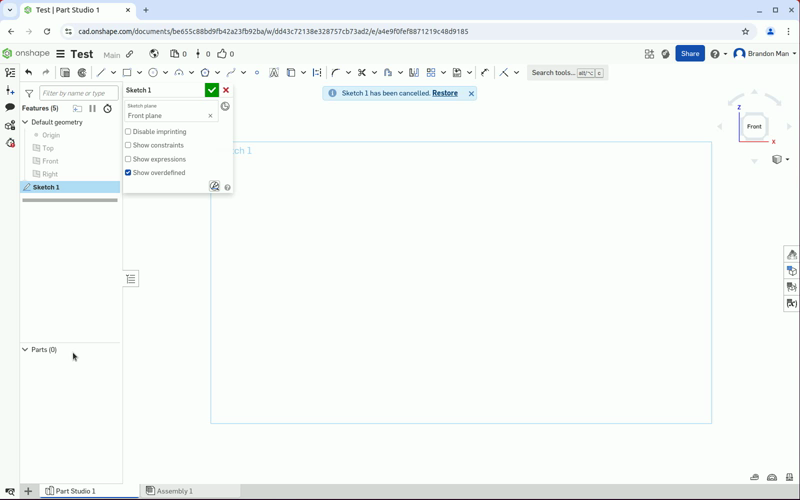
key(y)
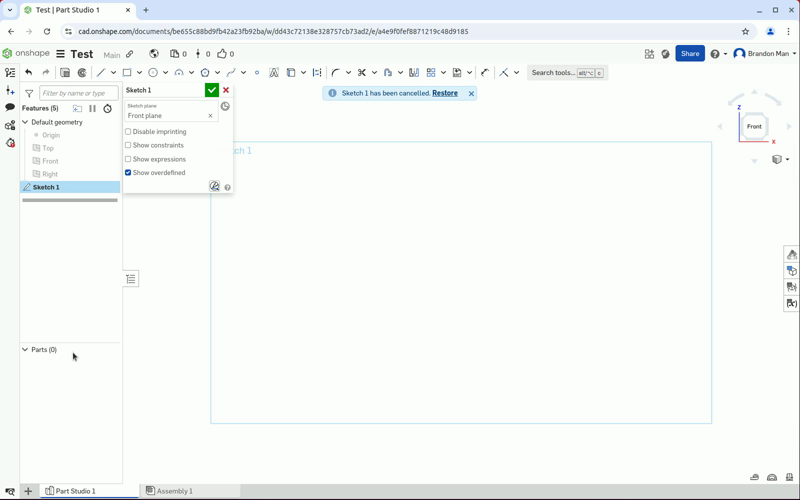
key(c)
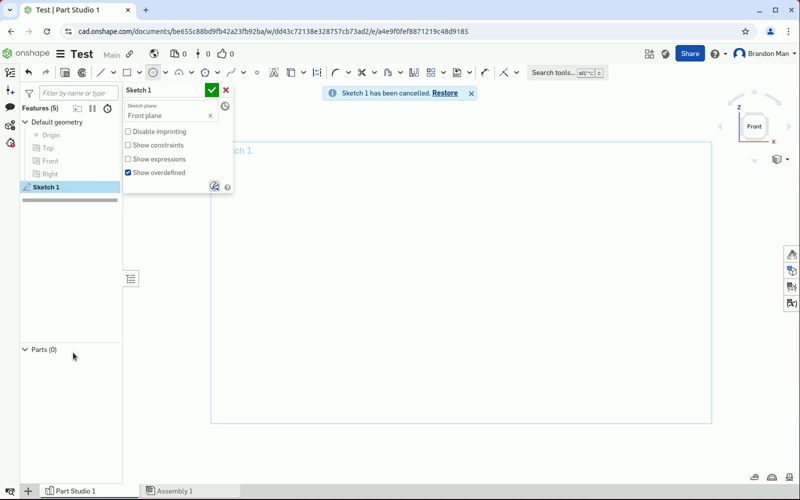
key_down(shift)
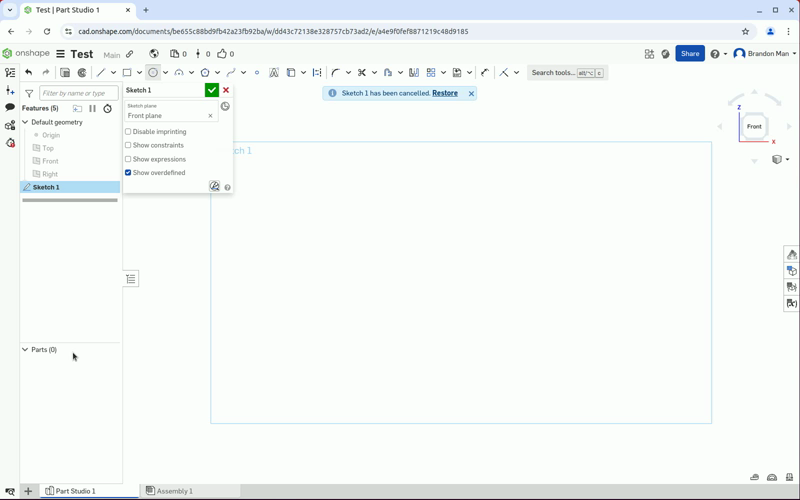
mouse_move(461, 282)
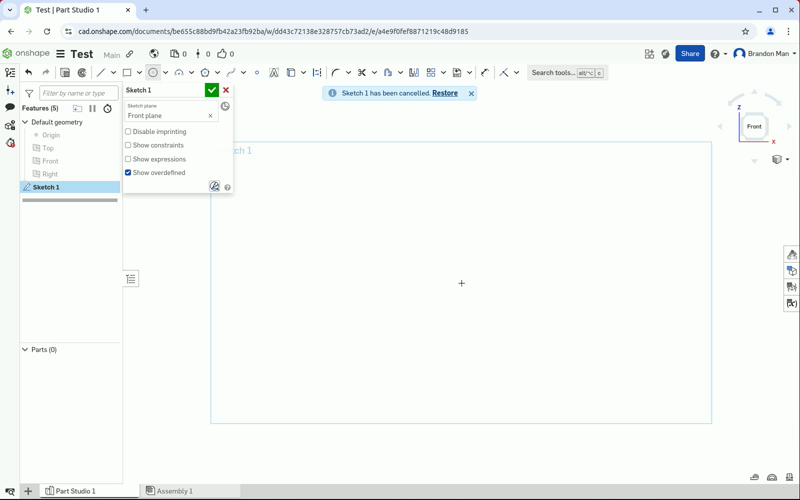
click(461, 282)
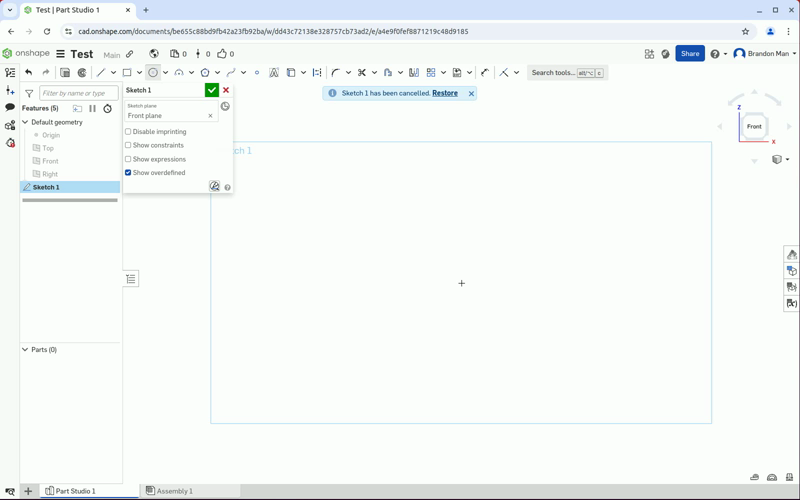
key_up(shift)
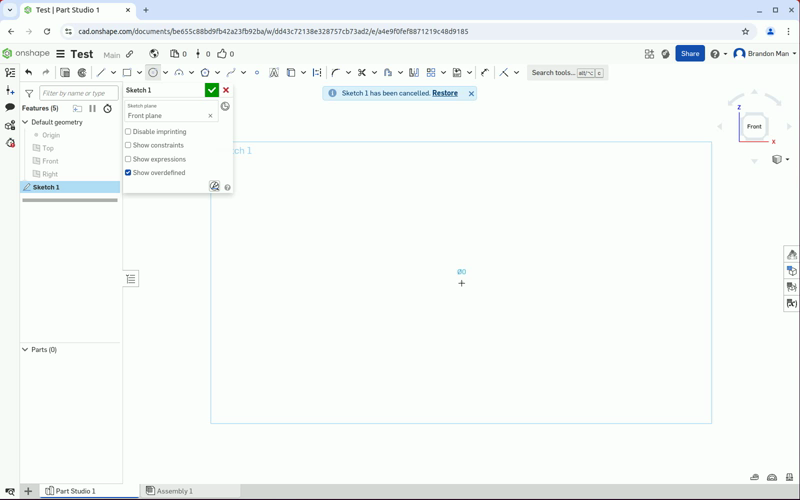
mouse_move(471, 282)
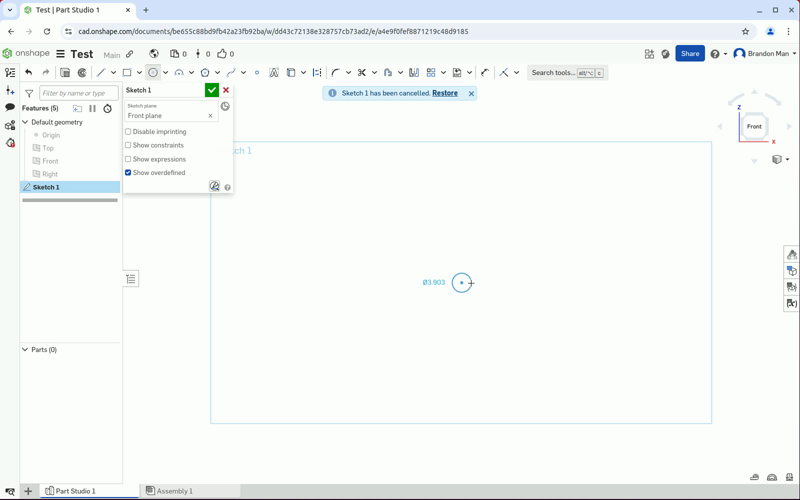
click(471, 282)
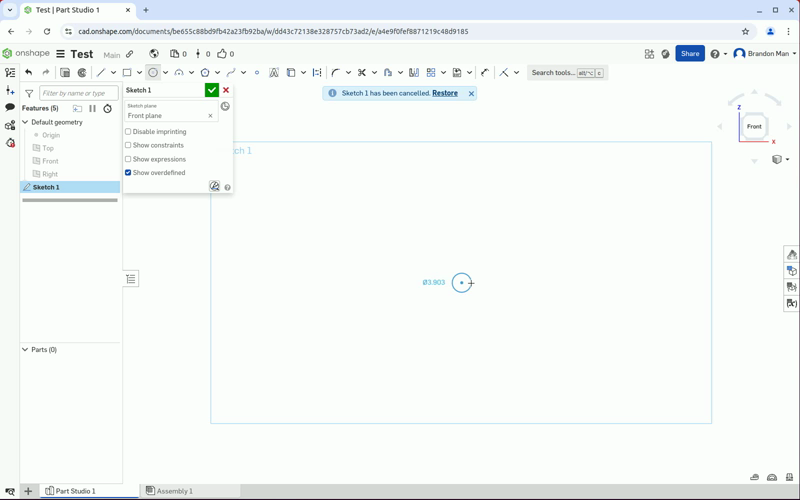
key(esc)
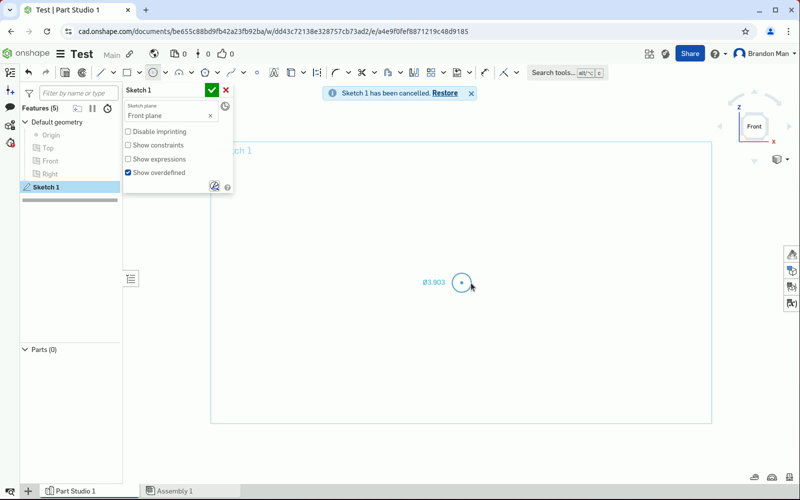
key(c)
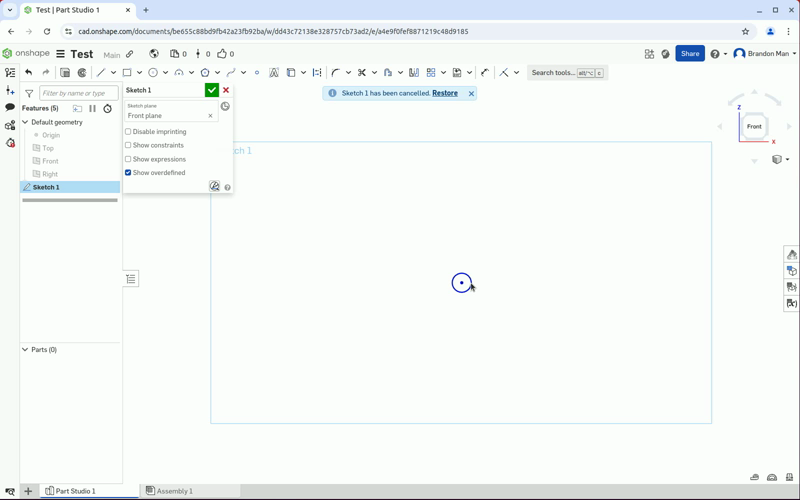
key_down(shift)
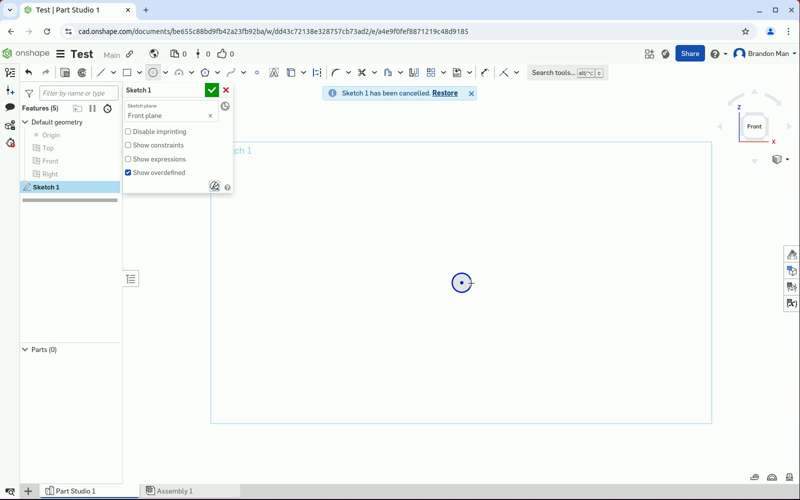
mouse_move(461, 282)
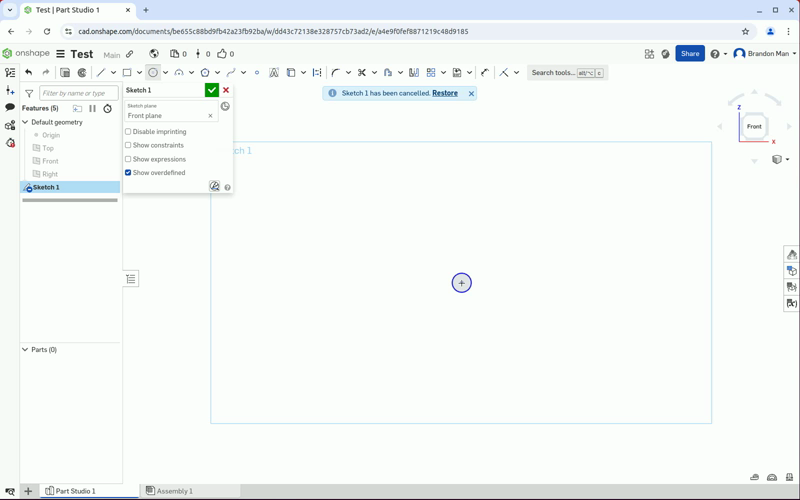
click(461, 282)
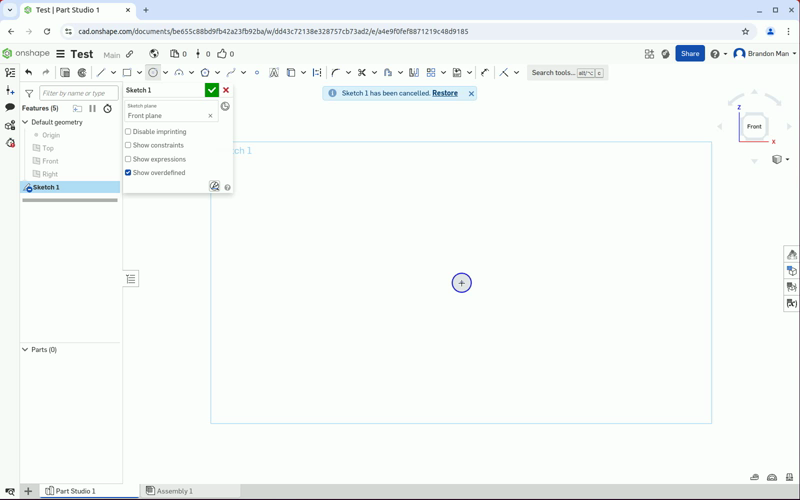
key_up(shift)
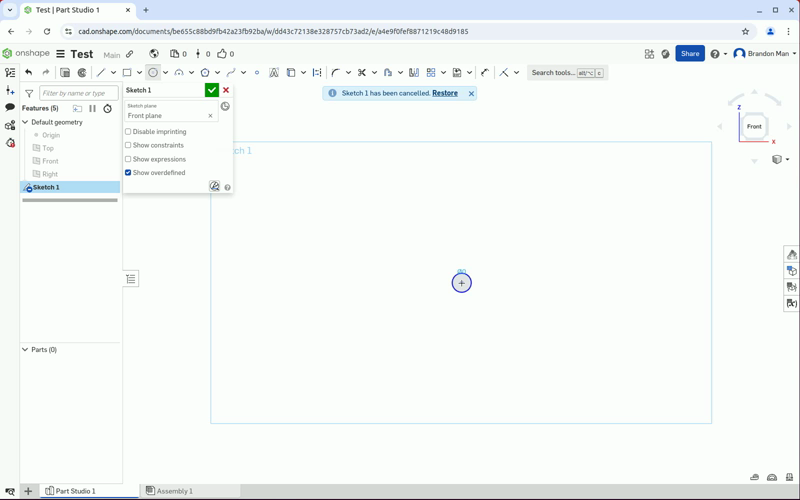
mouse_move(464, 282)
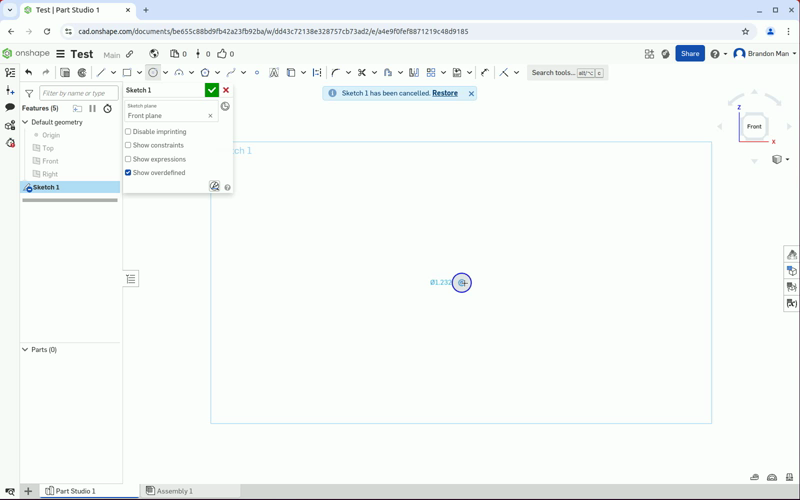
scroll(6)
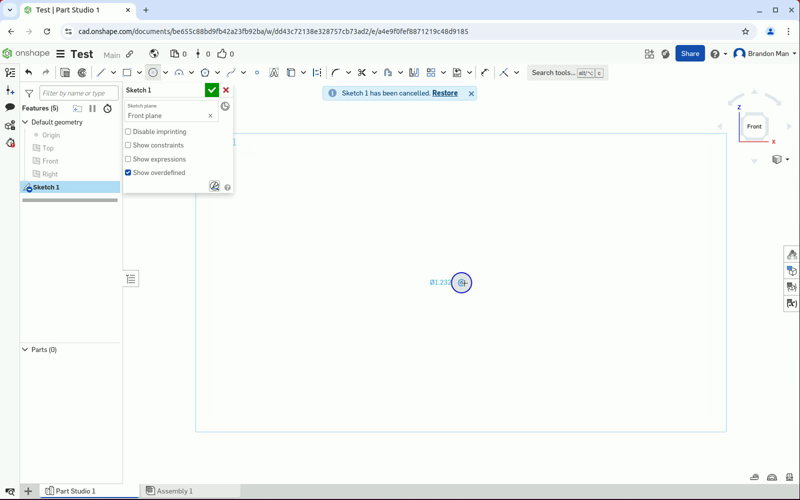
scroll(6)
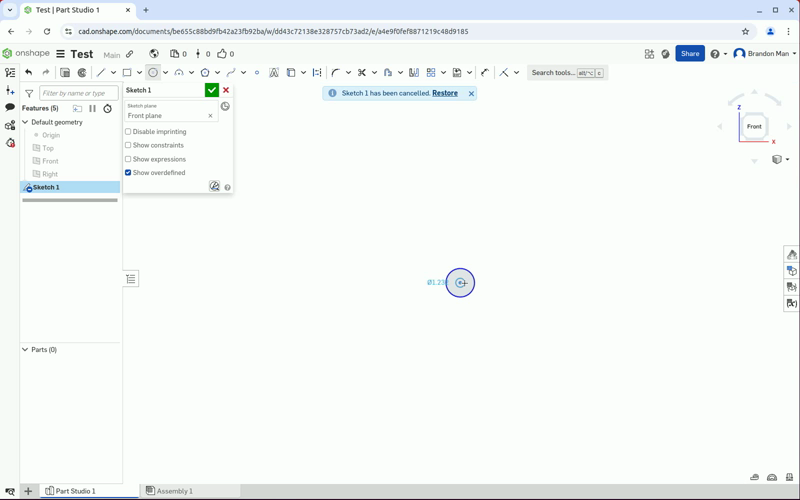
scroll(6)
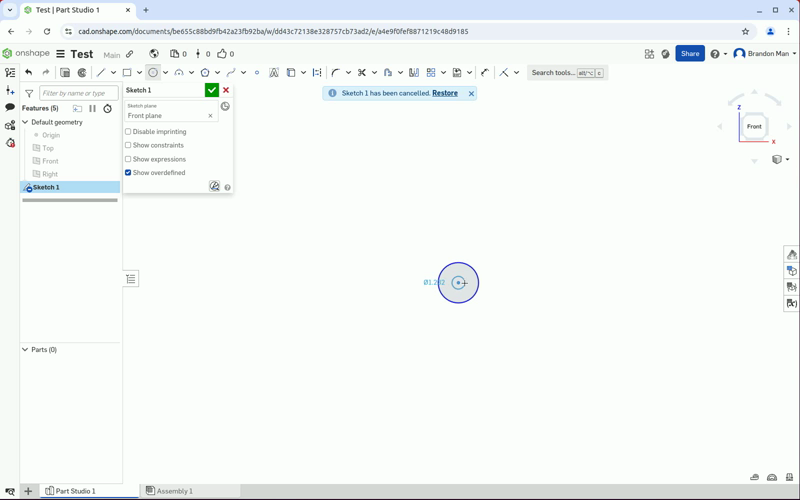
scroll(6)
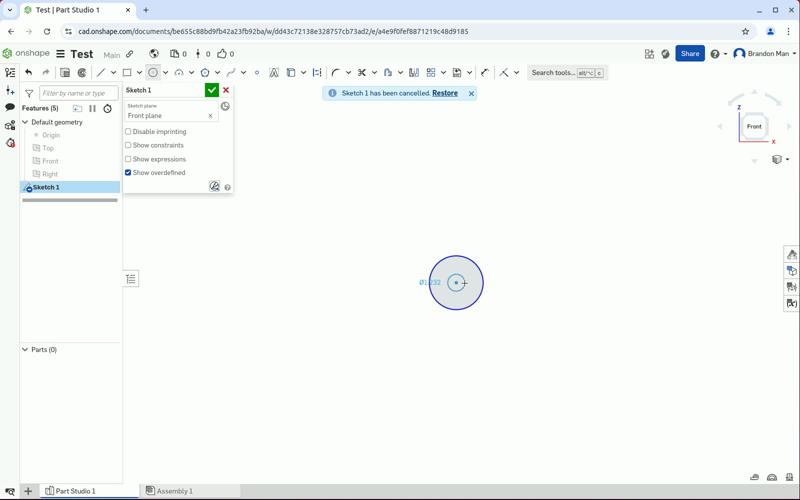
scroll(6)
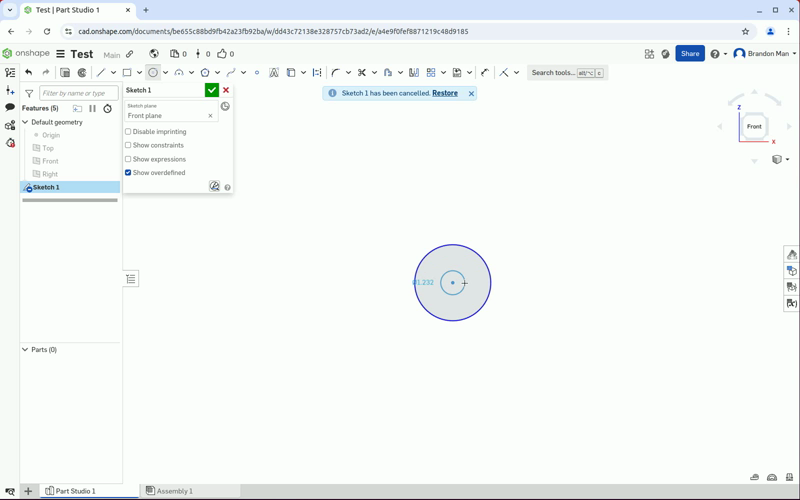
scroll(6)
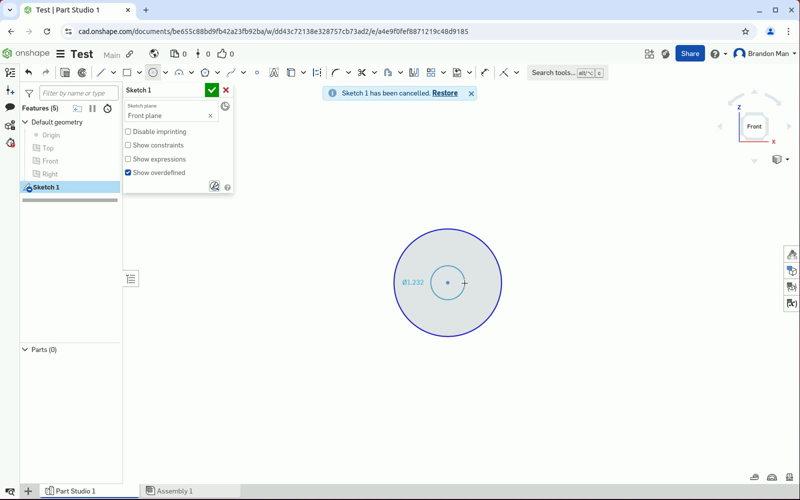
scroll(6)
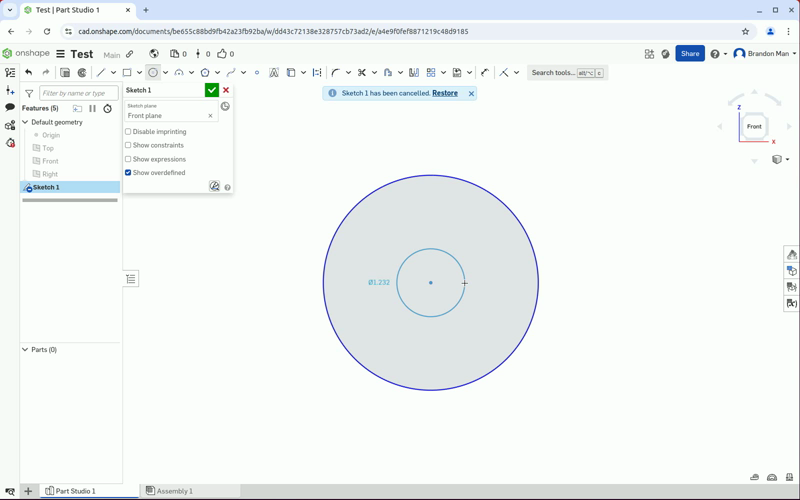
click(464, 282)
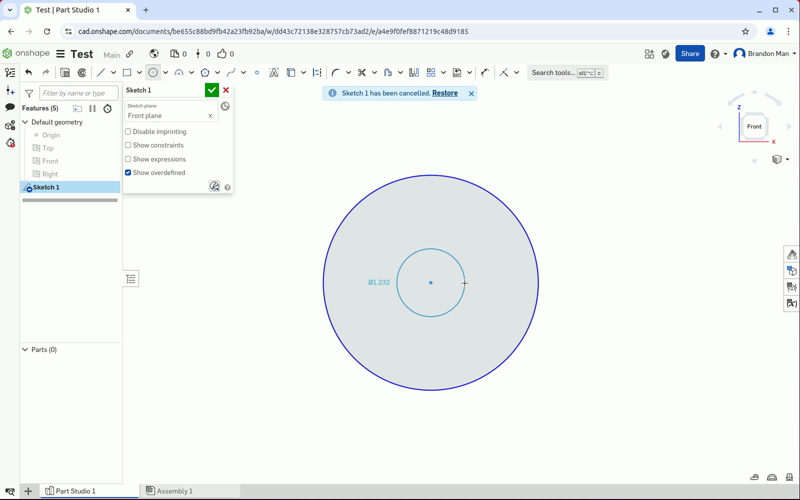
scroll(-6)
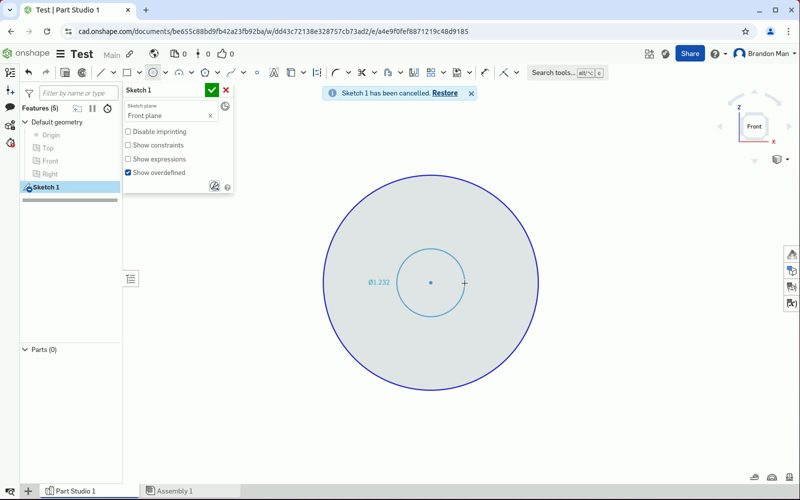
scroll(-6)
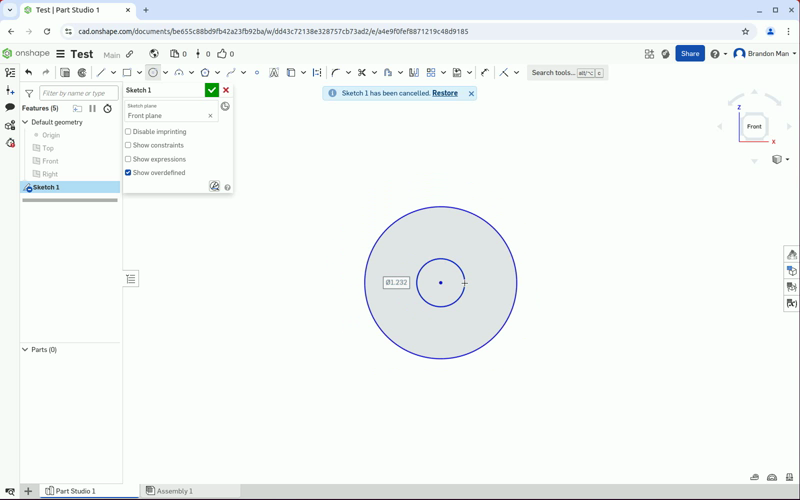
scroll(-6)
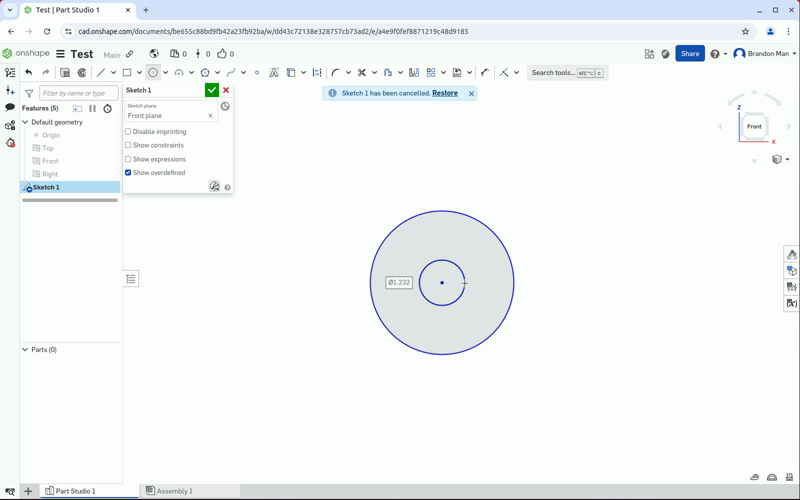
scroll(-6)
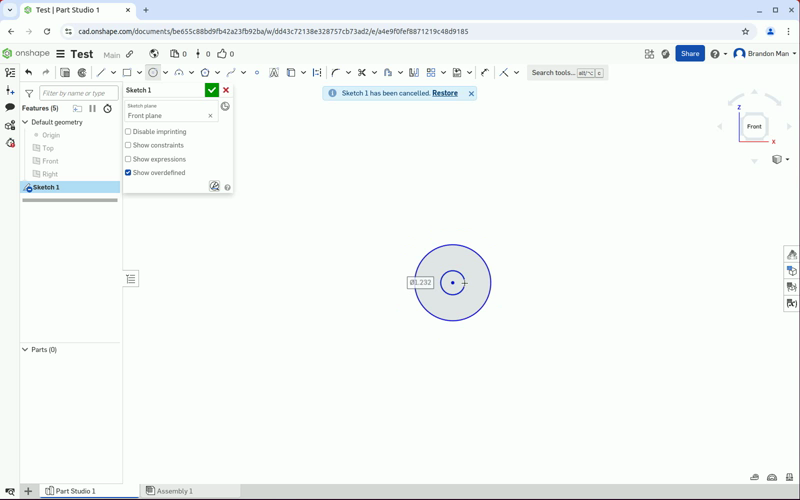
scroll(-6)
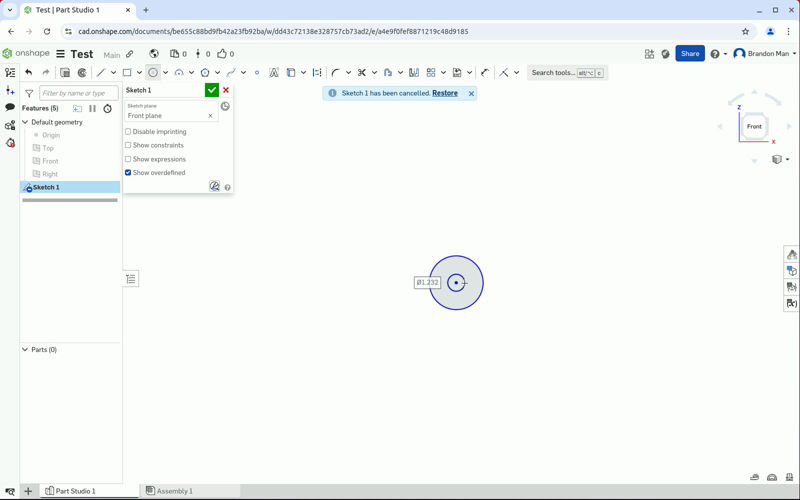
scroll(-6)
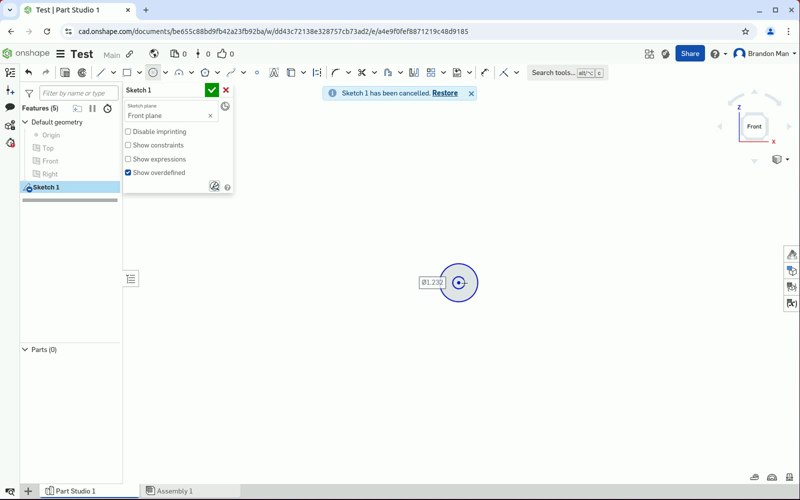
scroll(-6)
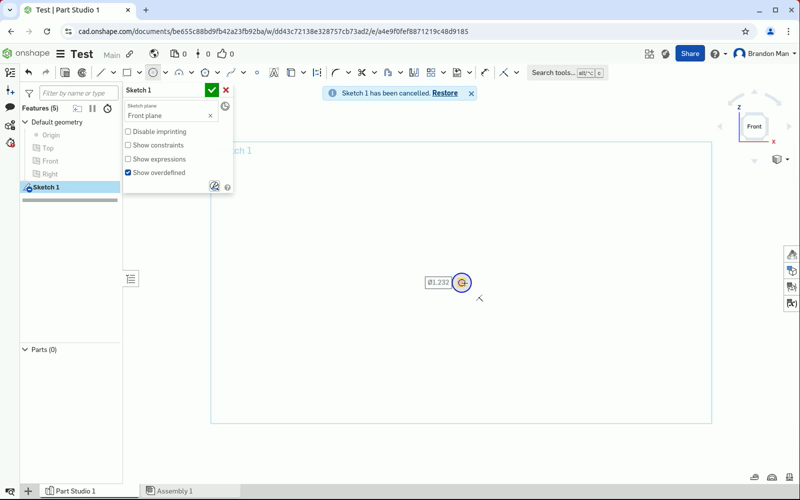
key(esc)
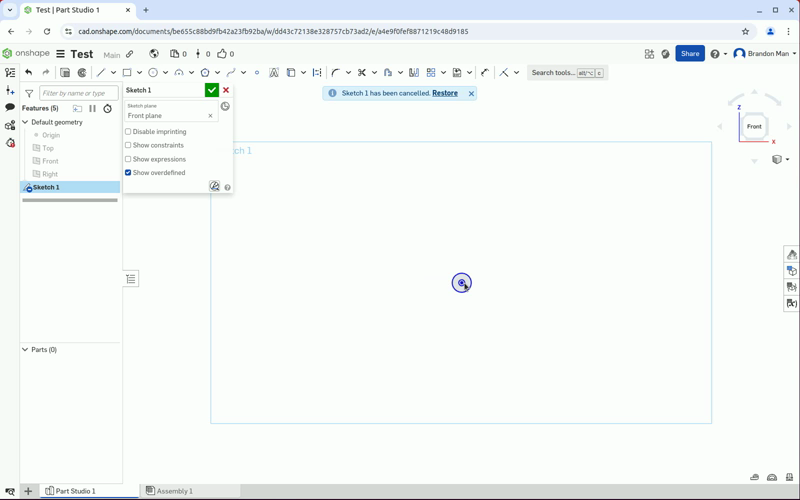
mouse_move(467, 289)
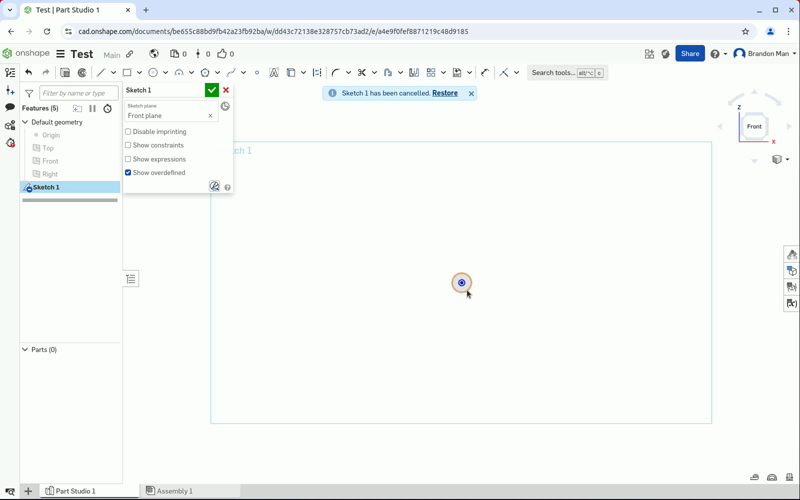
scroll(6)
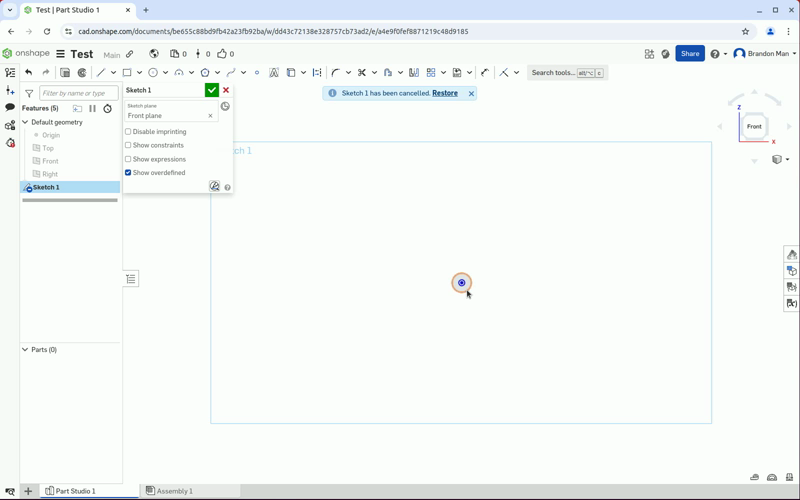
scroll(6)
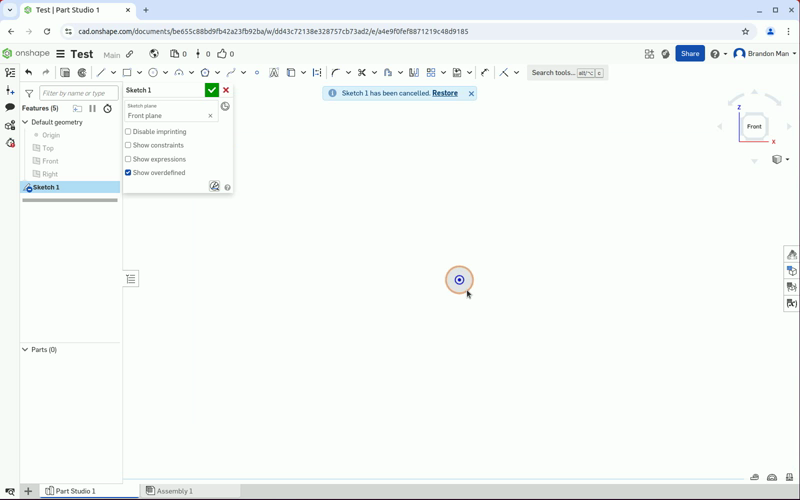
scroll(6)
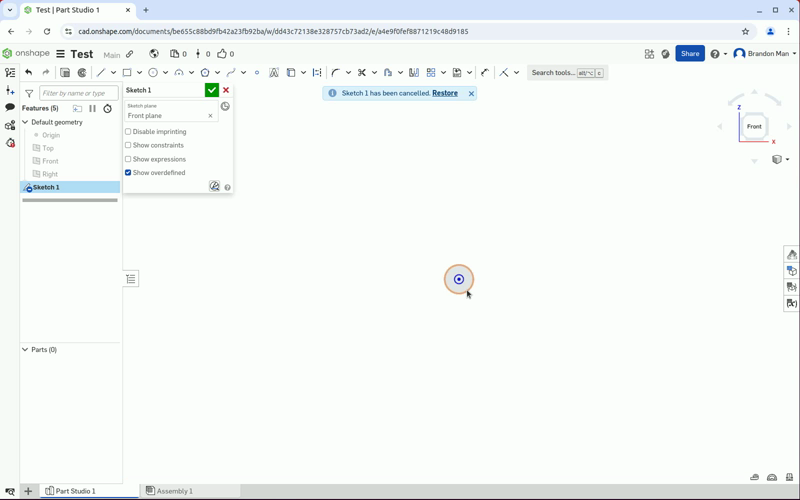
scroll(6)
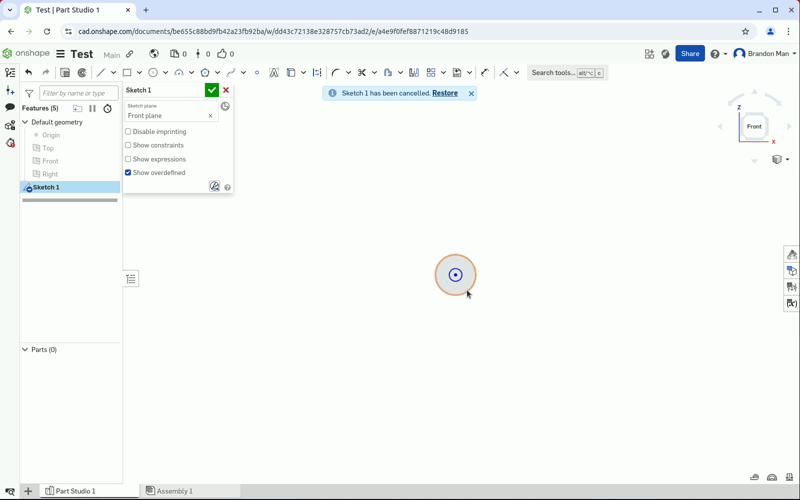
scroll(6)
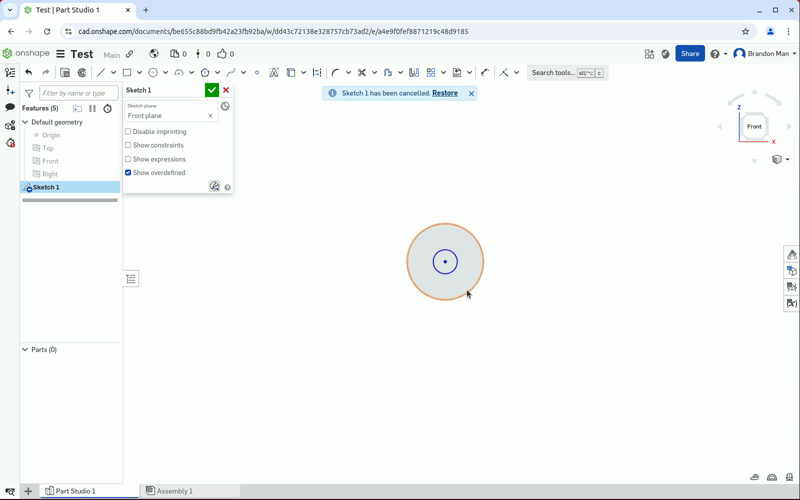
scroll(6)
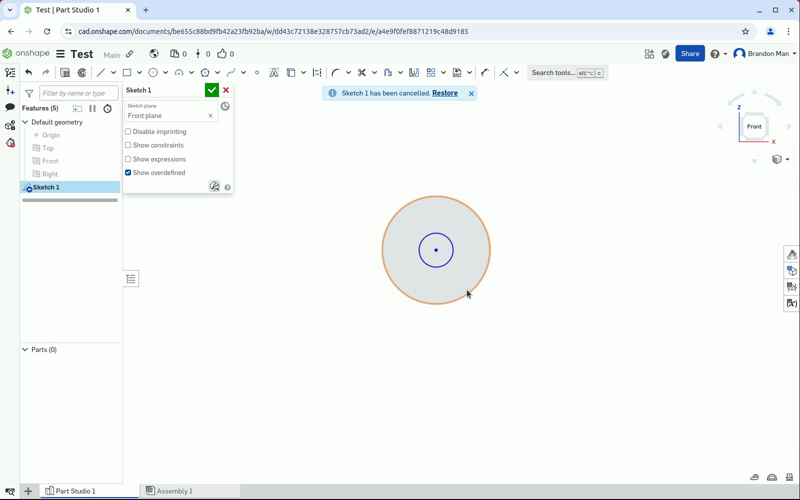
scroll(6)
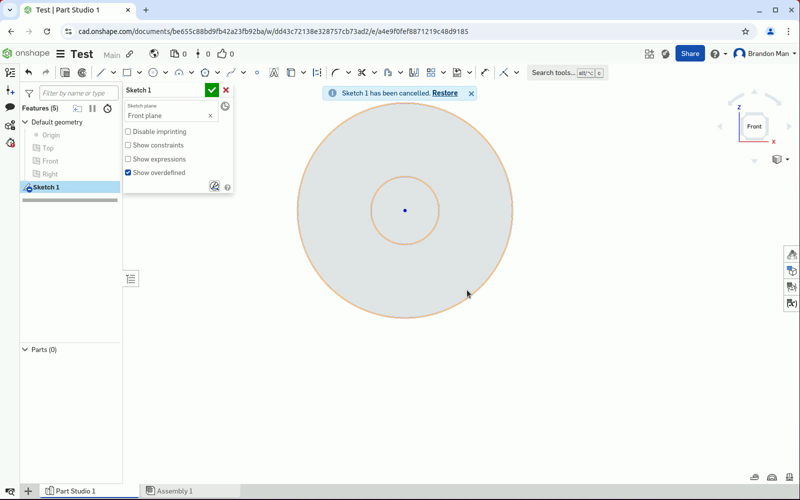
click(467, 289)
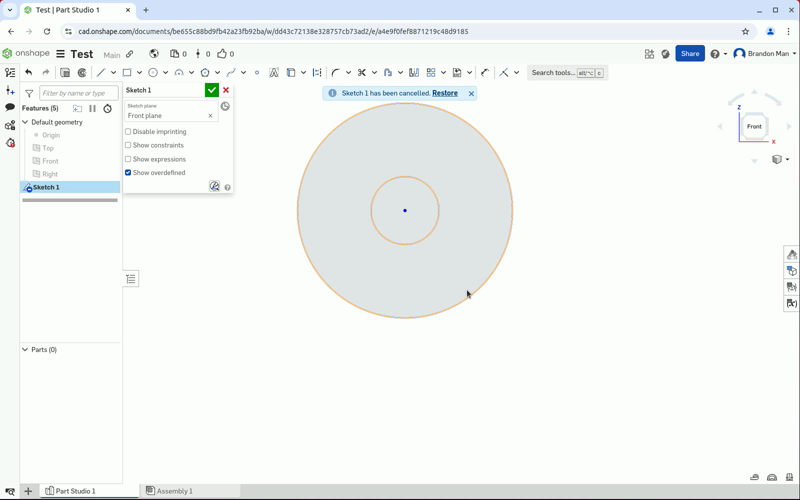
scroll(-6)
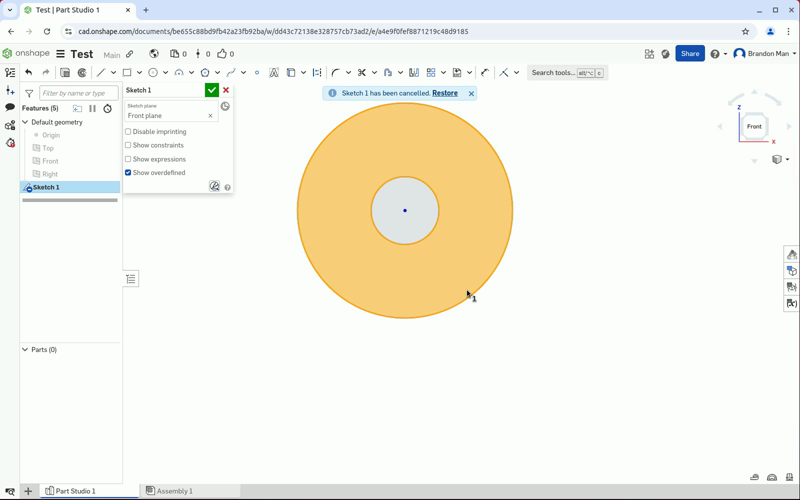
scroll(-6)
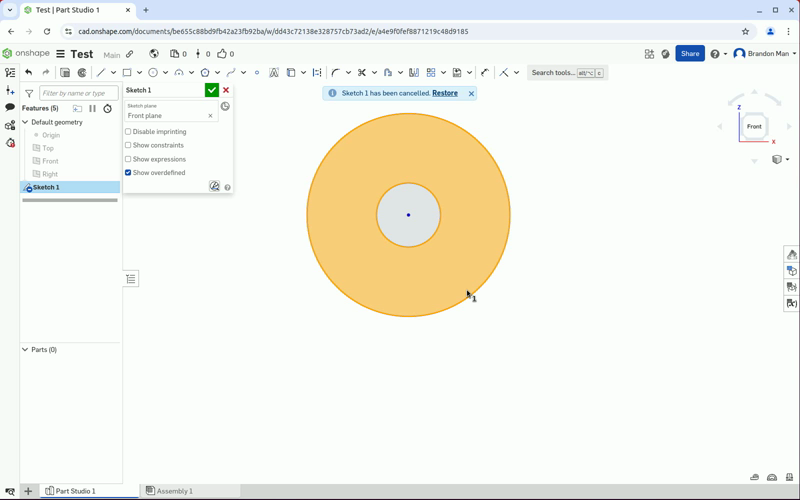
scroll(-6)
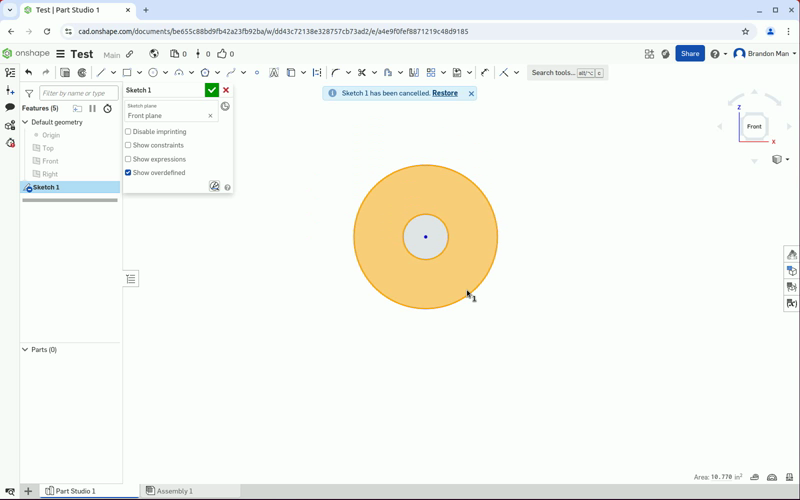
scroll(-6)
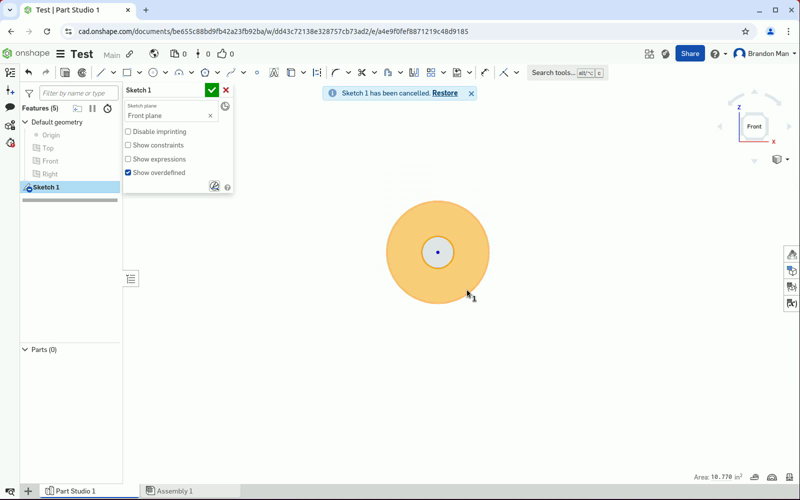
scroll(-6)
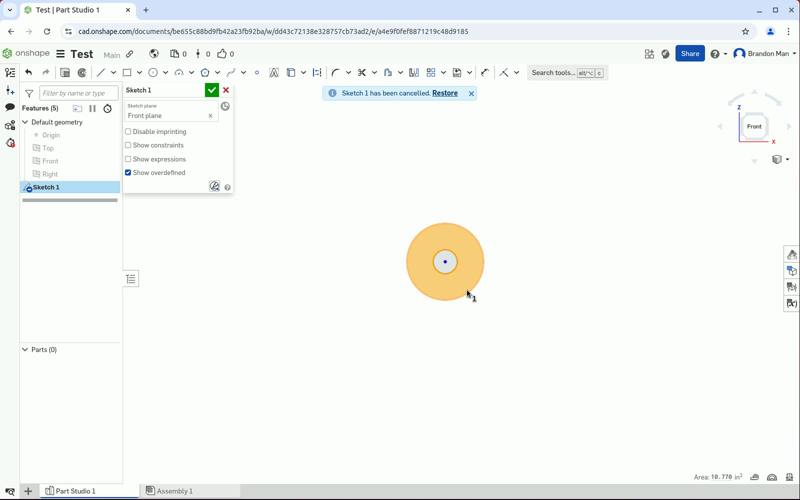
scroll(-6)
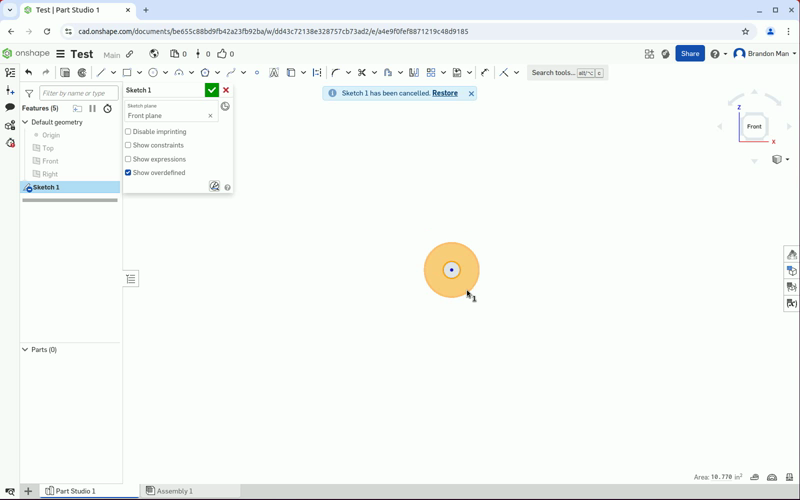
scroll(-6)
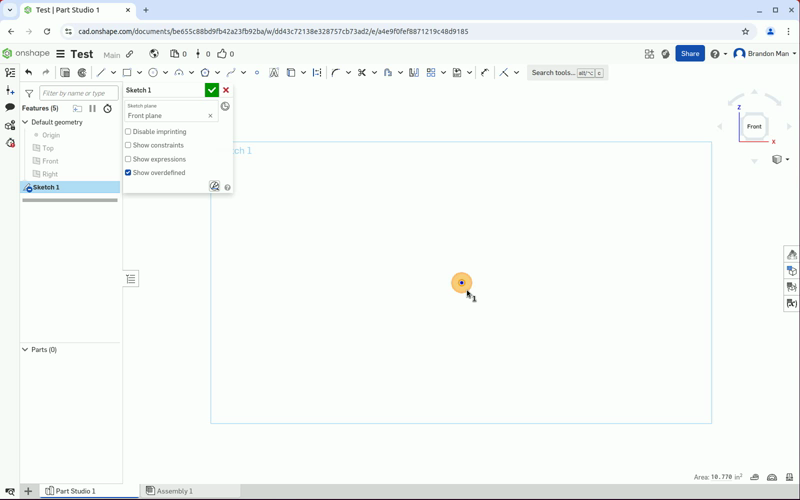
mouse_move(73, 352)
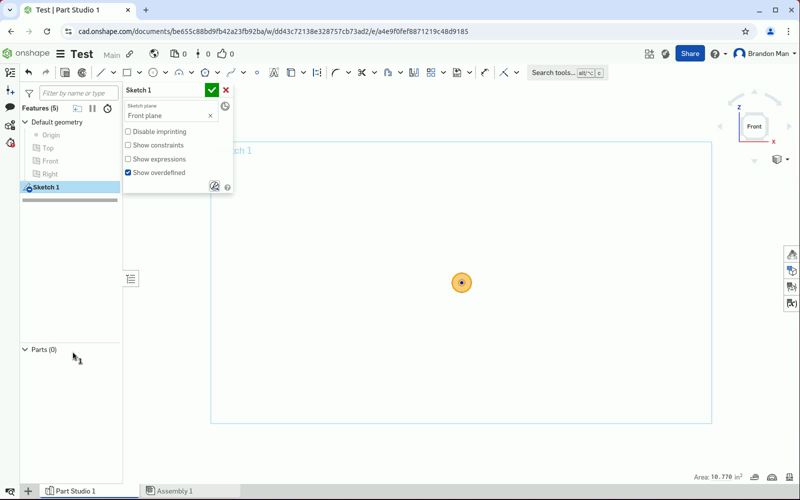
key(shift+y)
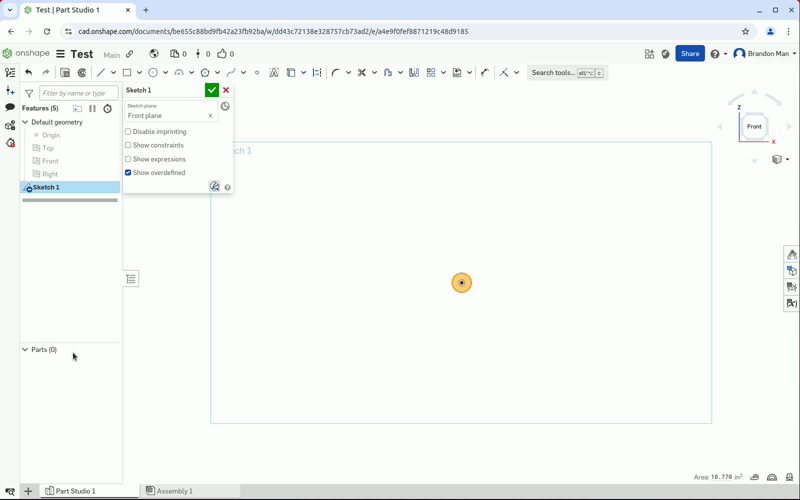
key(shift+e)
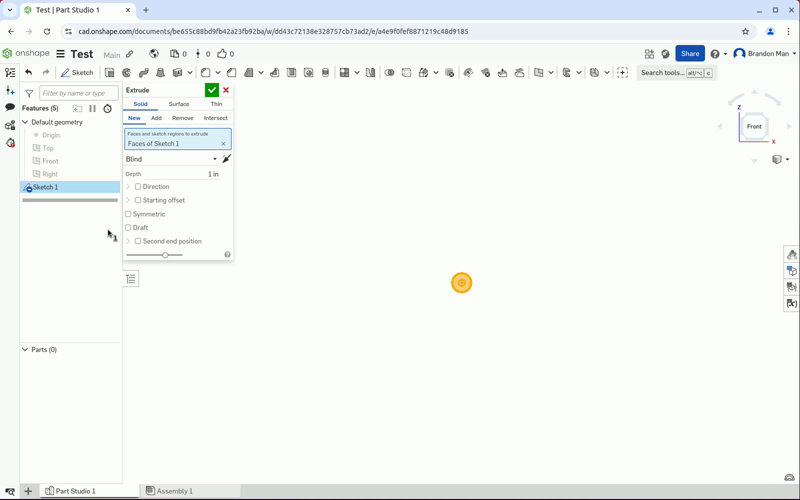
mouse_move(143, 106)
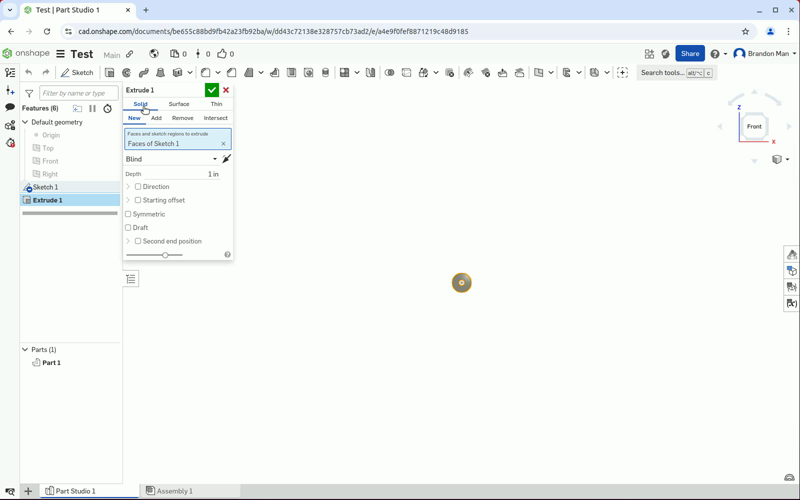
click(143, 106)
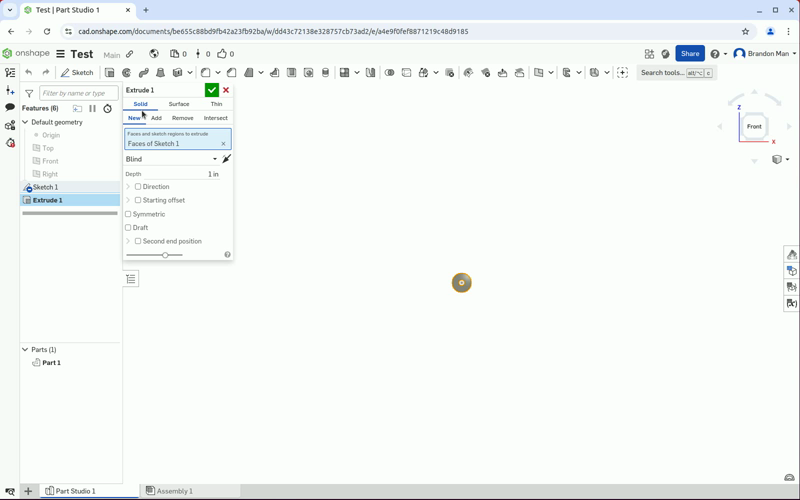
mouse_move(137, 120)
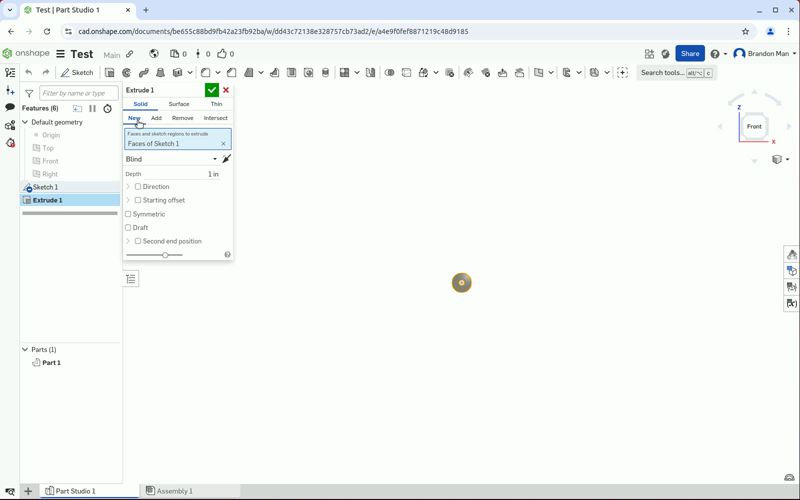
click(137, 120)
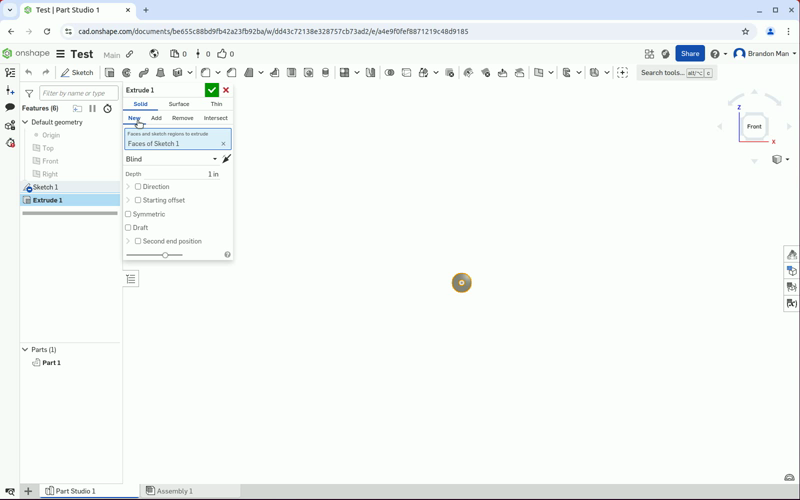
key(tab, 4)
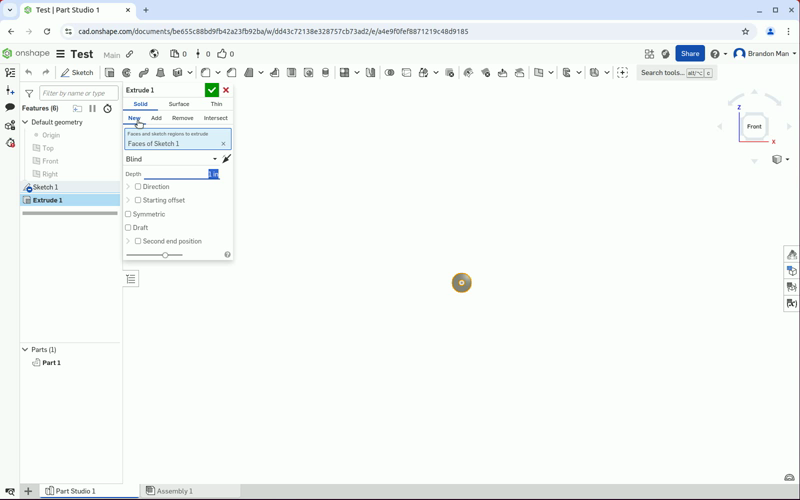
text(0.481)
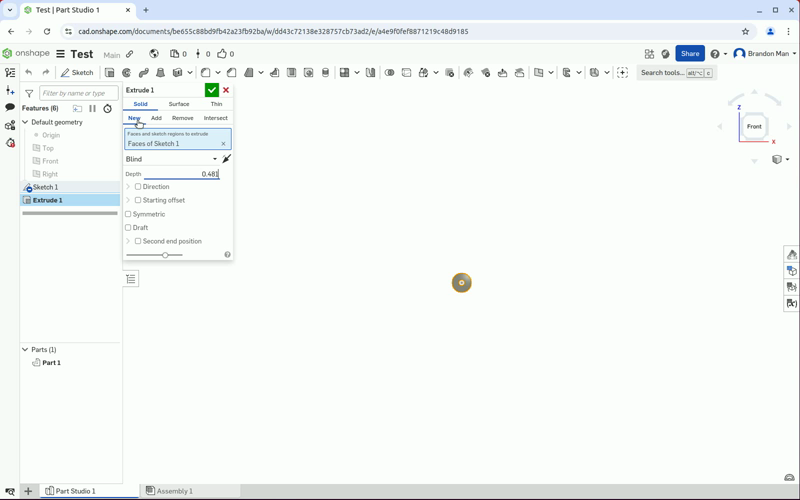
key(enter)
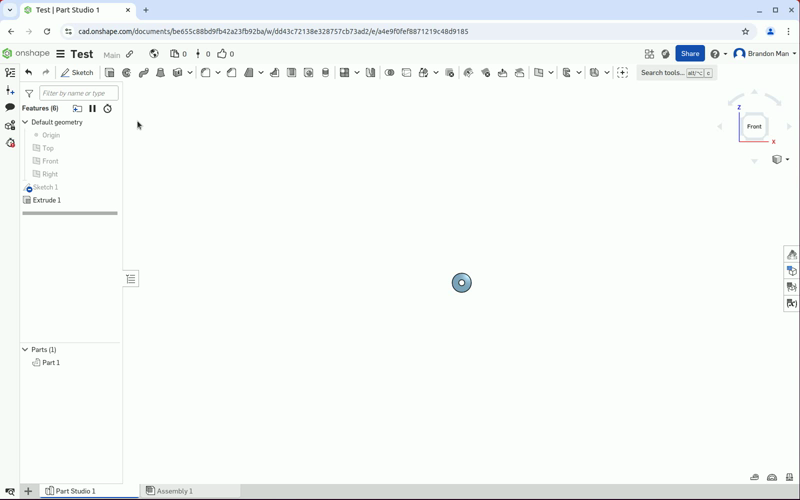
key(shift+h)
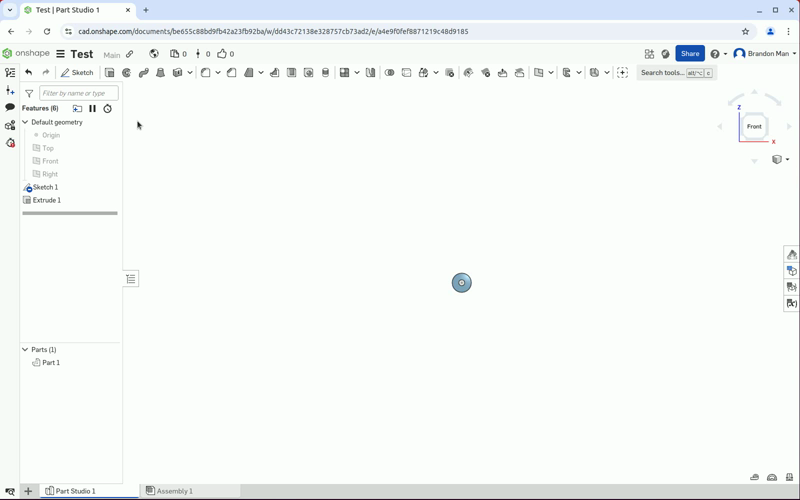
key(shift+h)
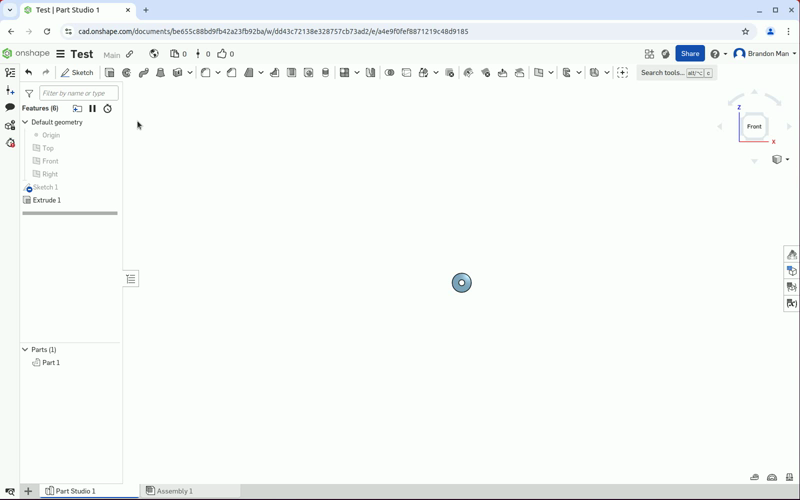
mouse_move(73, 189)
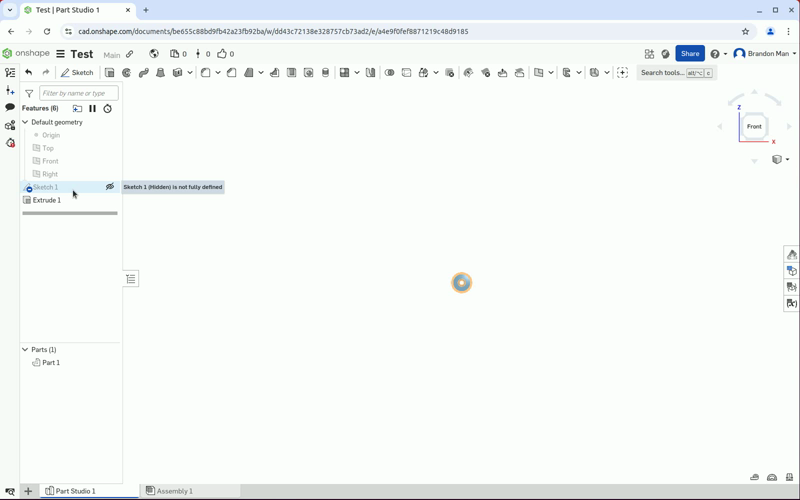
click(73, 189)
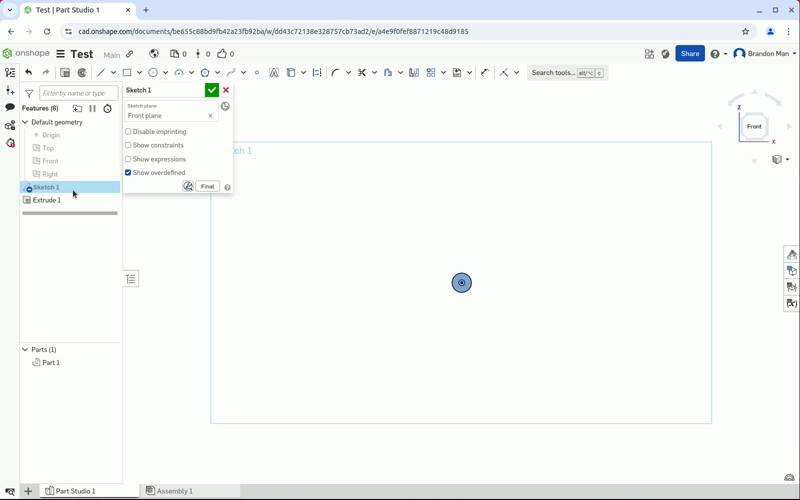
mouse_move(229, 92)
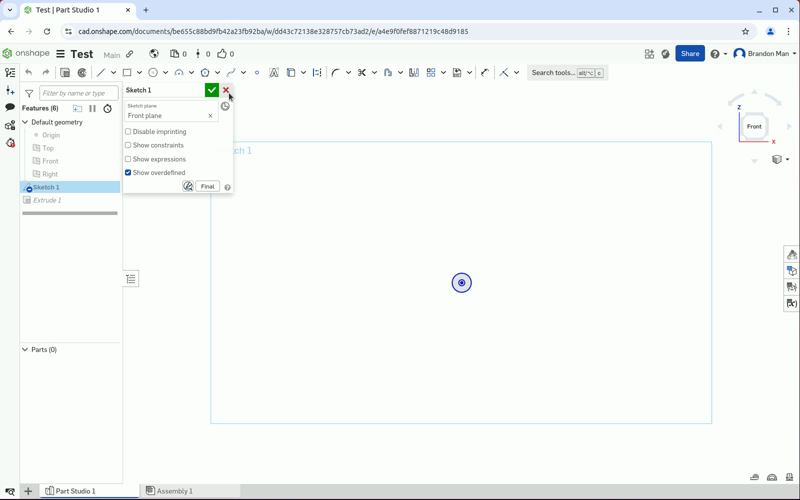
click(229, 92)
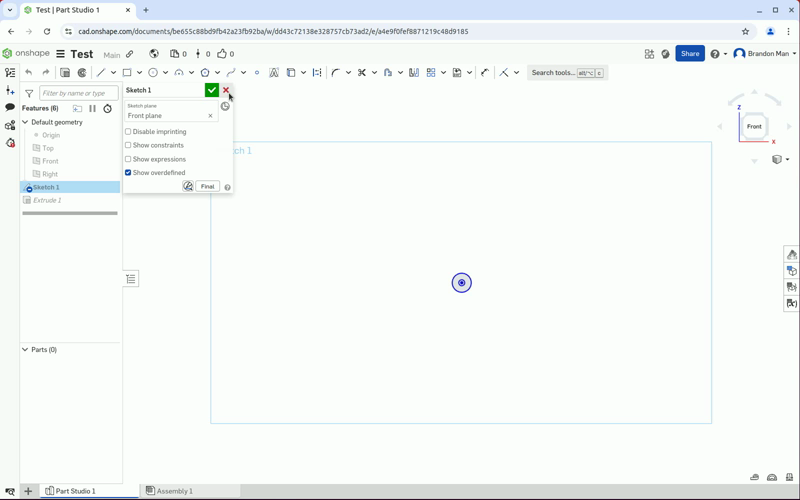
key(shift+s)
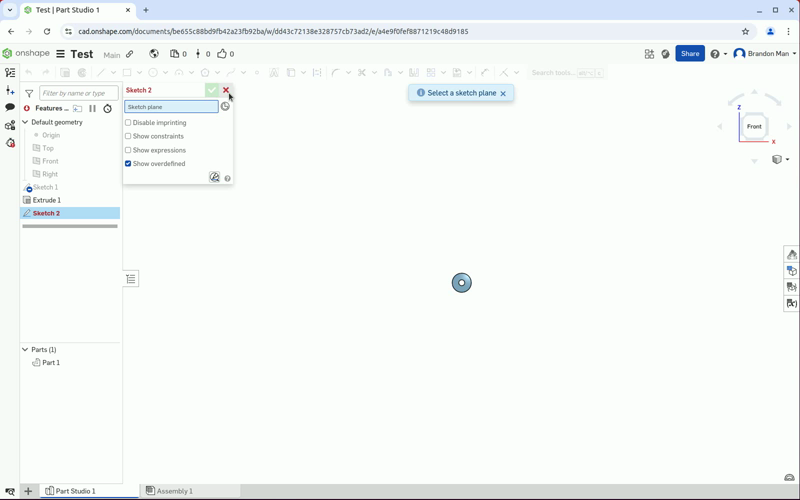
mouse_move(73, 163)
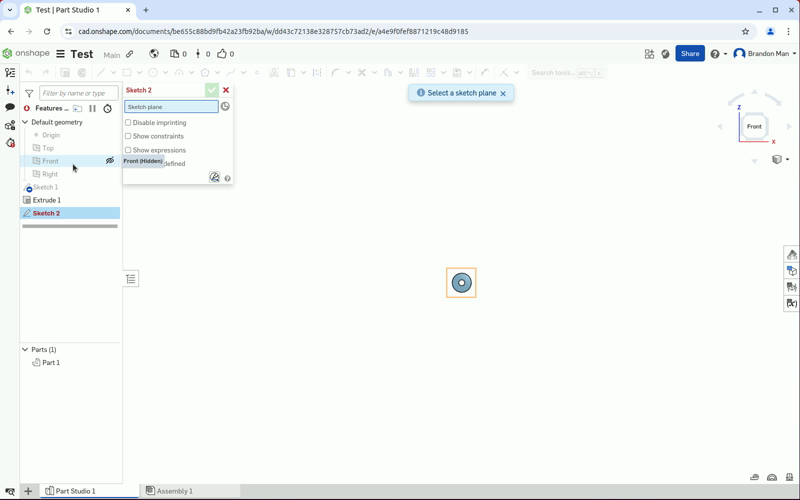
click(73, 163)
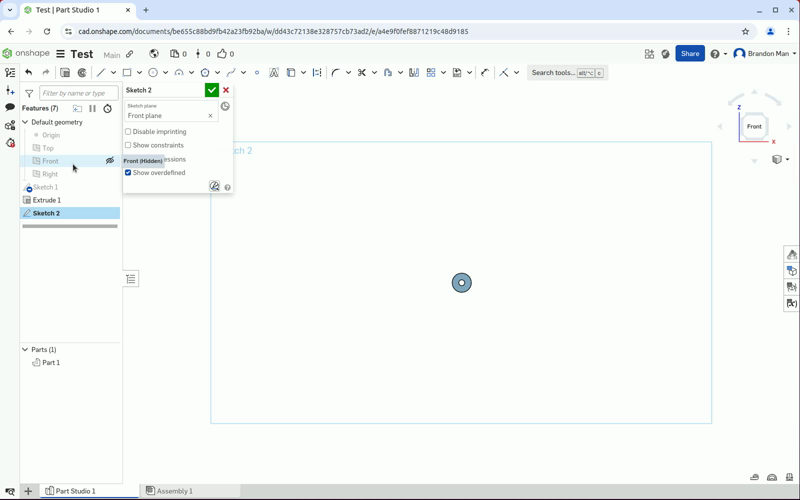
mouse_move(73, 352)
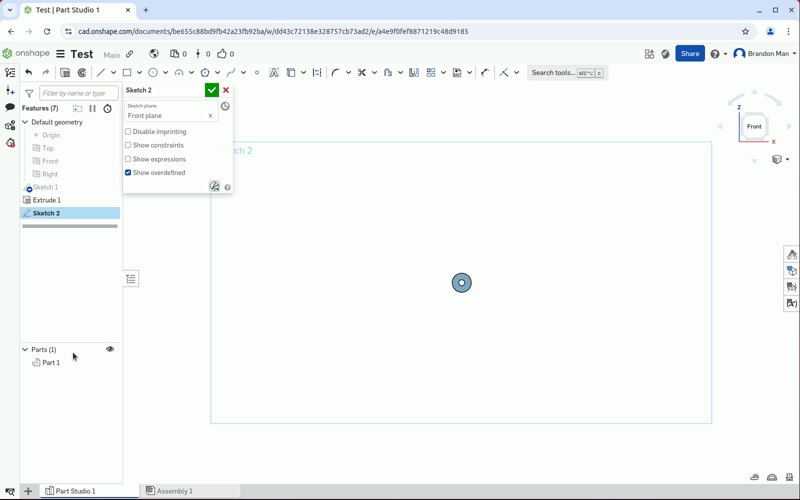
key(y)
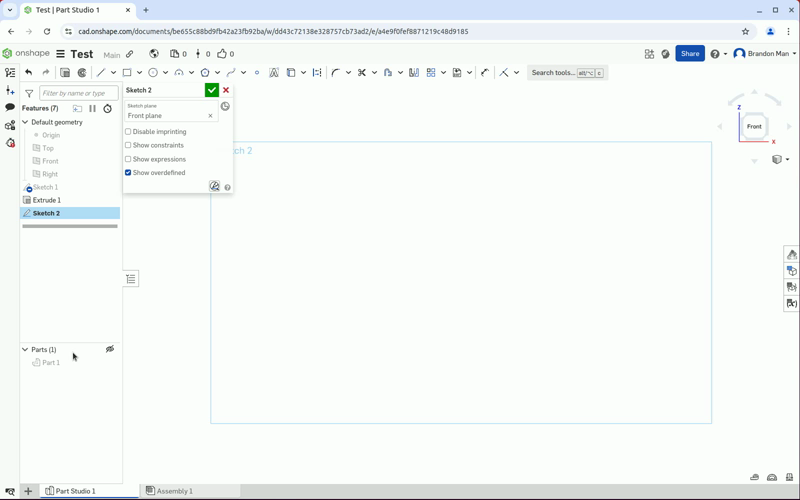
key(c)
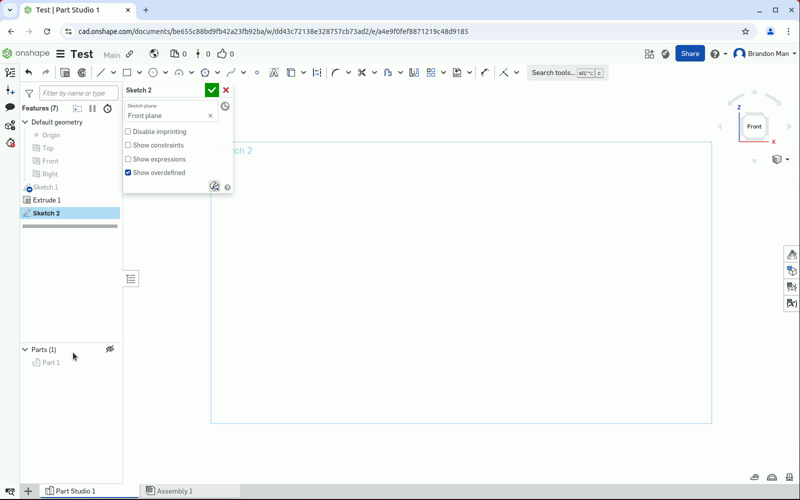
key_down(shift)
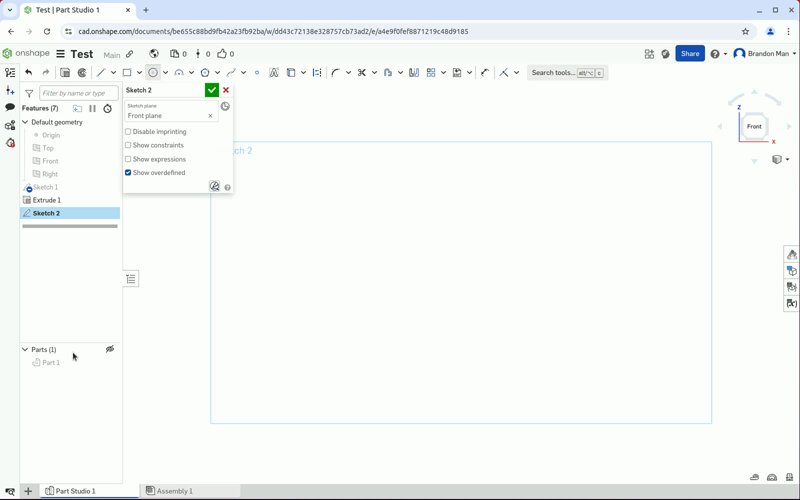
mouse_move(501, 282)
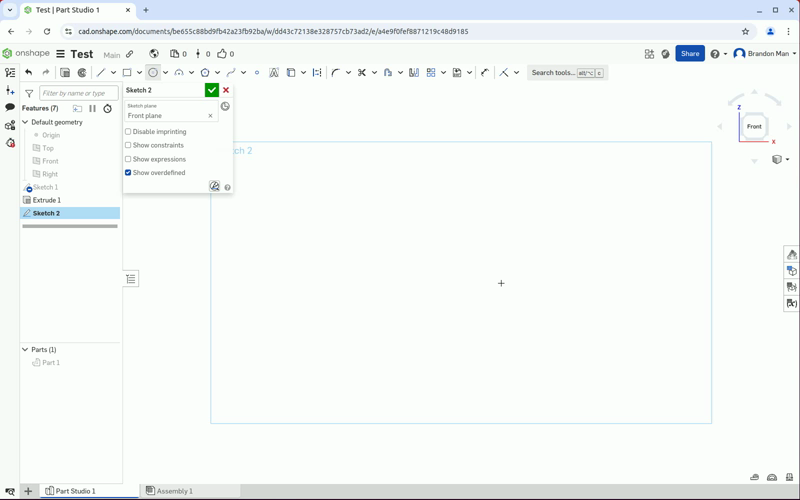
click(501, 282)
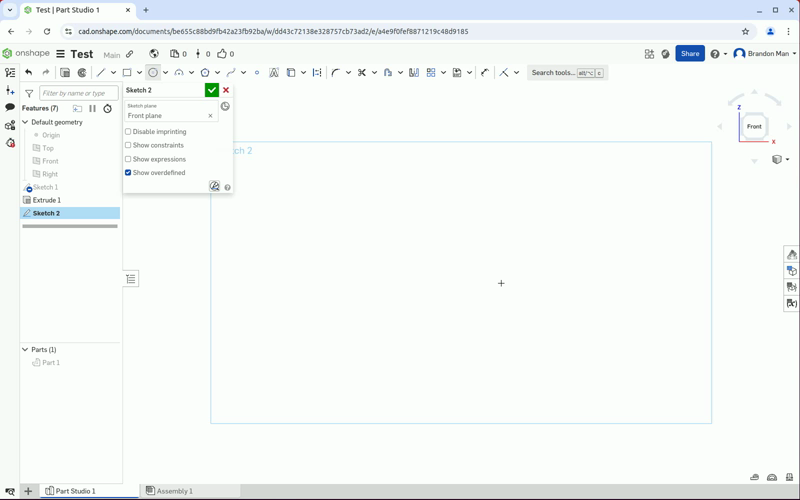
key_up(shift)
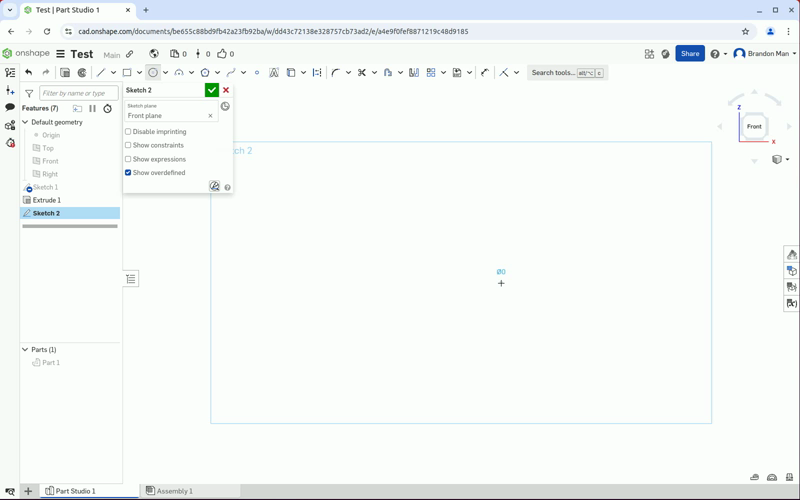
mouse_move(508, 282)
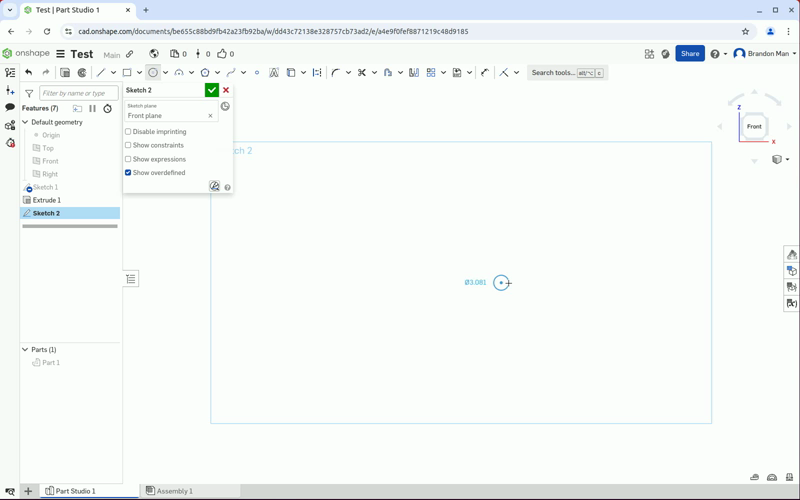
click(508, 282)
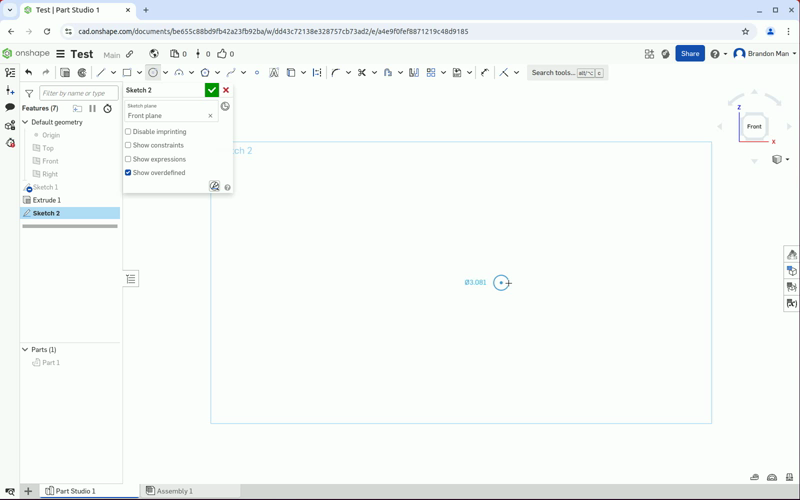
key(esc)
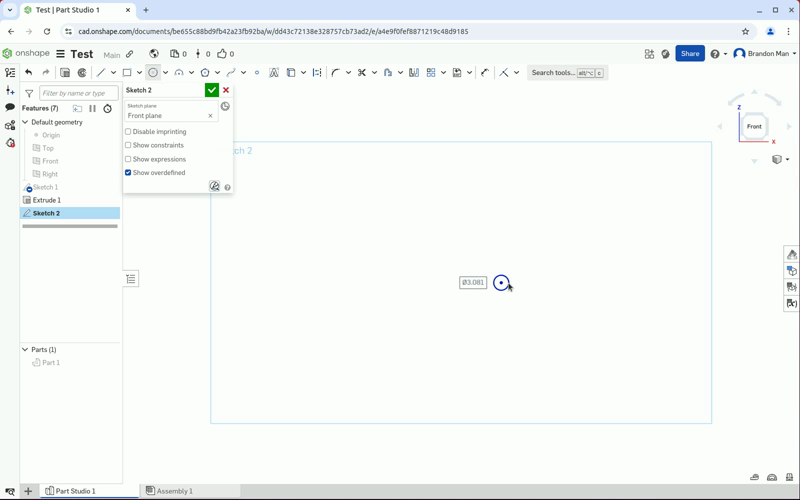
key(c)
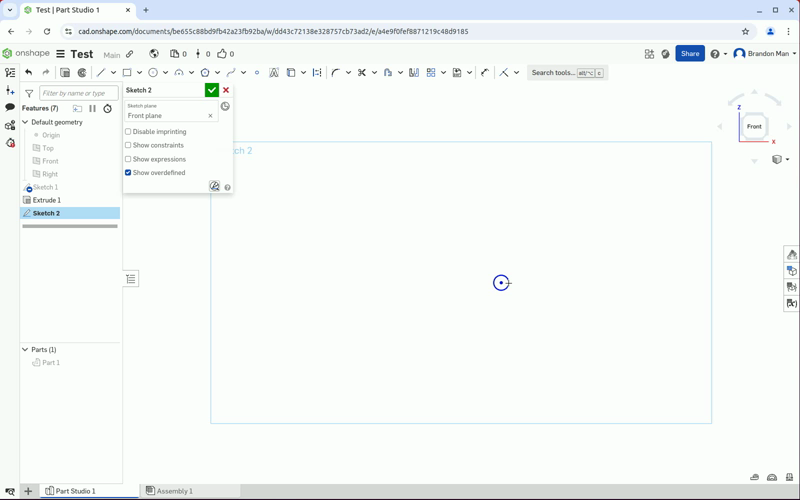
key_down(shift)
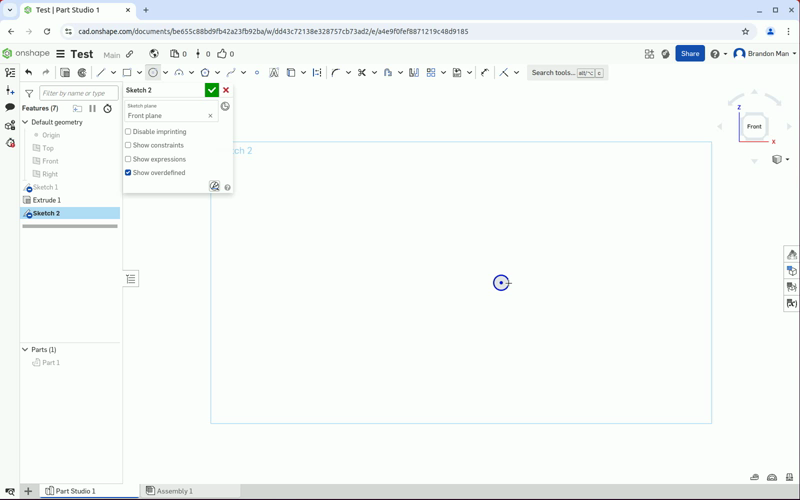
mouse_move(501, 282)
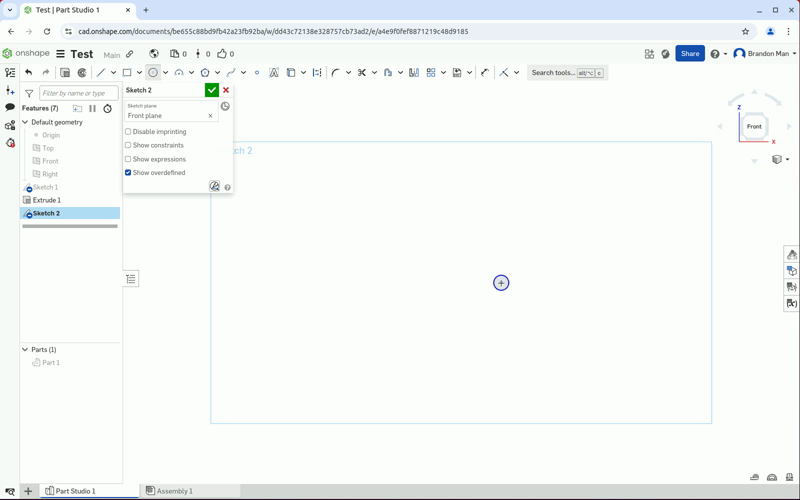
click(501, 282)
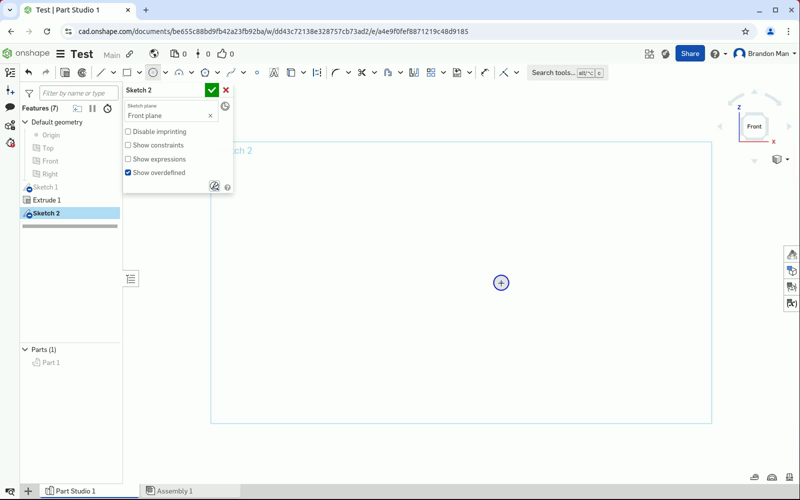
key_up(shift)
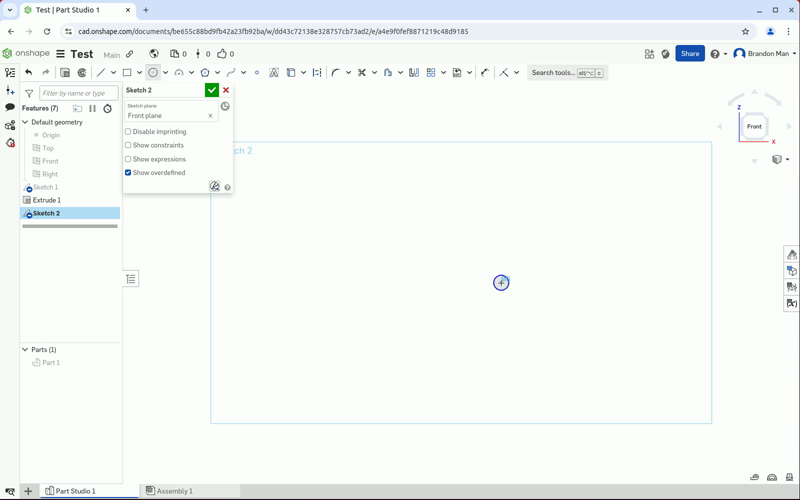
mouse_move(504, 282)
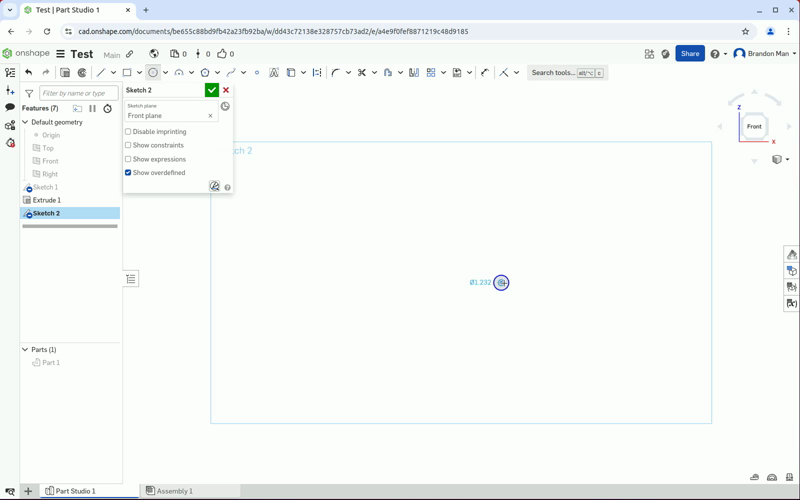
scroll(6)
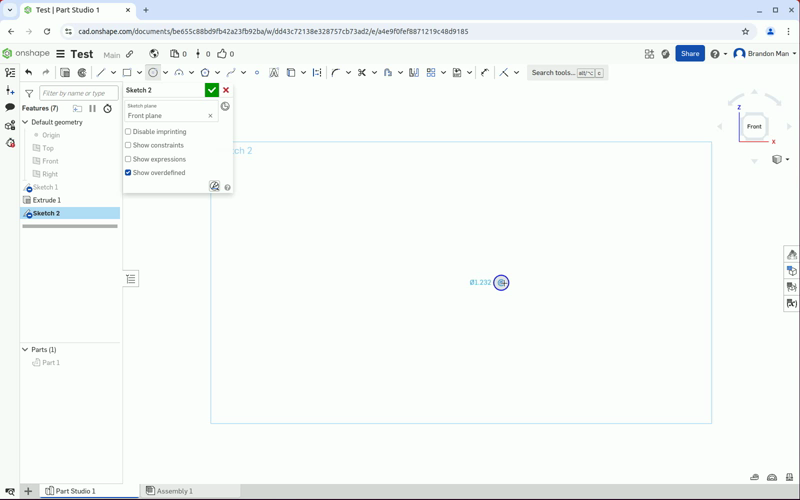
scroll(6)
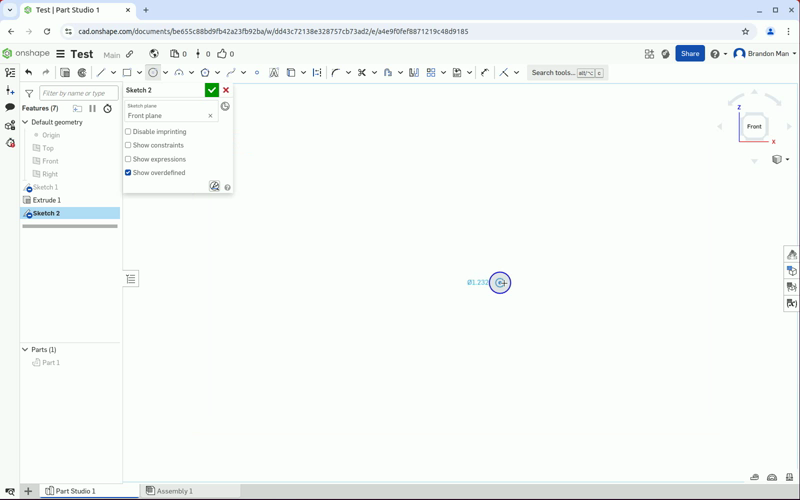
scroll(6)
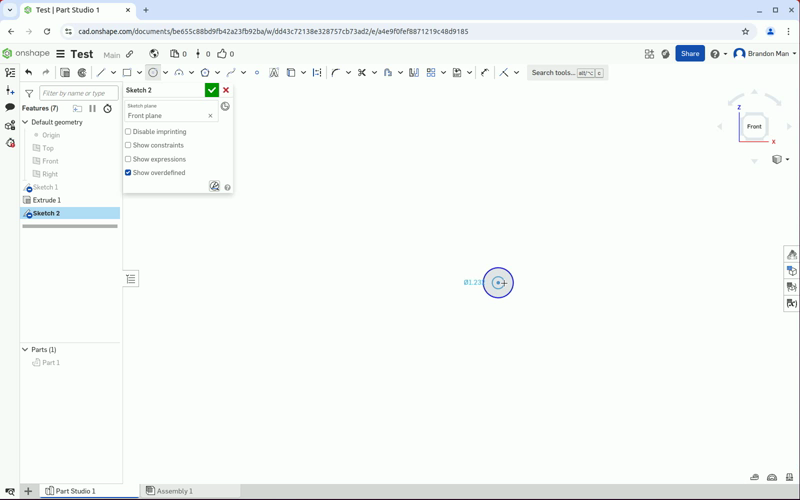
scroll(6)
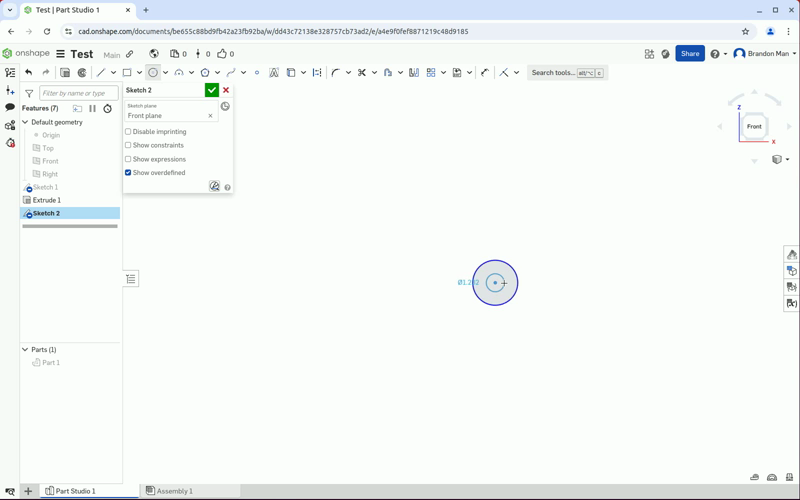
scroll(6)
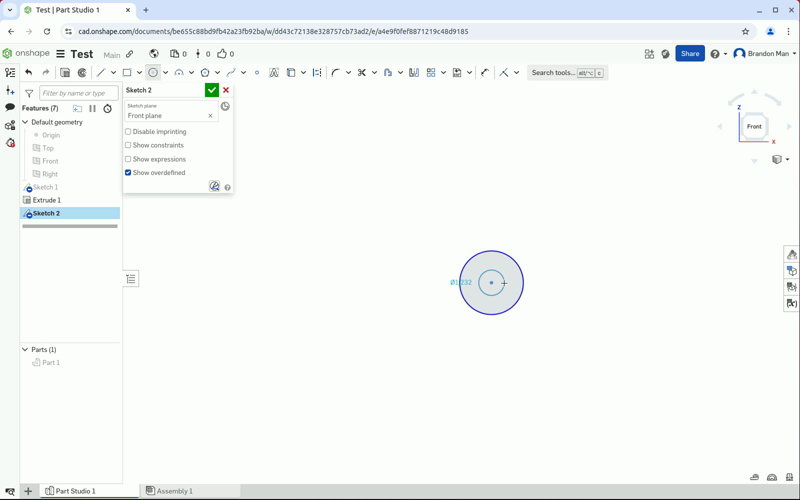
scroll(6)
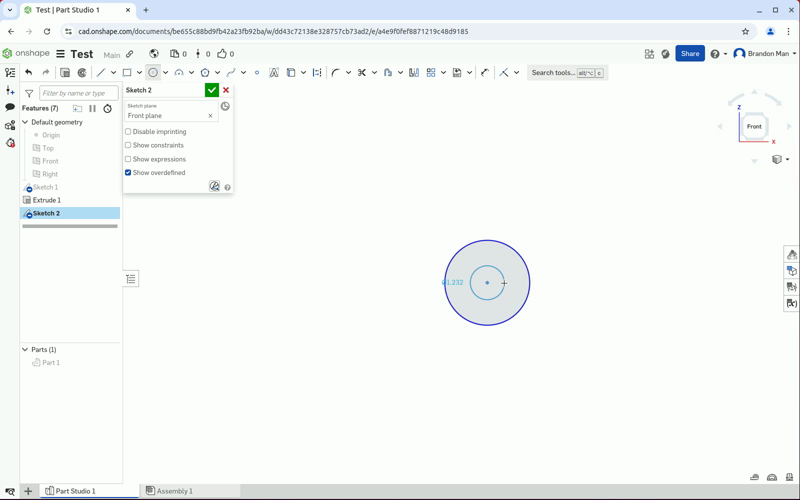
scroll(6)
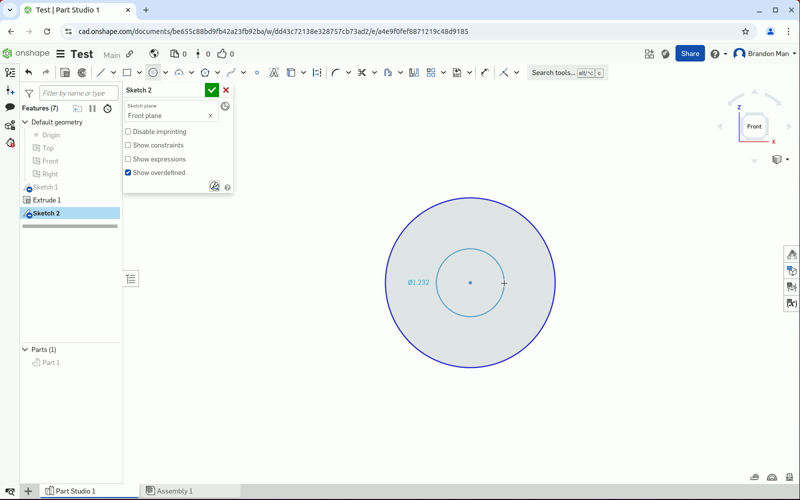
click(504, 282)
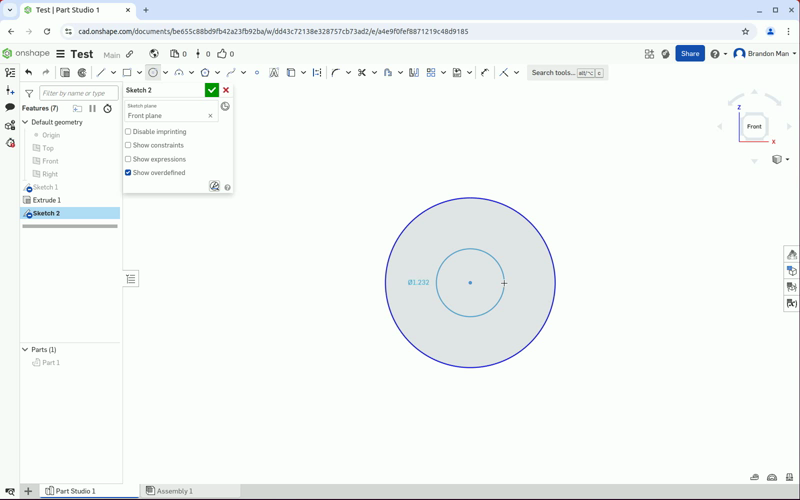
scroll(-6)
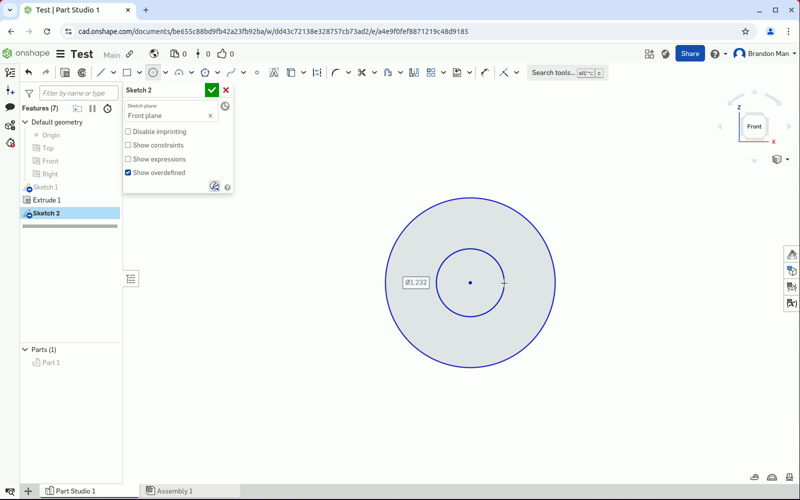
scroll(-6)
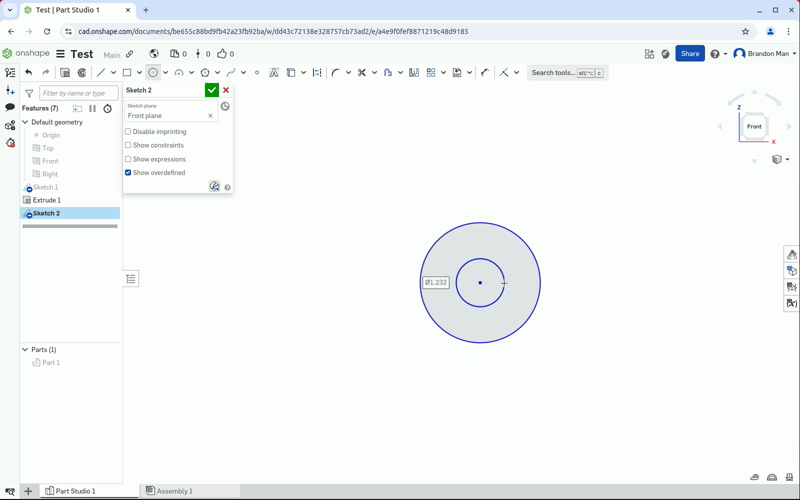
scroll(-6)
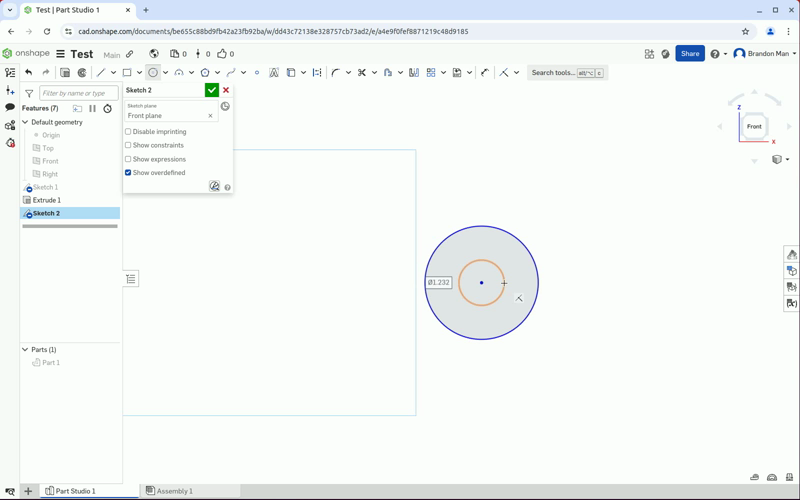
scroll(-6)
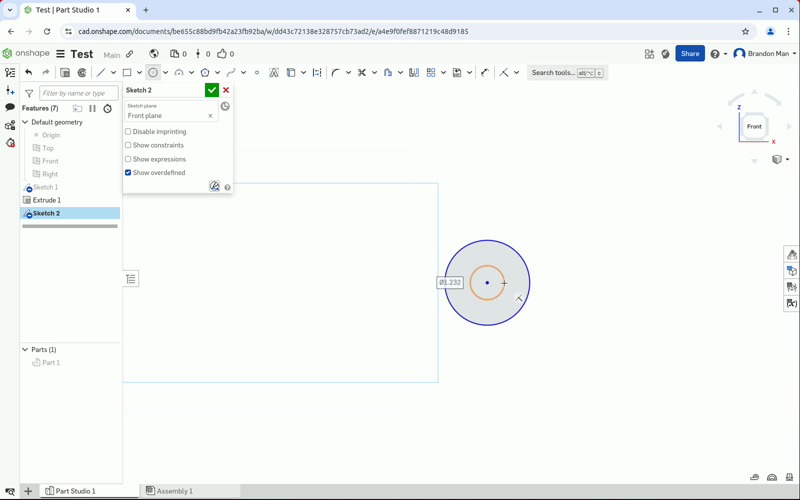
scroll(-6)
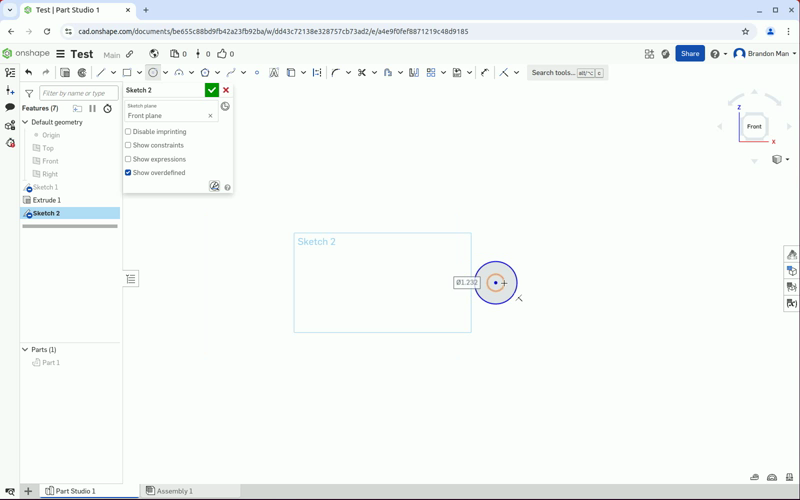
scroll(-6)
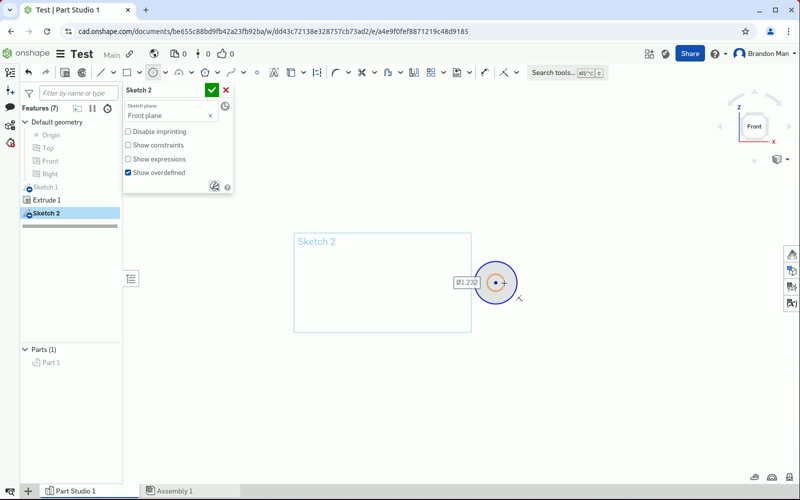
scroll(-6)
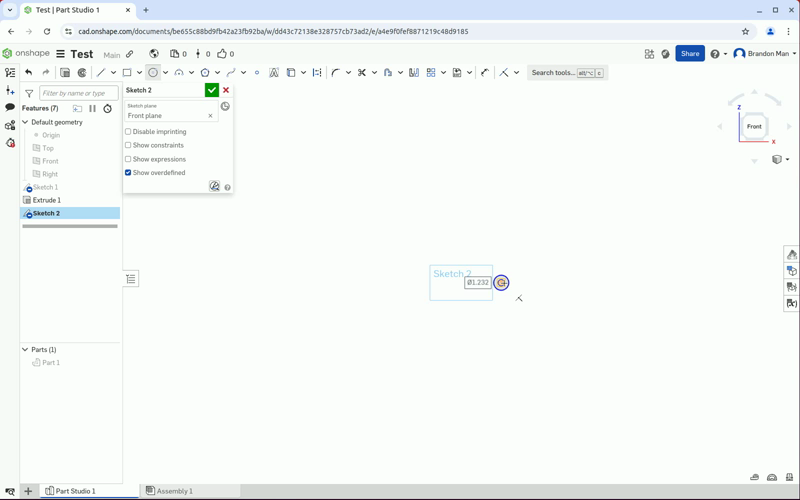
key(esc)
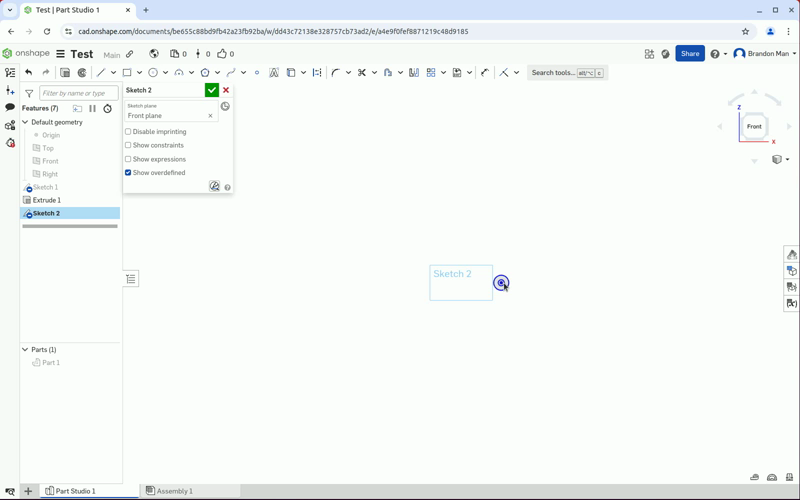
mouse_move(495, 285)
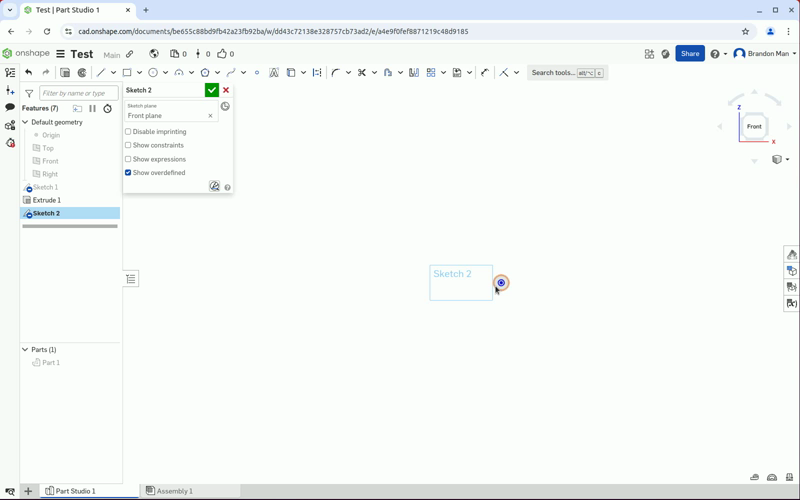
scroll(6)
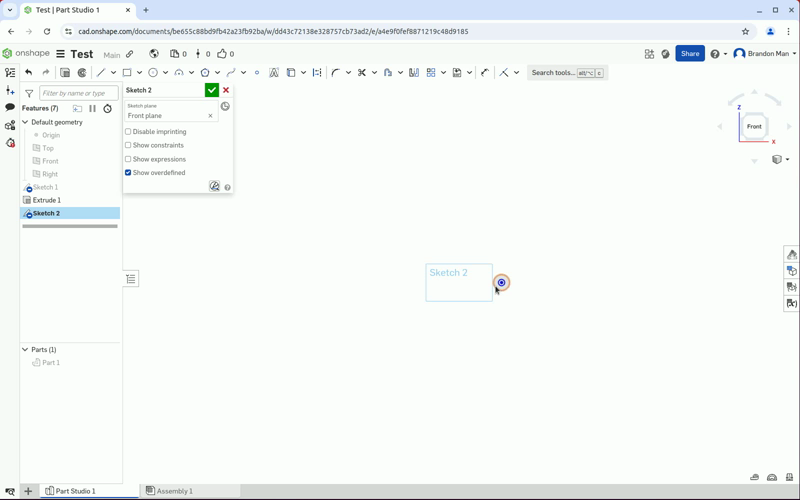
scroll(6)
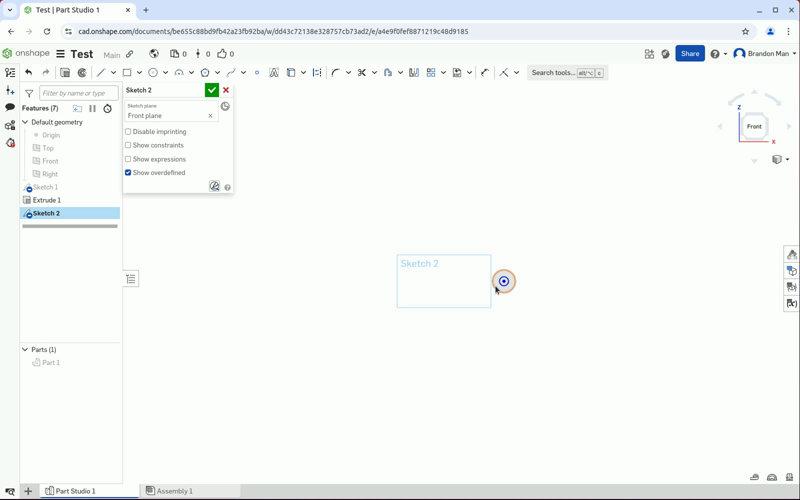
scroll(6)
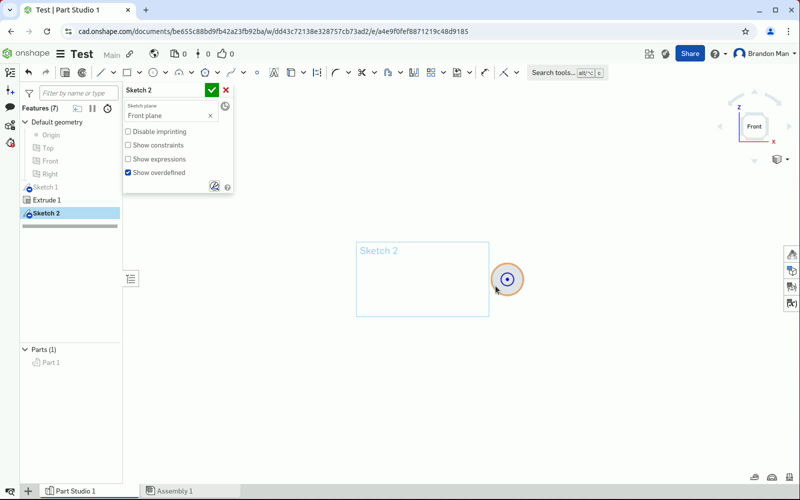
scroll(6)
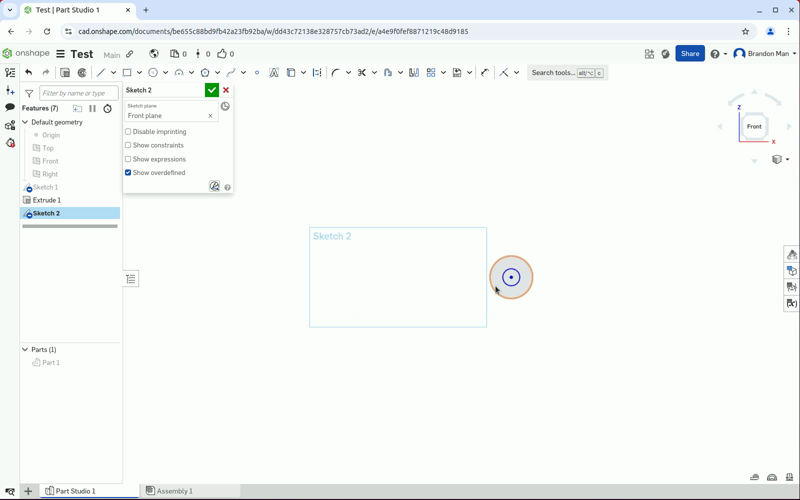
scroll(6)
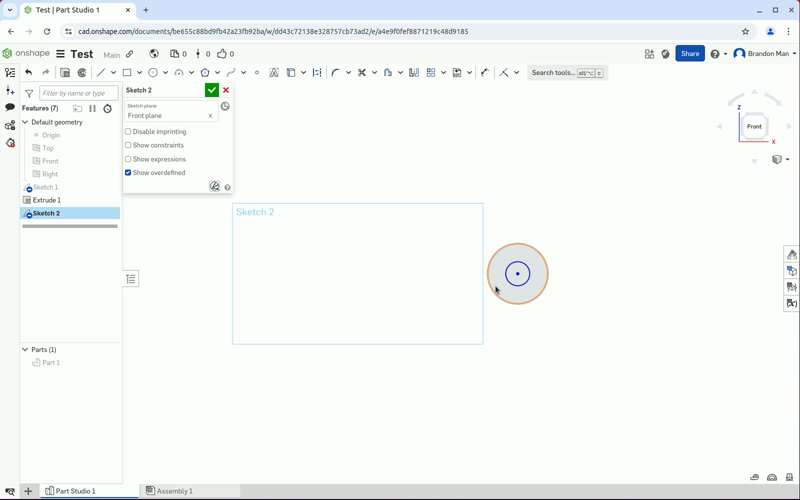
scroll(6)
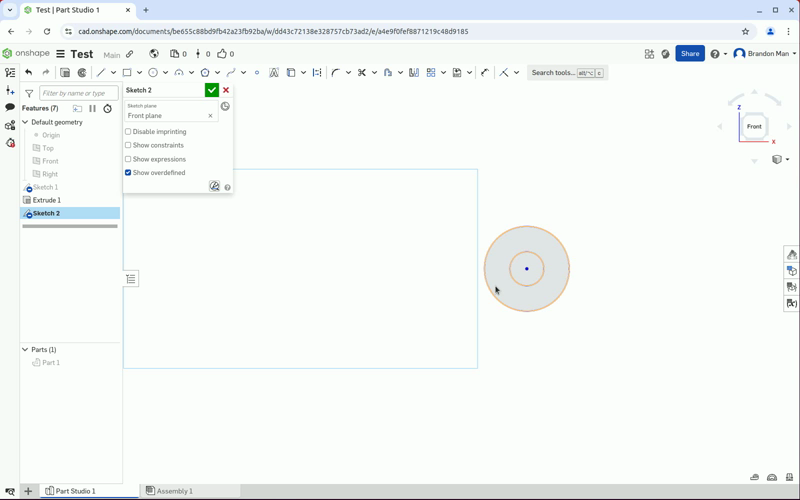
scroll(6)
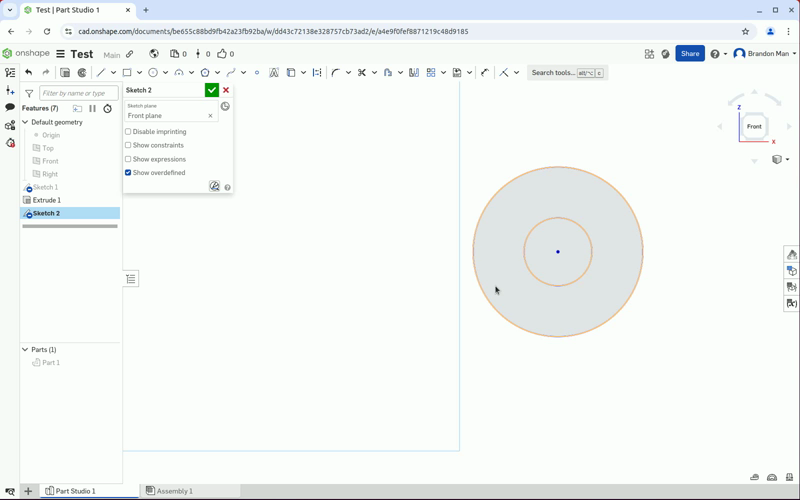
click(495, 285)
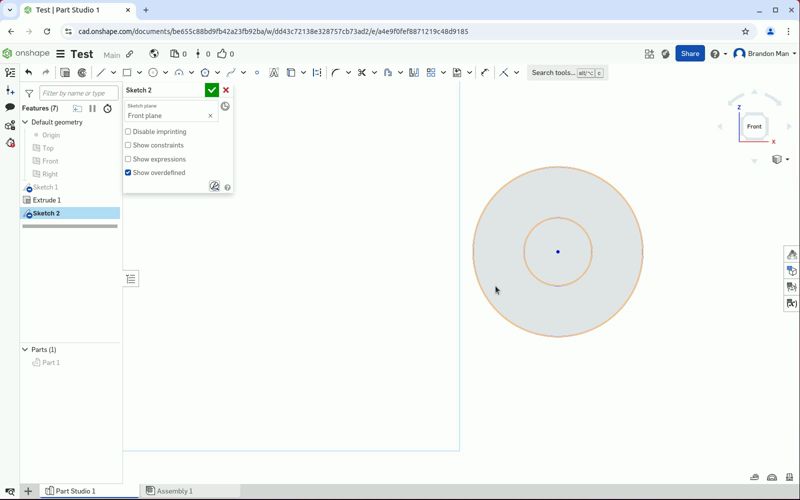
scroll(-6)
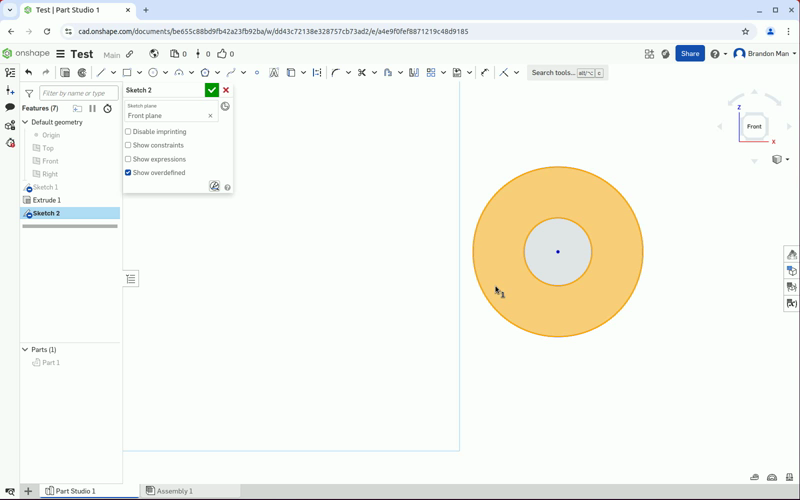
scroll(-6)
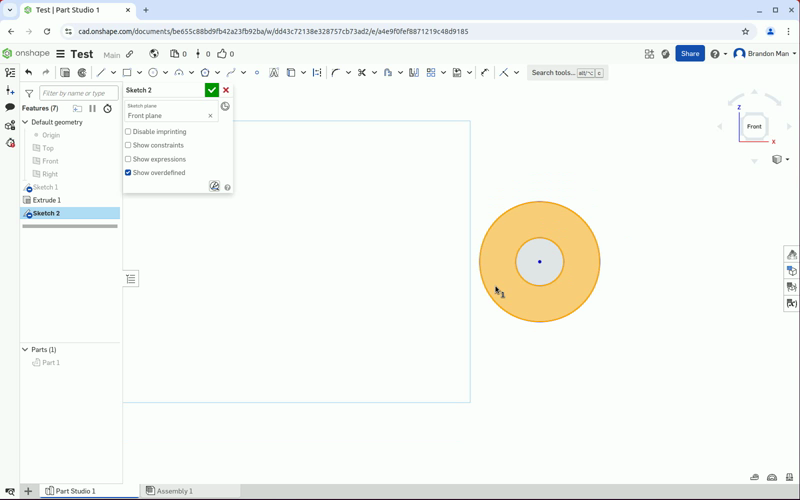
scroll(-6)
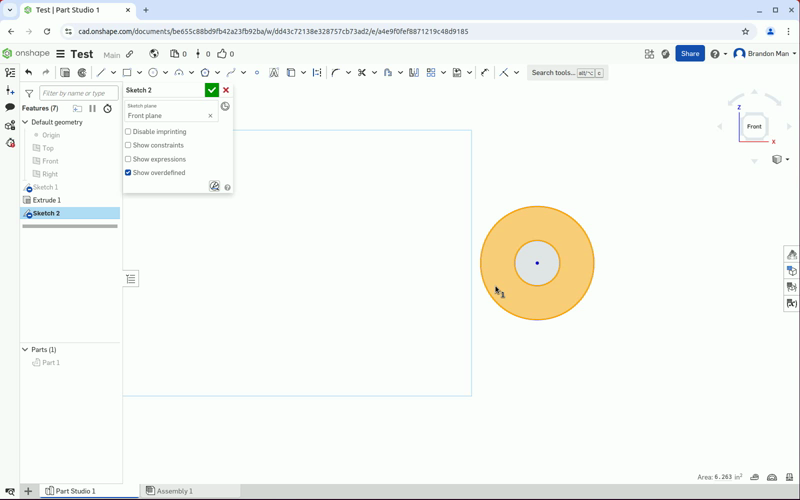
scroll(-6)
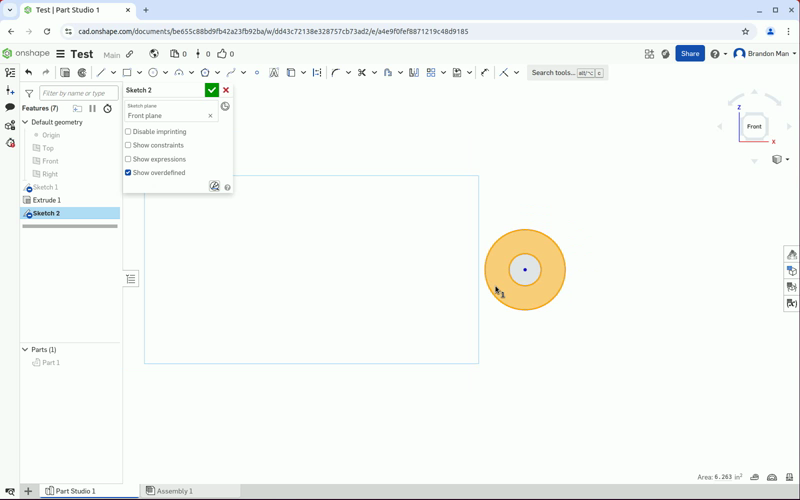
scroll(-6)
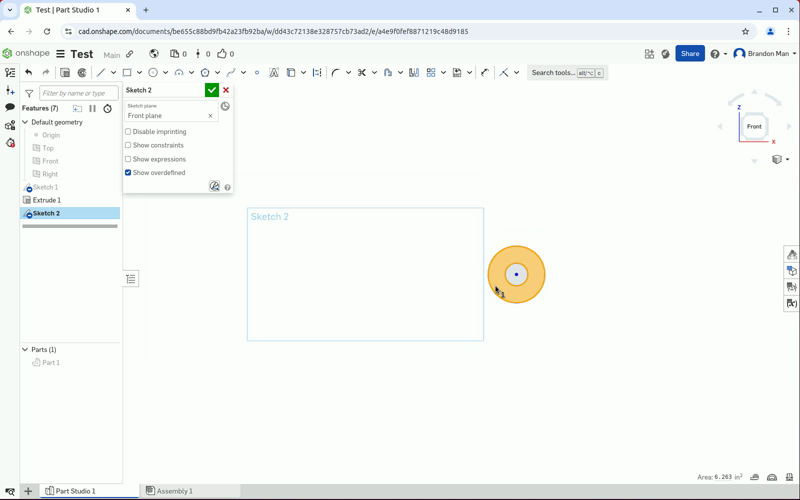
scroll(-6)
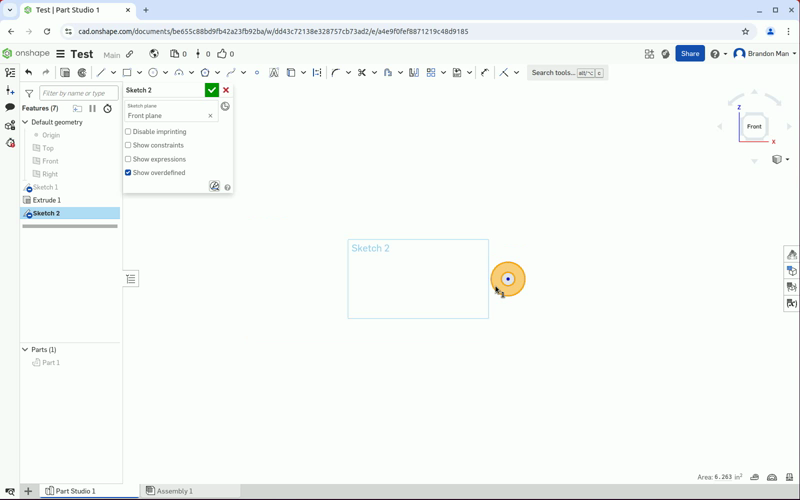
scroll(-6)
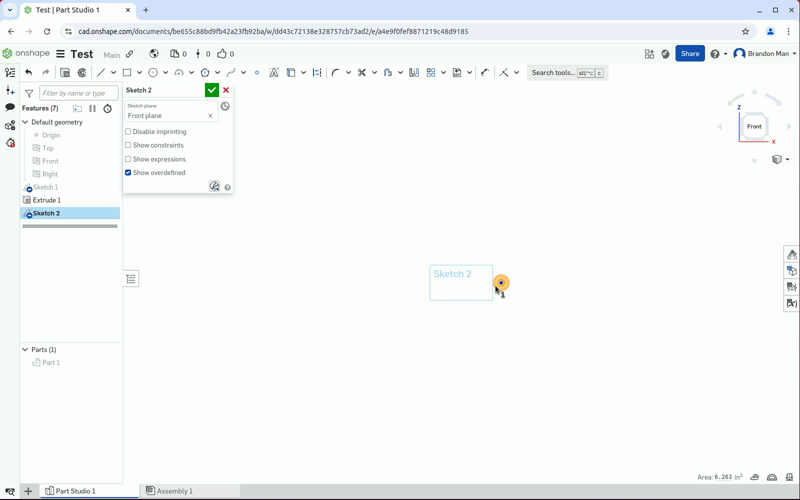
mouse_move(73, 352)
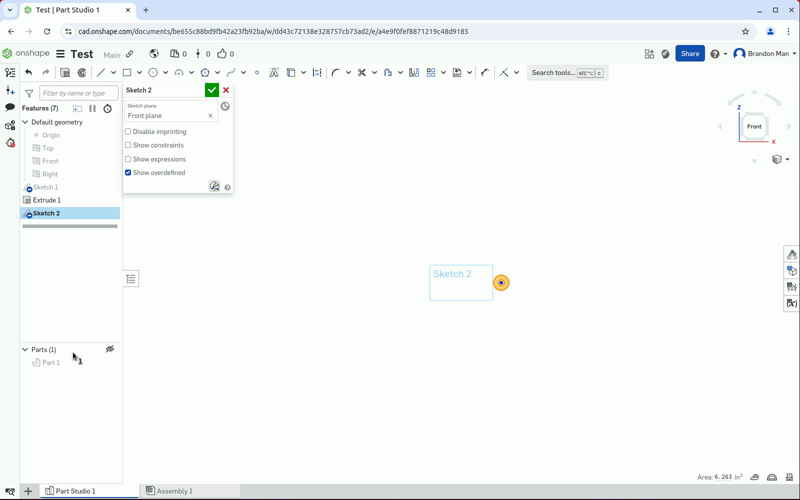
key(shift+y)
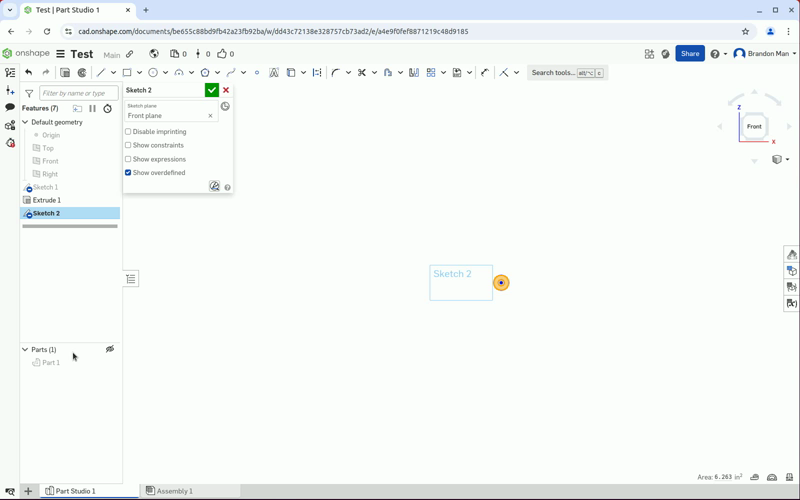
key(shift+e)
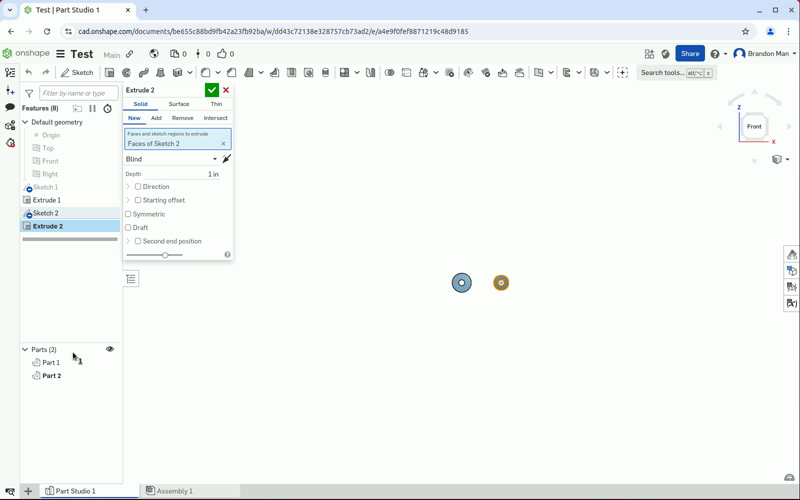
mouse_move(143, 106)
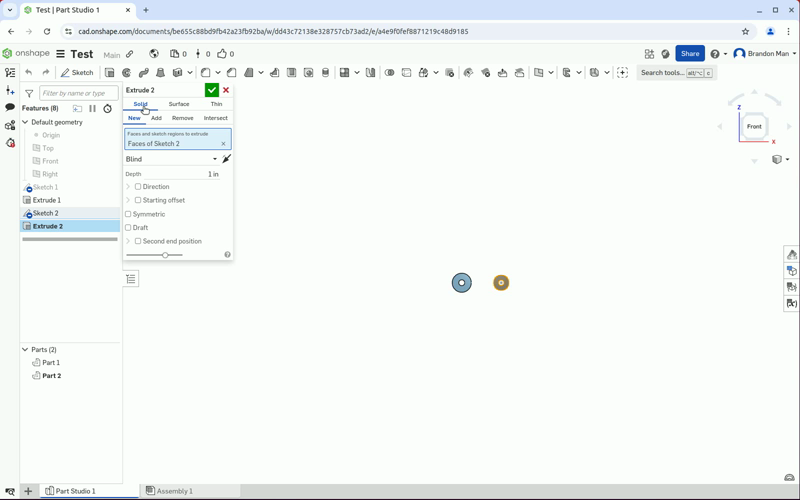
click(143, 106)
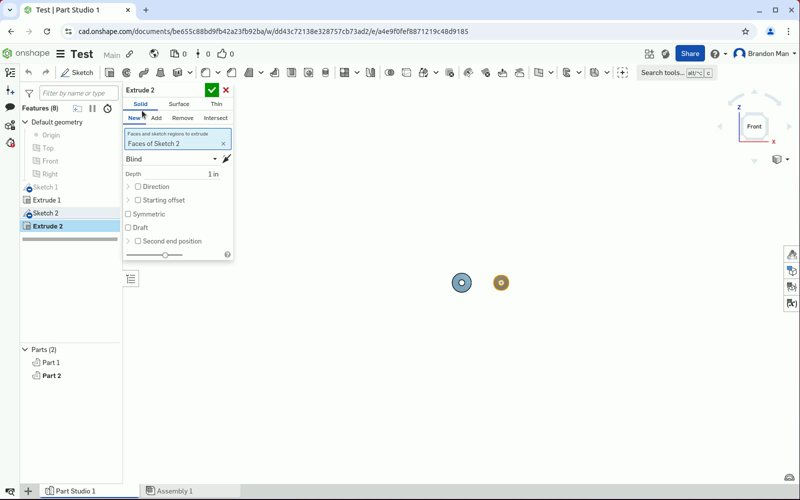
mouse_move(137, 120)
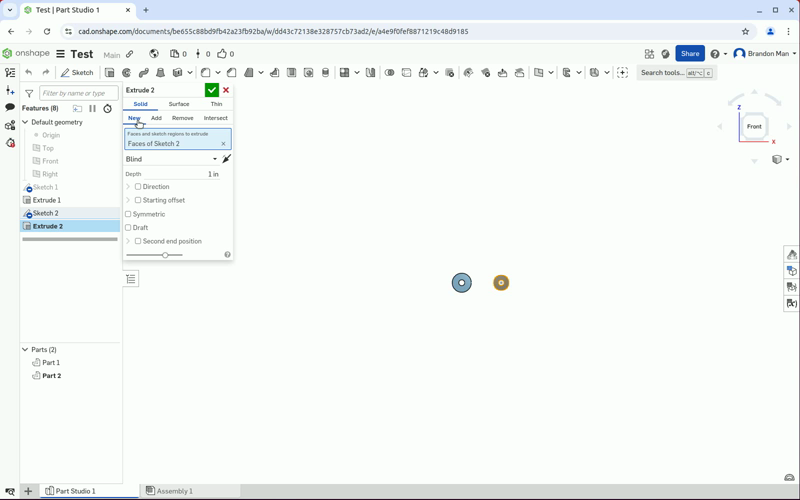
click(137, 120)
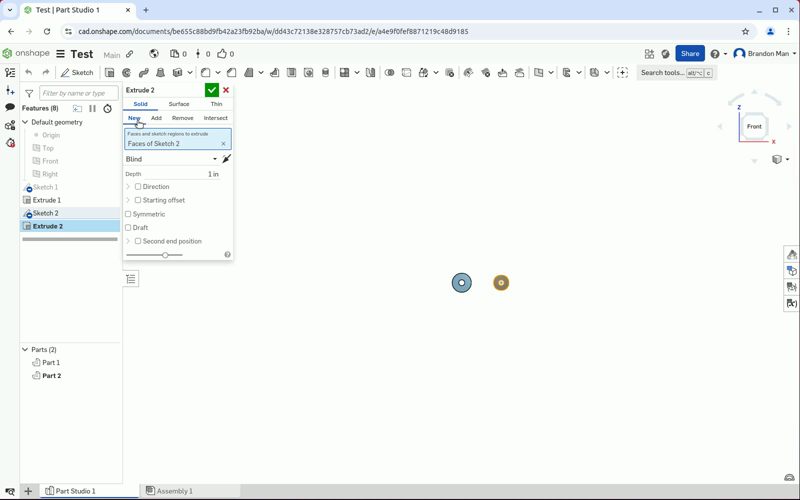
key(tab, 4)
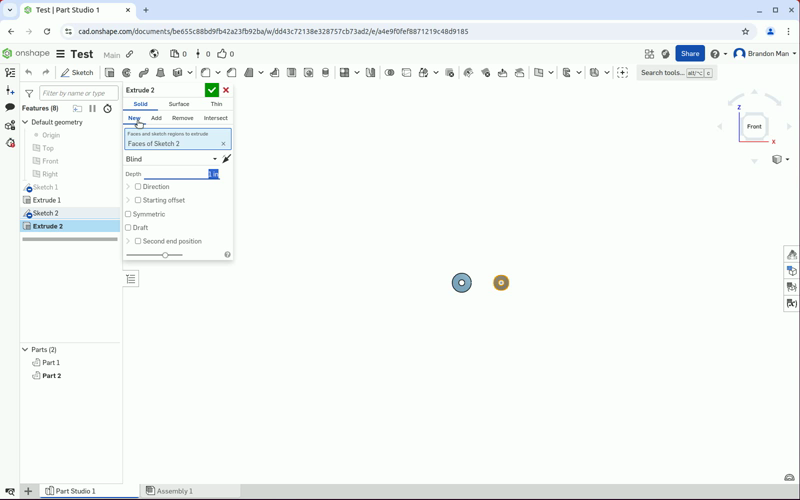
text(0.481)
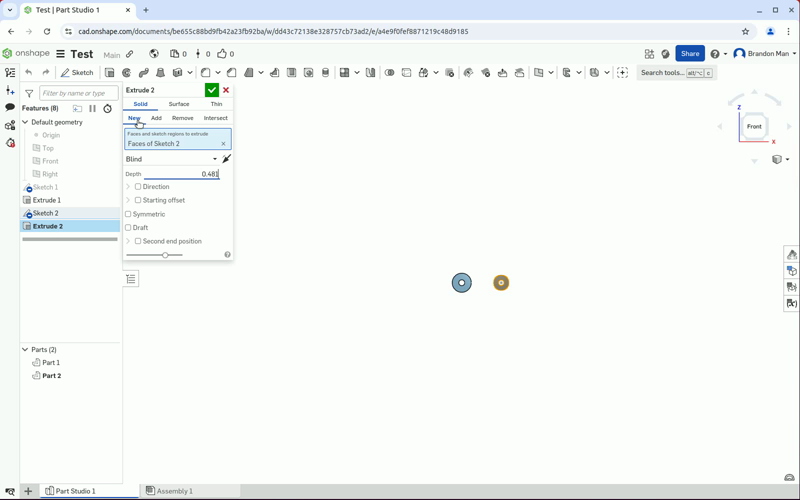
key(enter)
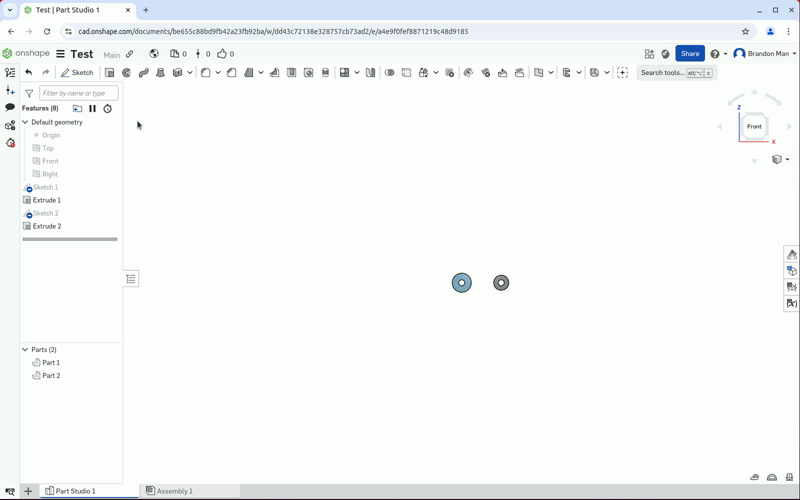
key(shift+h)
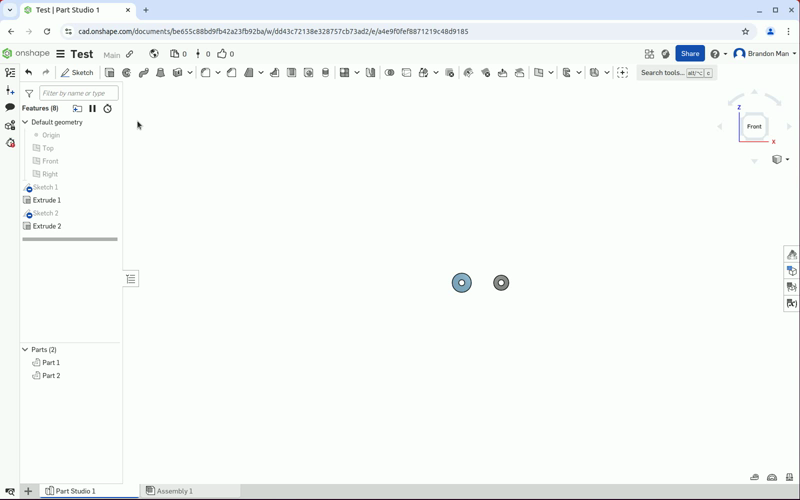
key(shift+h)
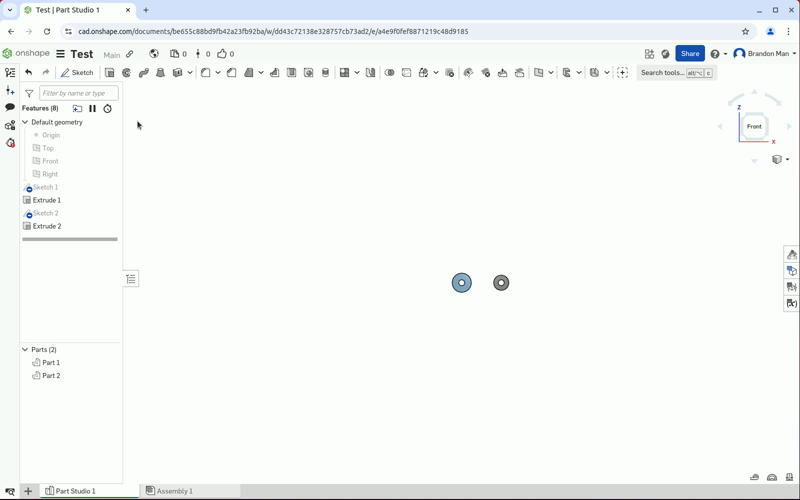
mouse_move(73, 189)
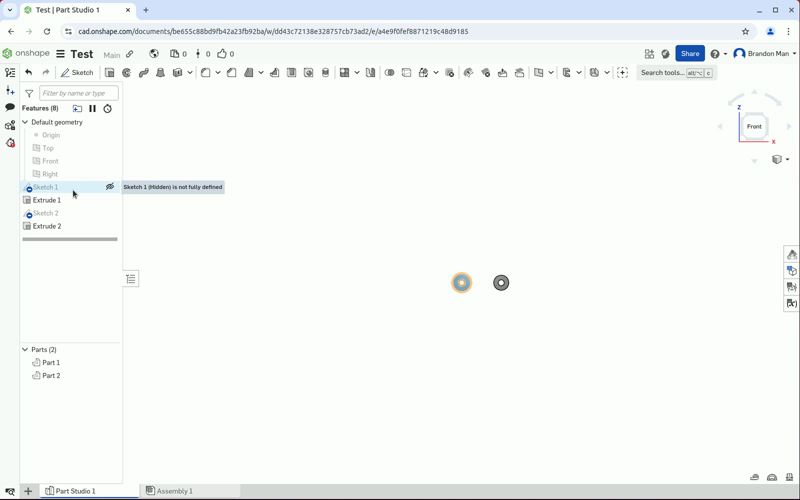
click(73, 189)
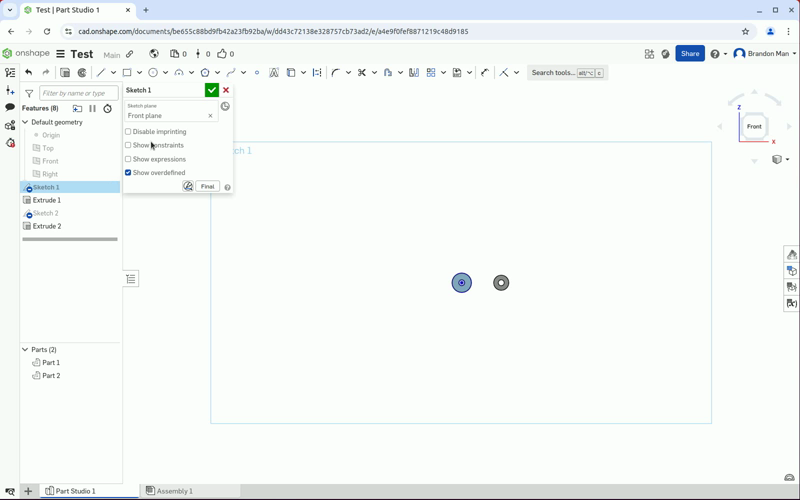
mouse_move(229, 92)
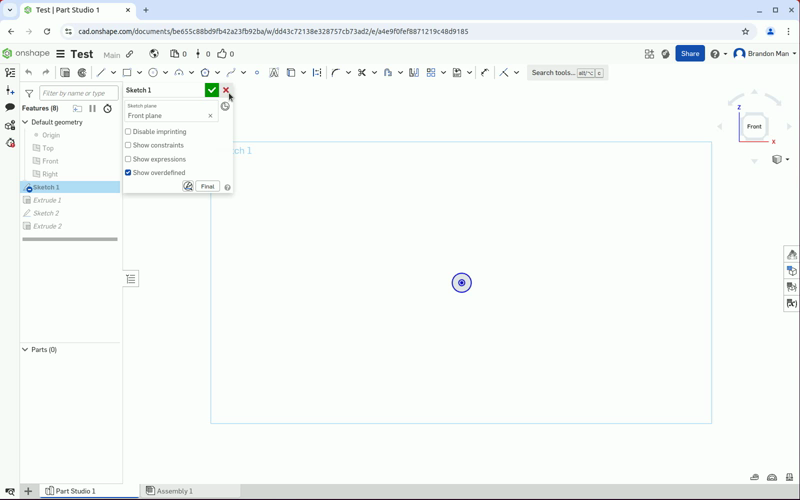
click(229, 92)
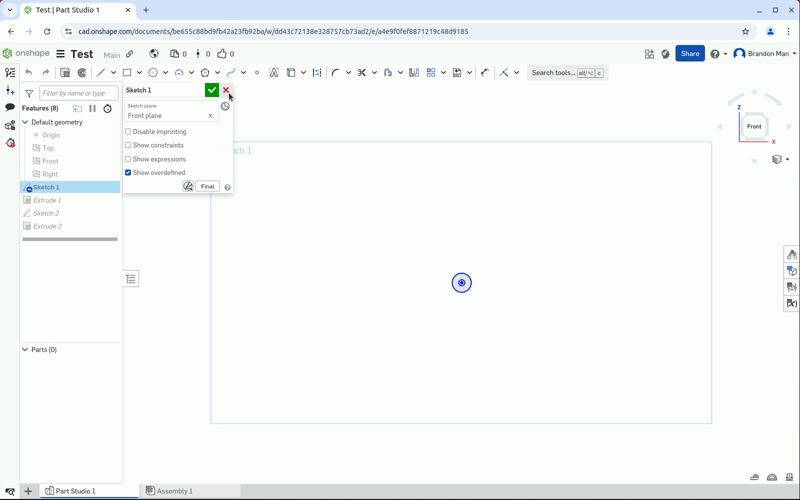
key(shift+s)
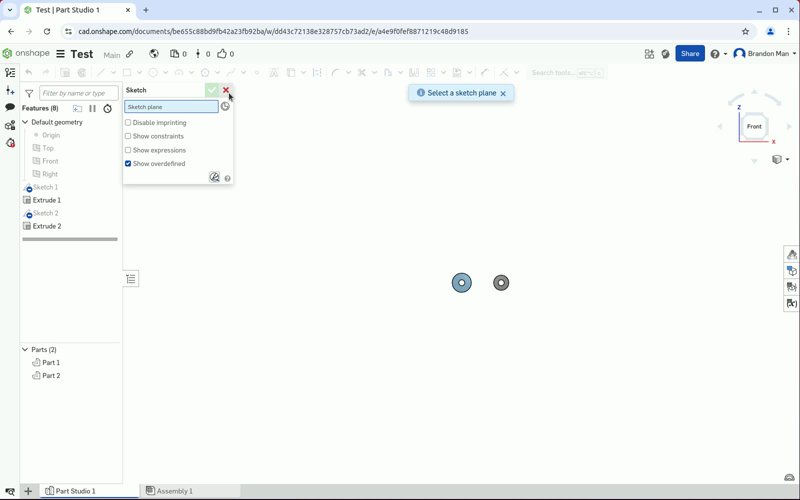
mouse_move(73, 163)
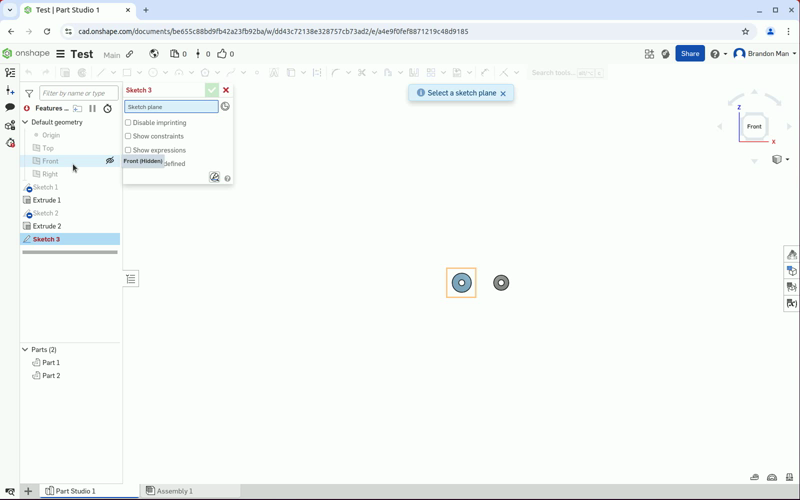
click(73, 163)
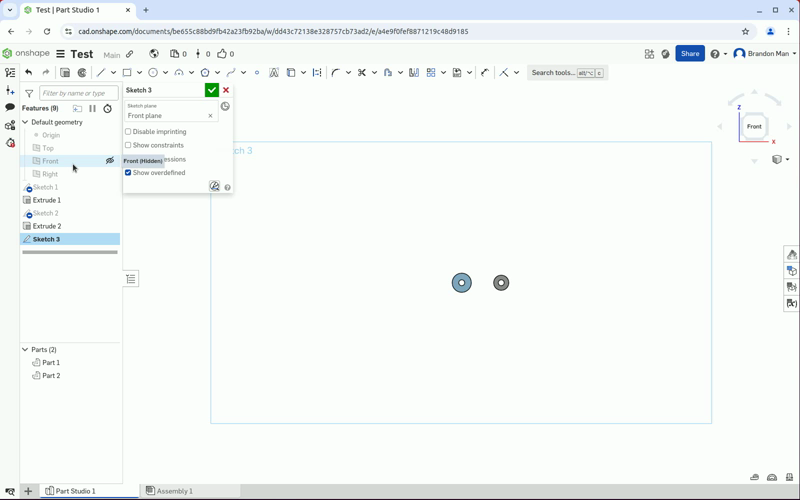
mouse_move(73, 352)
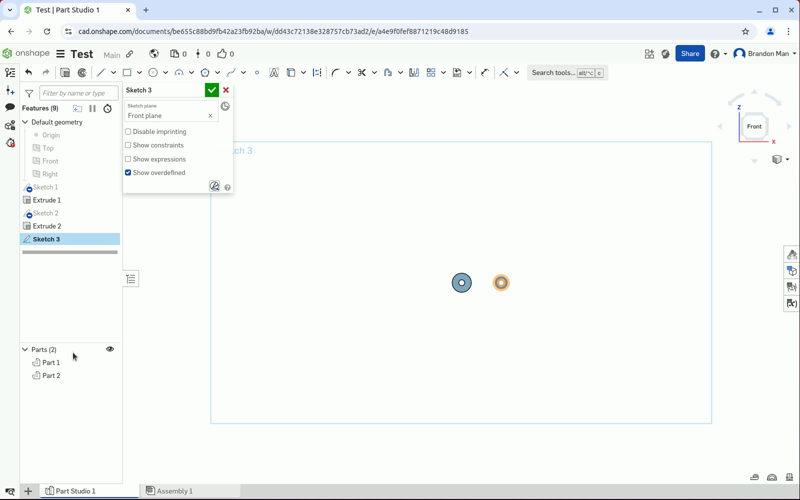
key(y)
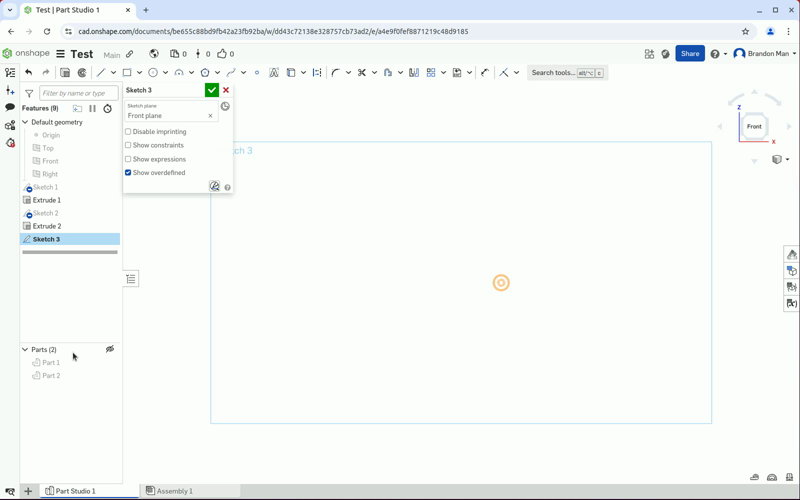
key(c)
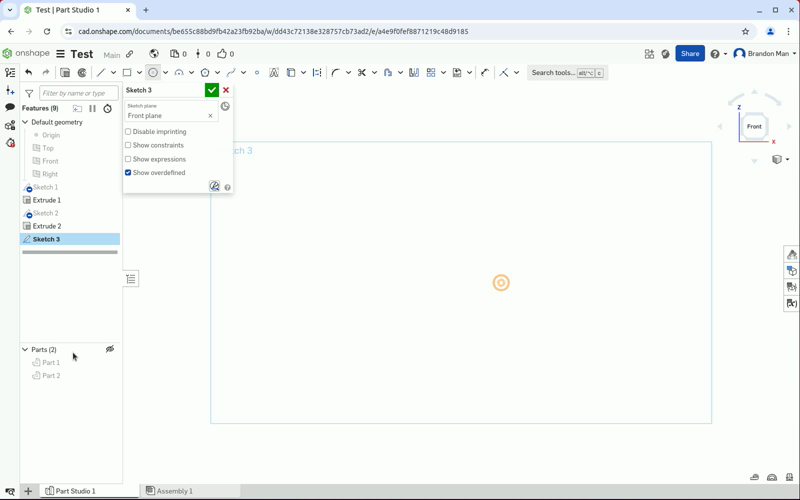
key_down(shift)
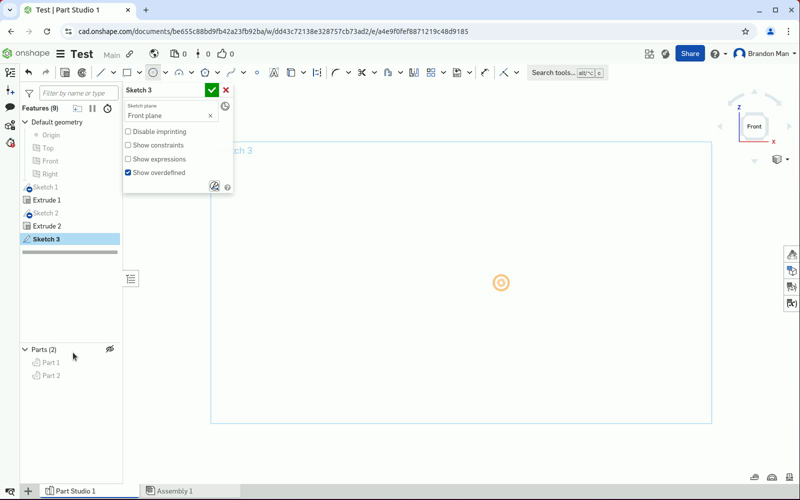
mouse_move(461, 178)
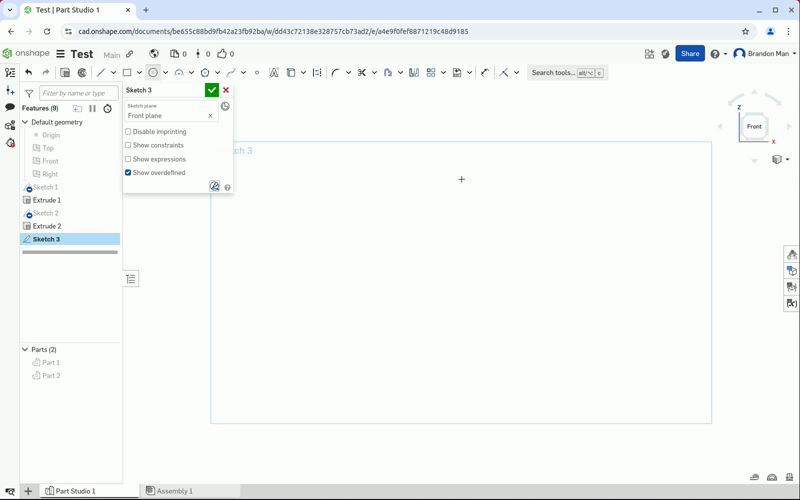
click(461, 178)
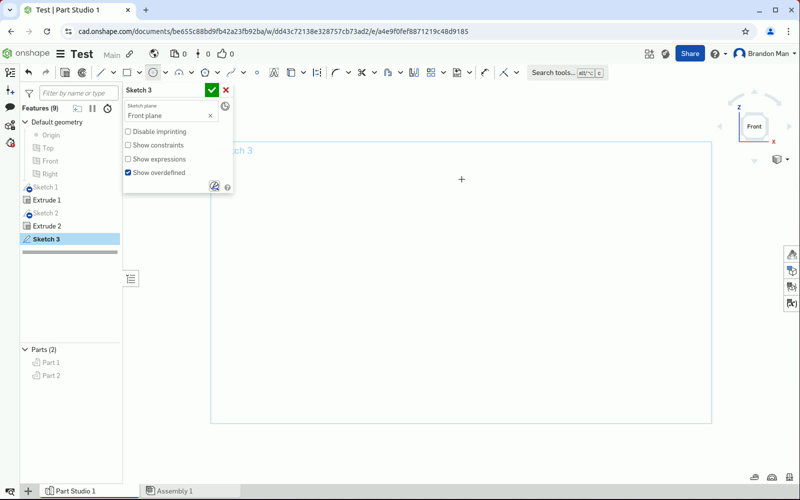
key_up(shift)
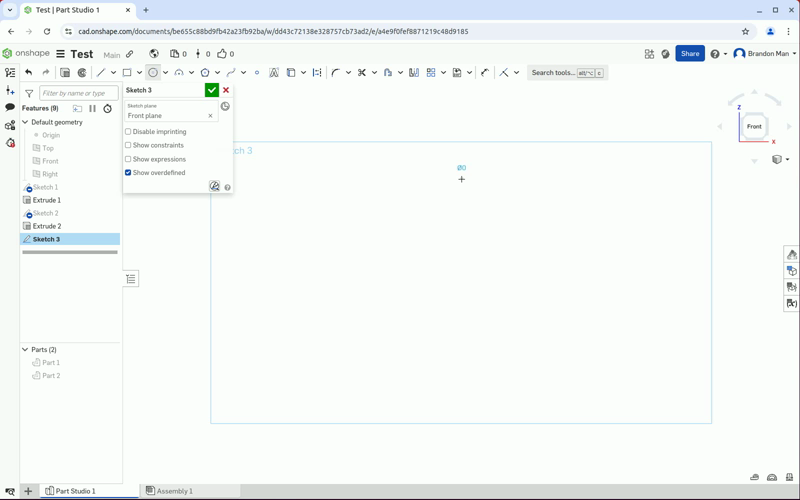
mouse_move(471, 178)
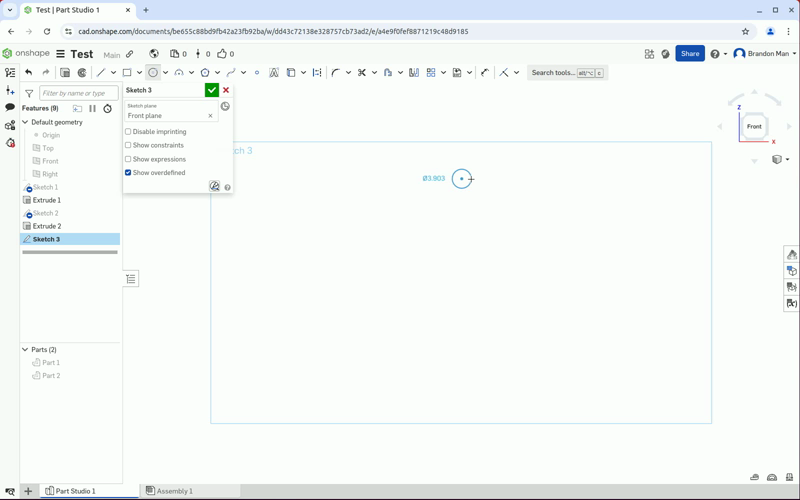
click(471, 178)
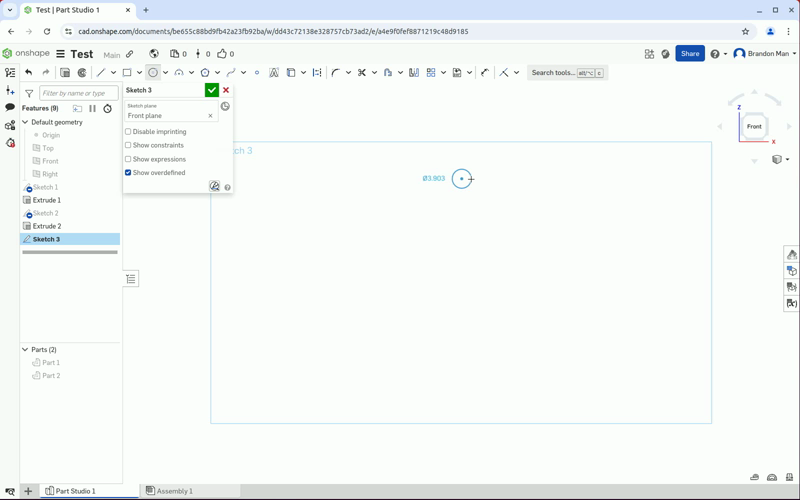
key(esc)
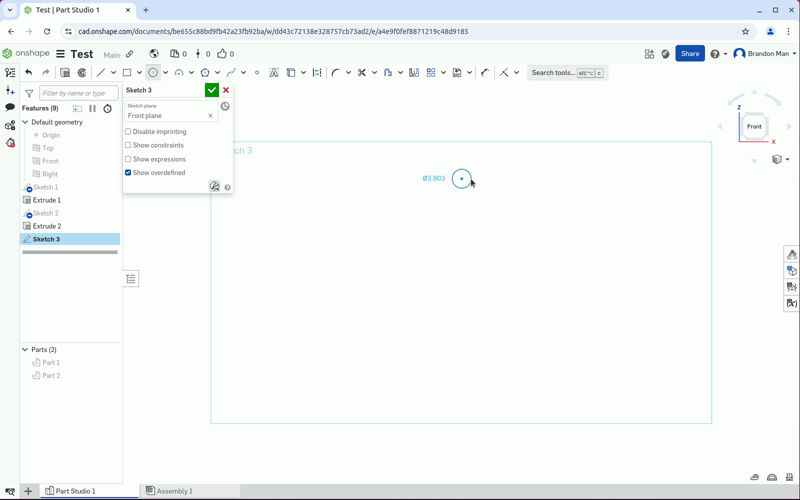
key(c)
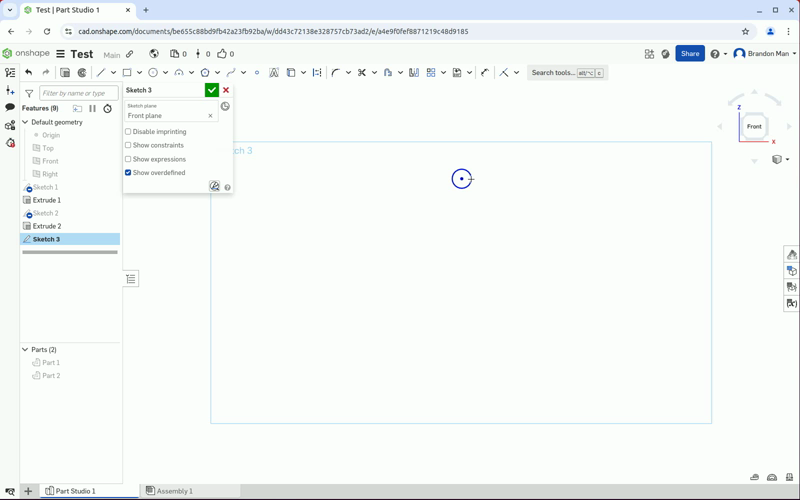
key_down(shift)
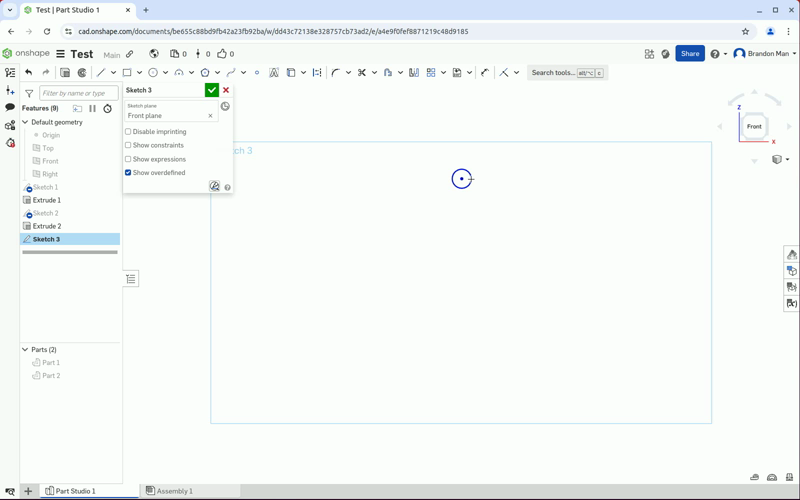
mouse_move(461, 178)
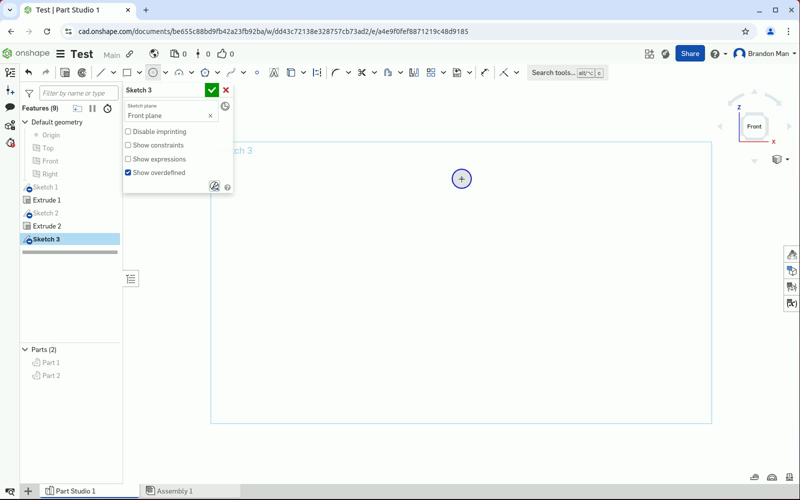
click(461, 178)
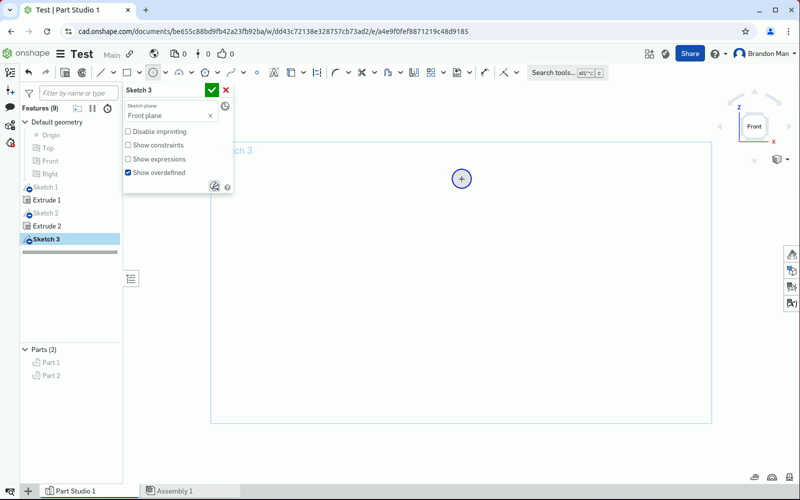
key_up(shift)
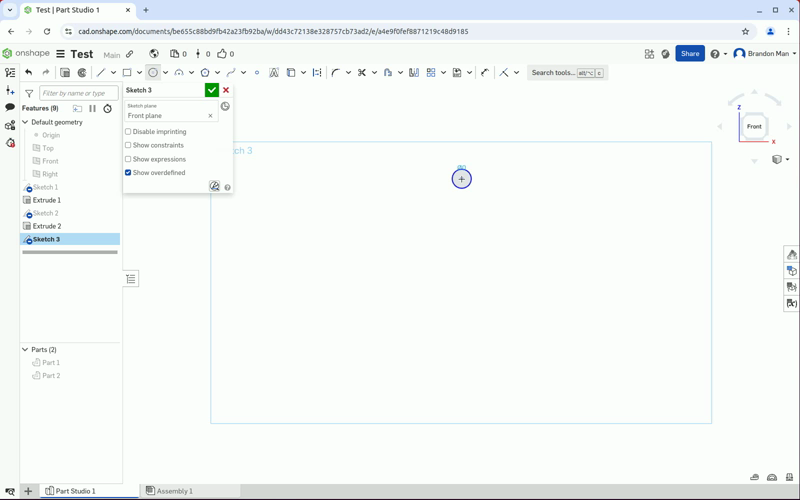
mouse_move(464, 178)
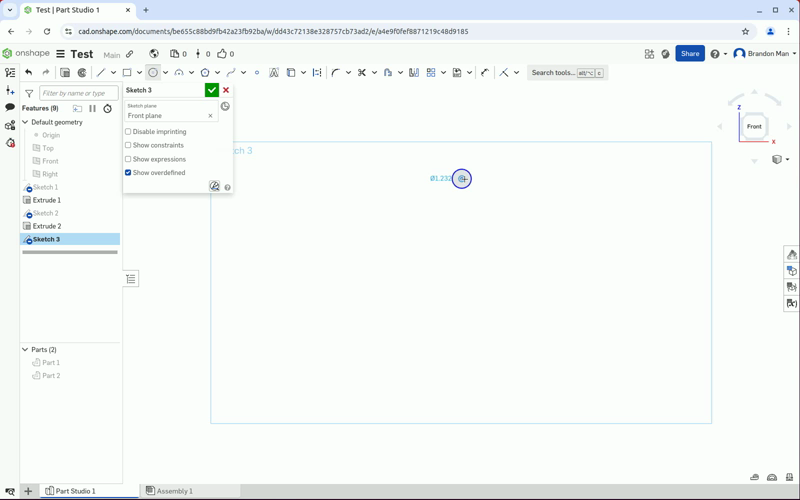
scroll(6)
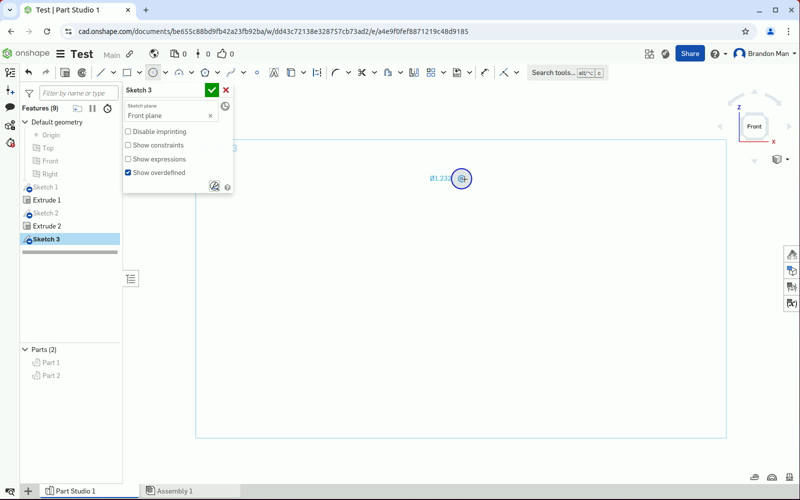
scroll(6)
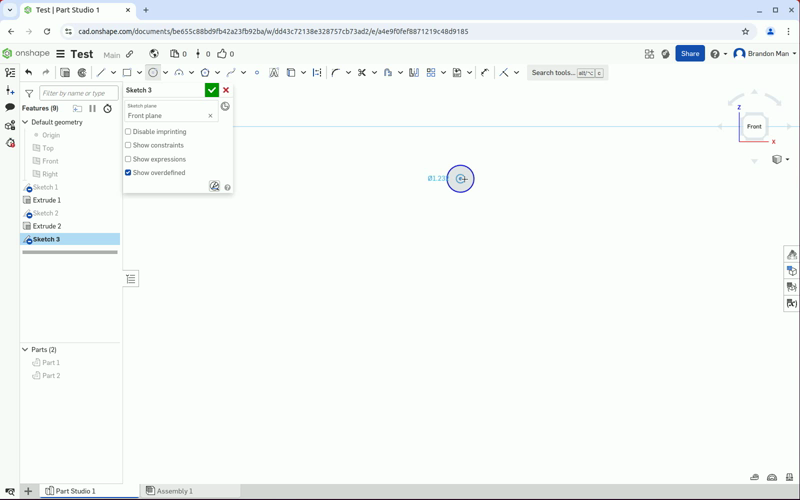
scroll(6)
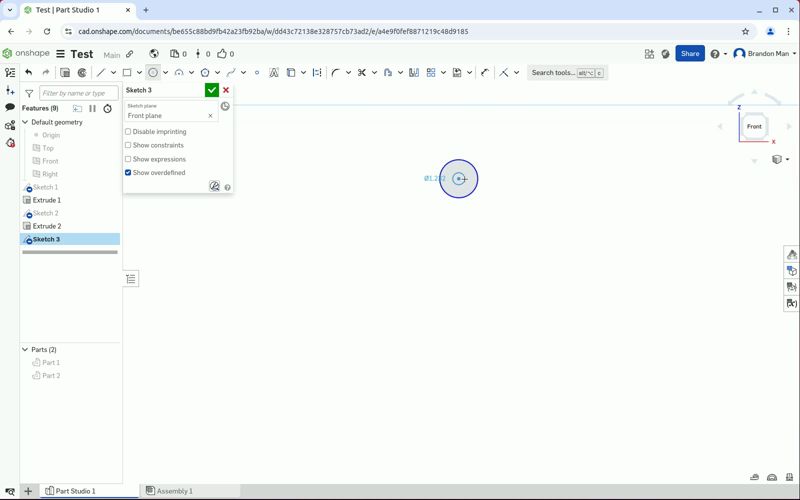
scroll(6)
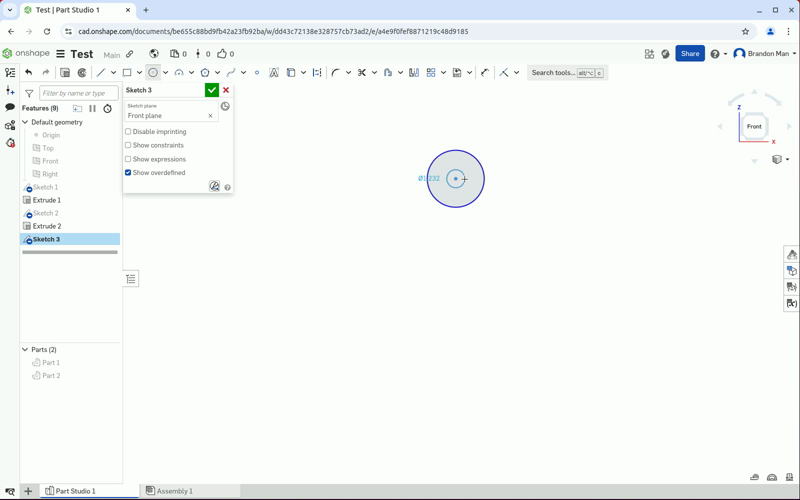
scroll(6)
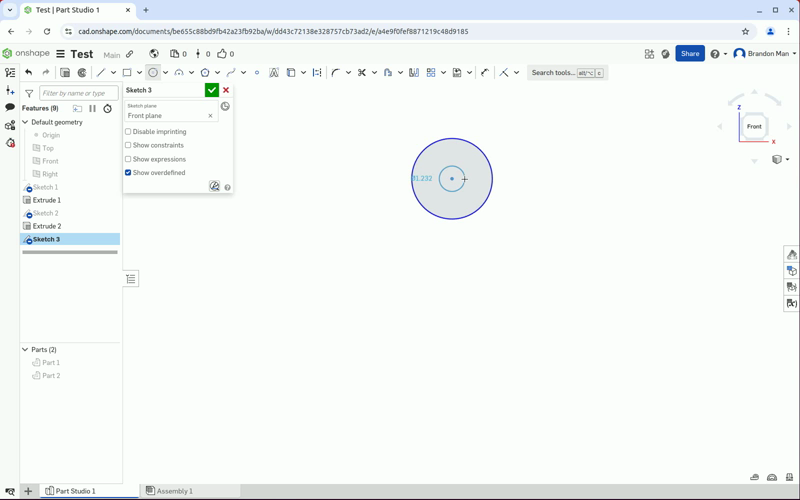
scroll(6)
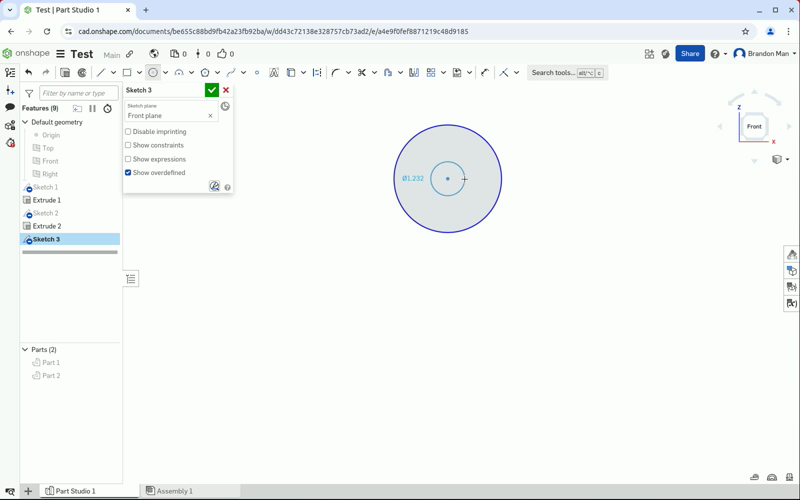
scroll(6)
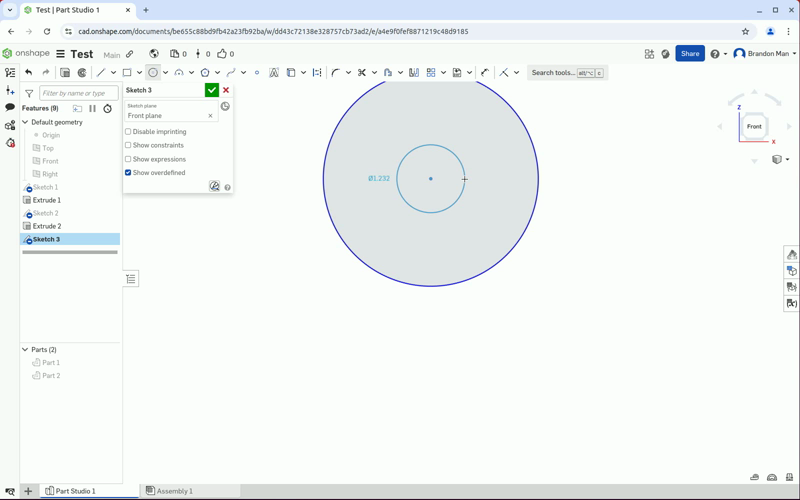
click(464, 178)
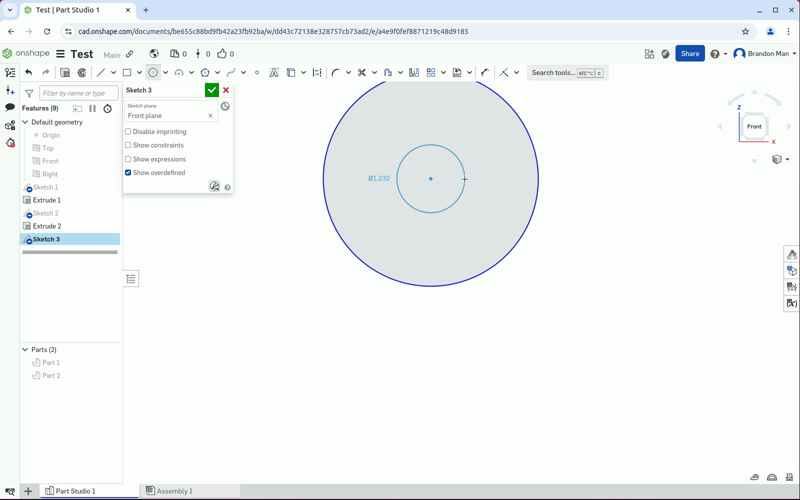
scroll(-6)
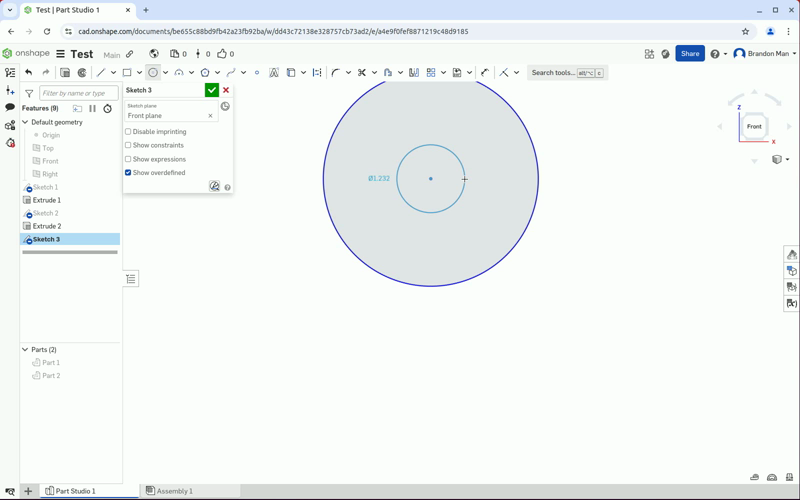
scroll(-6)
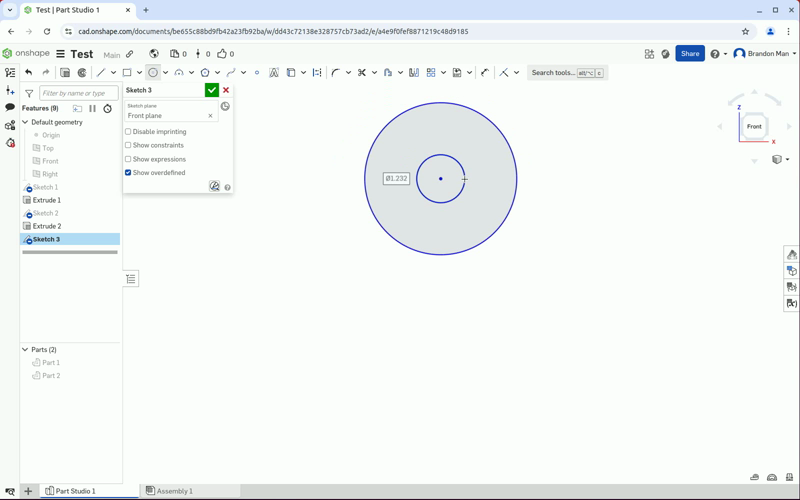
scroll(-6)
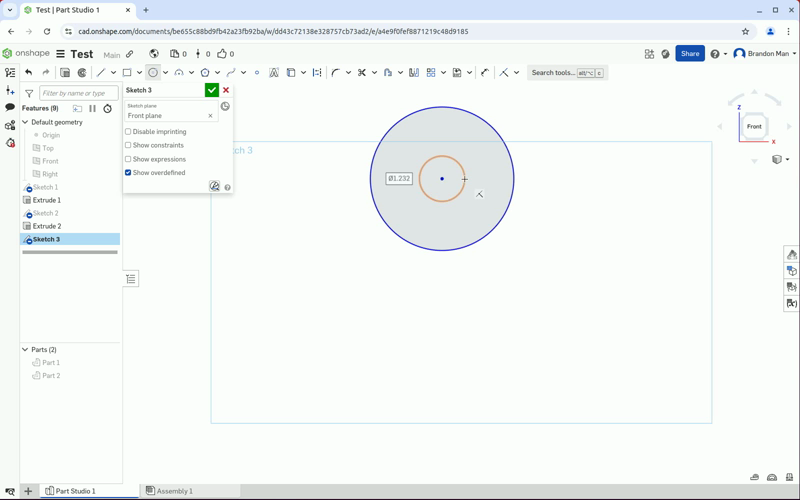
scroll(-6)
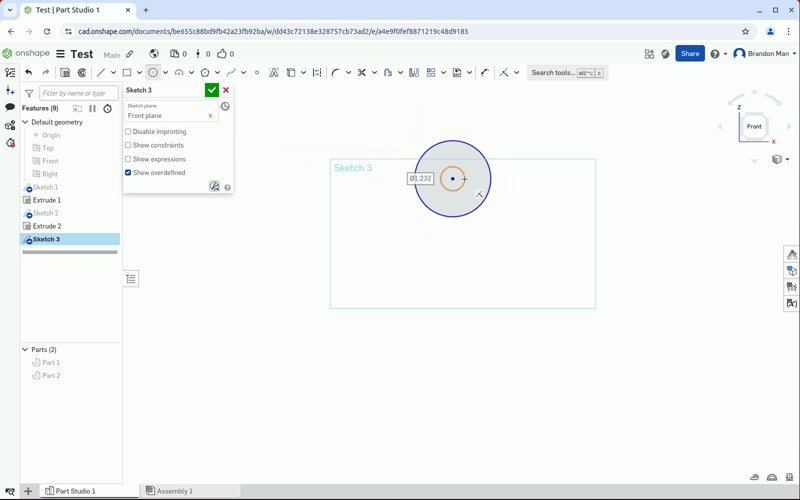
scroll(-6)
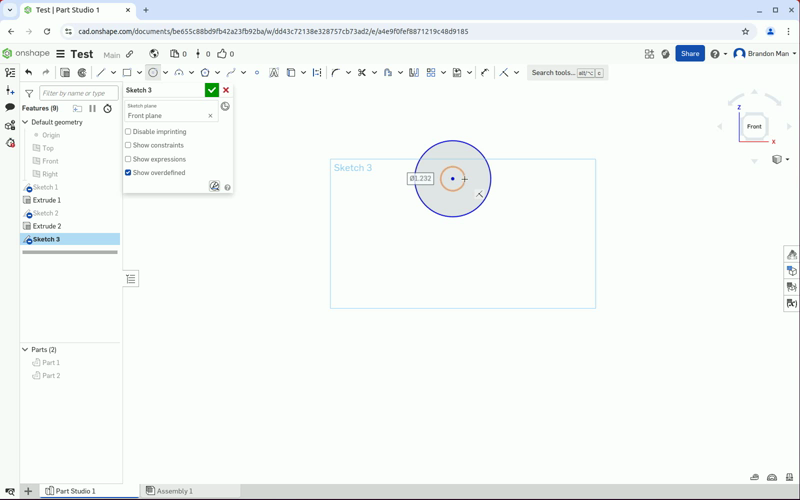
scroll(-6)
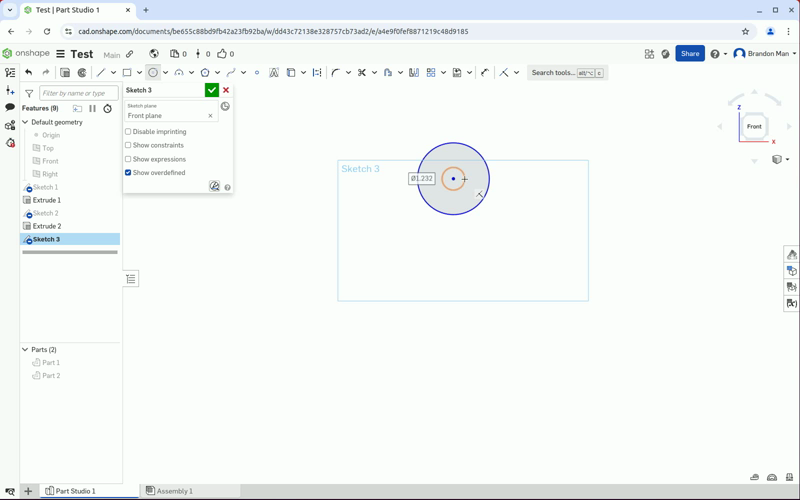
scroll(-6)
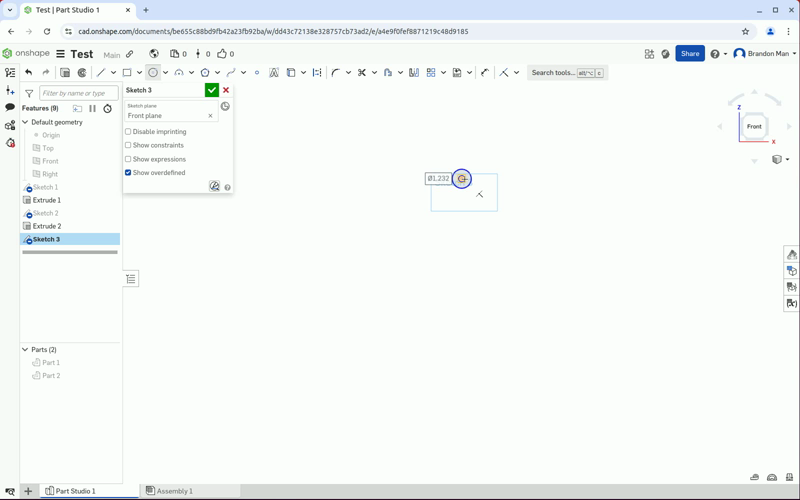
key(esc)
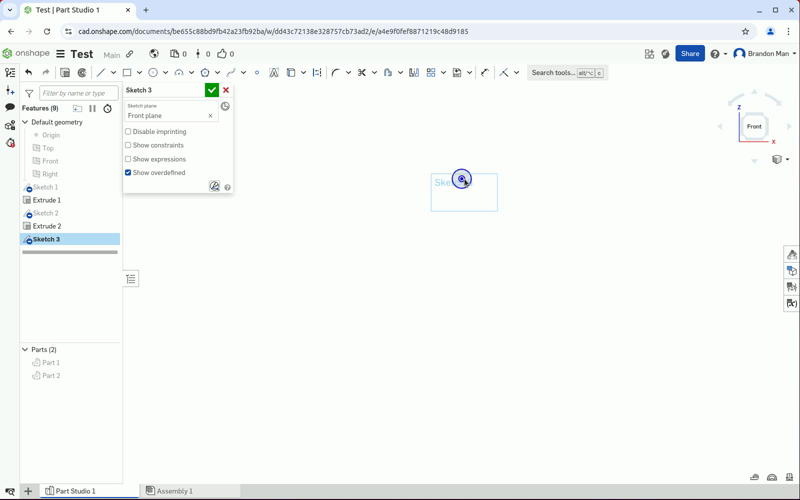
mouse_move(462, 187)
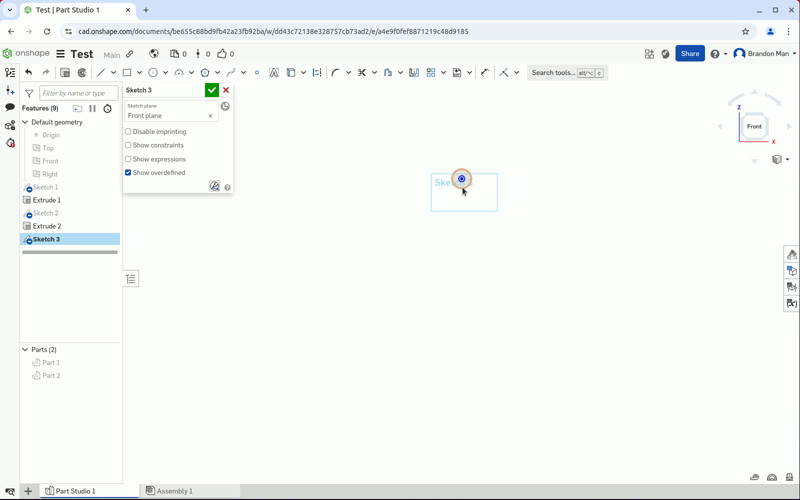
scroll(6)
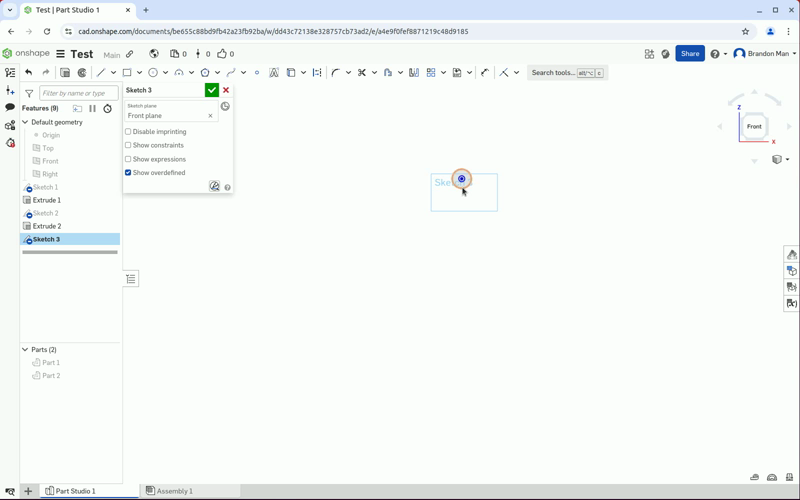
scroll(6)
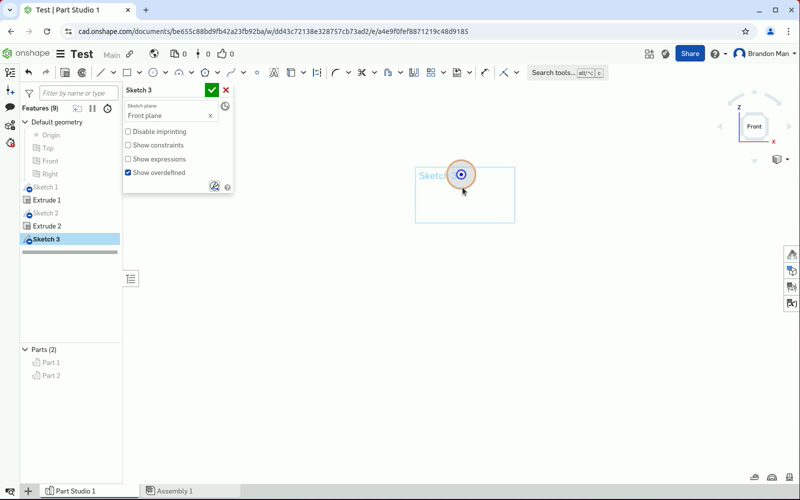
scroll(6)
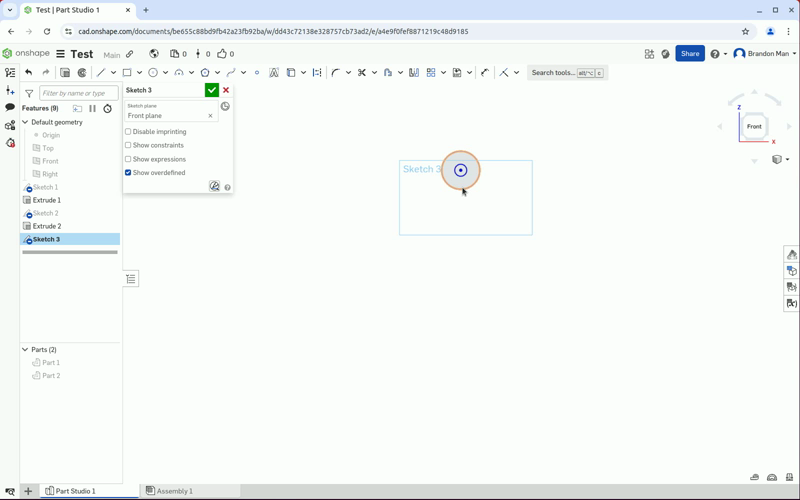
scroll(6)
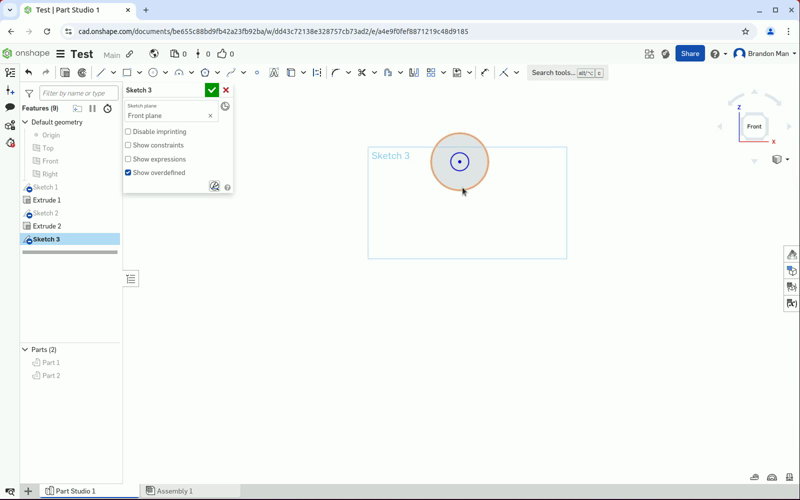
scroll(6)
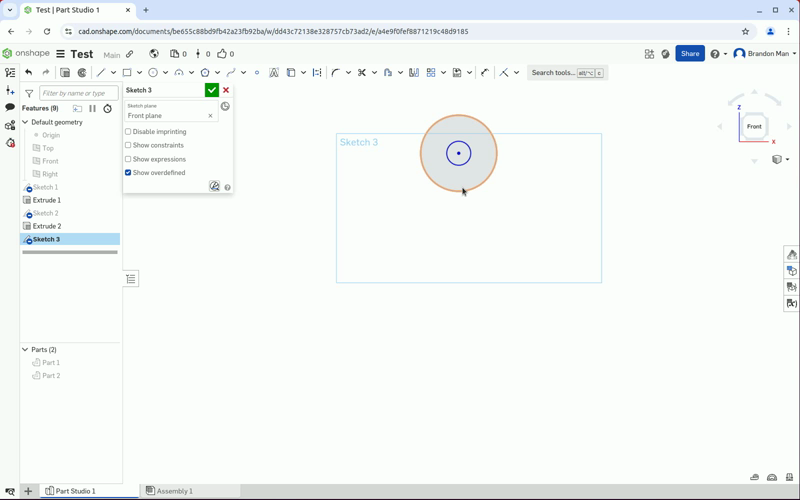
scroll(6)
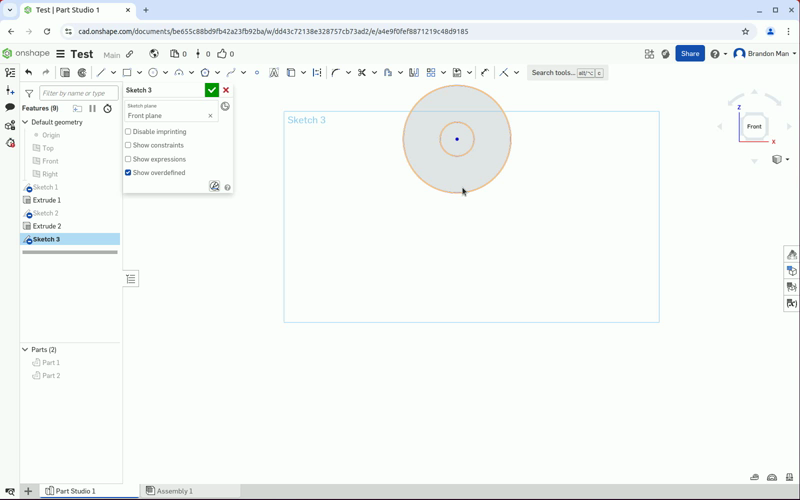
scroll(6)
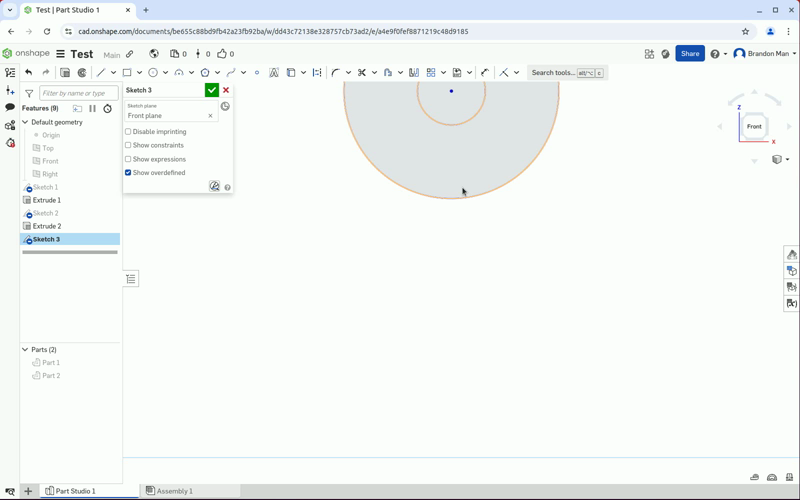
click(462, 187)
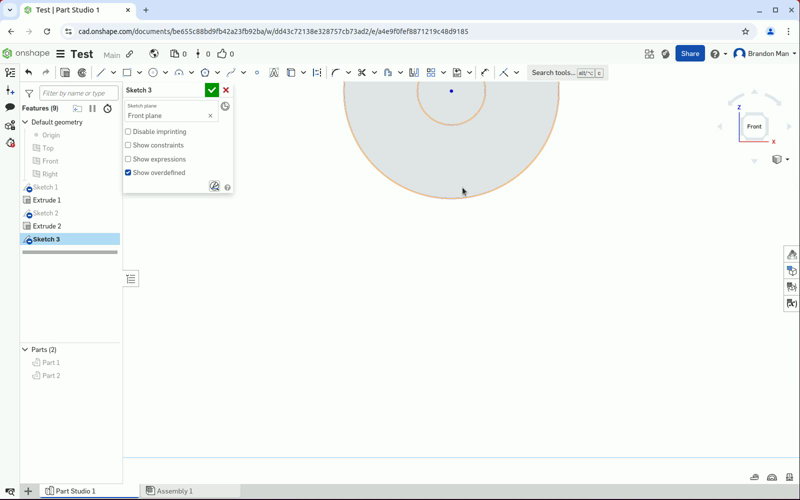
scroll(-6)
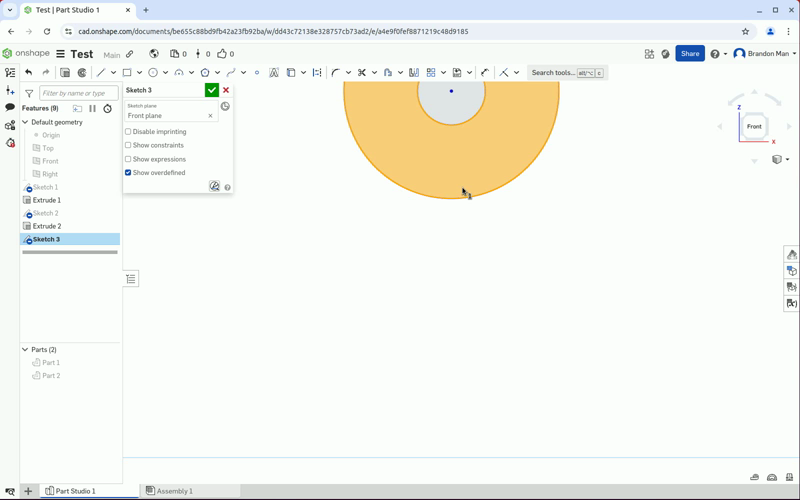
scroll(-6)
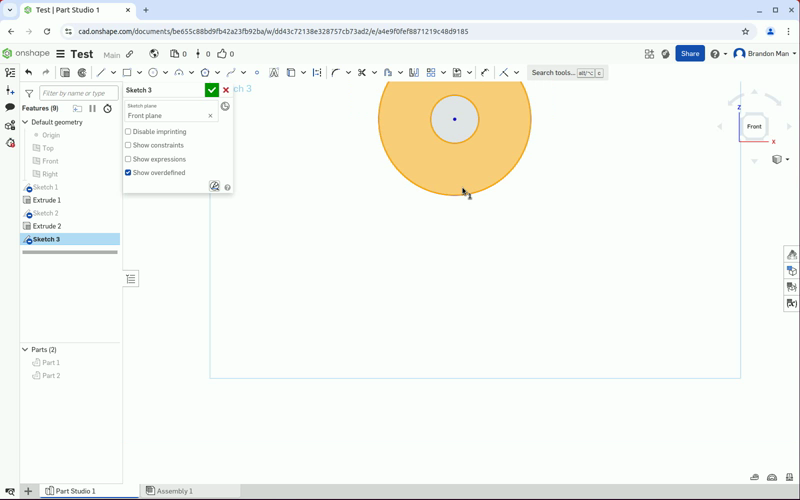
scroll(-6)
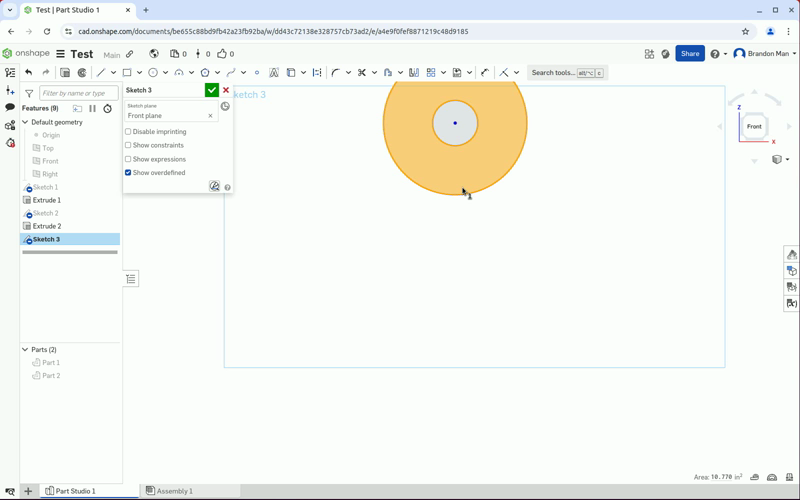
scroll(-6)
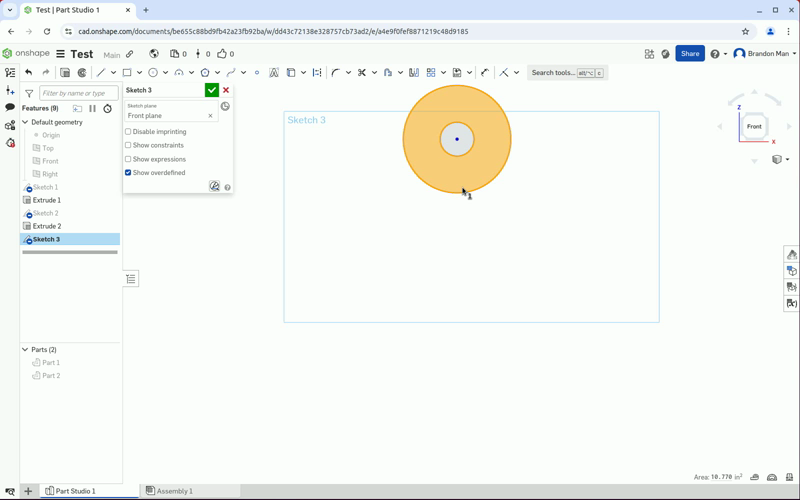
scroll(-6)
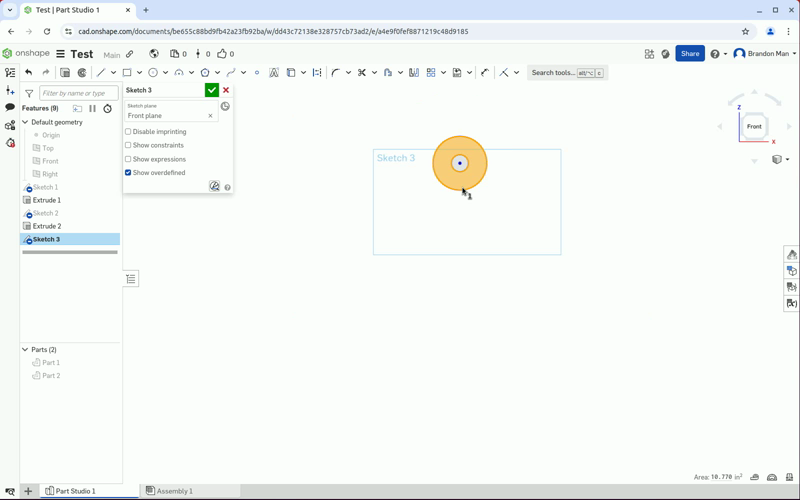
scroll(-6)
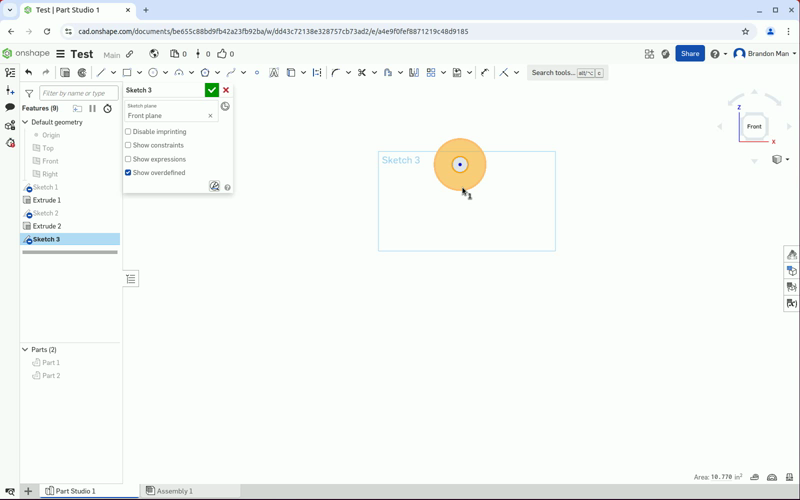
scroll(-6)
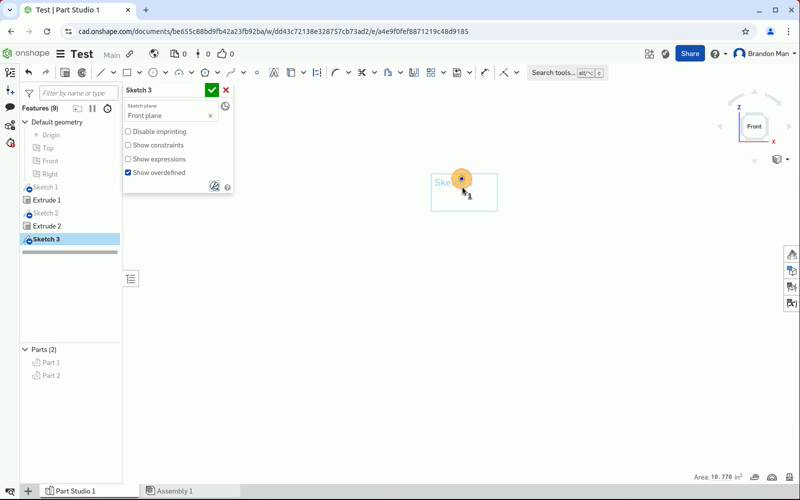
mouse_move(73, 352)
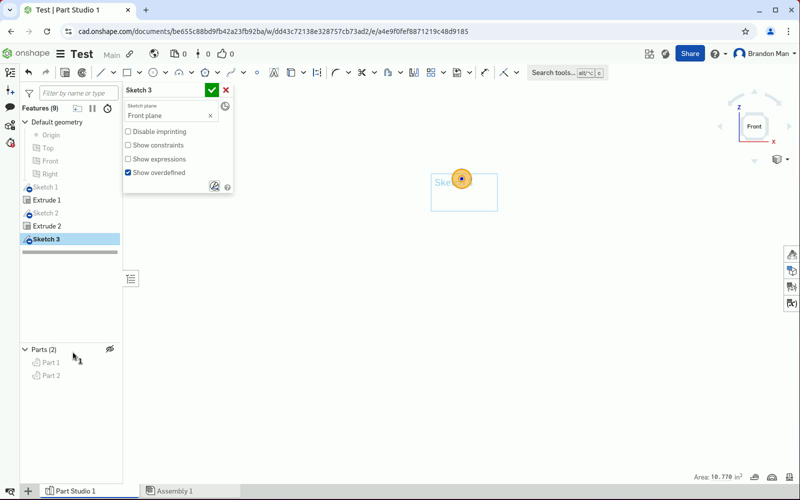
key(shift+y)
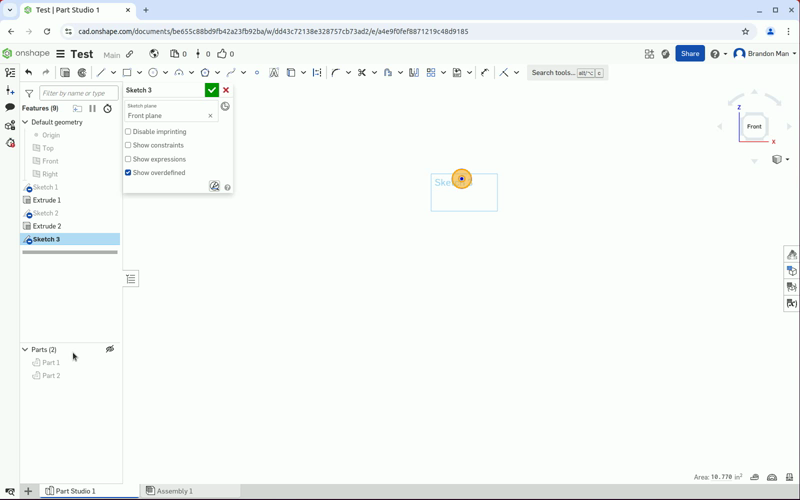
key(shift+e)
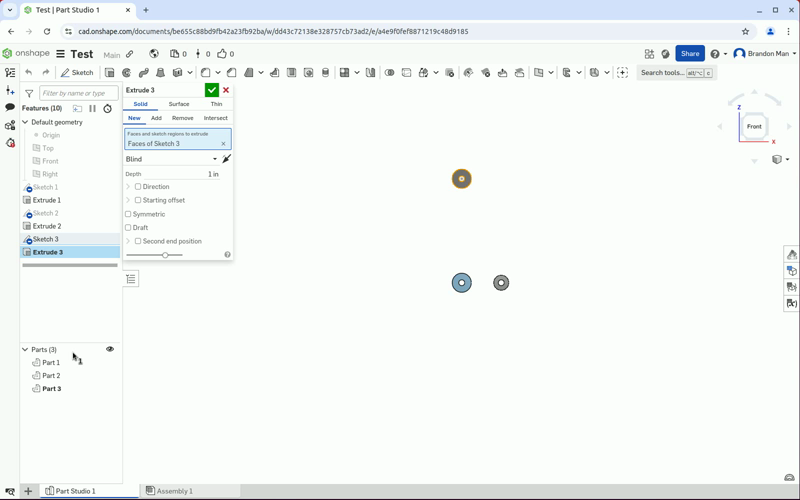
mouse_move(143, 106)
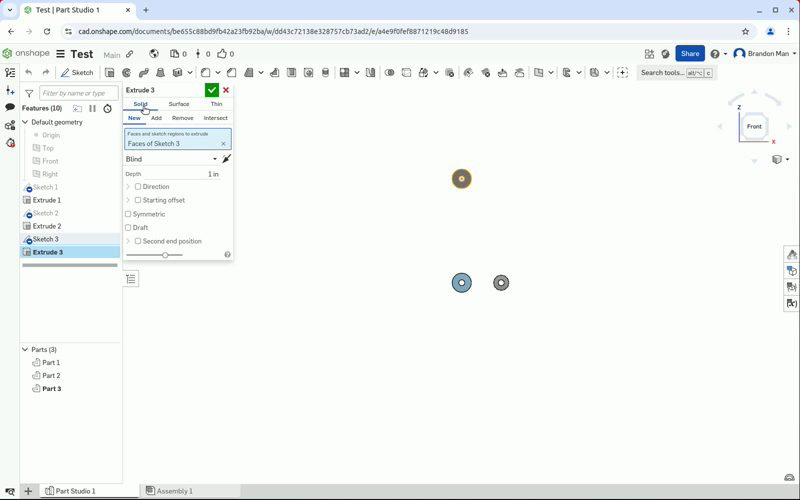
click(143, 106)
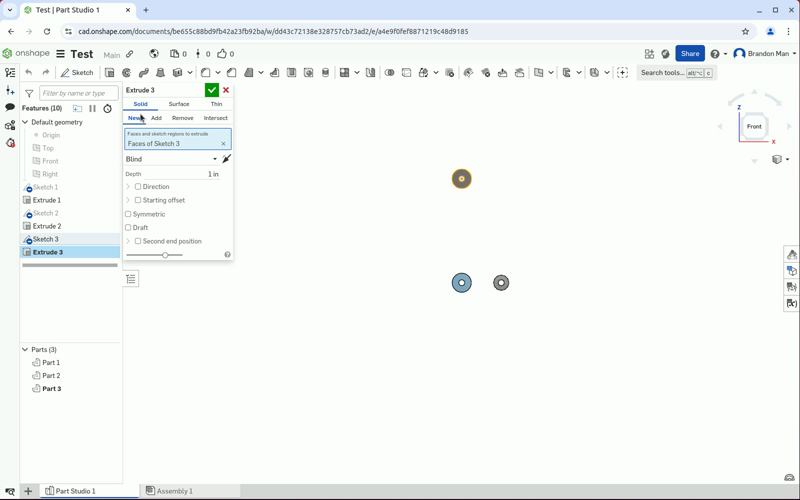
mouse_move(137, 120)
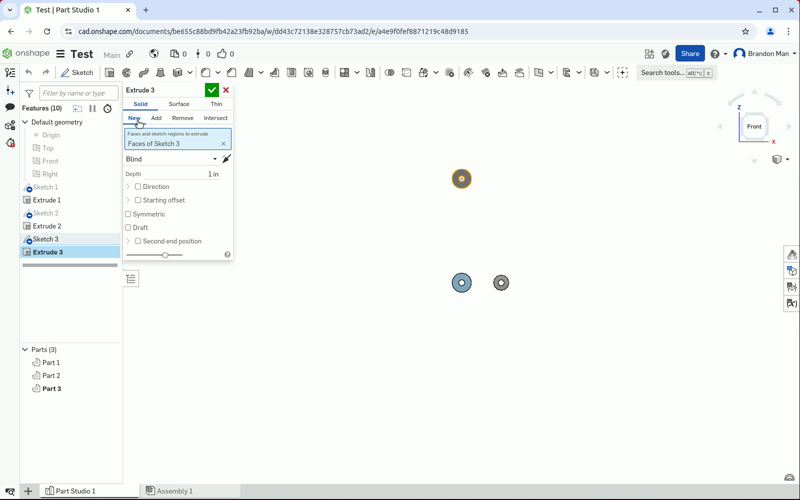
click(137, 120)
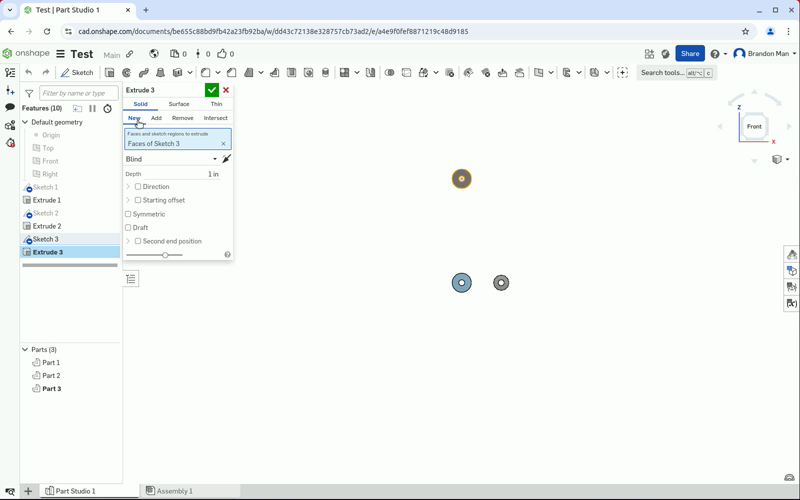
key(tab, 4)
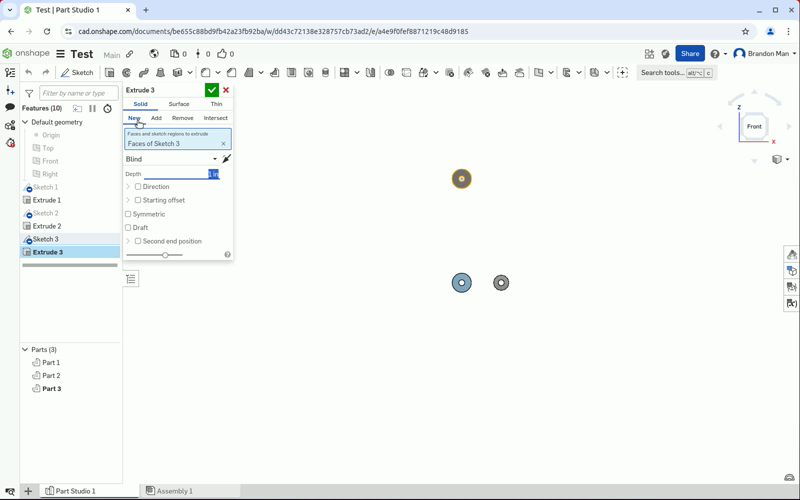
text(0.481)
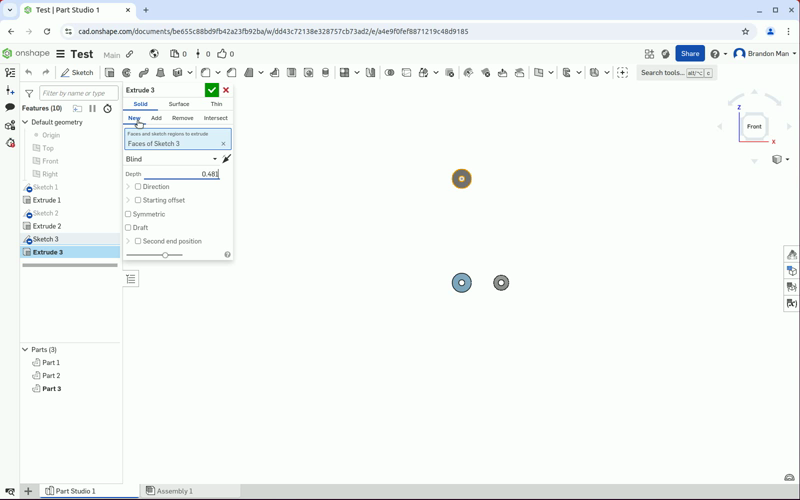
key(enter)
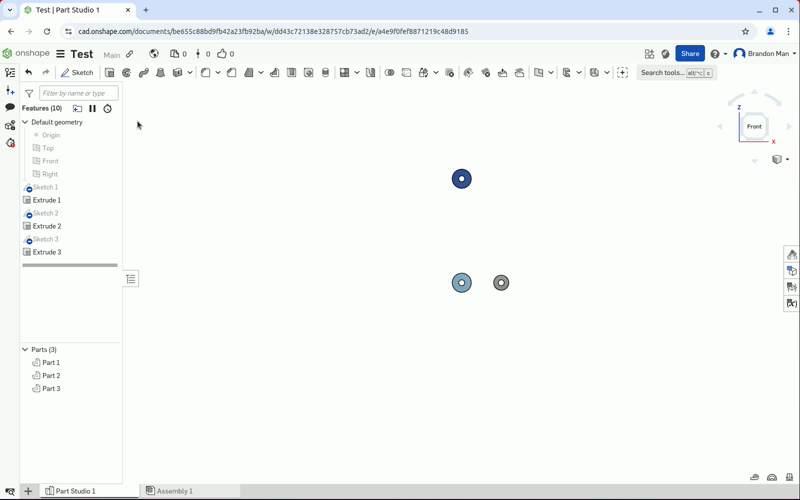
key(shift+h)
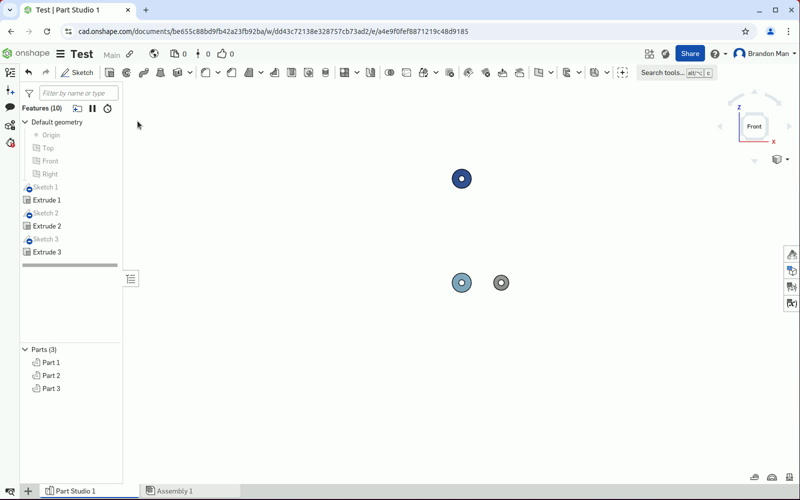
key(shift+h)
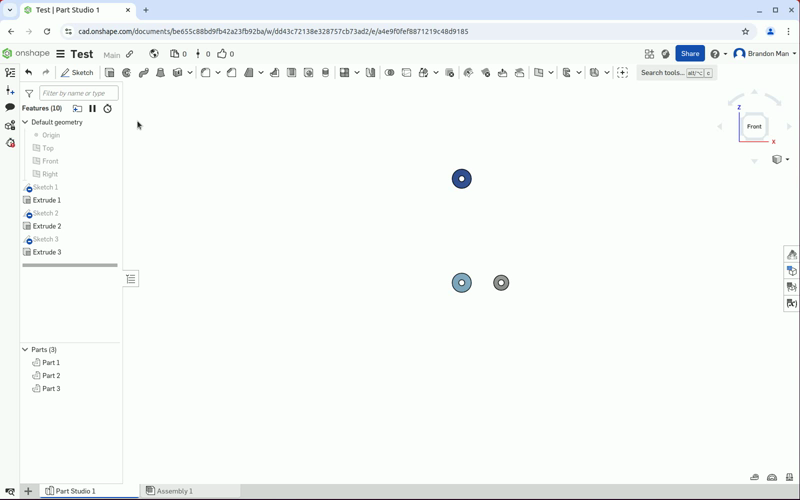
mouse_move(73, 189)
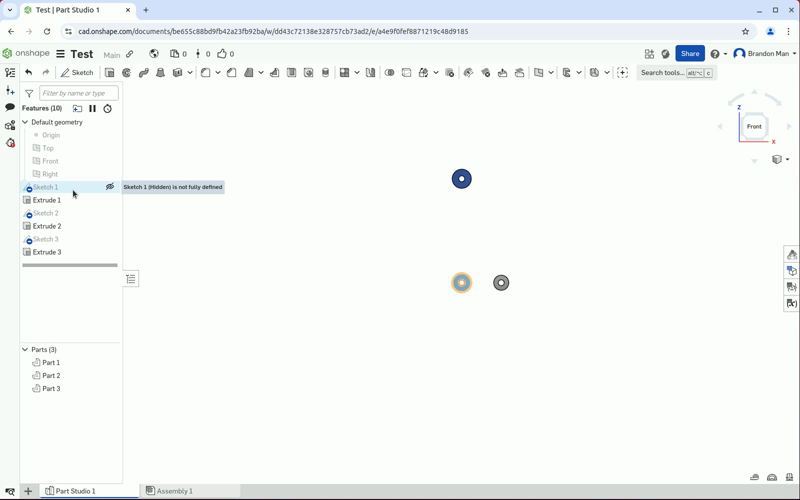
click(73, 189)
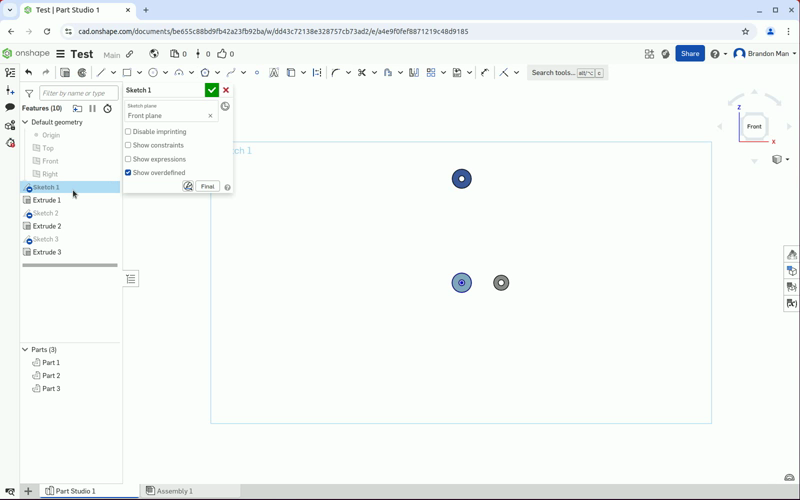
mouse_move(229, 92)
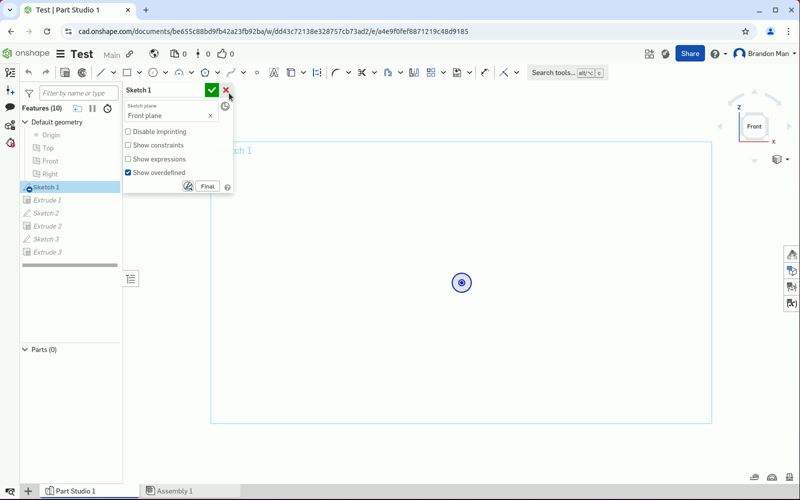
click(229, 92)
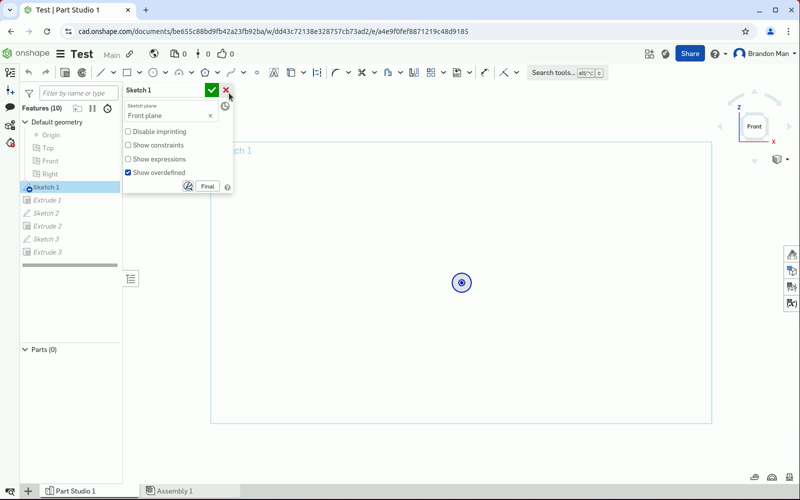
key(shift+s)
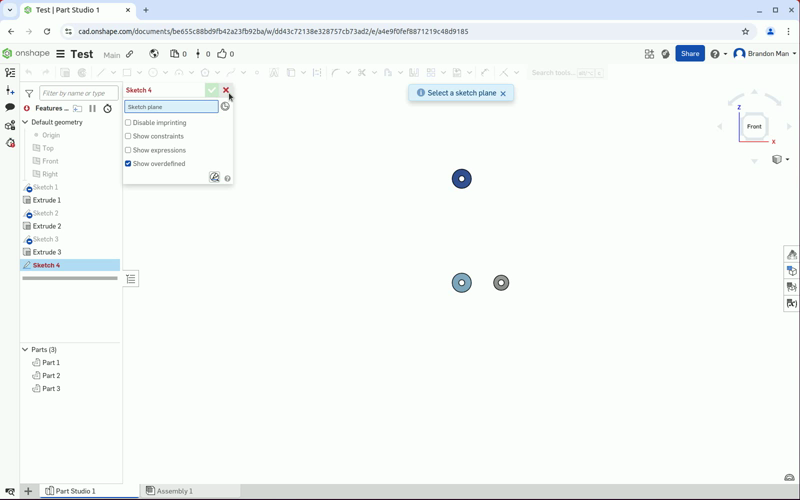
mouse_move(73, 163)
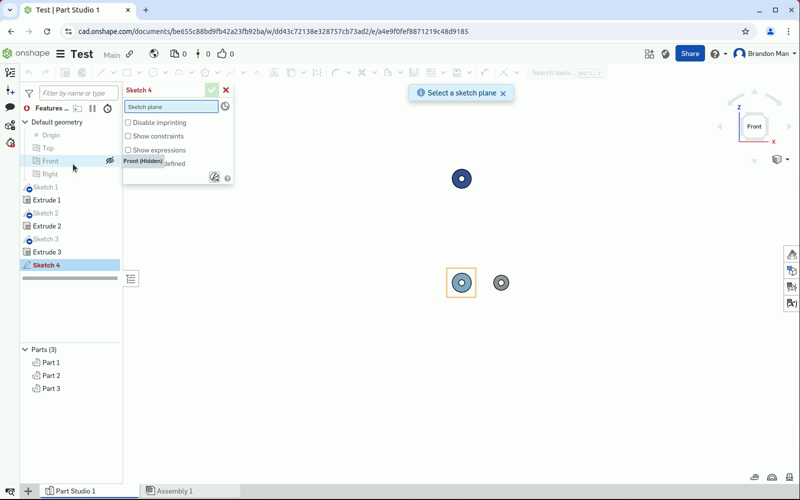
click(73, 163)
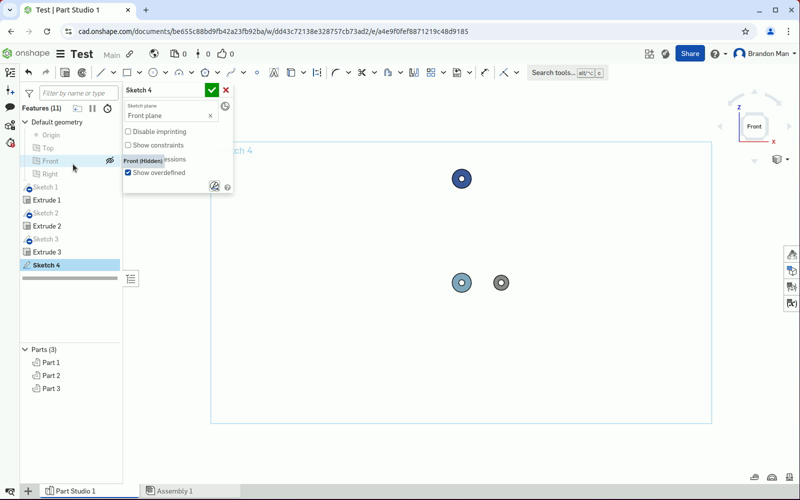
mouse_move(73, 352)
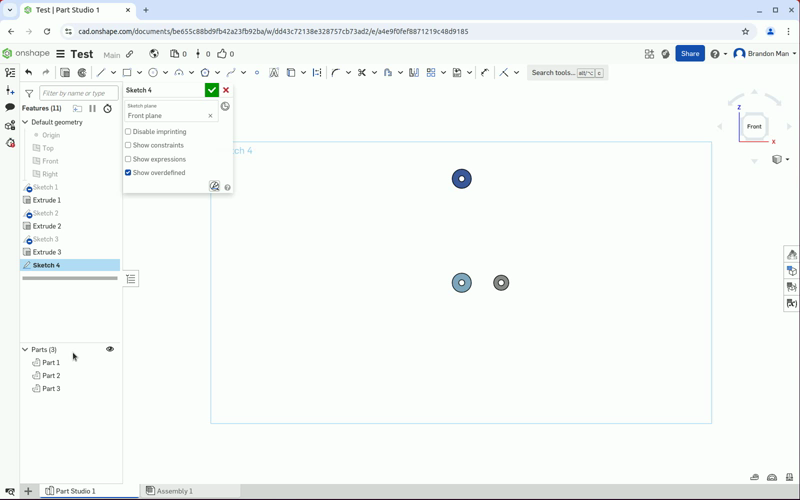
key(y)
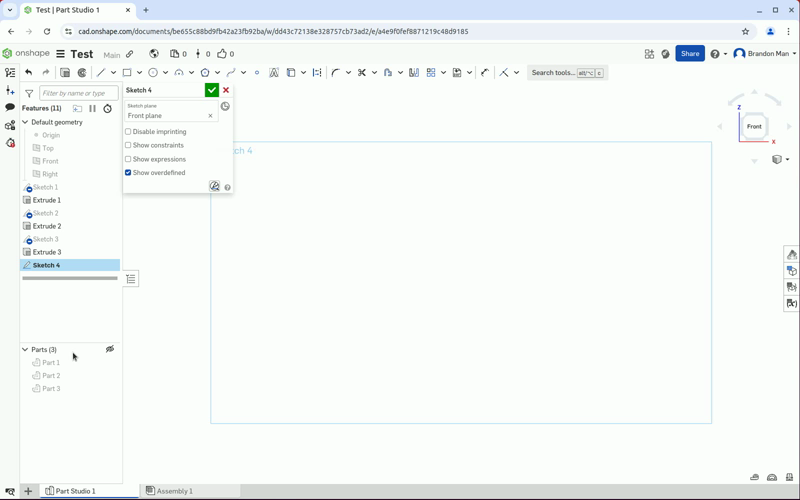
key(l)
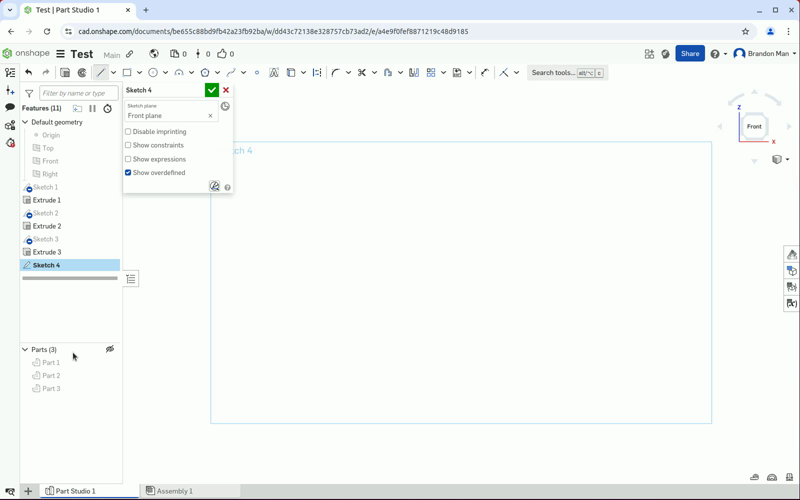
key_down(shift)
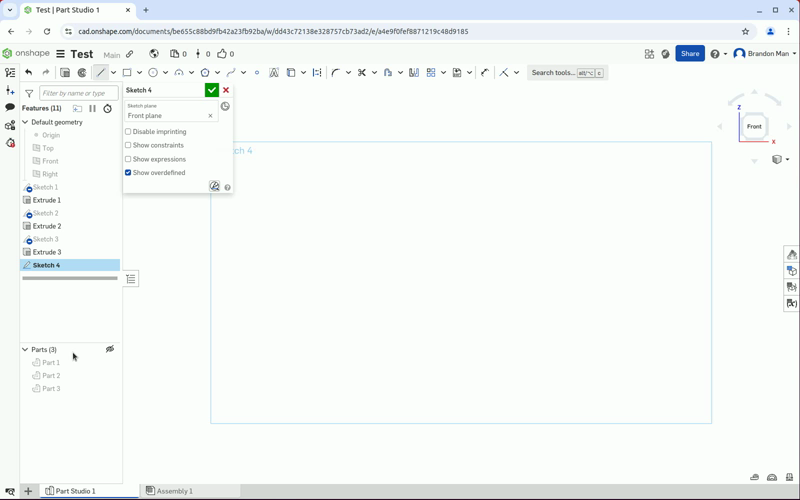
mouse_move(446, 226)
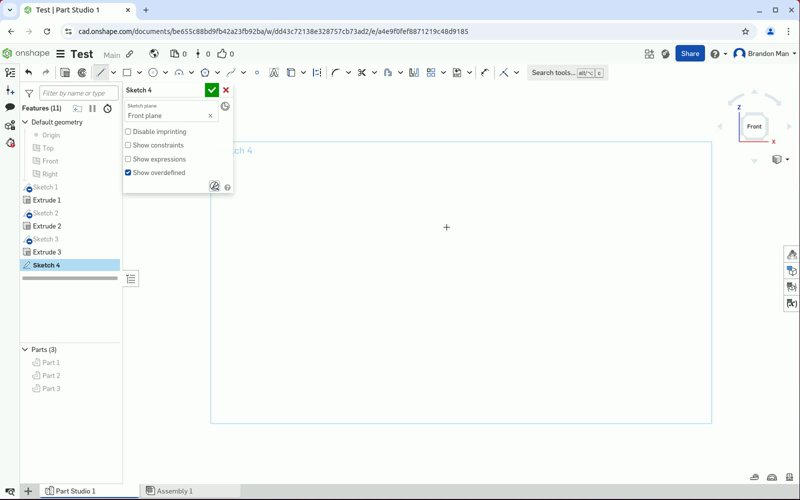
click(446, 226)
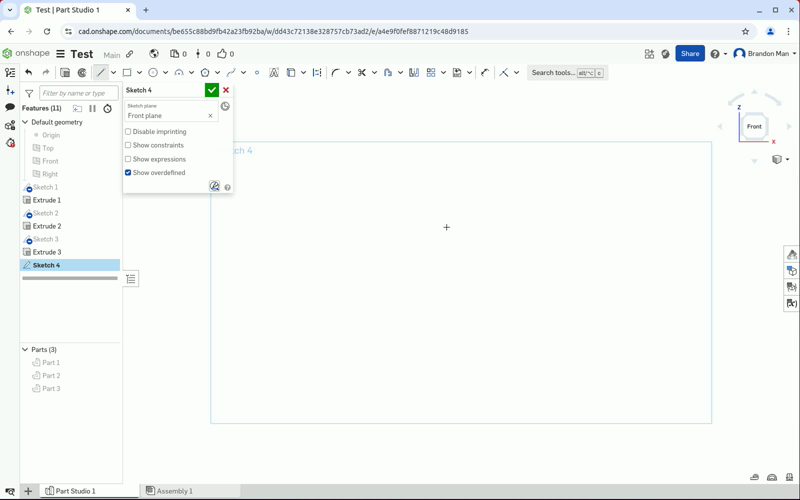
key_up(shift)
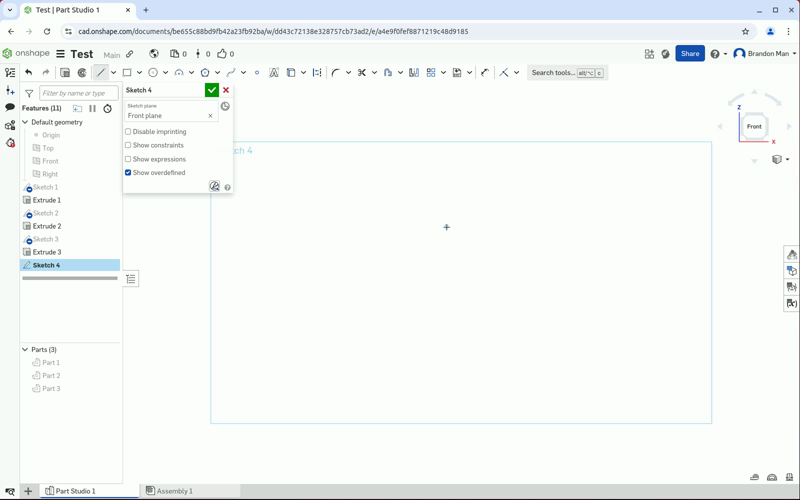
key_down(shift)
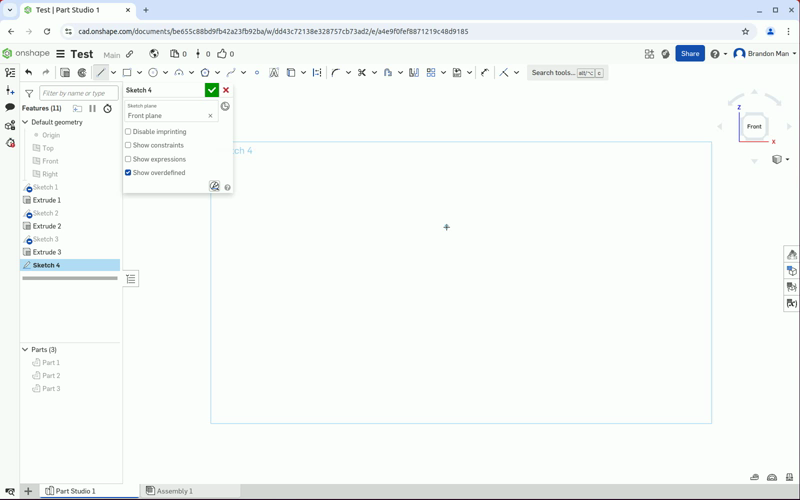
mouse_move(476, 226)
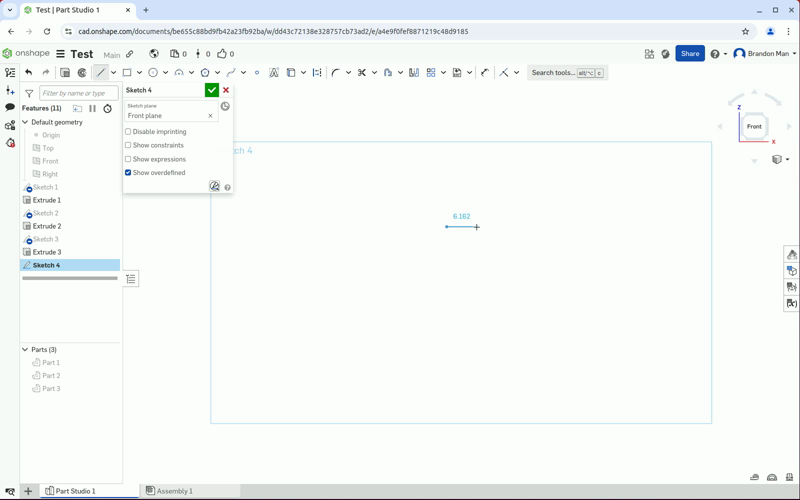
mouse_move(452, 284)
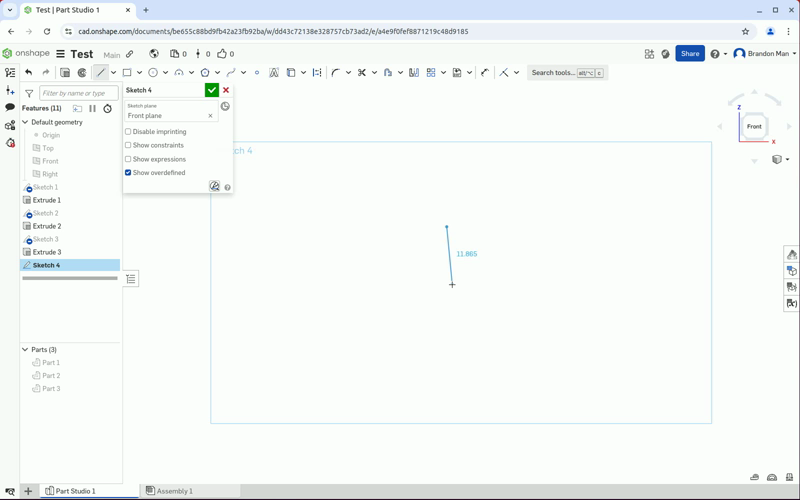
click(452, 284)
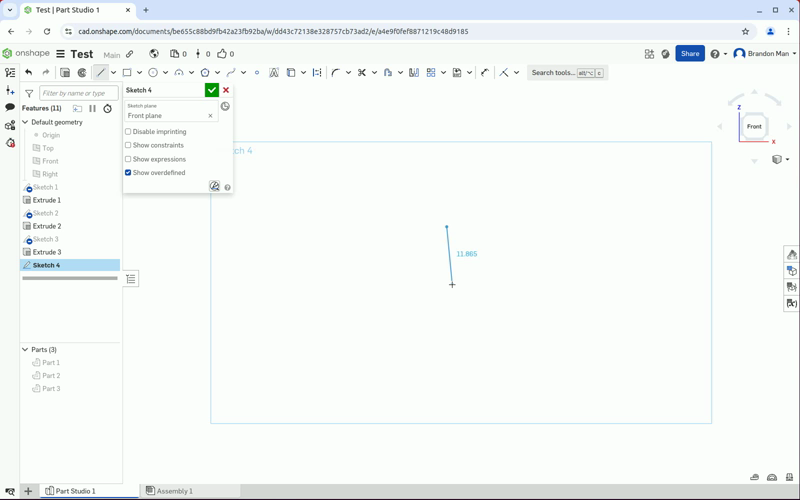
key_up(shift)
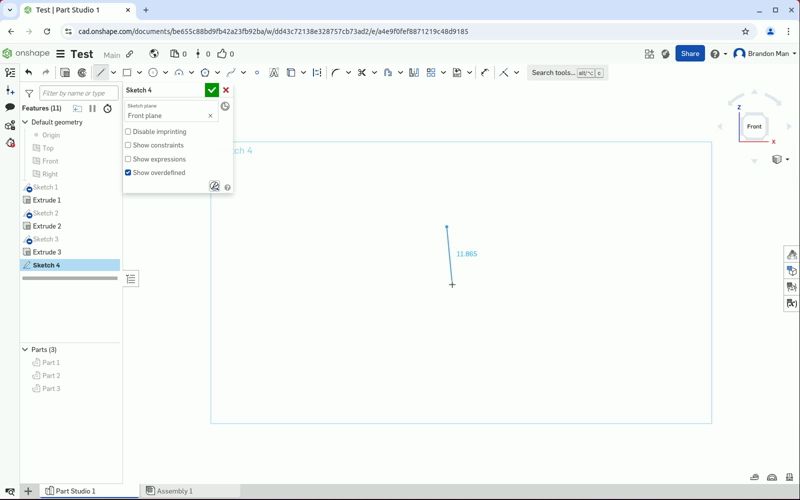
key(esc)
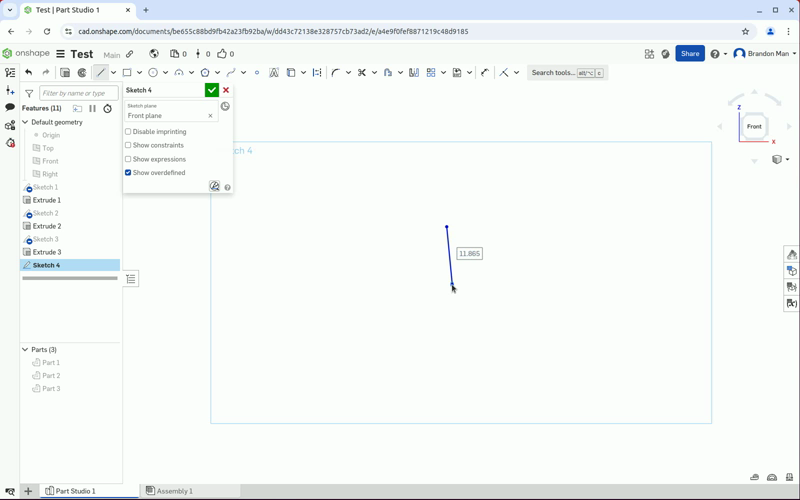
key(a)
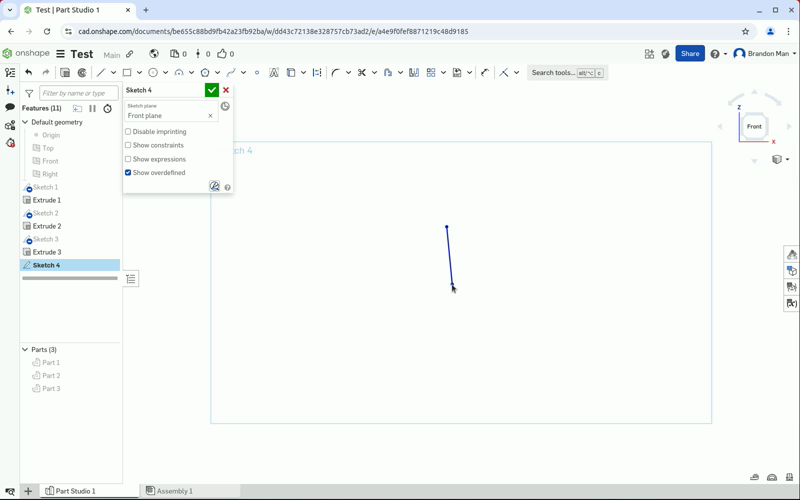
mouse_move(452, 284)
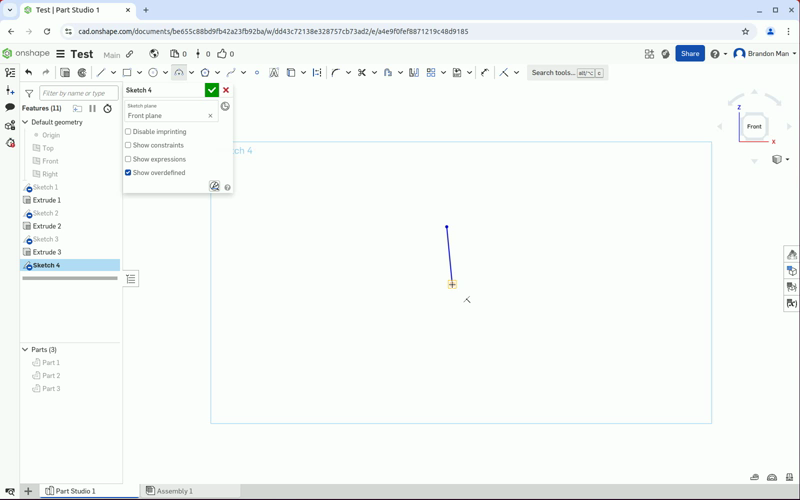
click(452, 284)
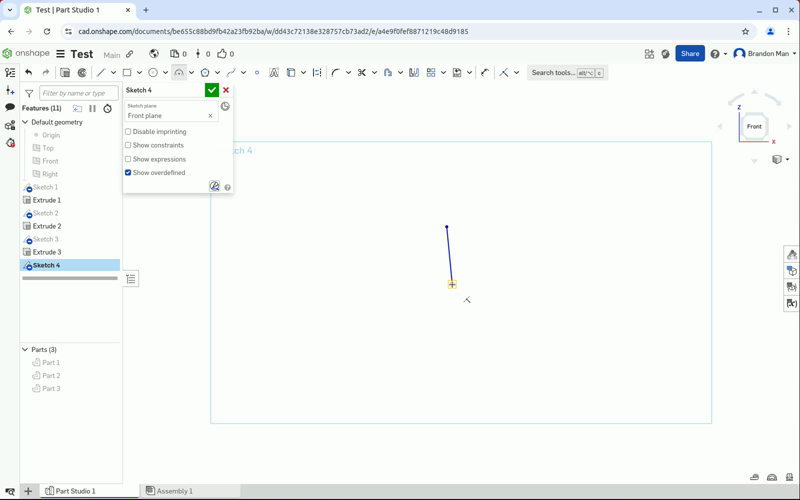
key_down(shift)
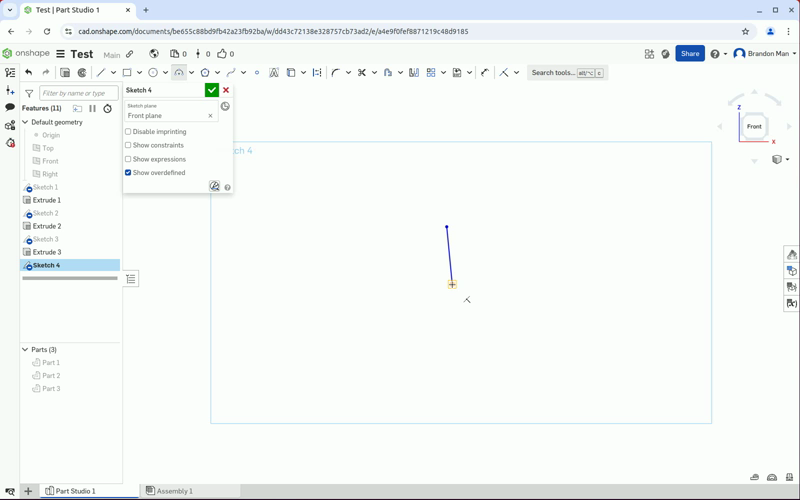
mouse_move(461, 291)
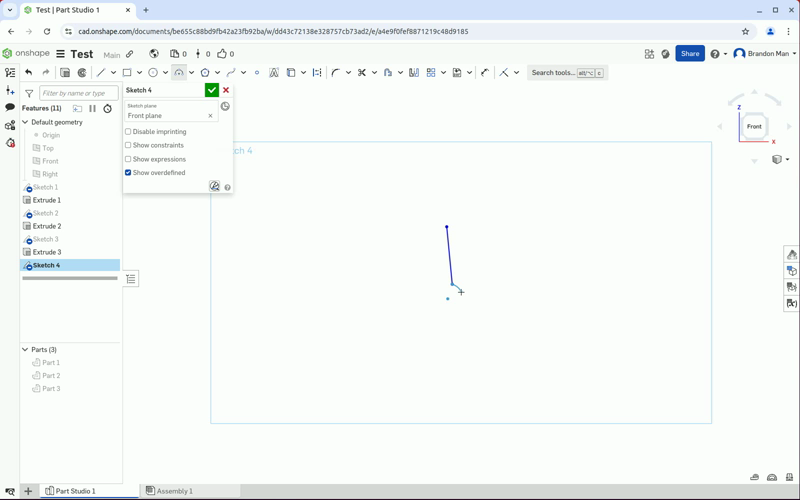
click(461, 291)
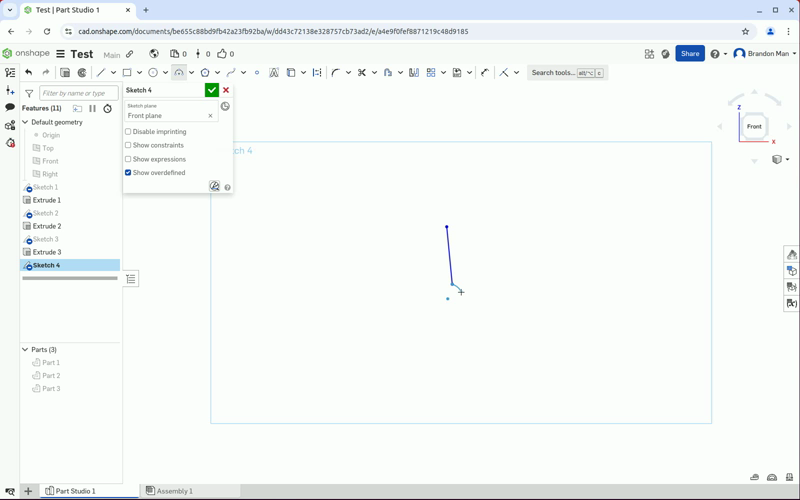
mouse_move(466, 276)
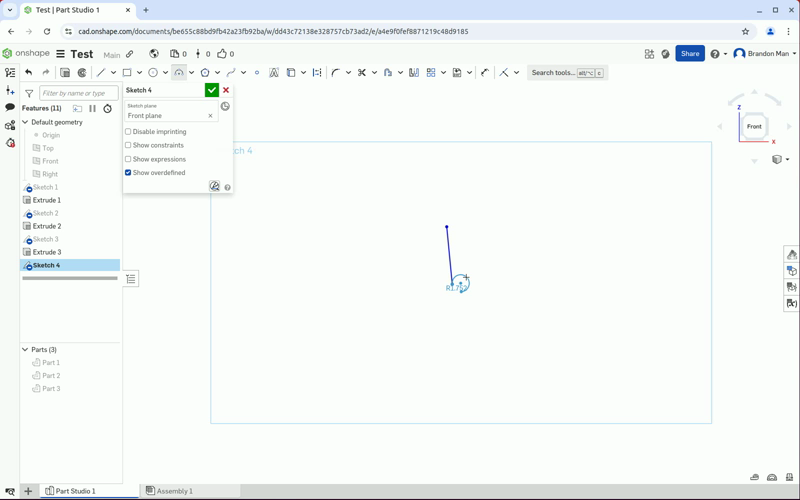
click(466, 276)
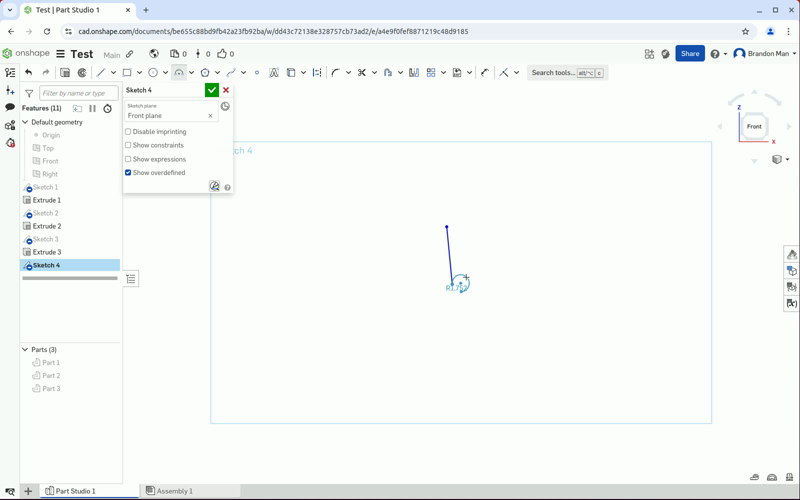
key_up(shift)
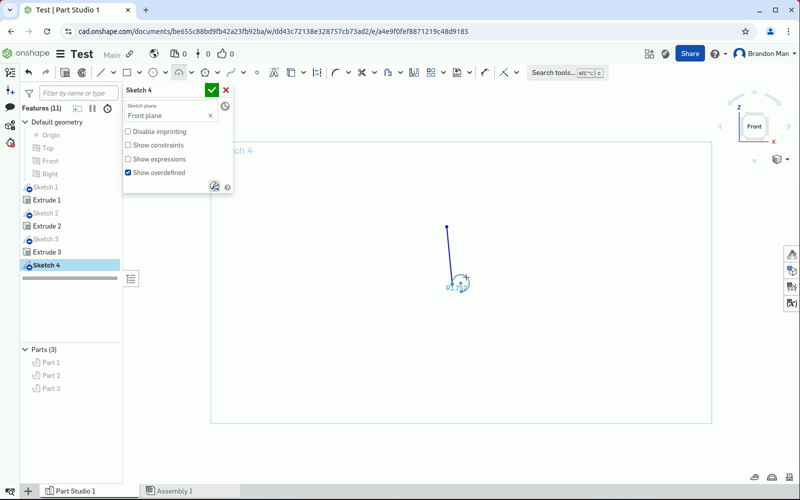
key(esc)
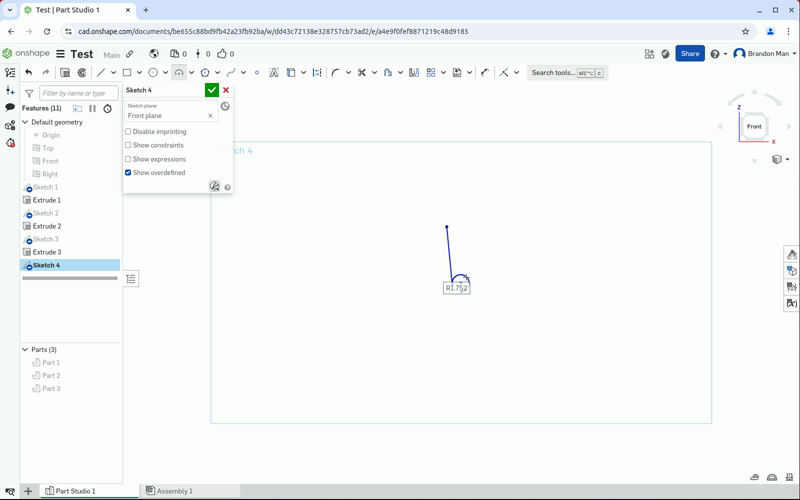
key(l)
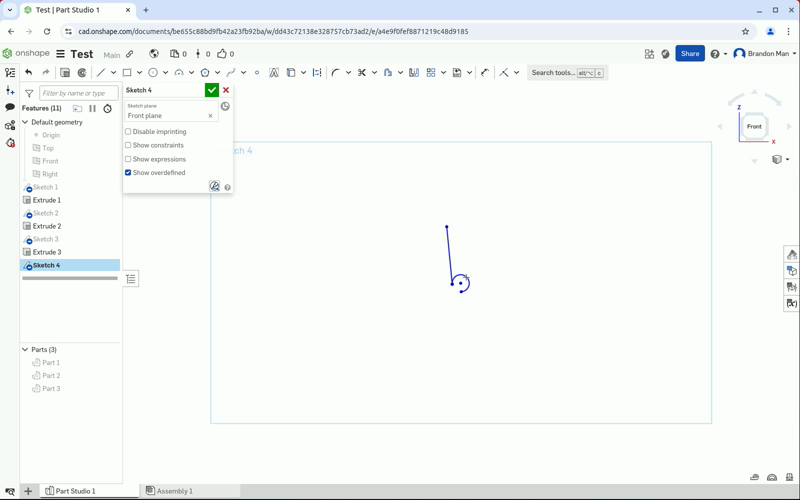
mouse_move(461, 291)
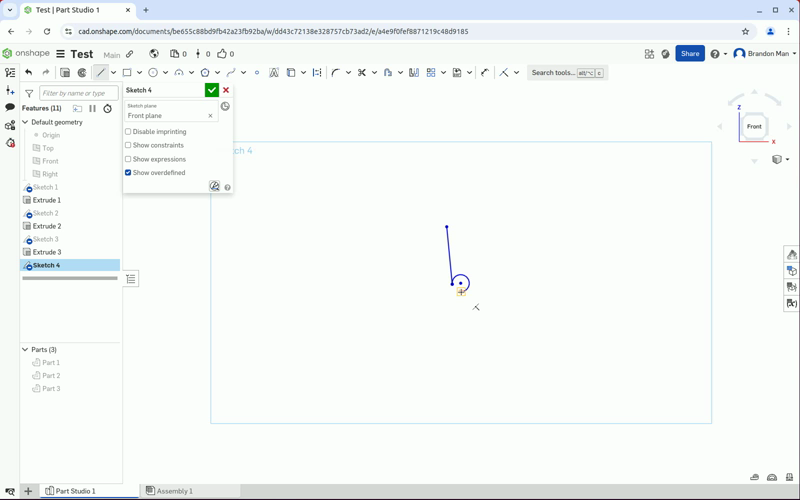
click(461, 291)
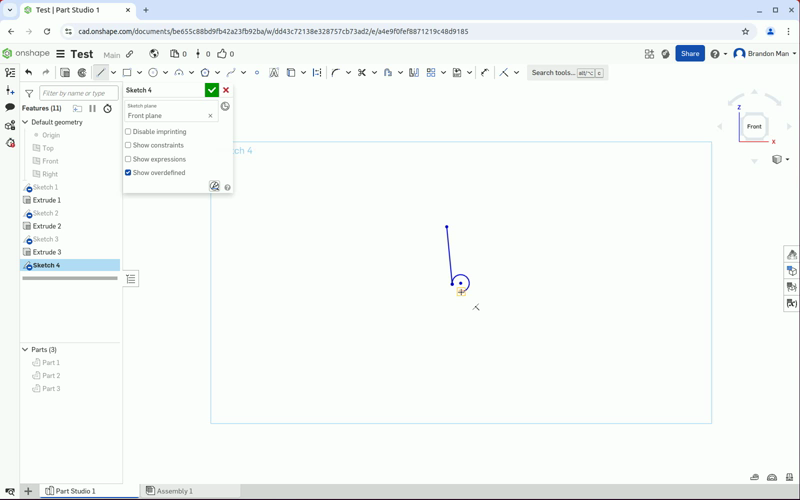
key_down(shift)
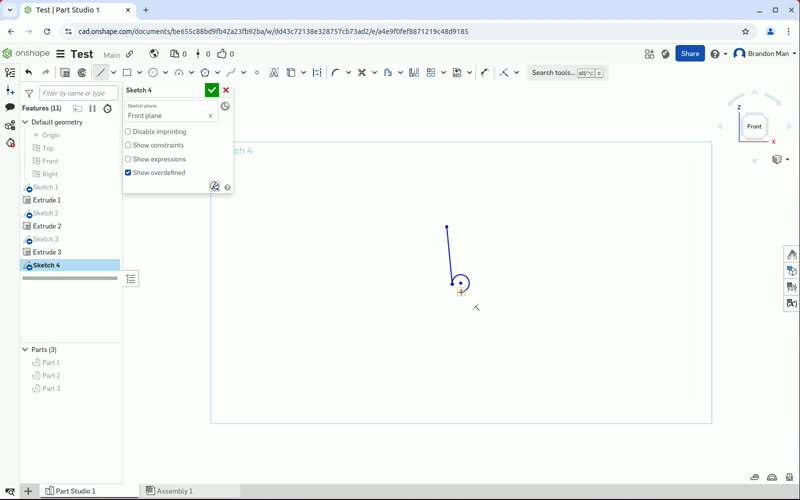
mouse_move(491, 291)
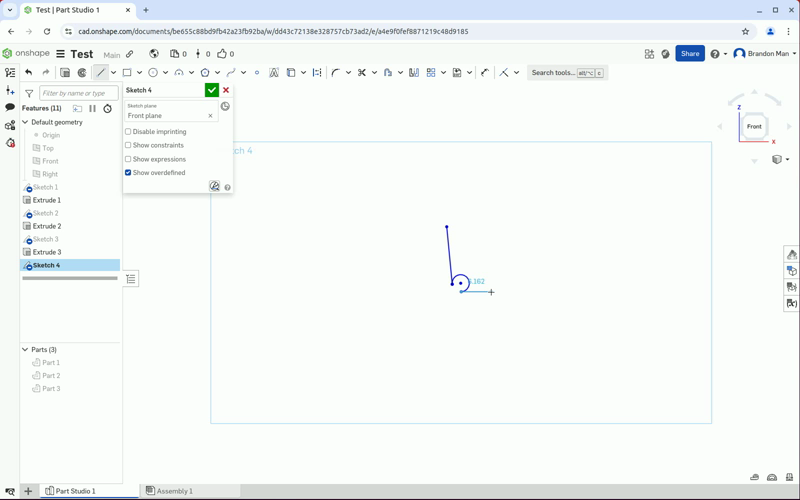
mouse_move(502, 290)
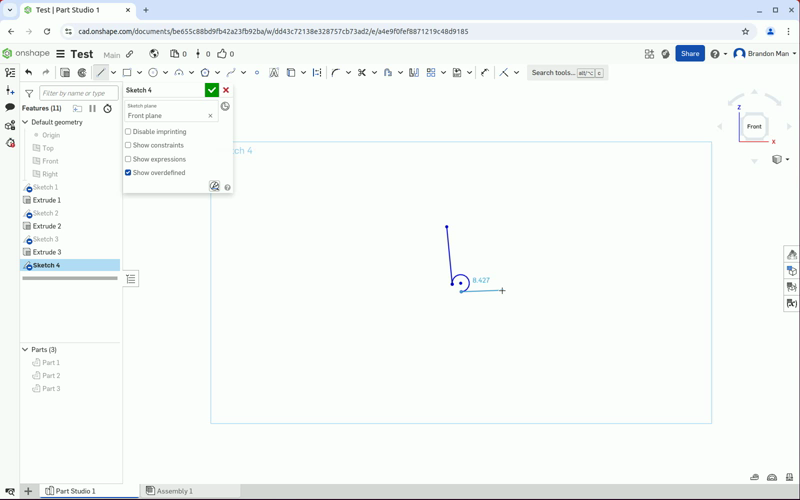
click(502, 290)
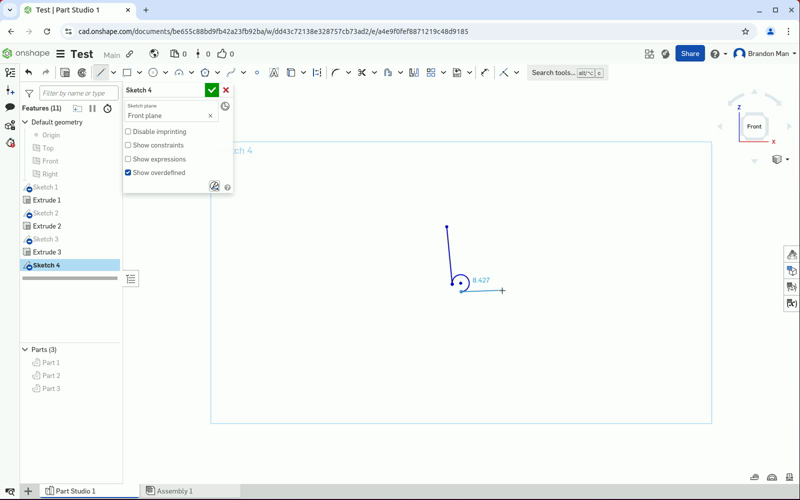
key_up(shift)
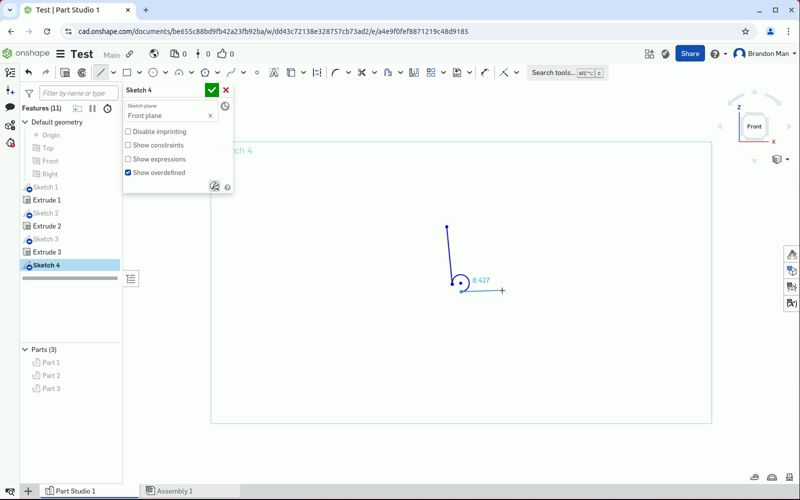
key(esc)
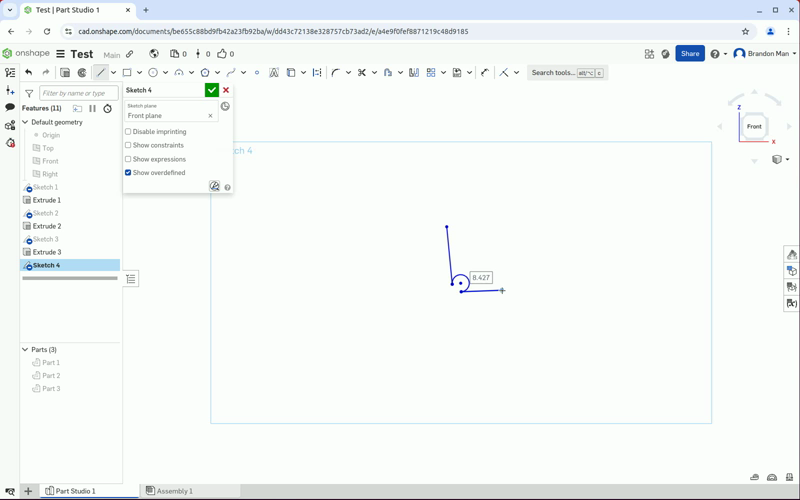
key(a)
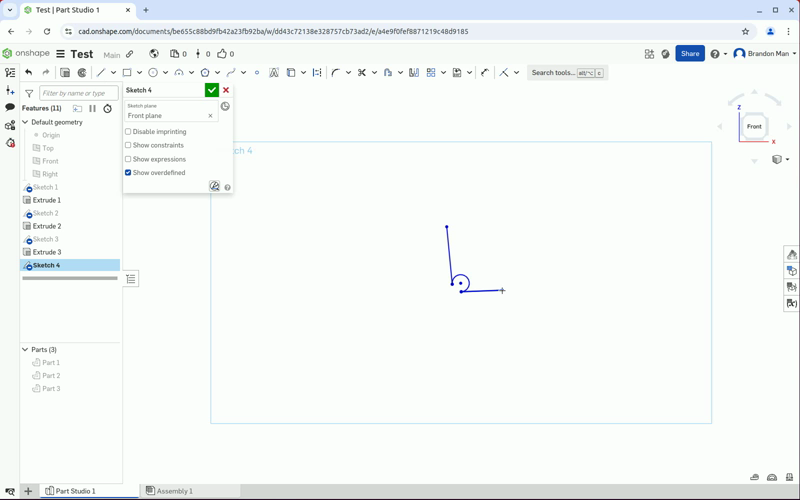
mouse_move(502, 290)
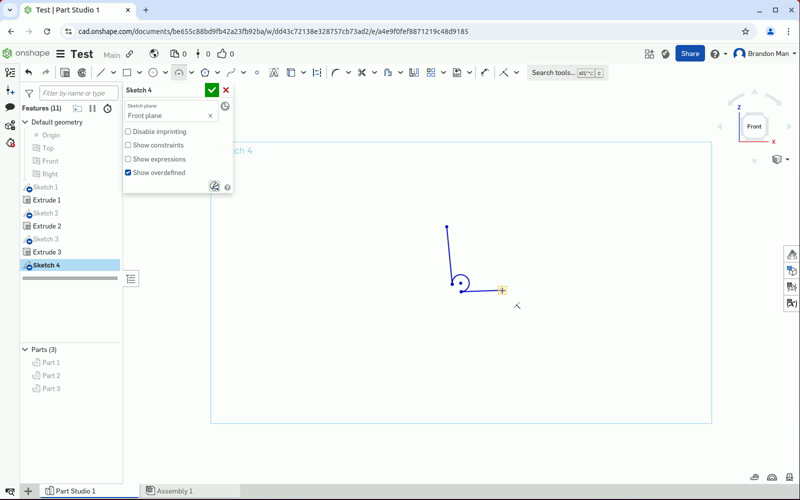
click(502, 290)
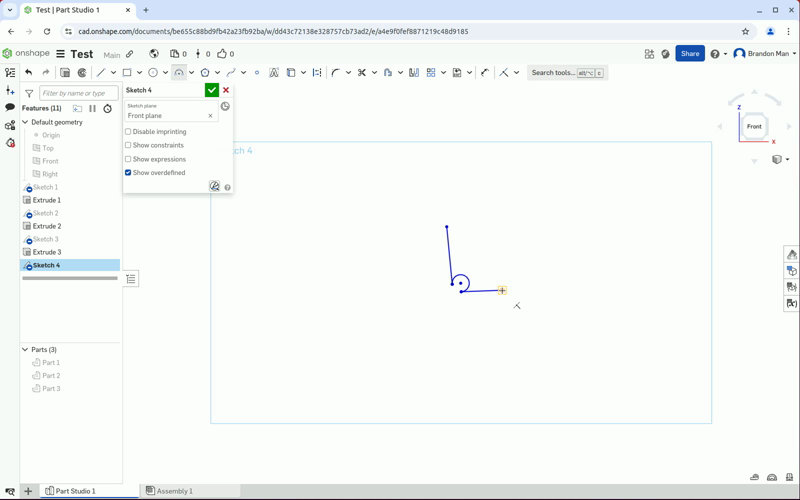
key_down(shift)
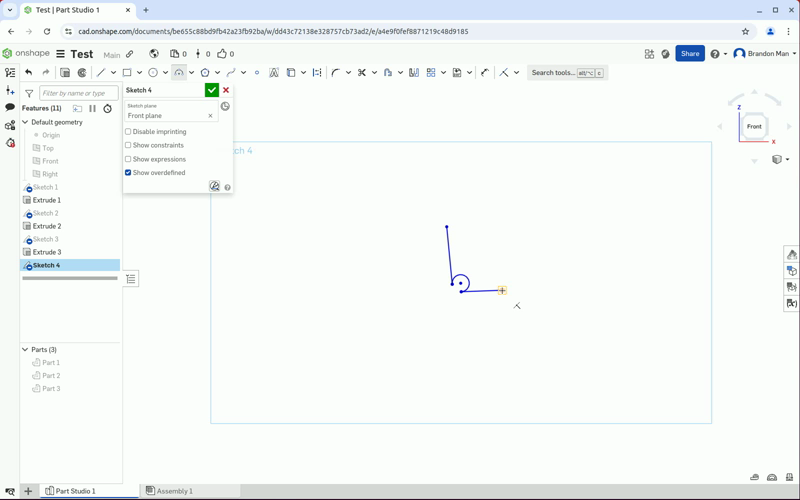
mouse_move(502, 276)
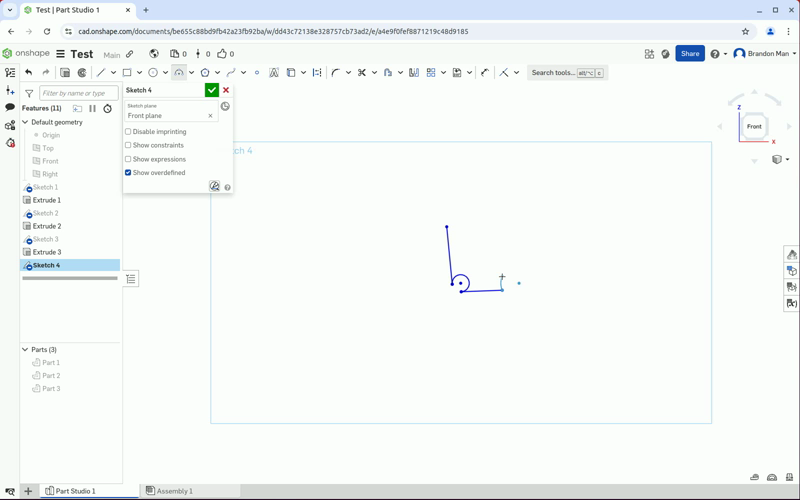
click(502, 276)
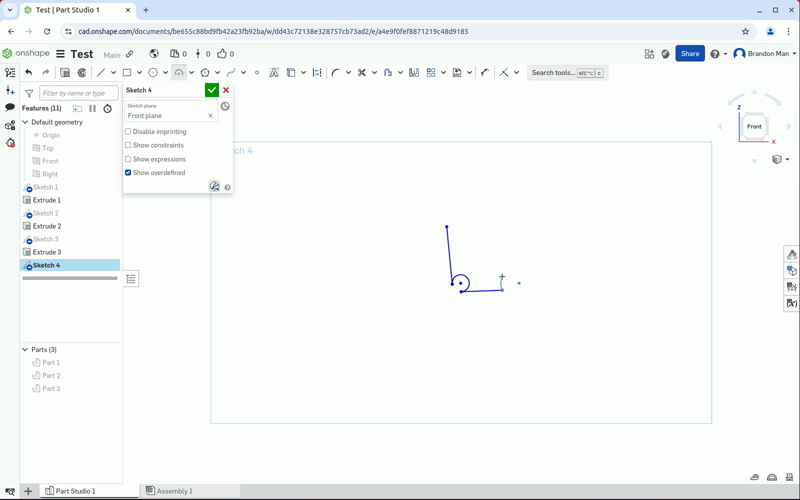
mouse_move(494, 282)
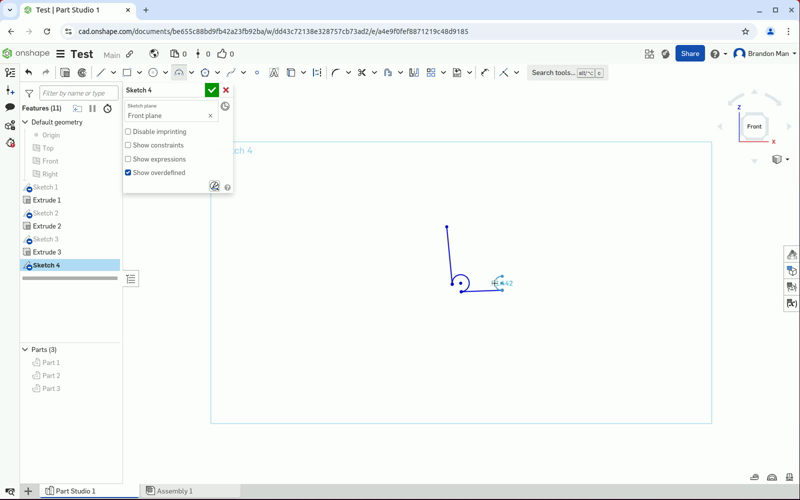
click(494, 282)
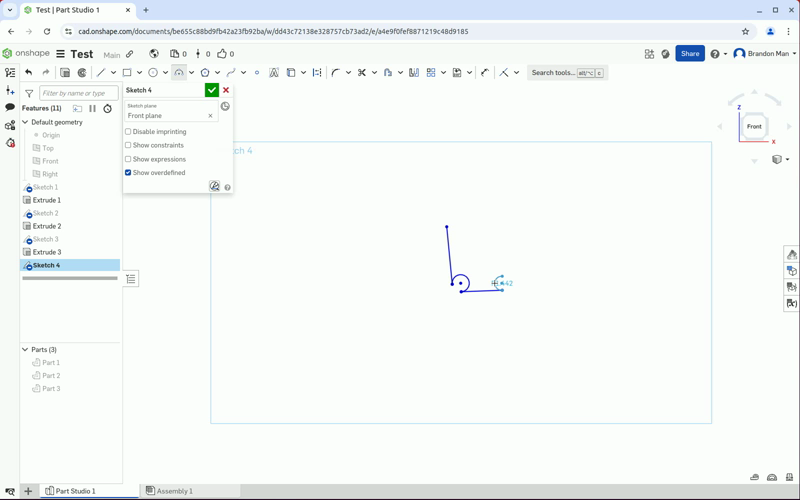
key_up(shift)
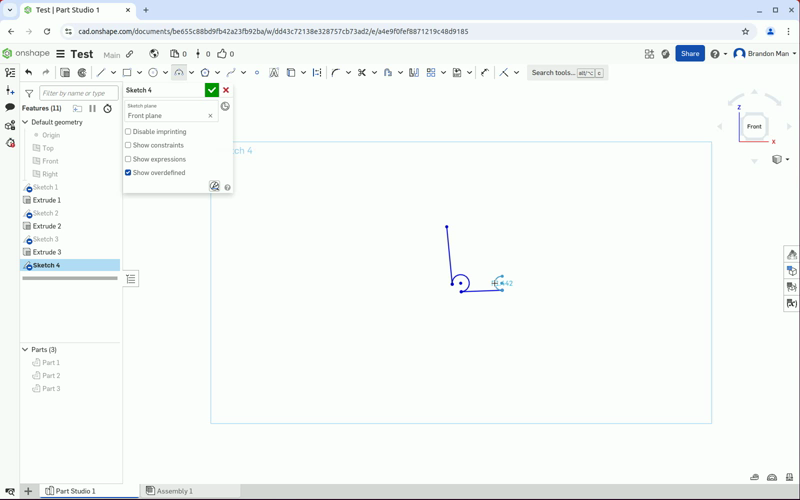
key(esc)
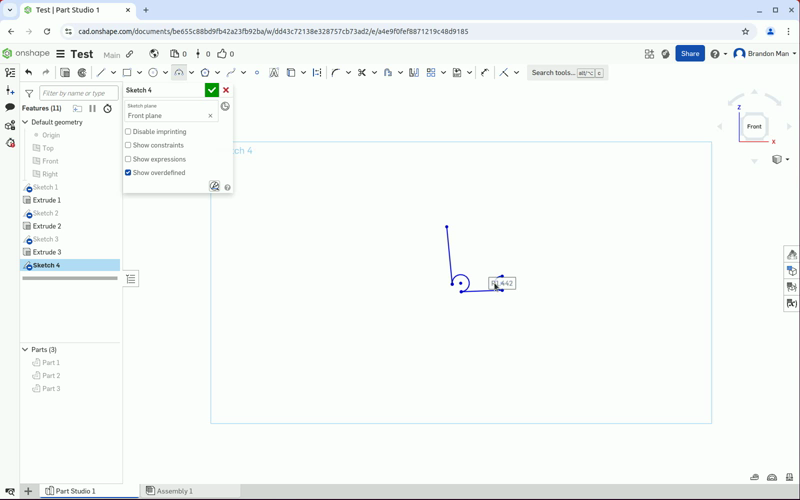
key(l)
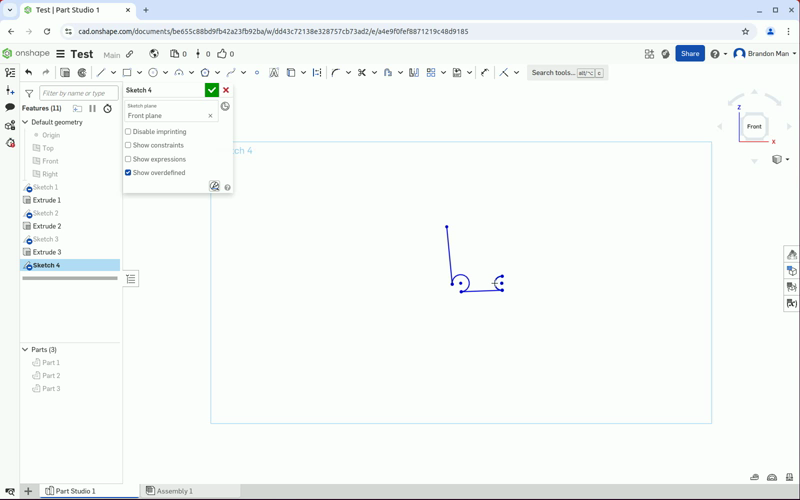
mouse_move(502, 276)
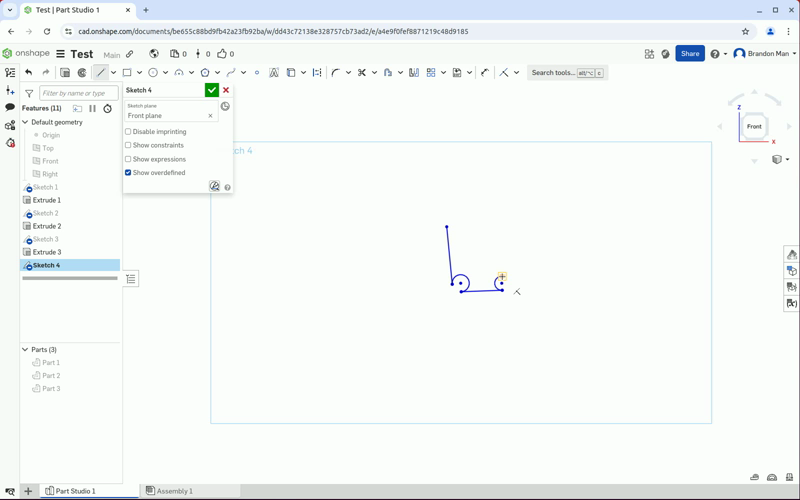
click(502, 276)
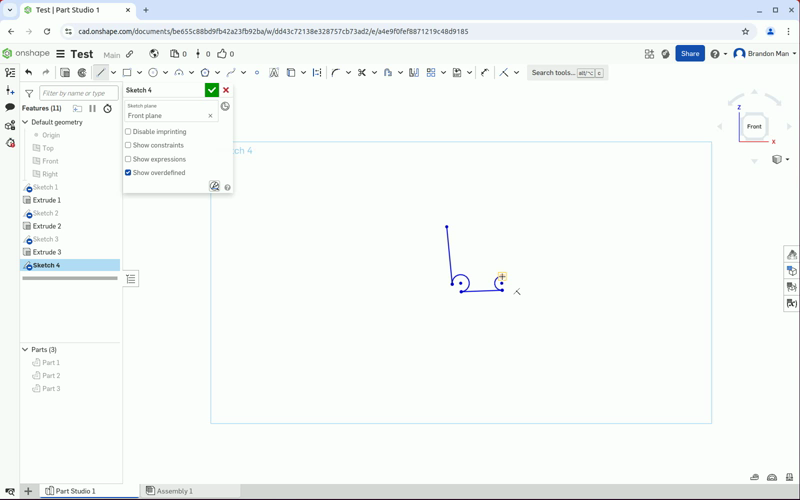
key_down(shift)
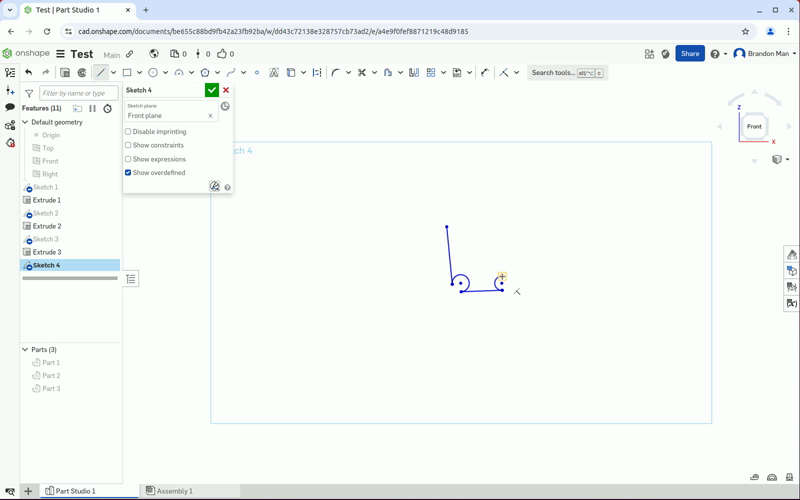
mouse_move(532, 276)
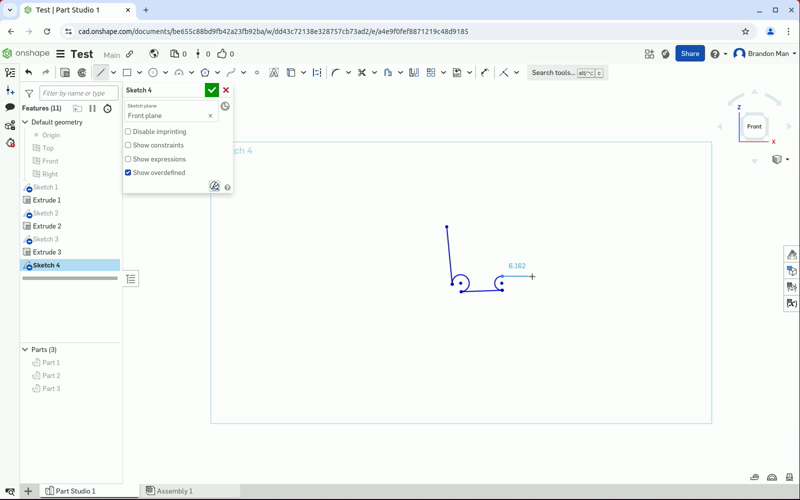
mouse_move(478, 275)
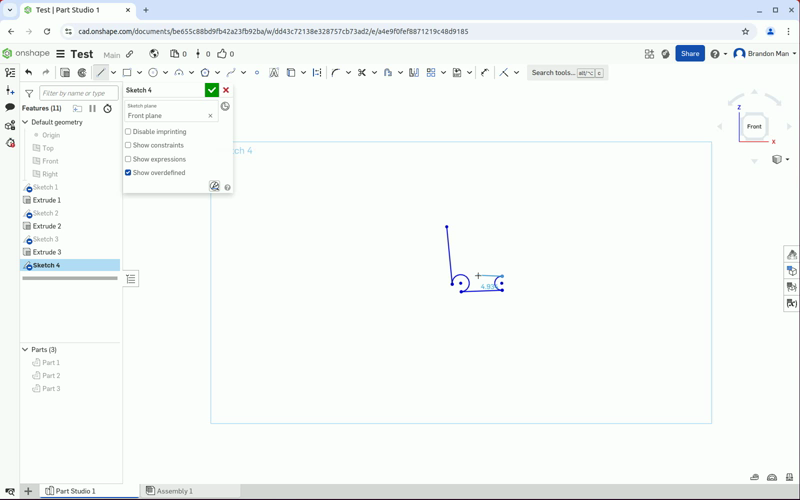
click(478, 275)
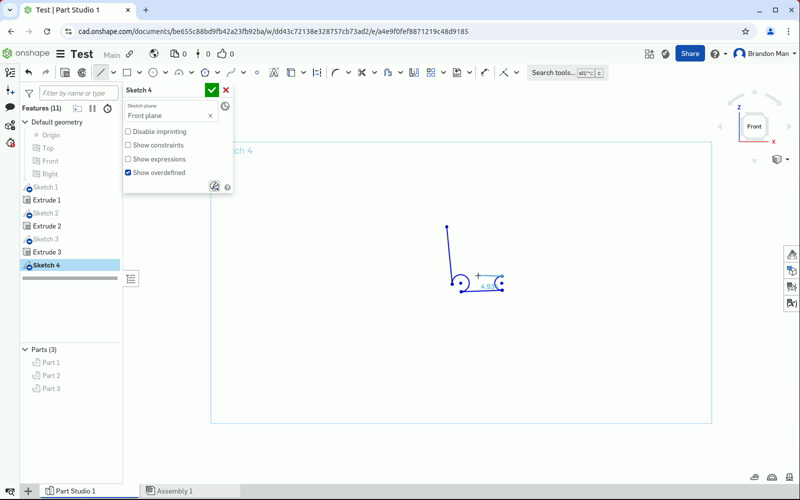
key_up(shift)
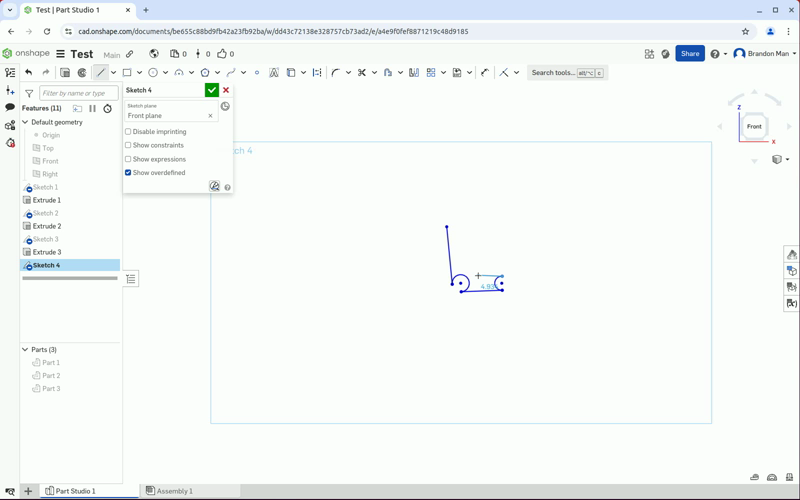
key(esc)
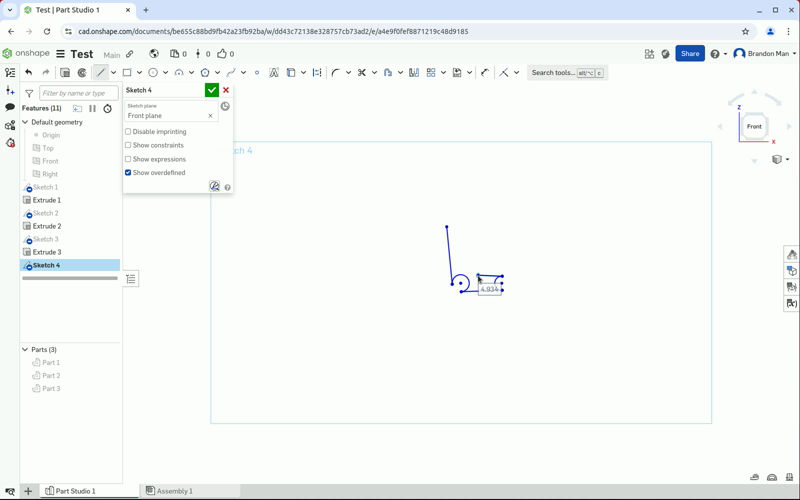
key(a)
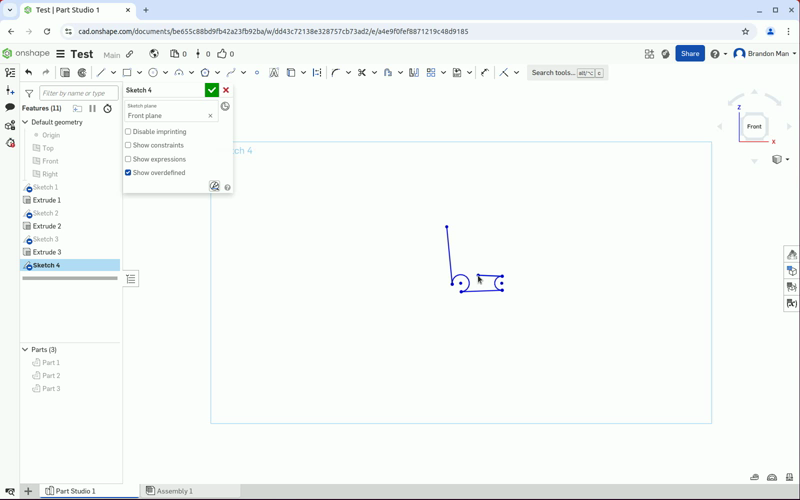
mouse_move(478, 275)
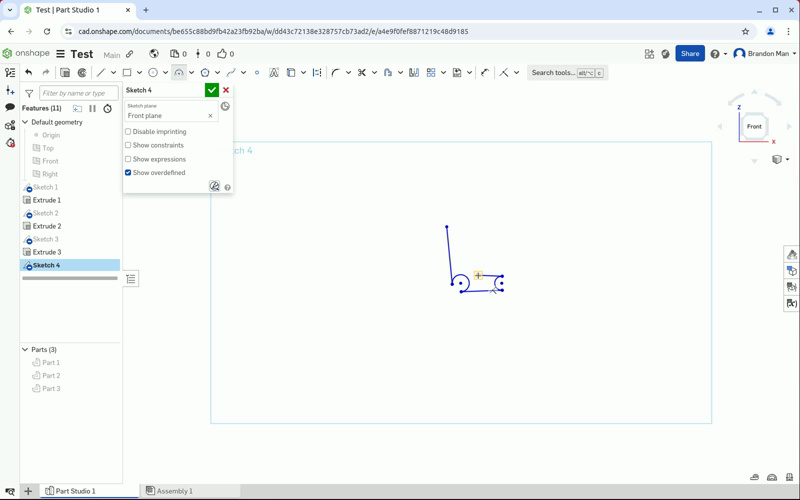
click(478, 275)
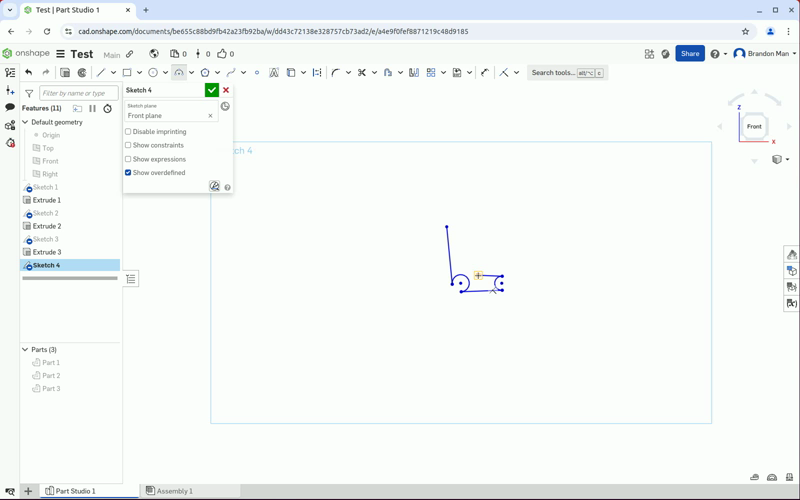
key_down(shift)
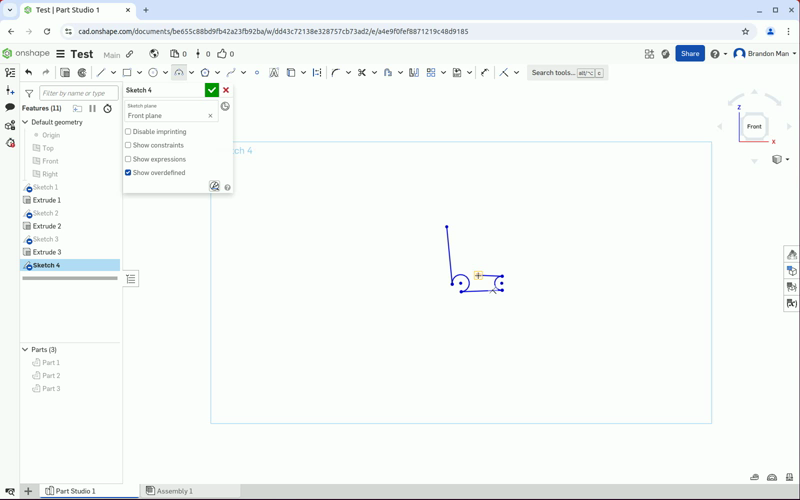
mouse_move(471, 267)
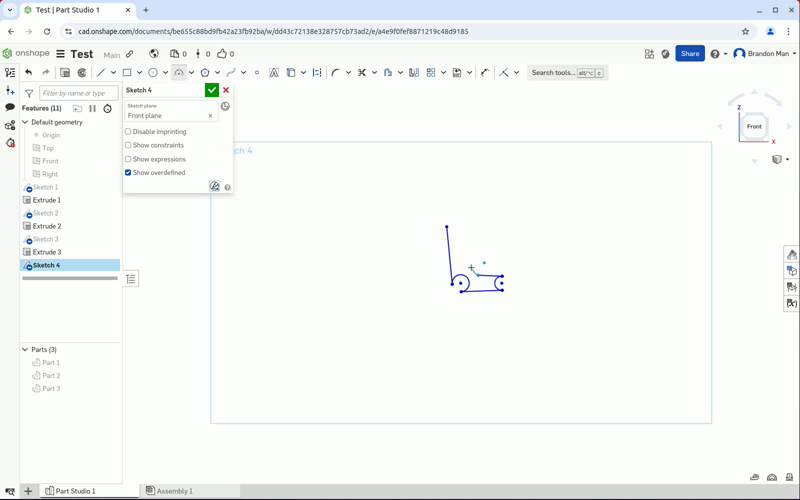
click(471, 267)
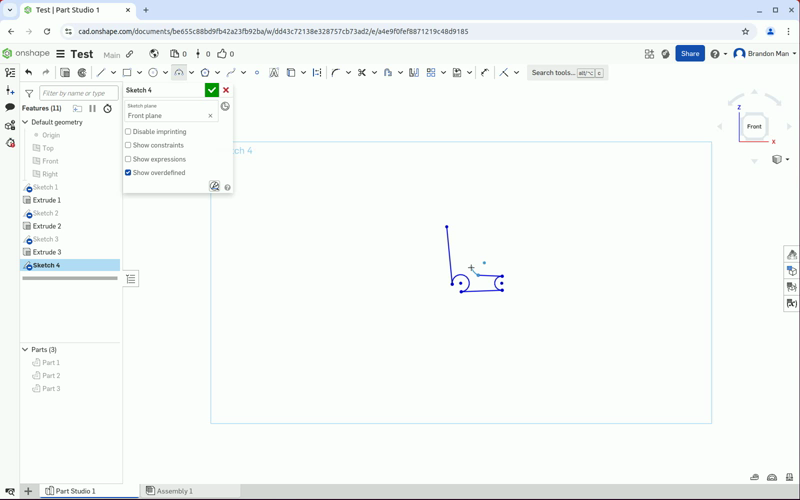
mouse_move(472, 272)
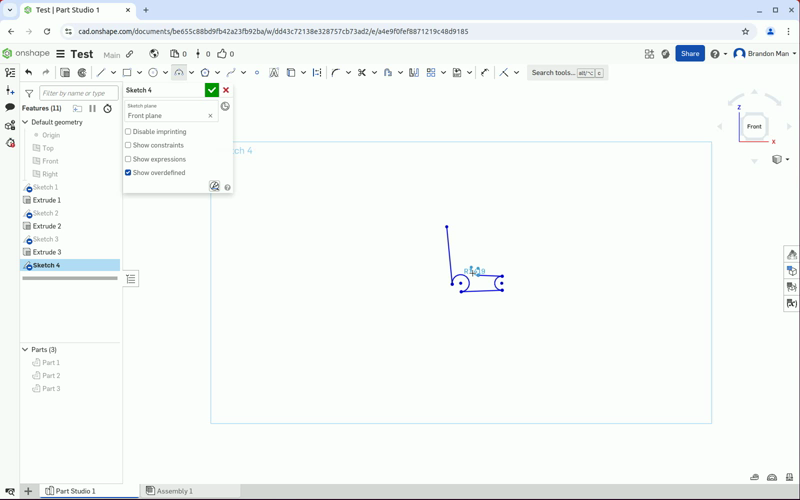
click(472, 272)
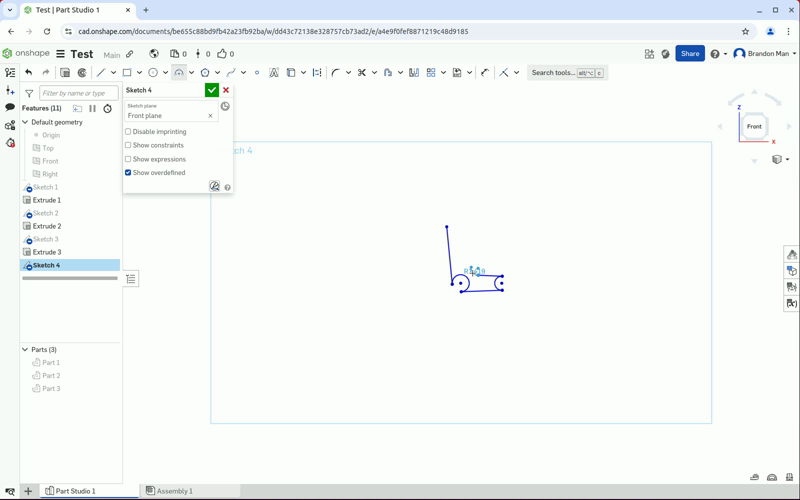
key_up(shift)
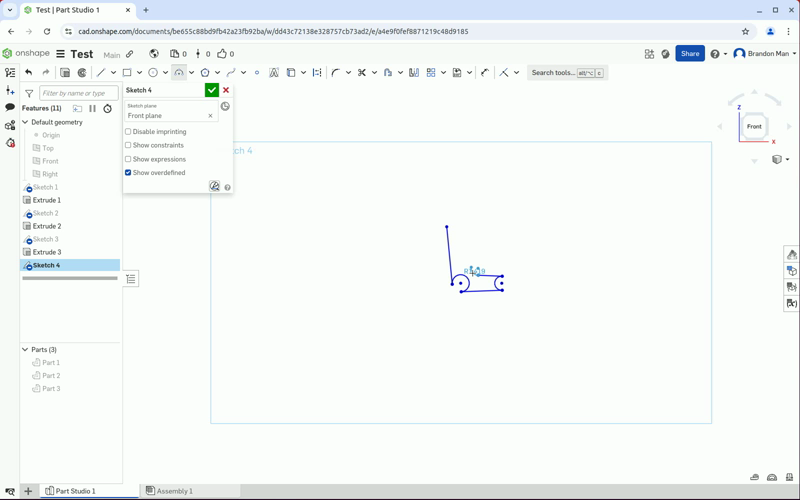
key(esc)
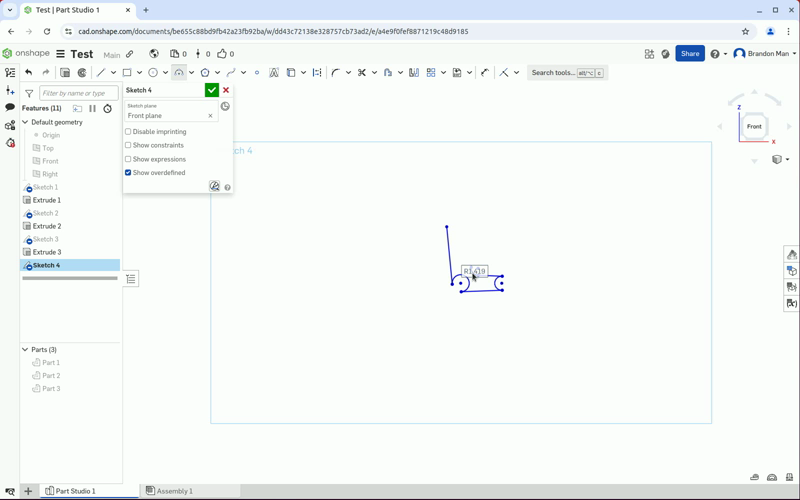
key(l)
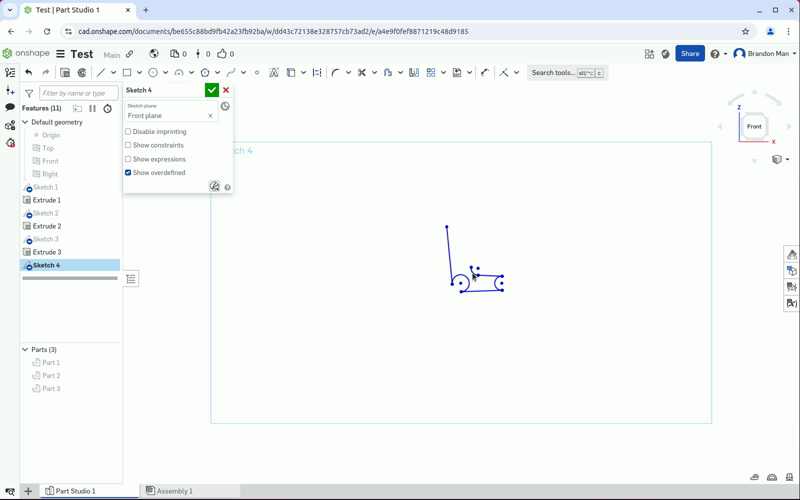
mouse_move(471, 267)
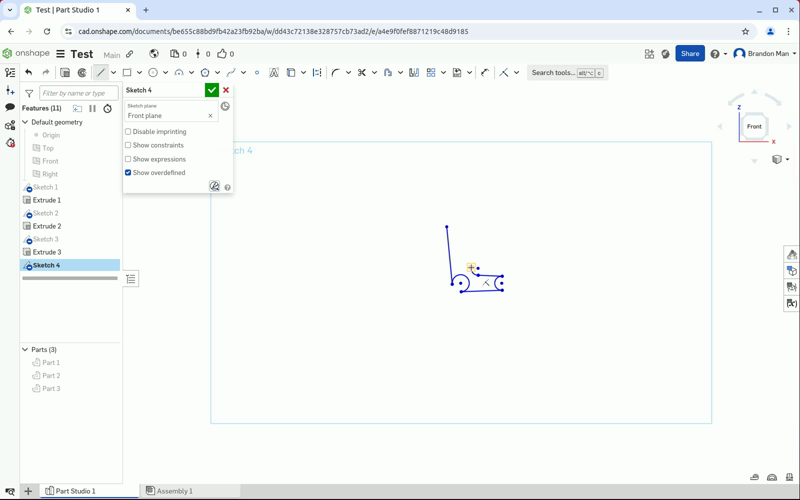
click(471, 267)
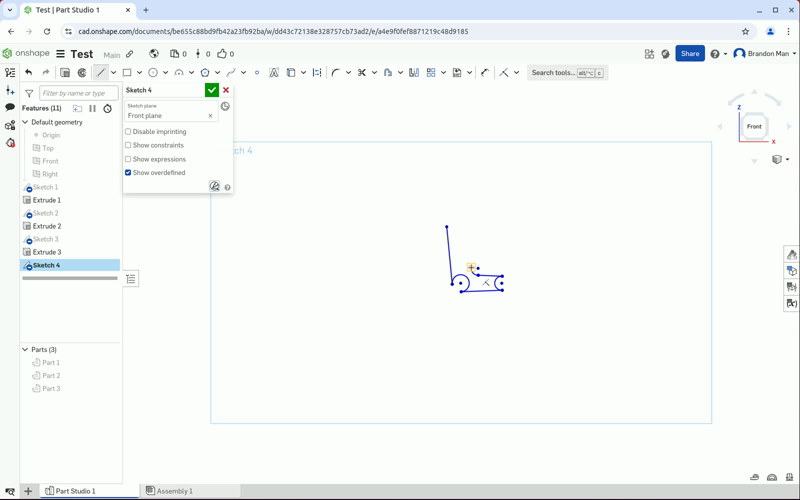
key_down(shift)
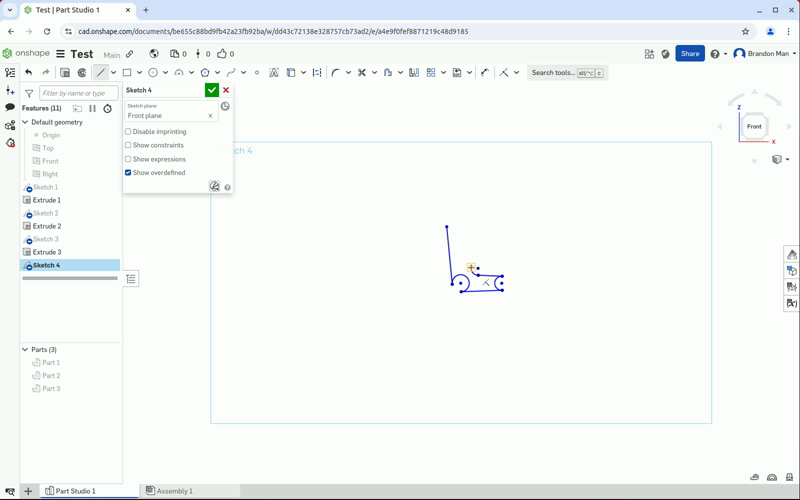
mouse_move(501, 267)
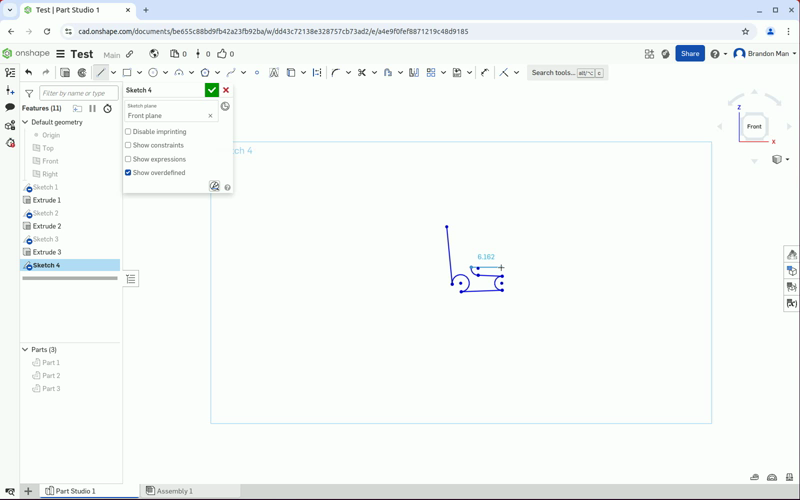
mouse_move(475, 226)
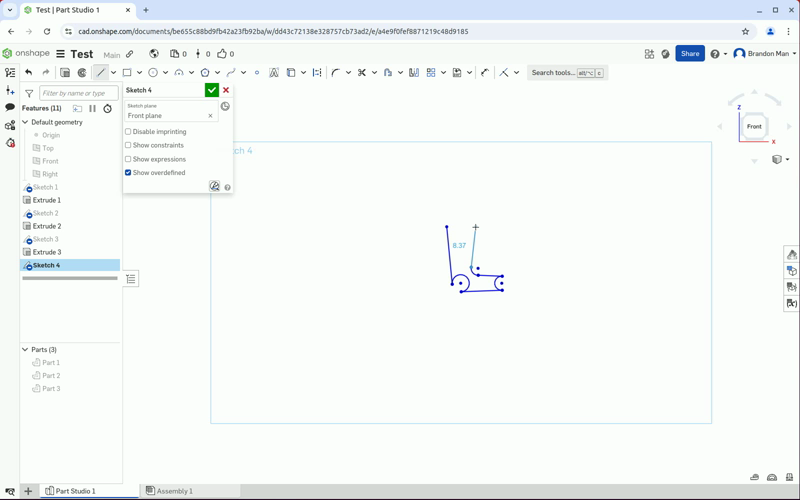
click(475, 226)
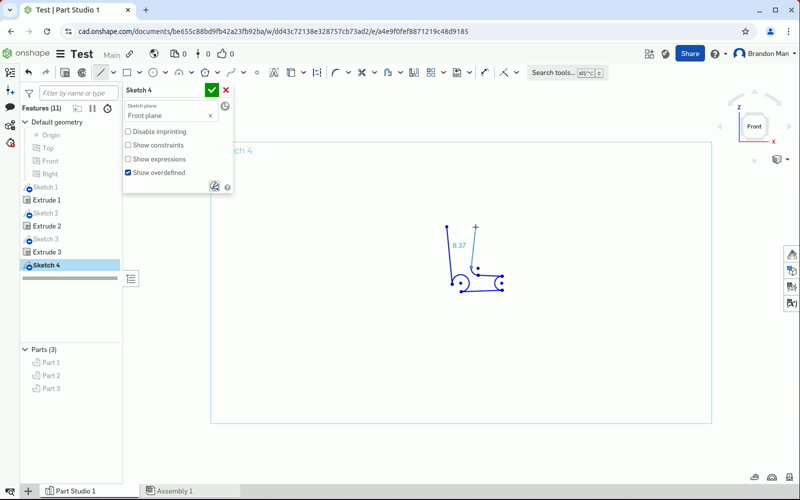
key_up(shift)
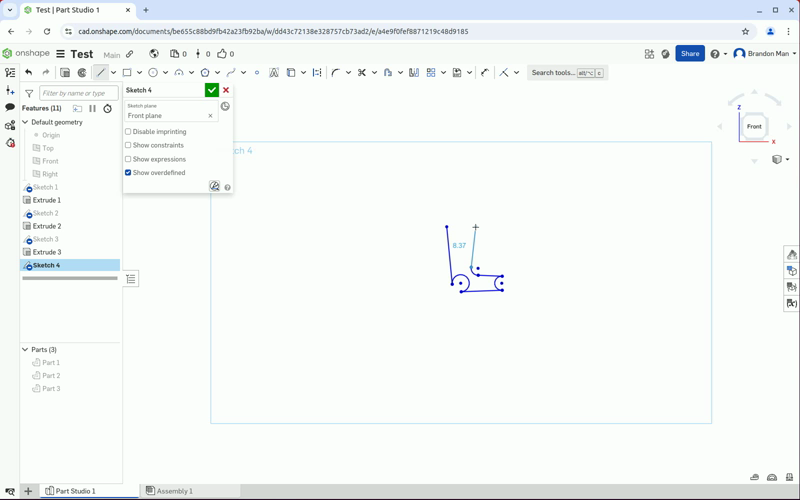
key(esc)
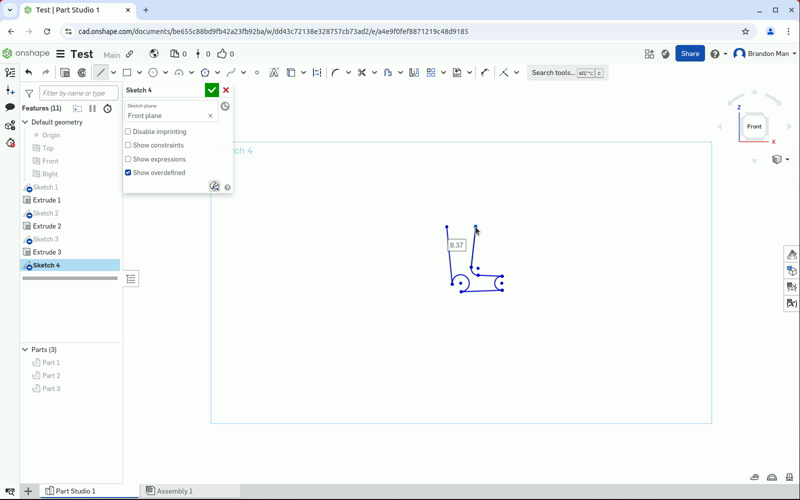
key(a)
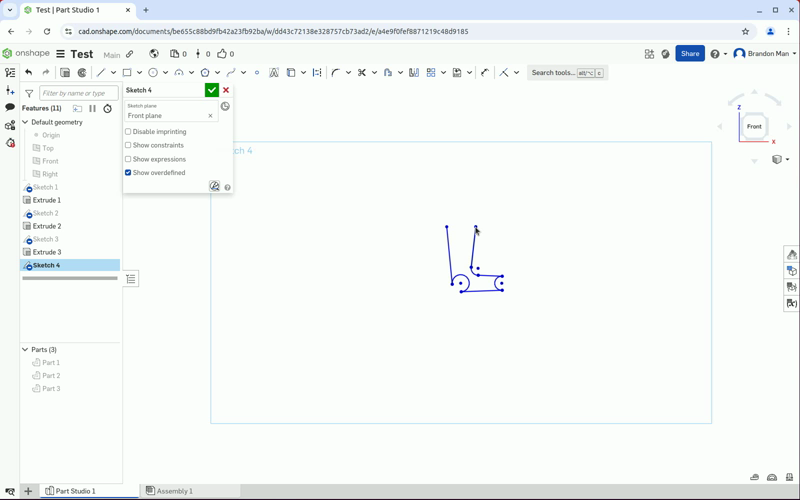
mouse_move(475, 226)
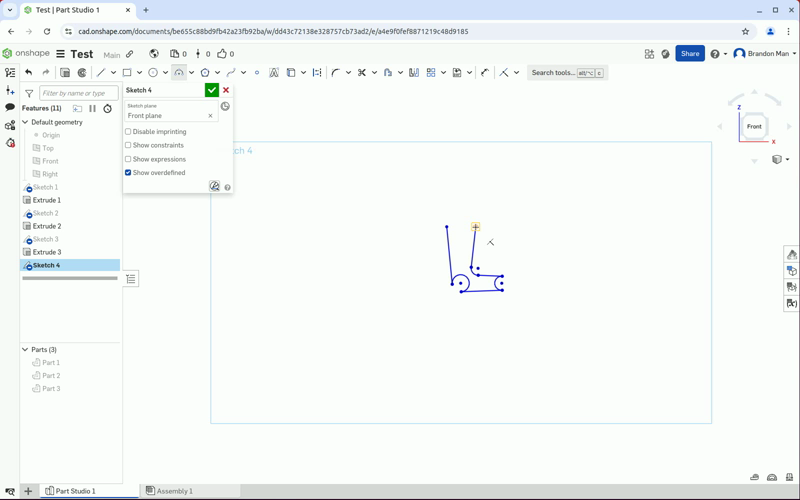
click(475, 226)
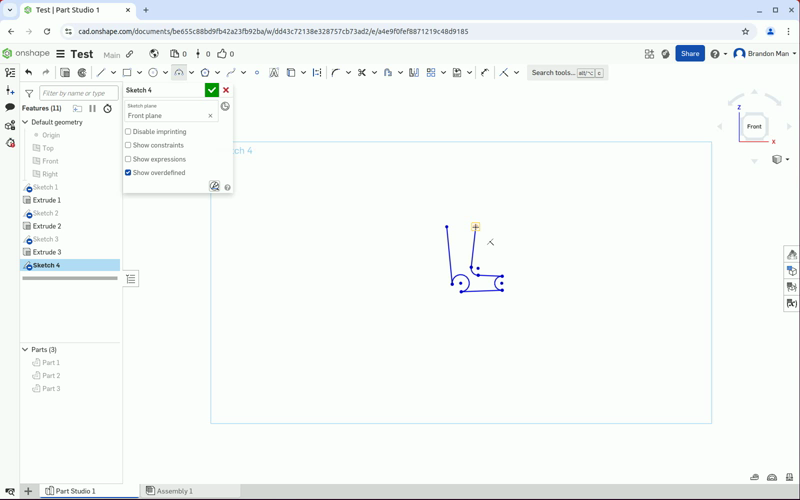
mouse_move(446, 226)
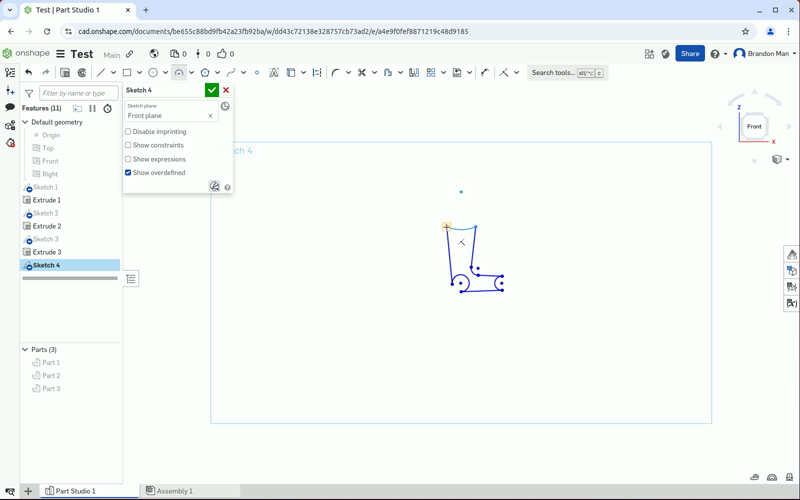
click(446, 226)
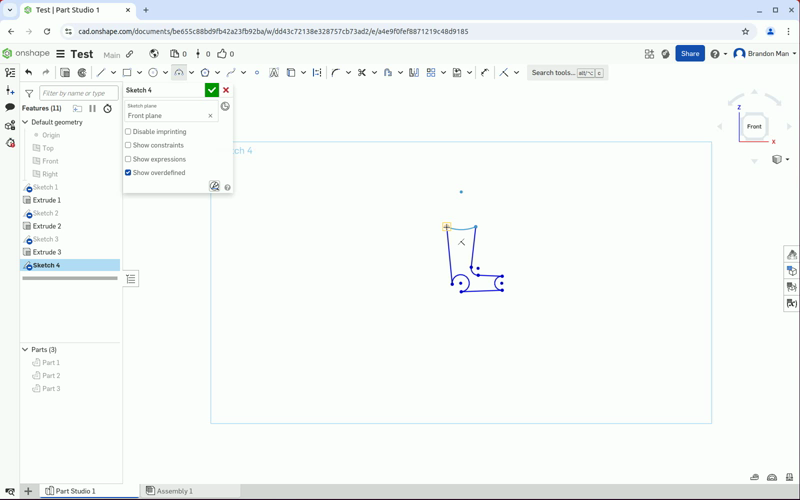
key_down(shift)
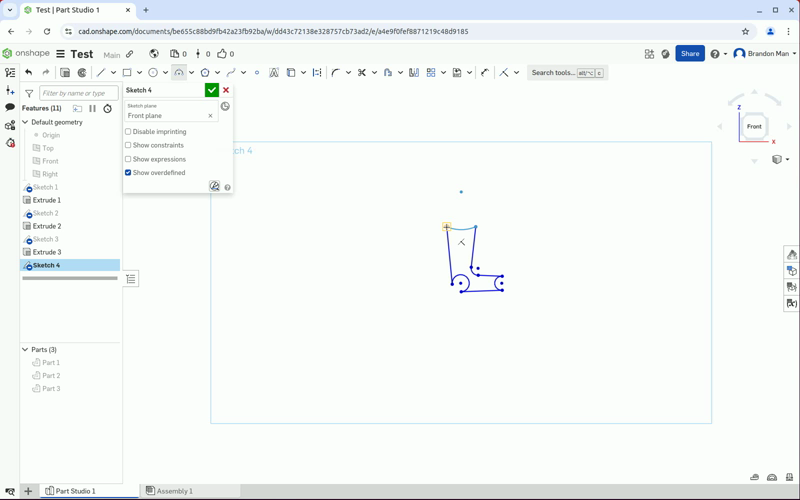
mouse_move(461, 239)
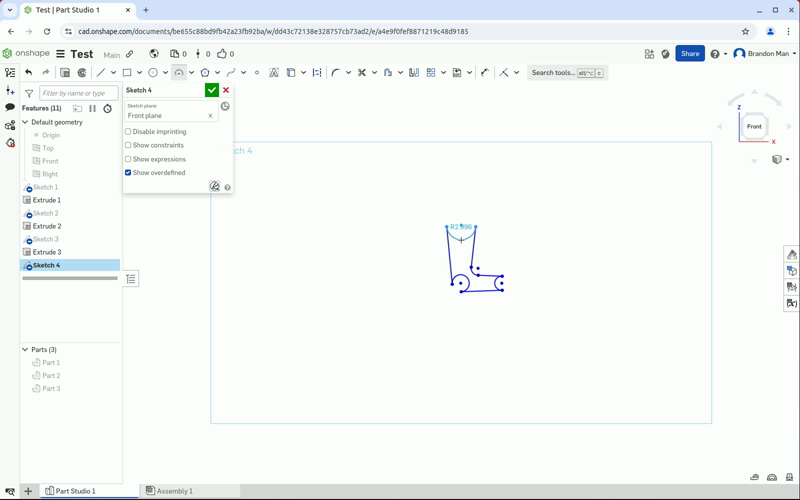
click(461, 239)
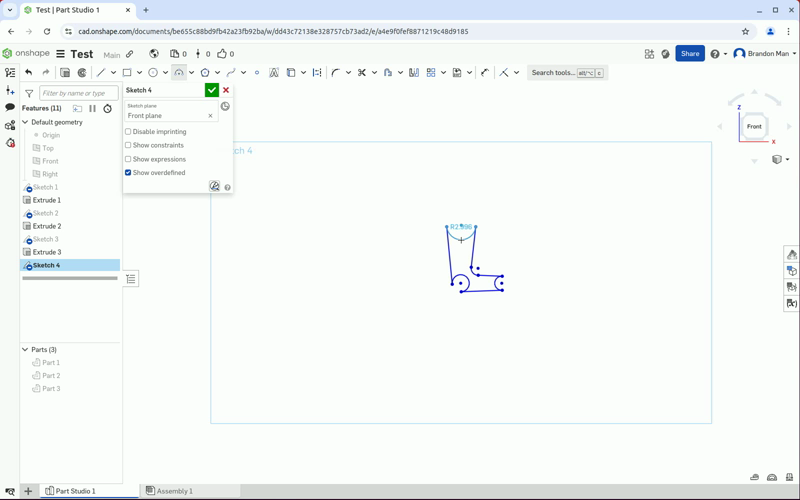
key_up(shift)
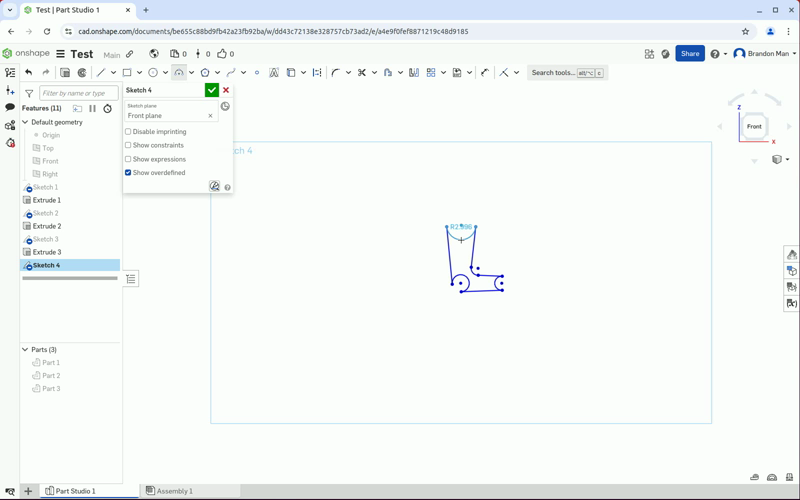
key(esc)
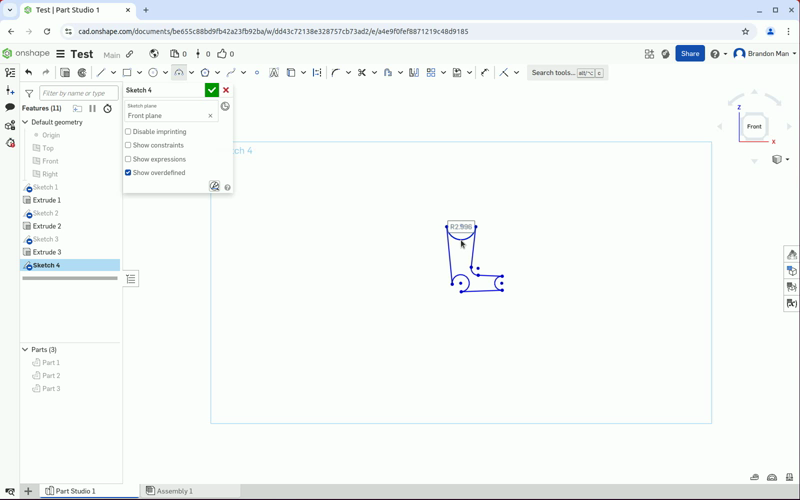
mouse_move(466, 240)
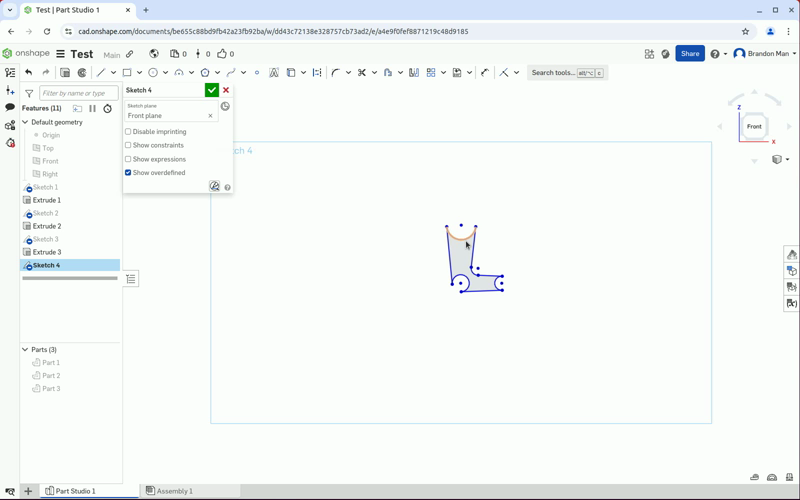
scroll(6)
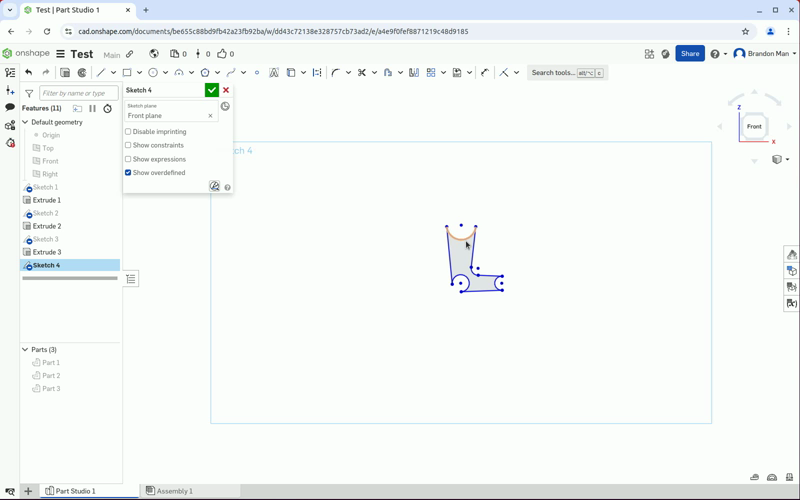
scroll(6)
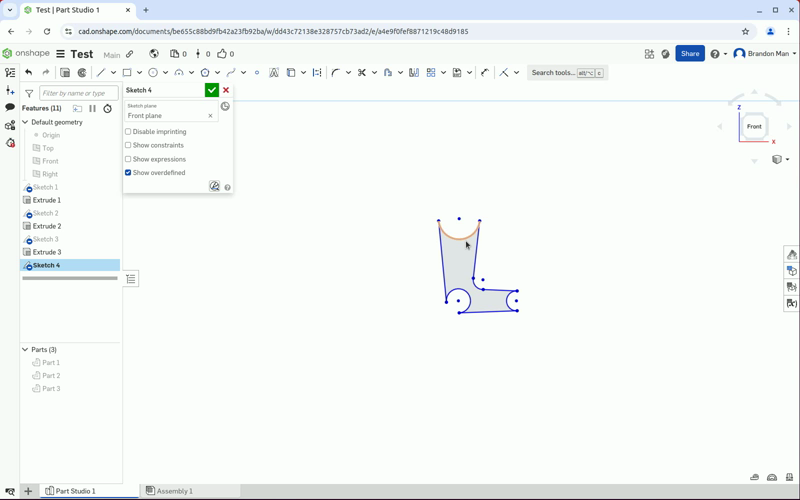
scroll(6)
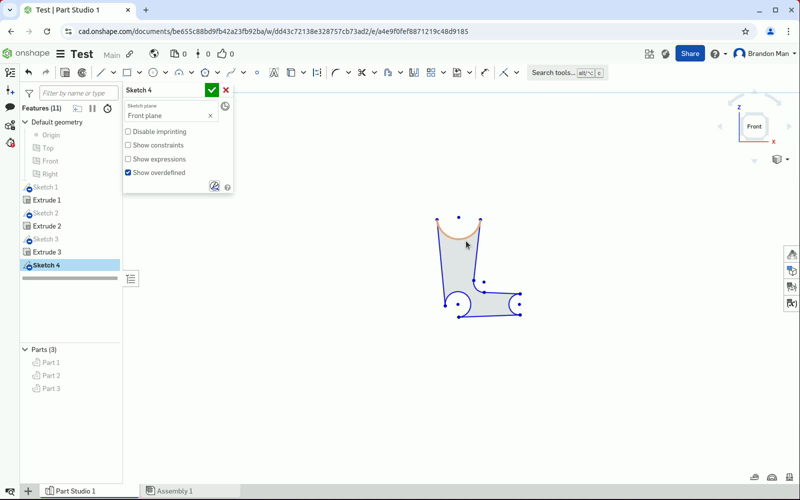
scroll(6)
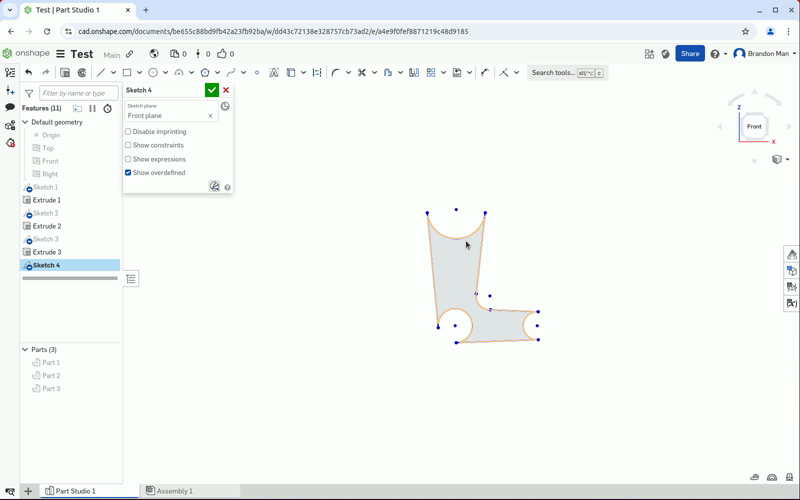
scroll(6)
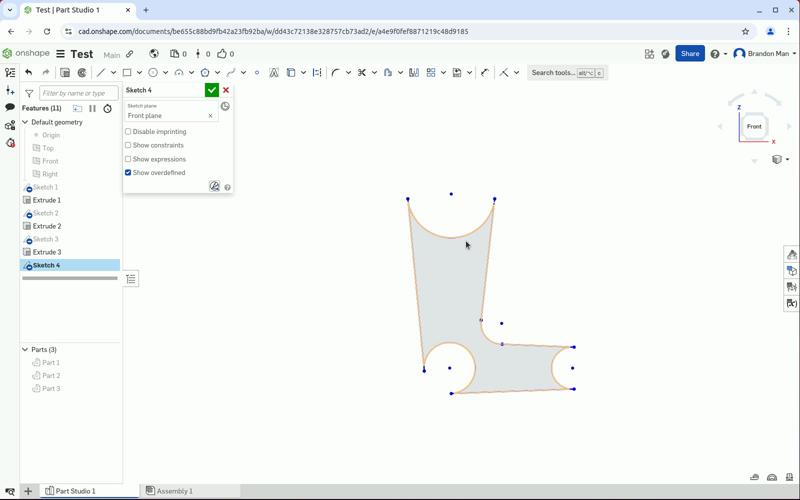
scroll(6)
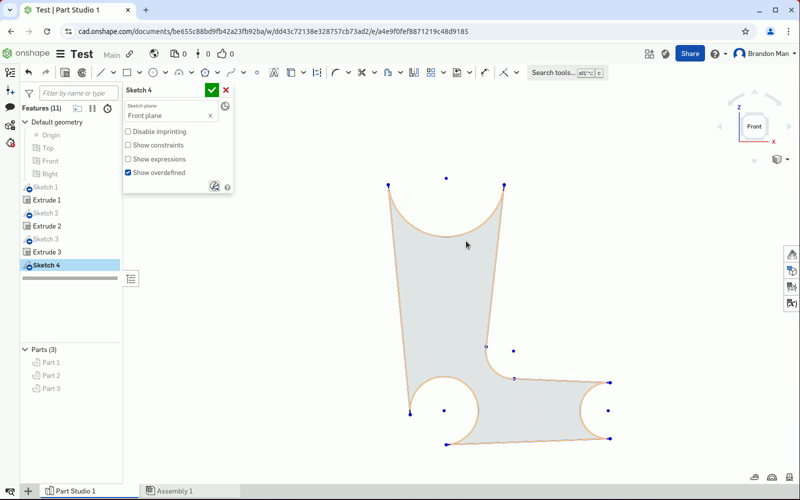
scroll(6)
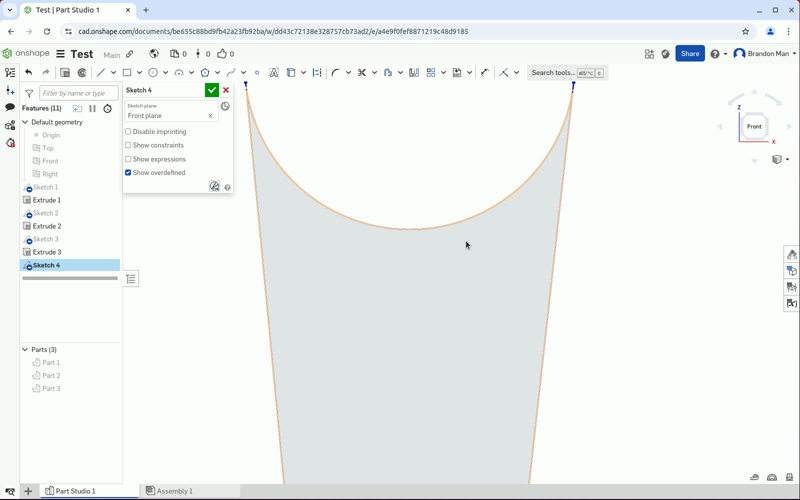
click(466, 240)
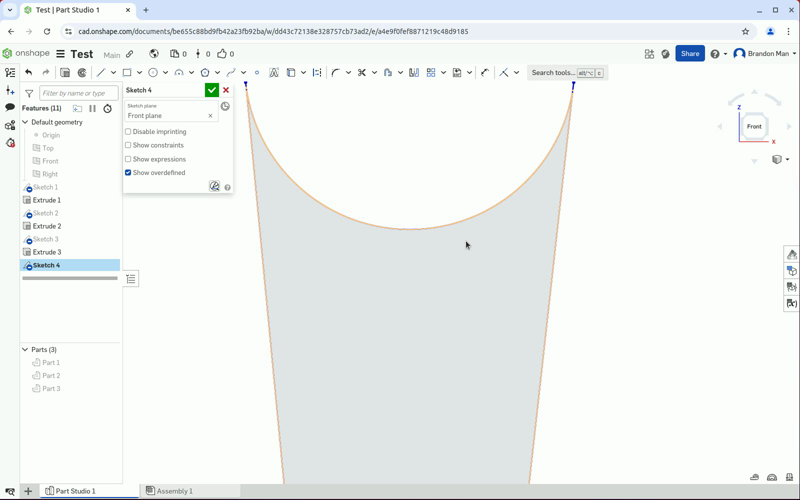
scroll(-6)
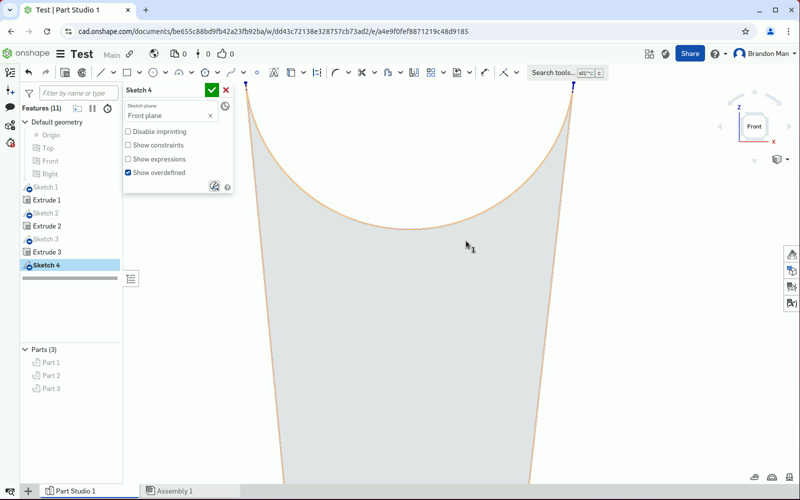
scroll(-6)
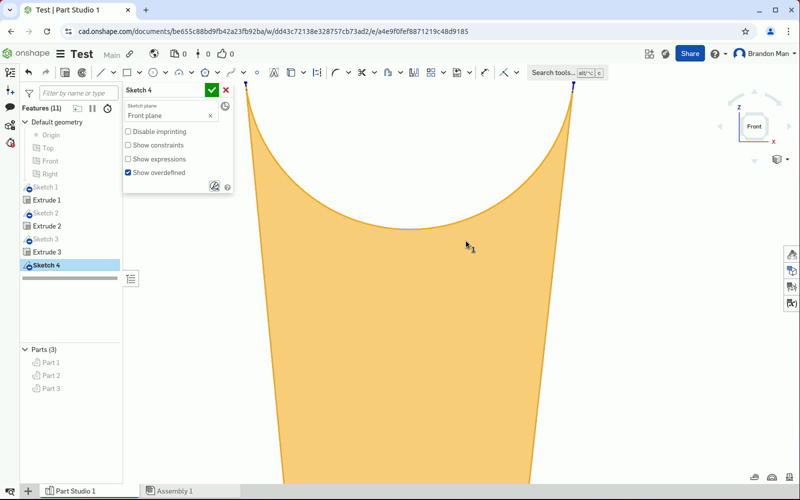
scroll(-6)
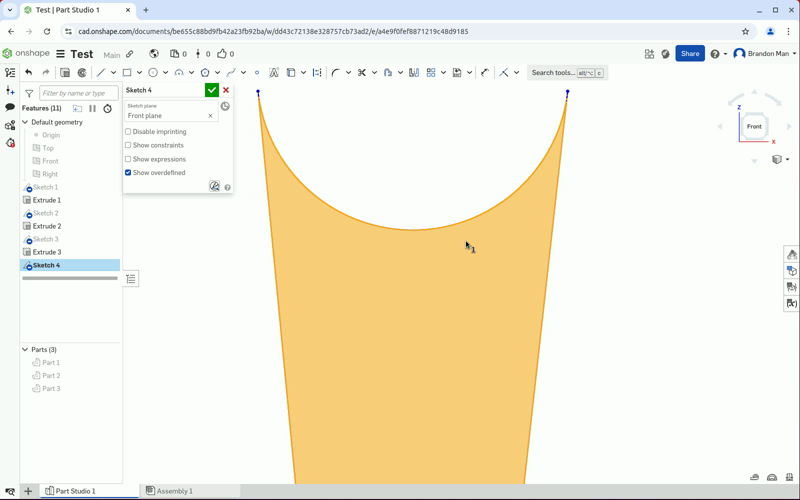
scroll(-6)
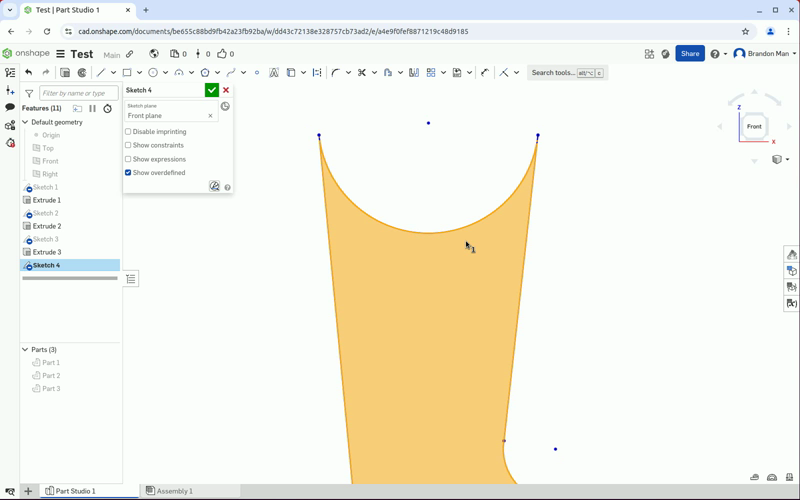
scroll(-6)
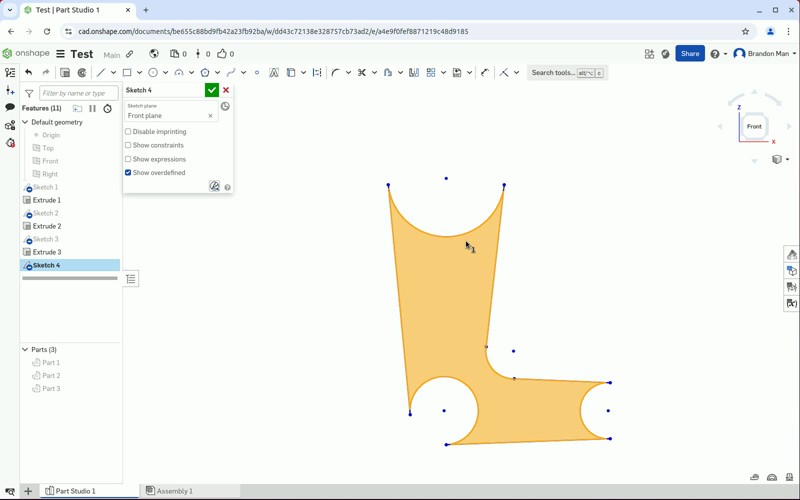
scroll(-6)
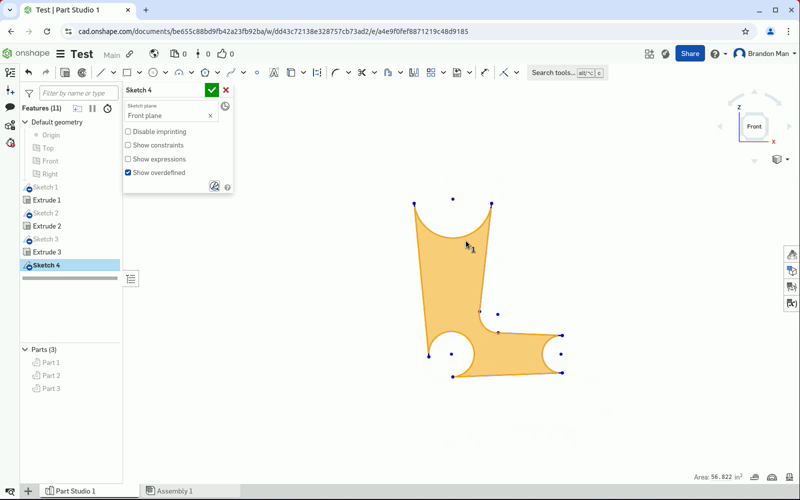
scroll(-6)
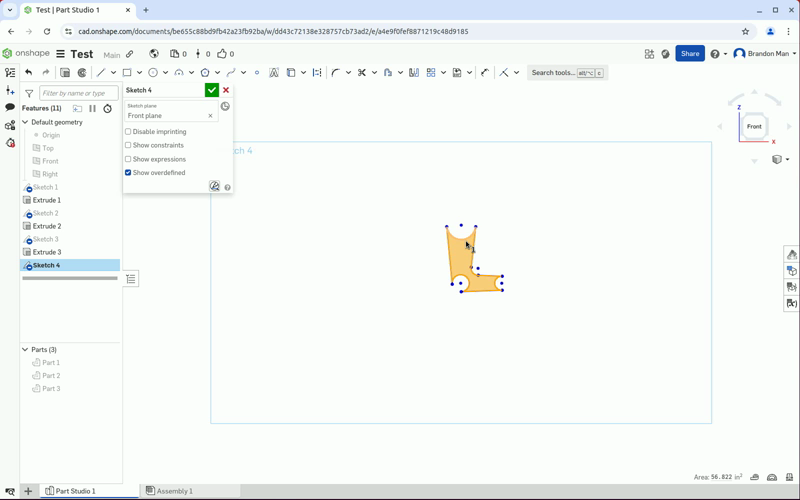
mouse_move(73, 352)
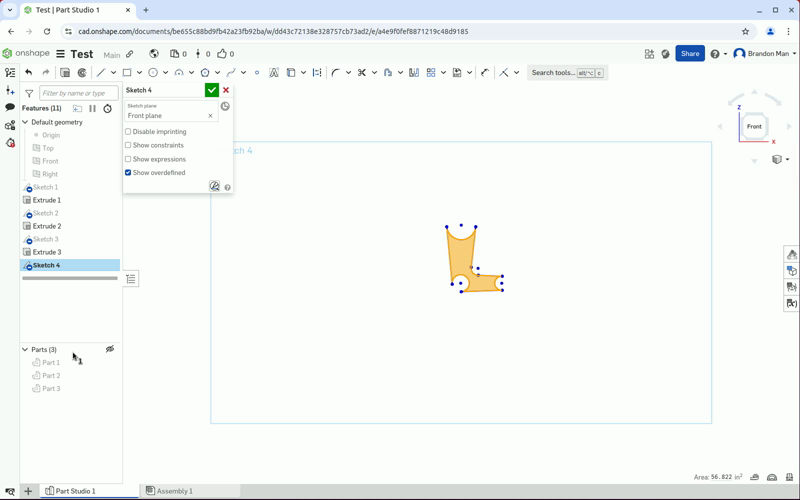
key(shift+y)
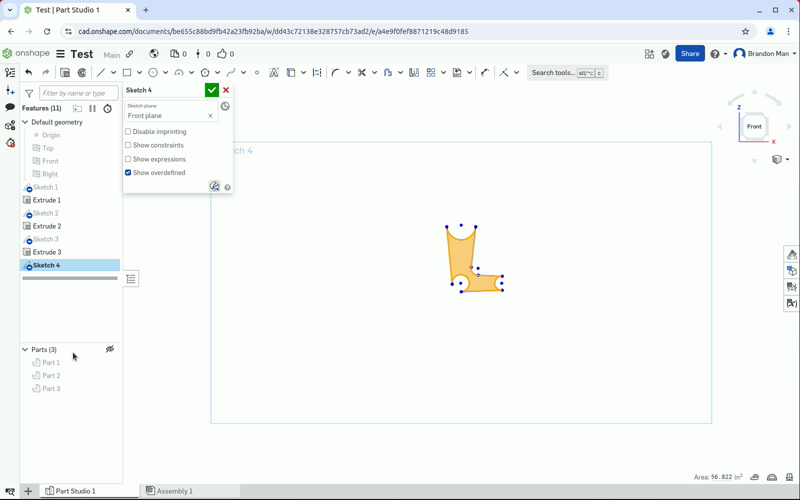
key(shift+e)
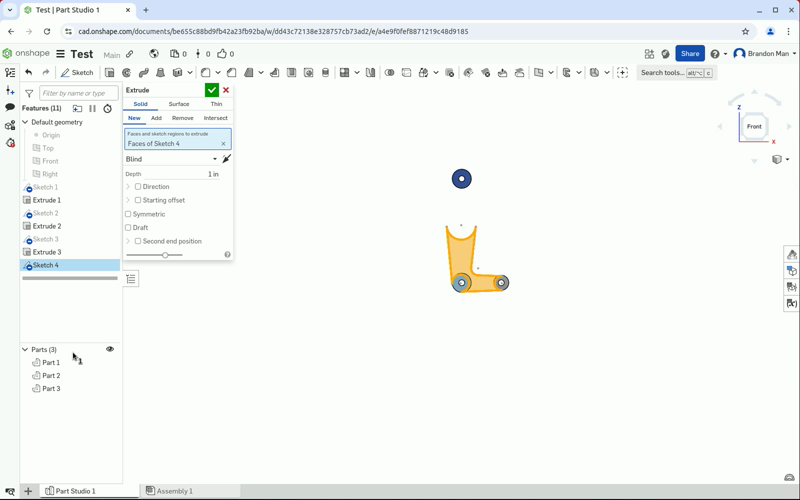
mouse_move(143, 106)
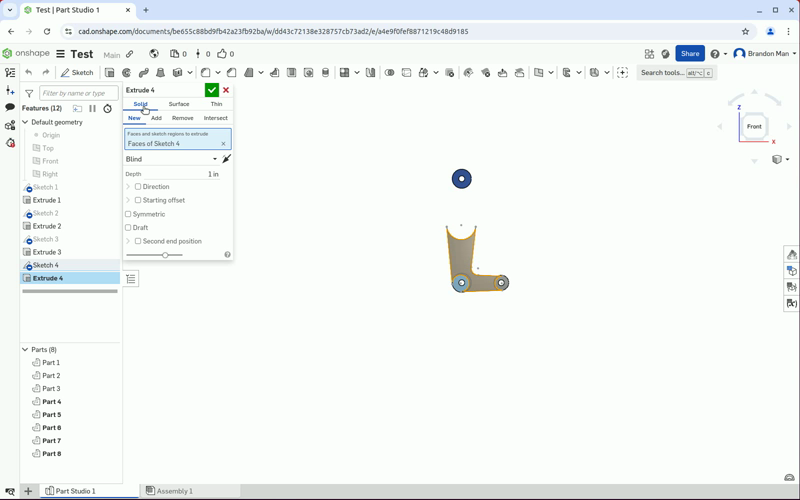
click(143, 106)
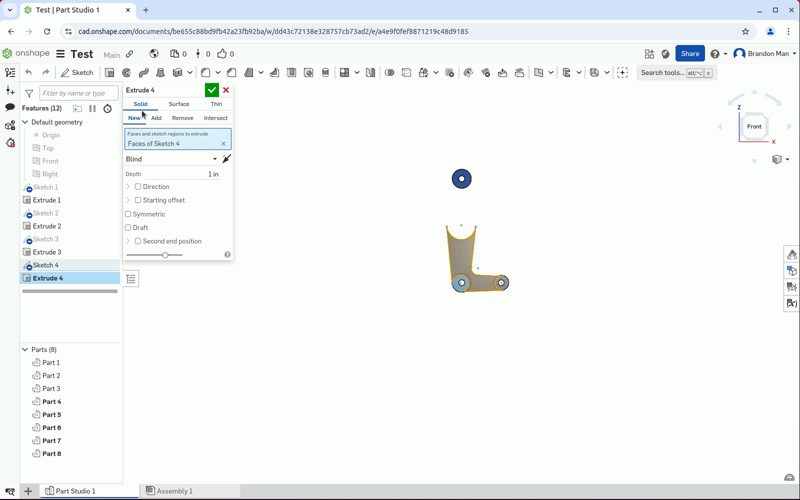
mouse_move(137, 120)
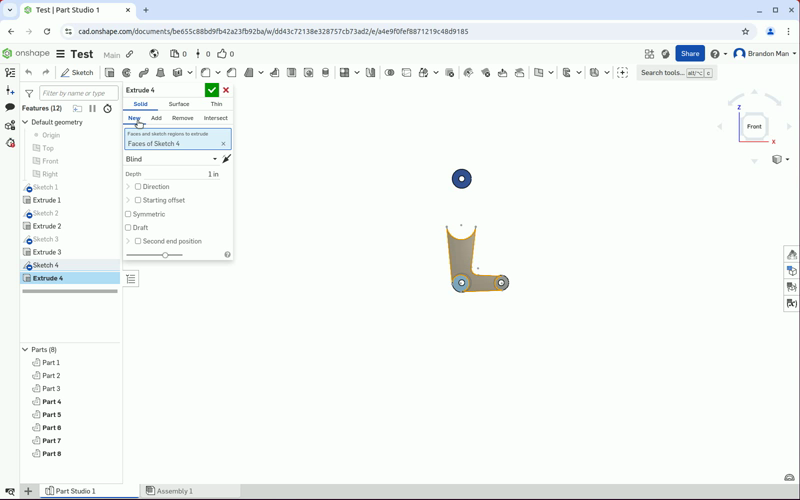
click(137, 120)
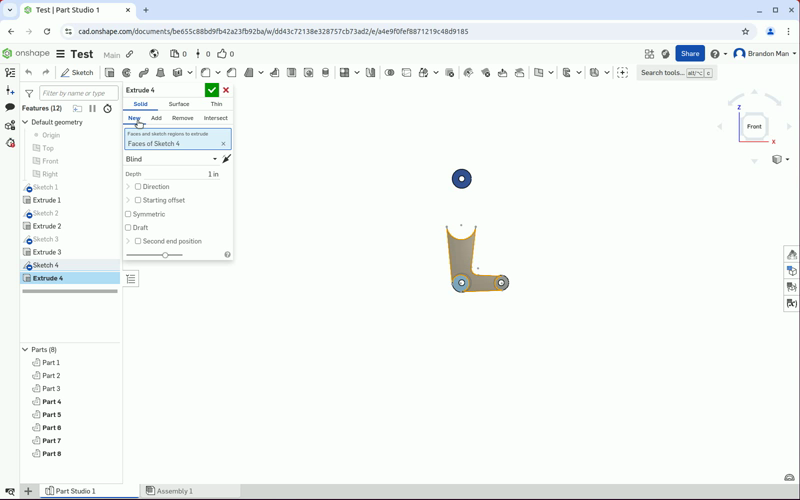
key(tab, 4)
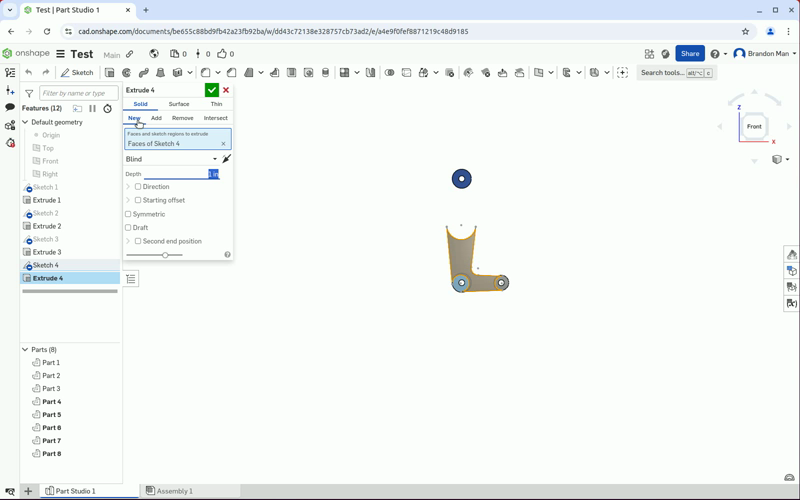
text(0.481)
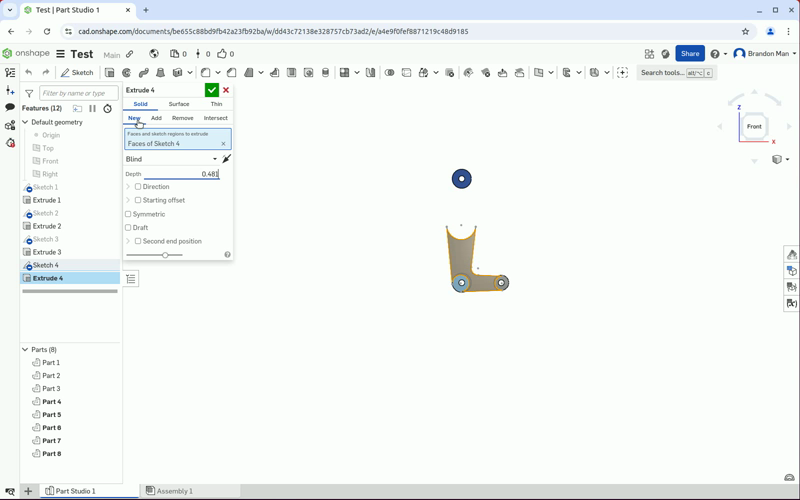
key(enter)
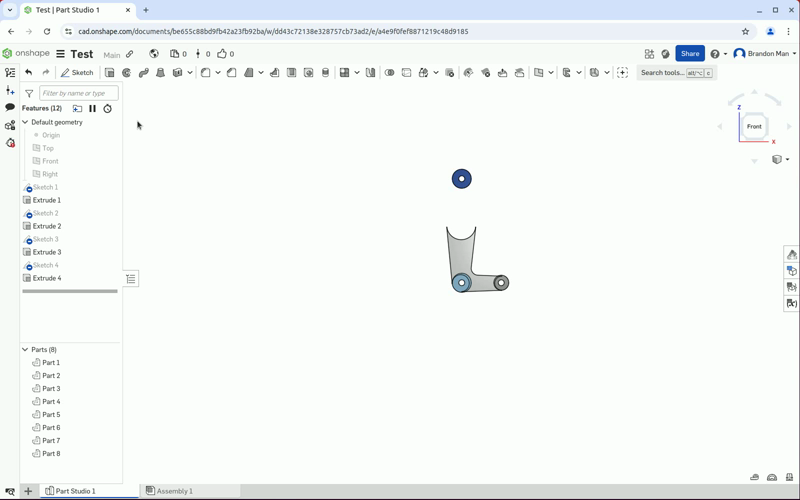
key(shift+h)
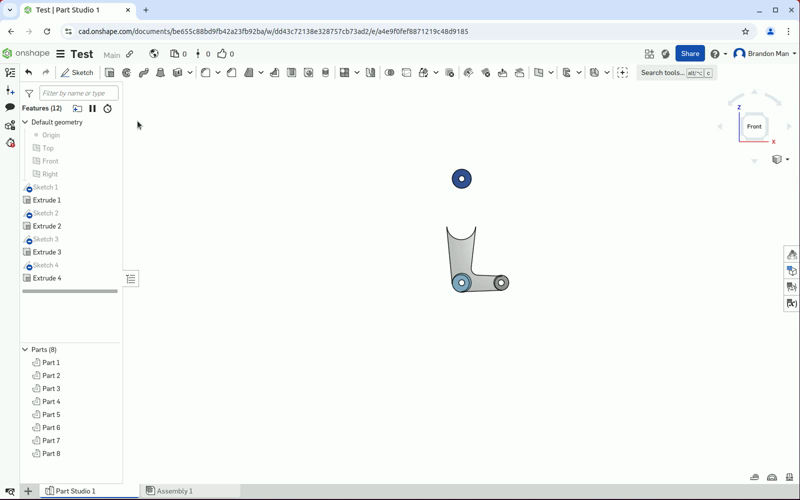
key(shift+h)
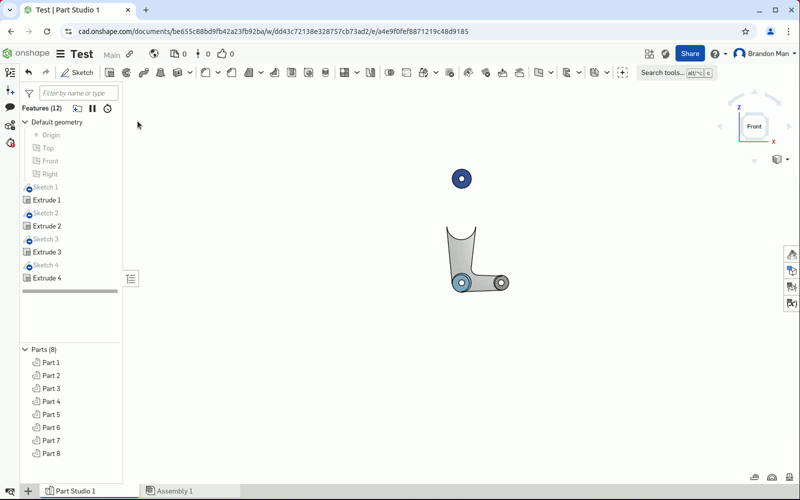
mouse_move(73, 189)
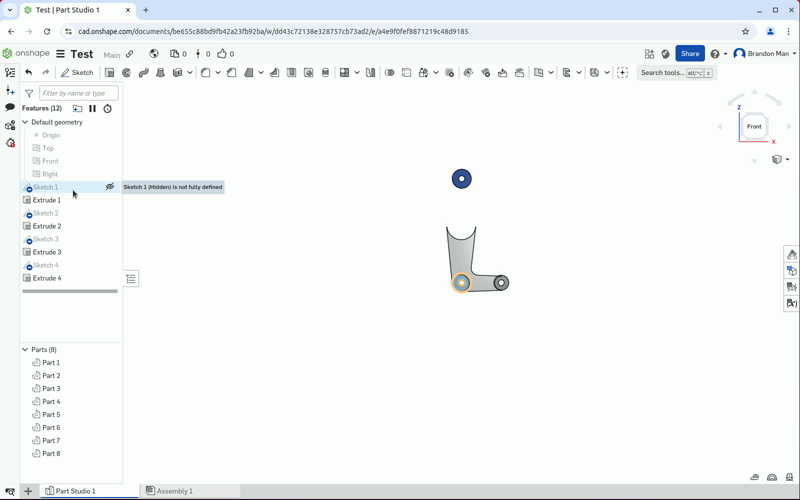
click(73, 189)
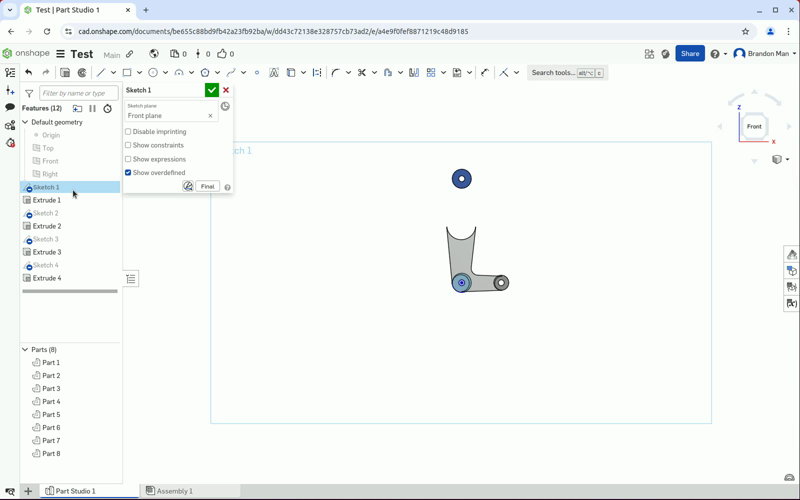
mouse_move(229, 92)
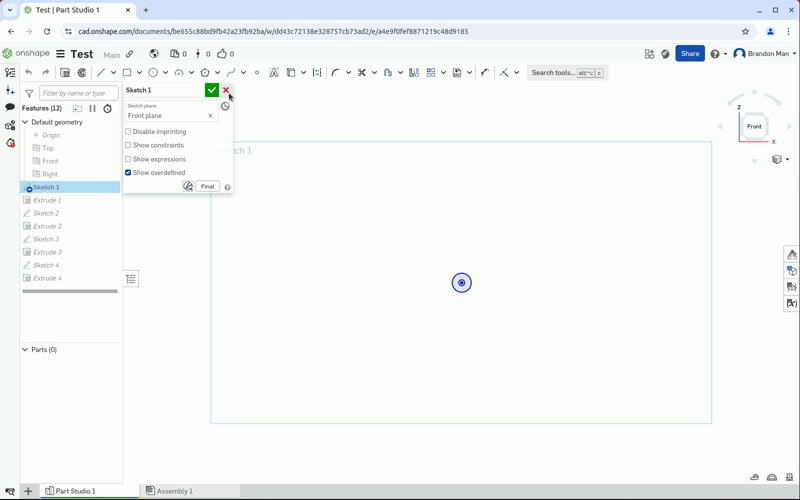
click(229, 92)
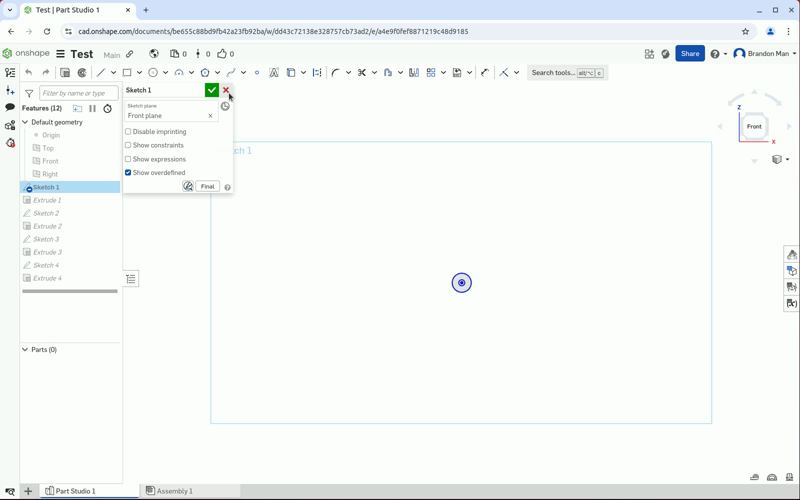
key(shift+s)
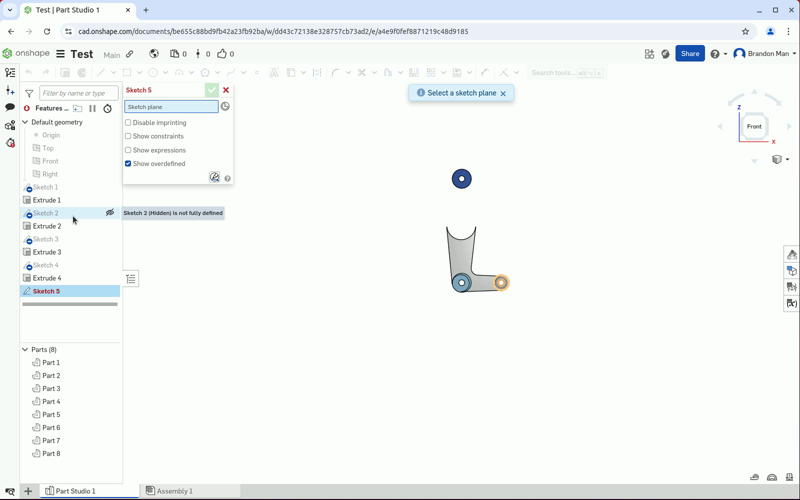
scroll(3)
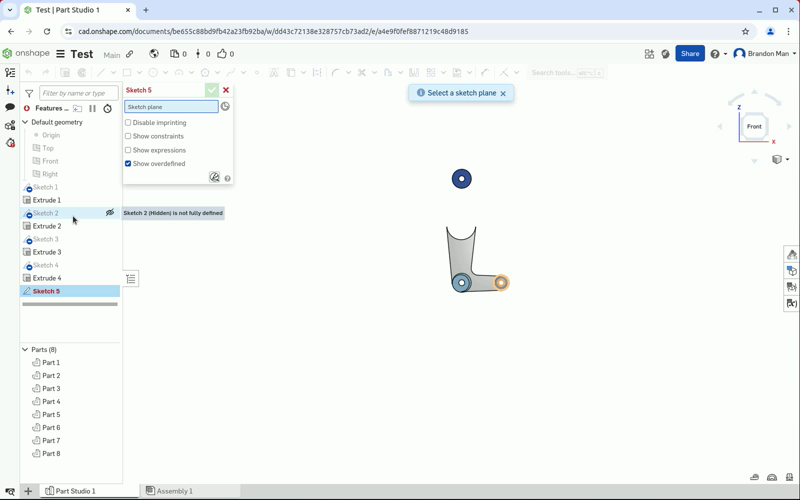
mouse_move(73, 163)
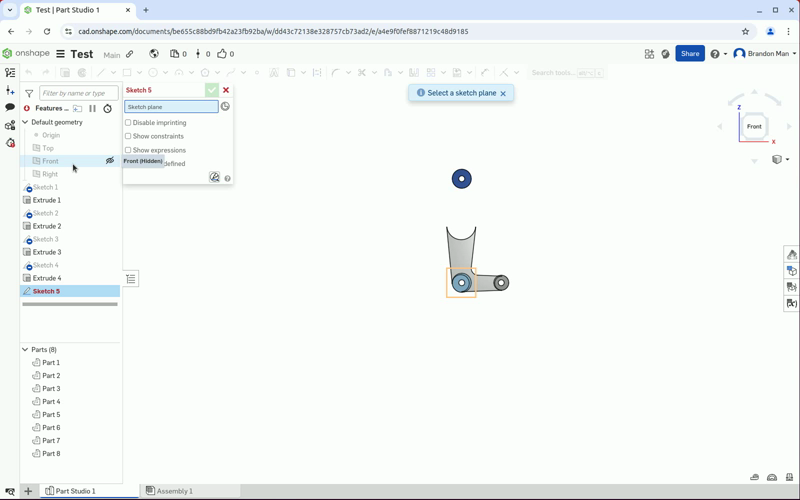
click(73, 163)
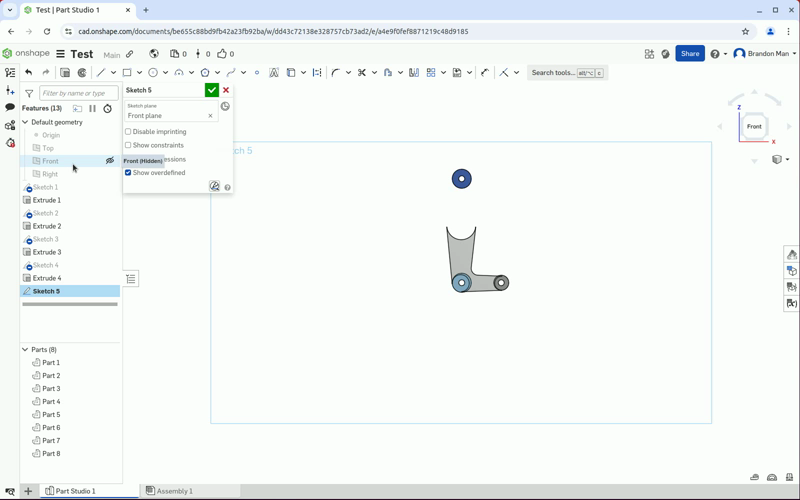
mouse_move(73, 352)
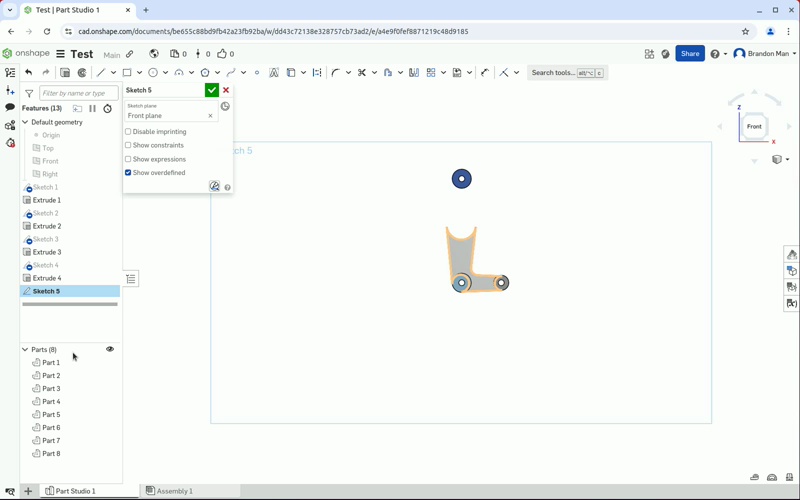
key(y)
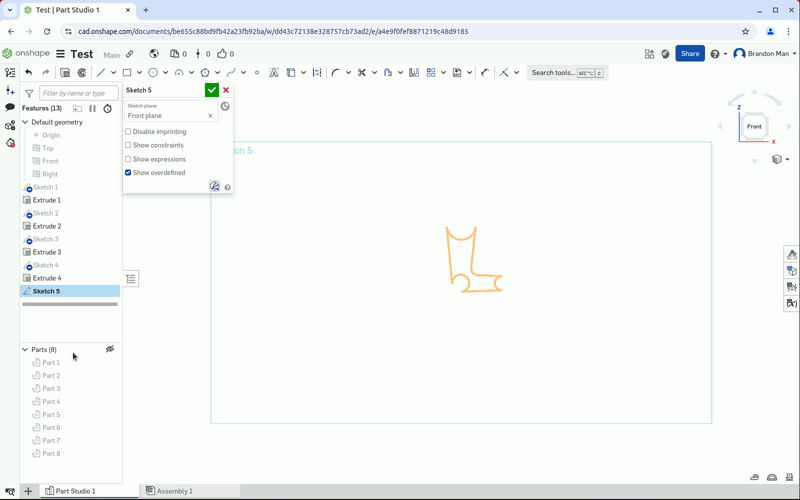
key(c)
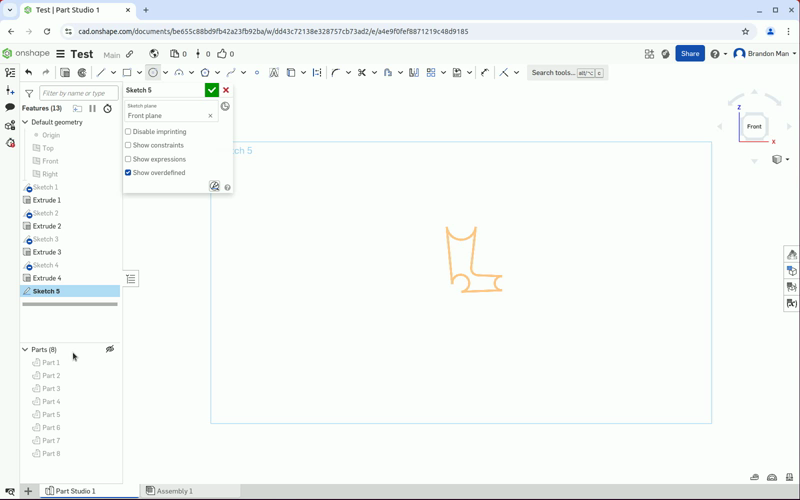
key_down(shift)
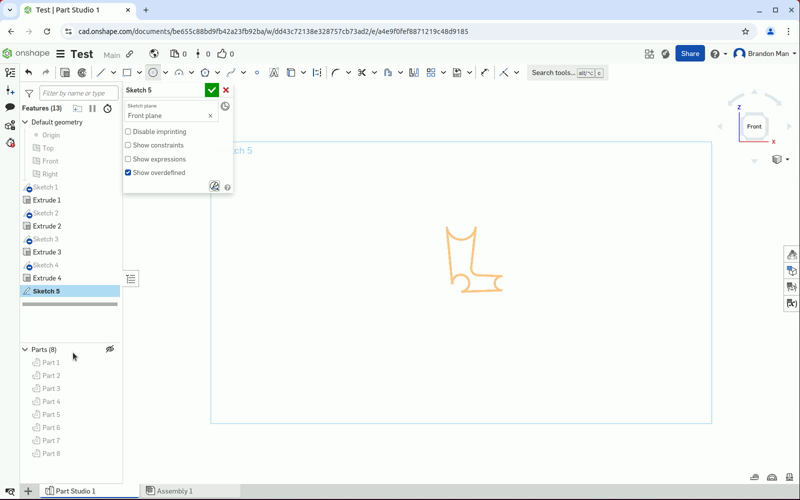
mouse_move(461, 225)
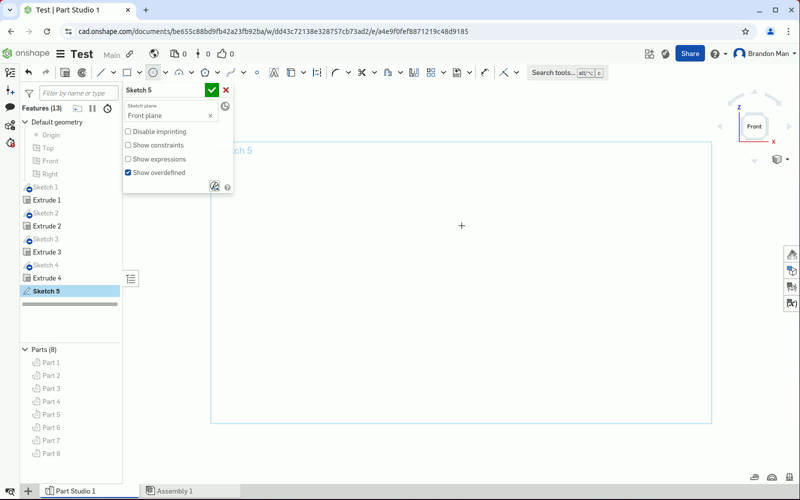
click(461, 225)
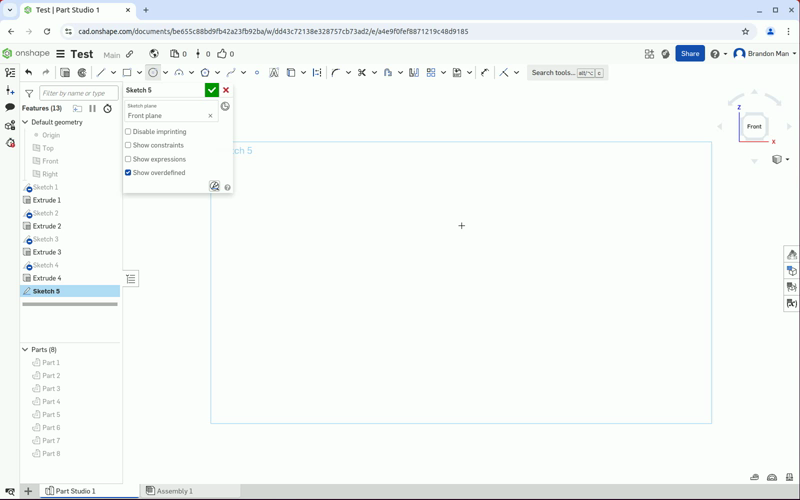
key_up(shift)
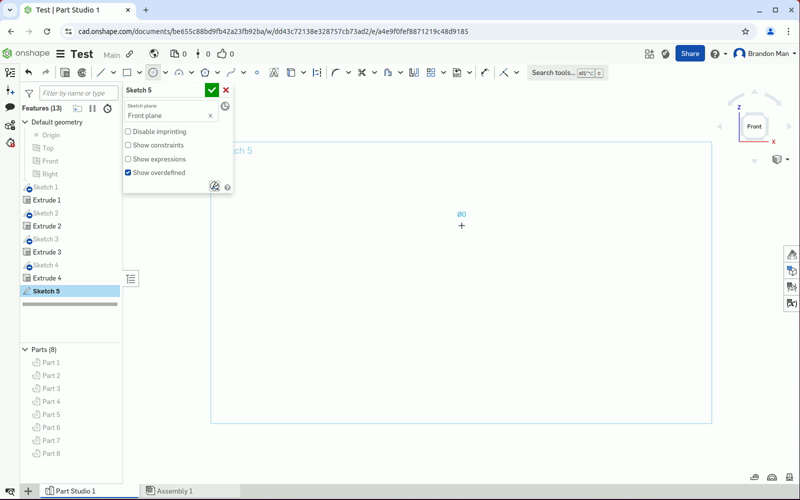
mouse_move(477, 225)
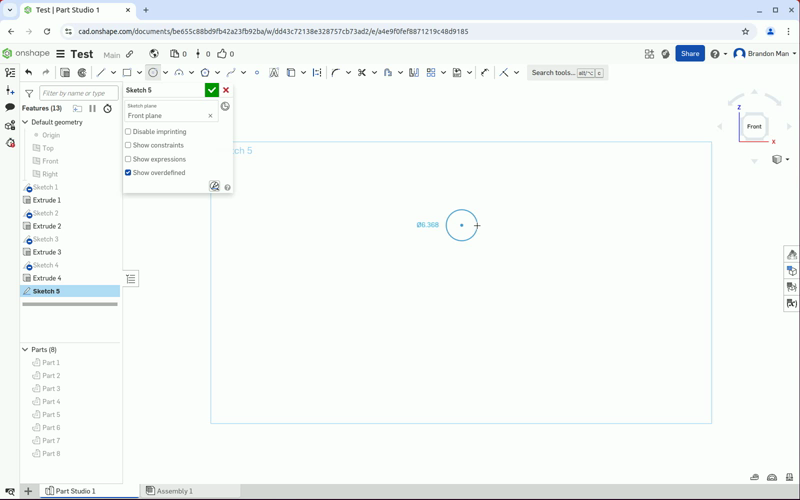
click(477, 225)
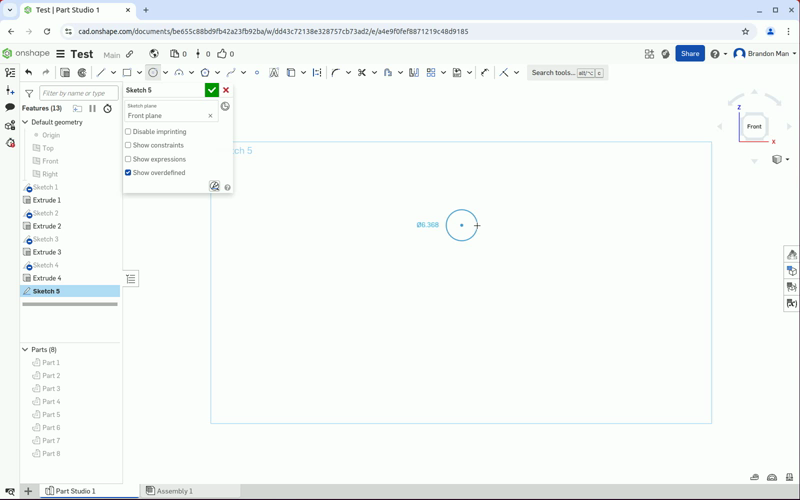
key(esc)
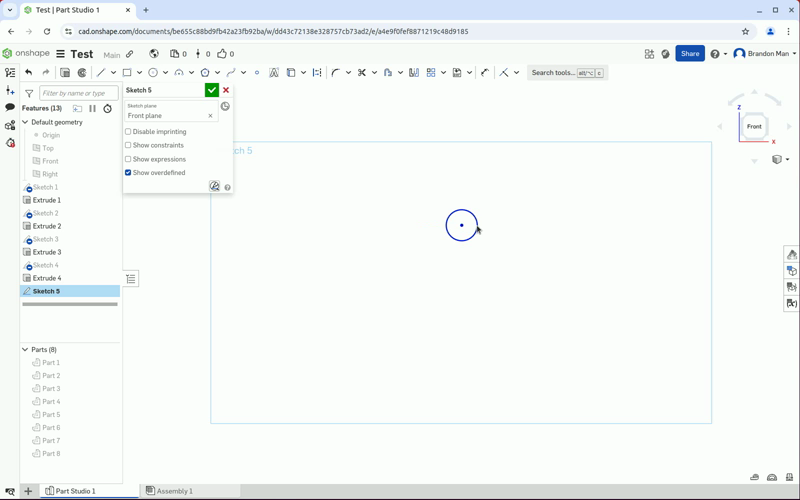
key(c)
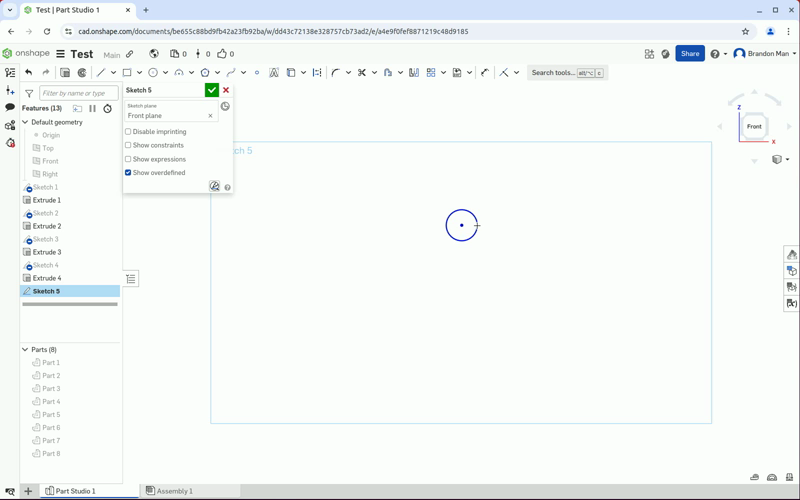
key_down(shift)
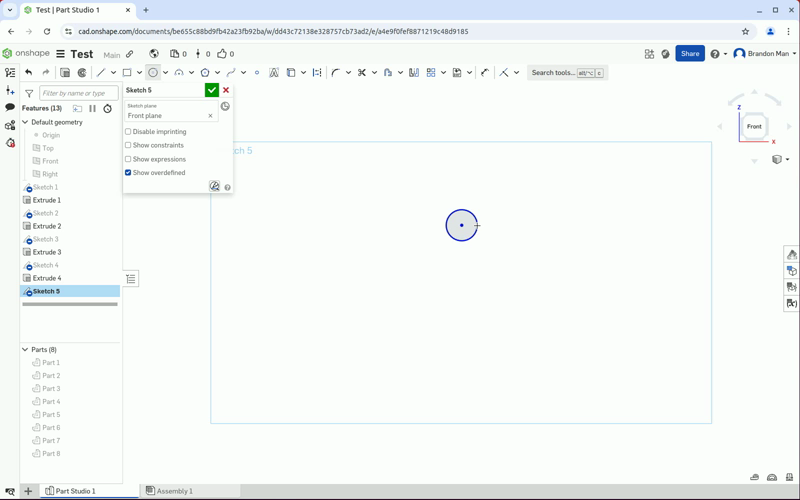
mouse_move(461, 225)
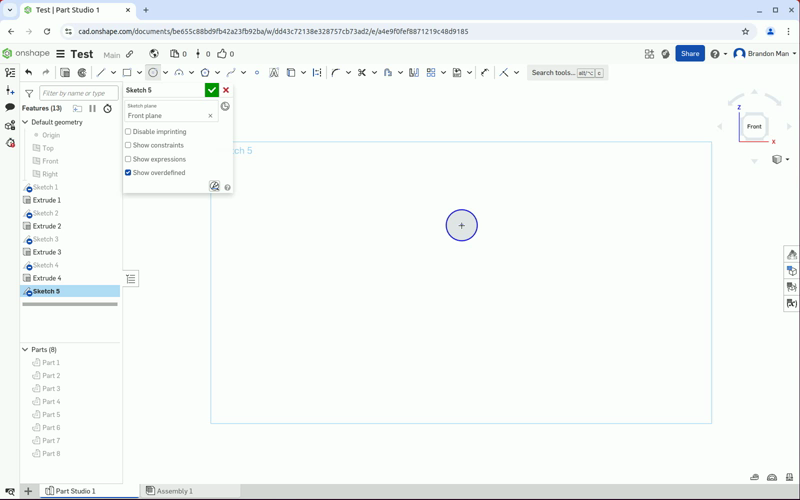
click(461, 225)
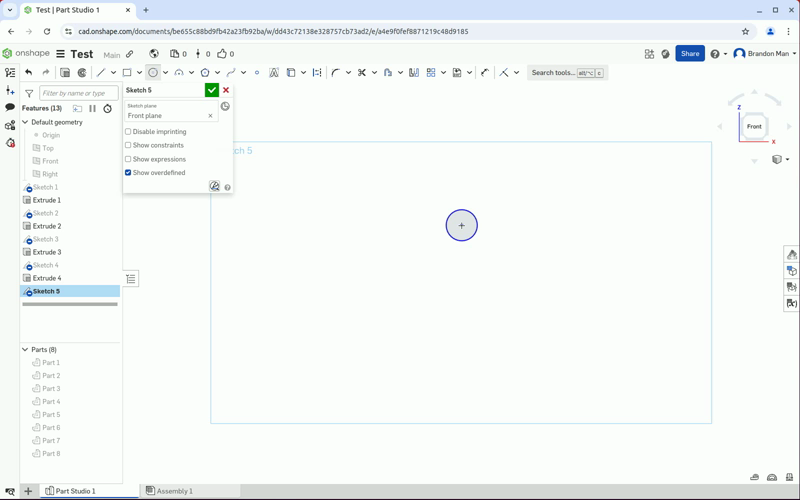
key_up(shift)
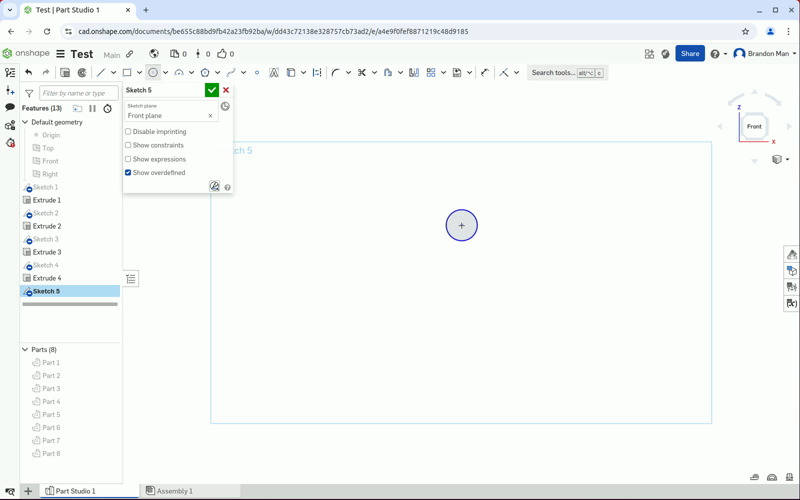
mouse_move(465, 225)
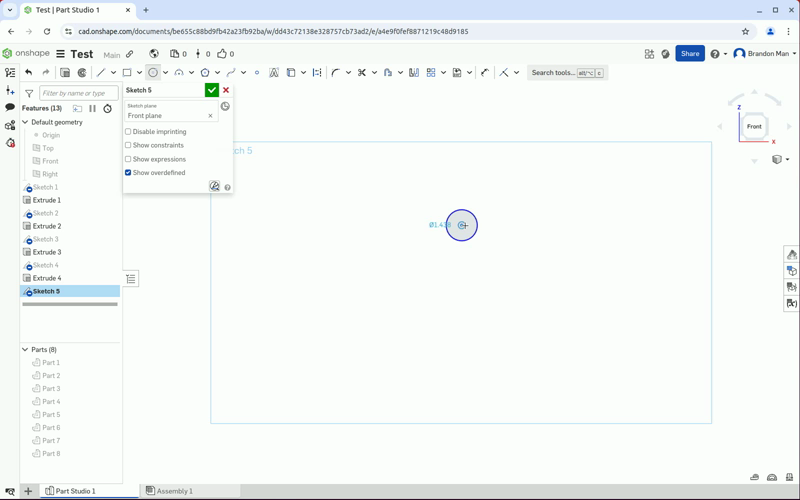
scroll(6)
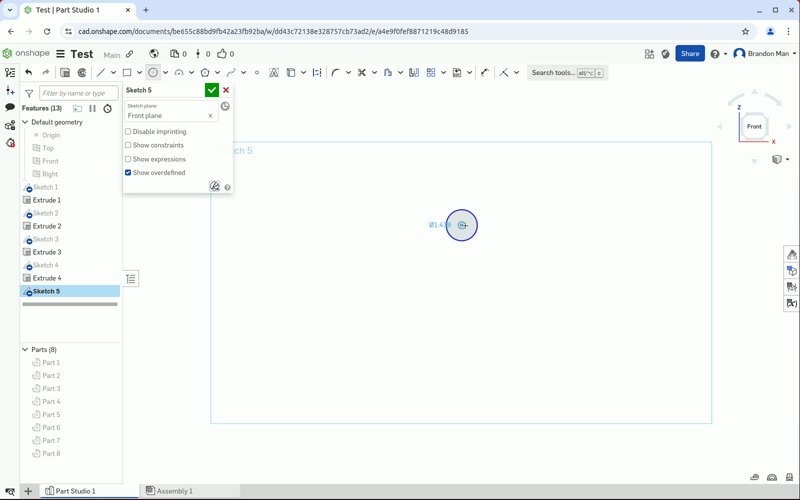
scroll(6)
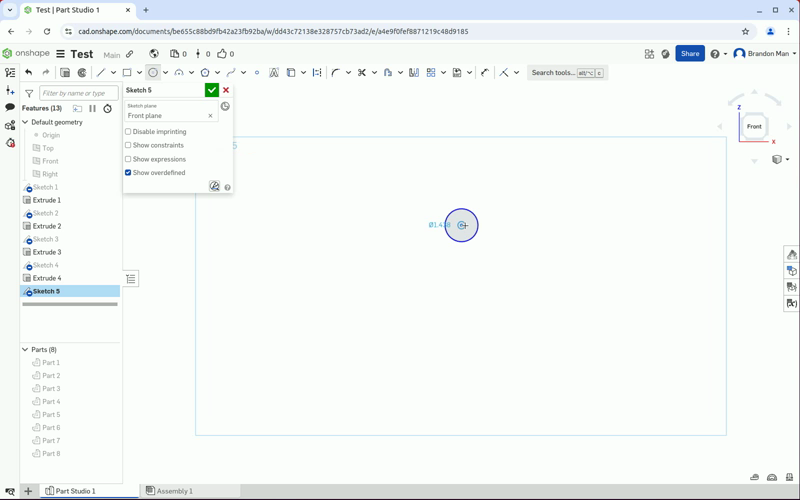
scroll(6)
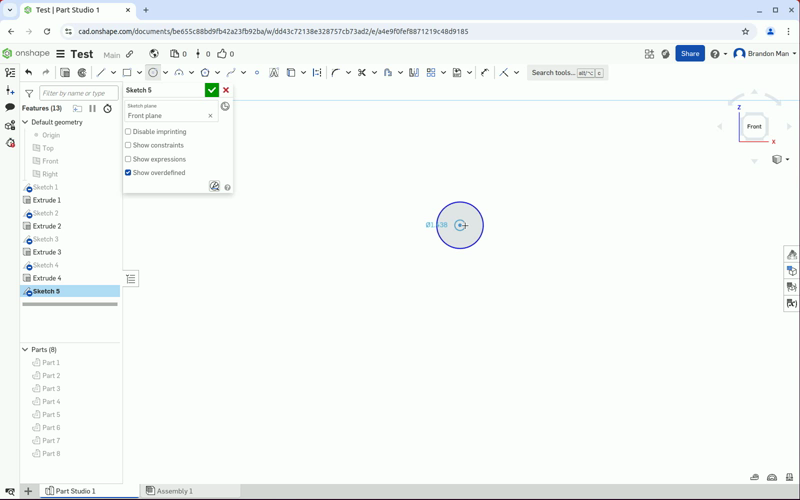
scroll(6)
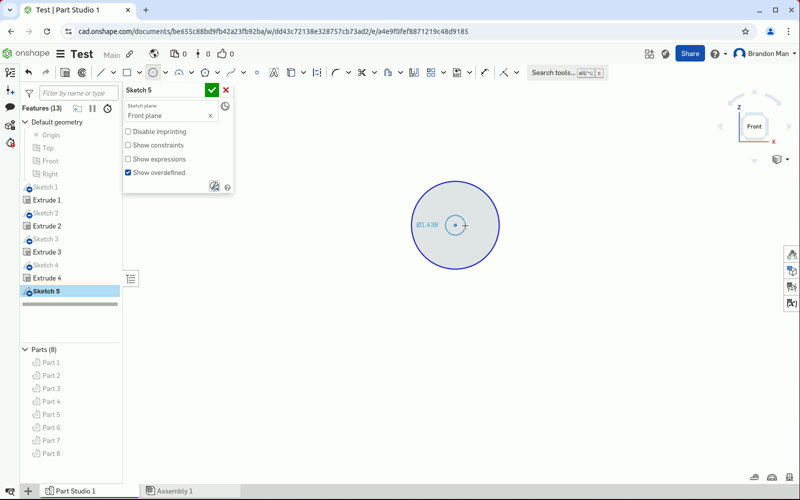
scroll(6)
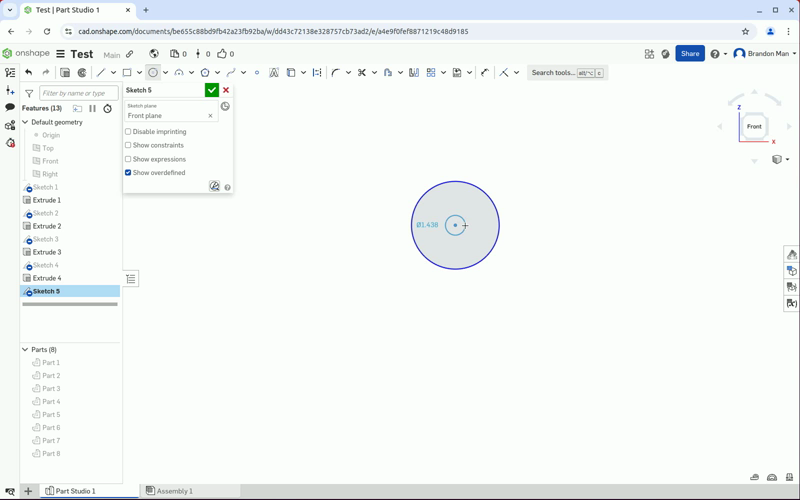
scroll(6)
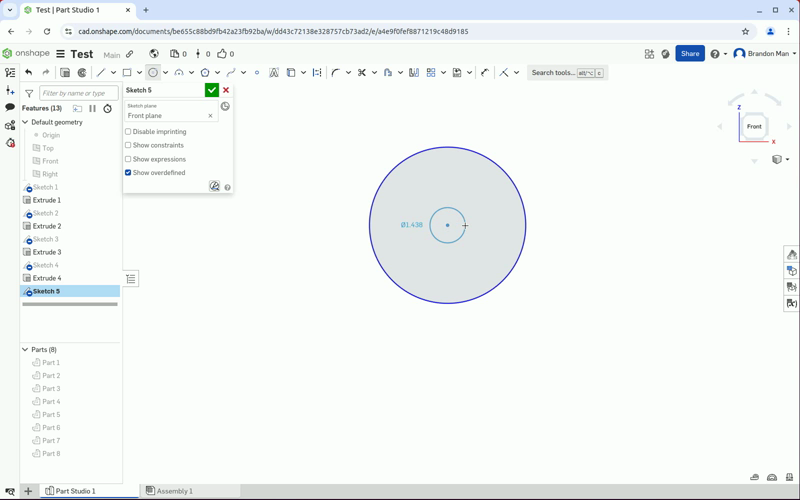
scroll(6)
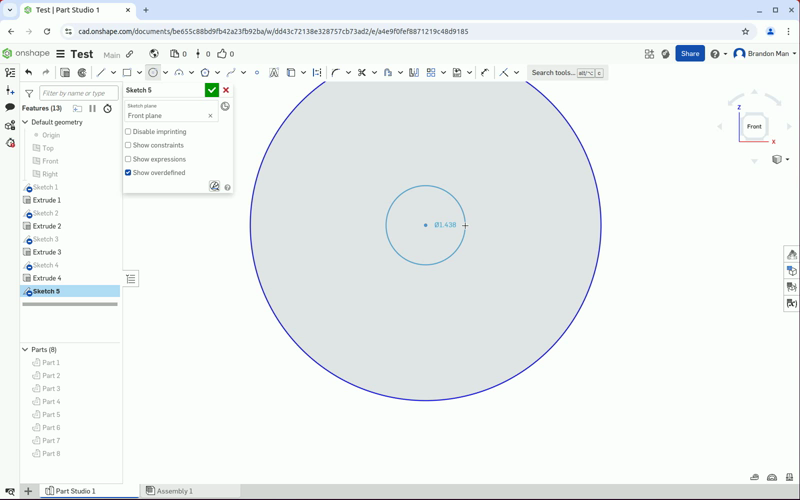
click(465, 225)
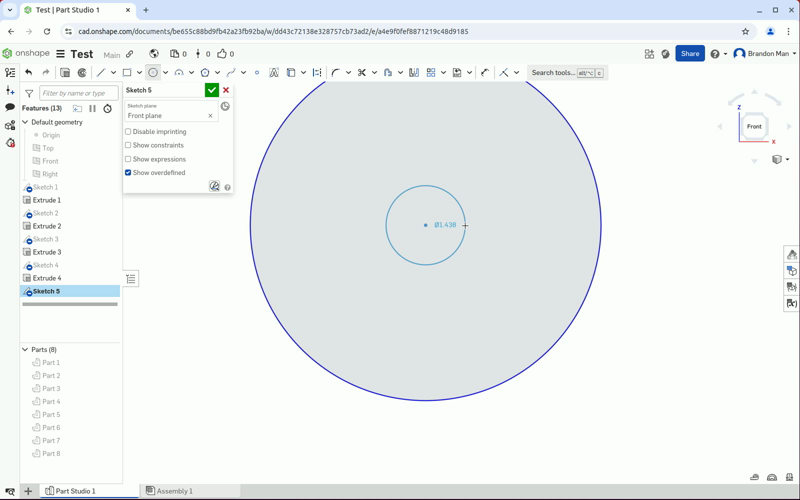
scroll(-6)
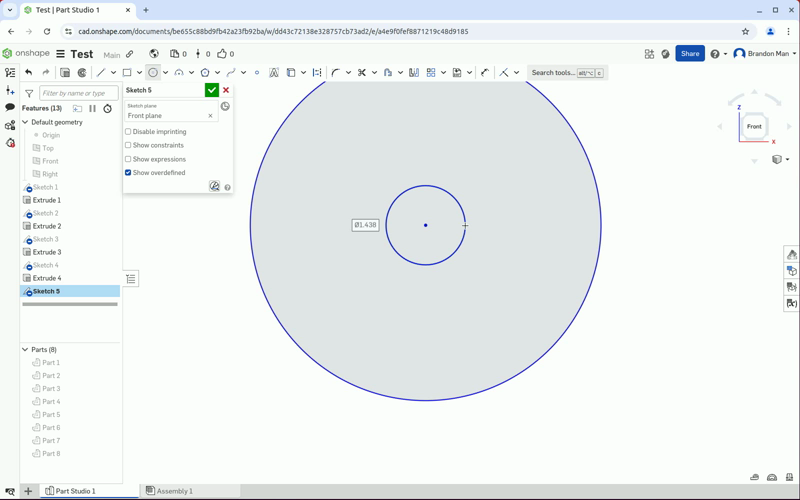
scroll(-6)
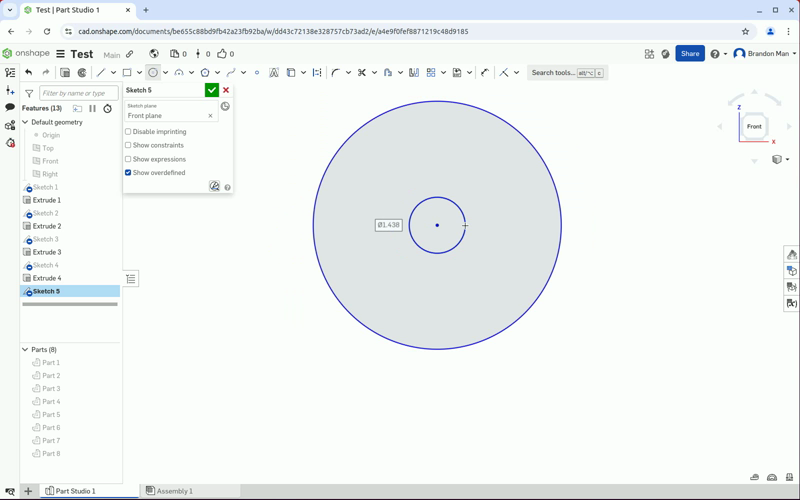
scroll(-6)
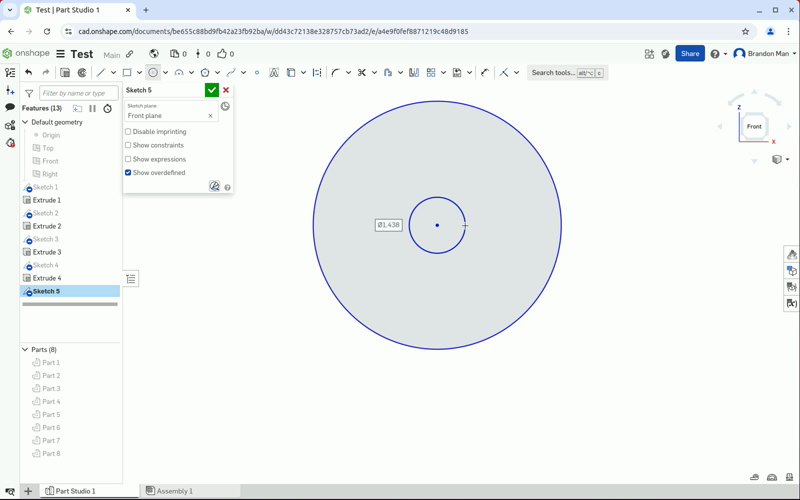
scroll(-6)
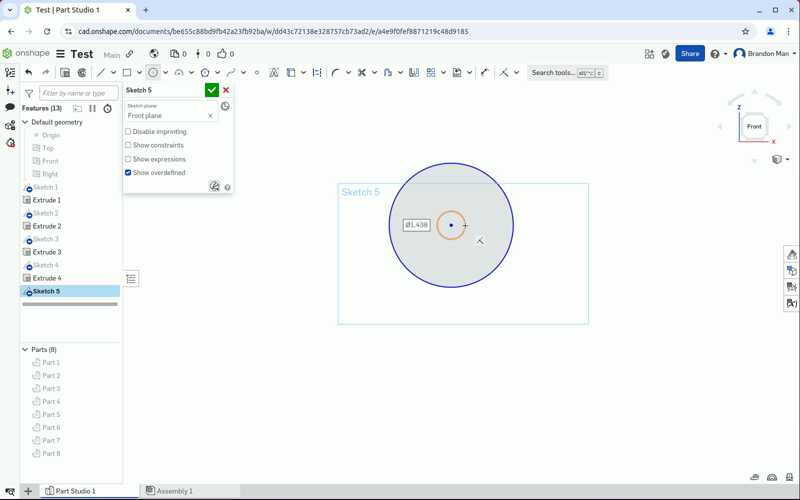
scroll(-6)
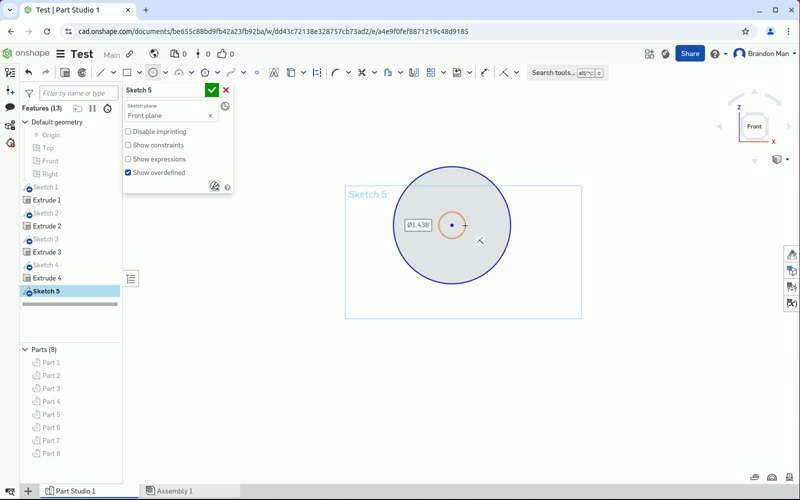
scroll(-6)
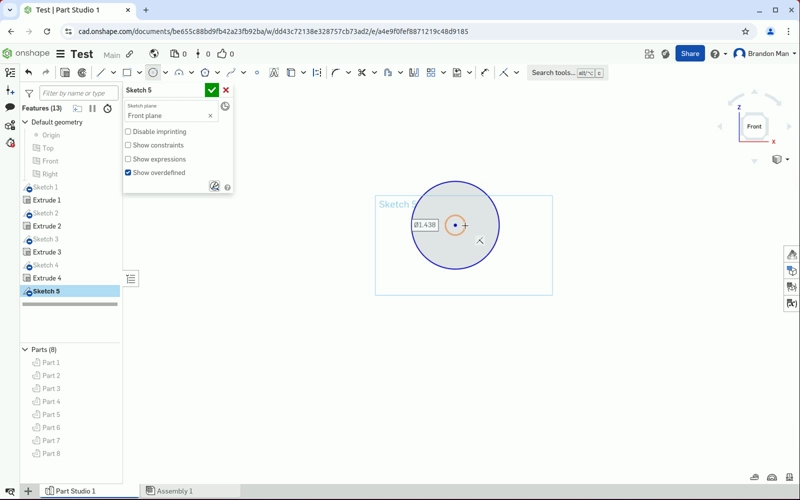
scroll(-6)
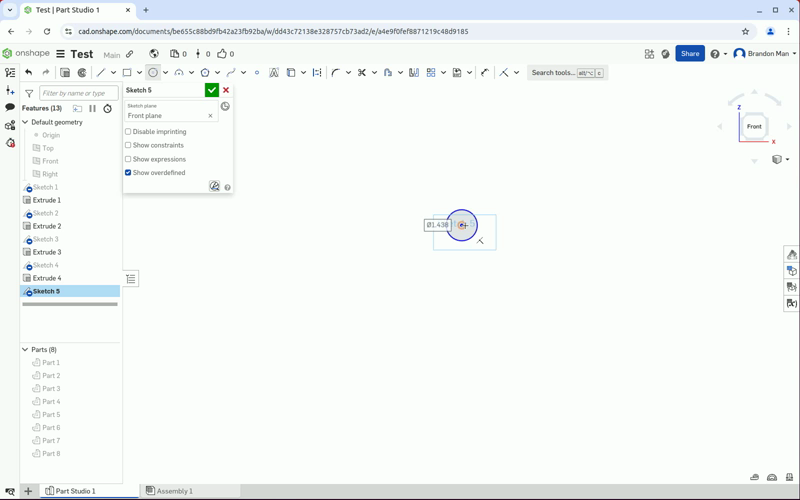
key(esc)
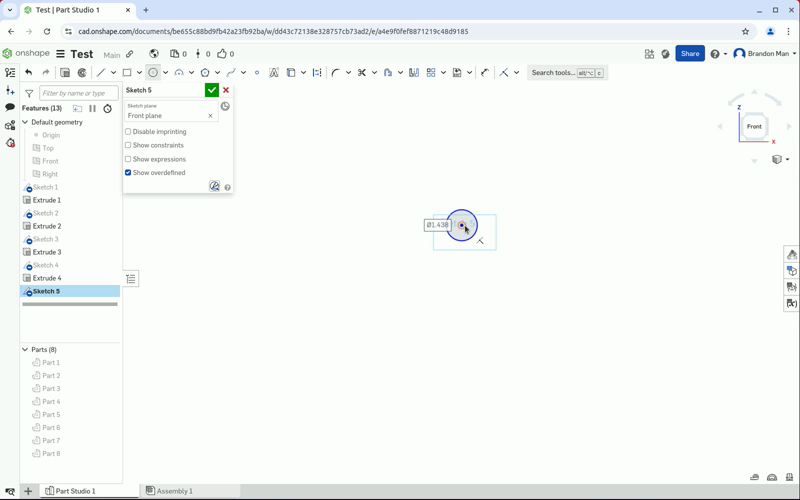
mouse_move(447, 227)
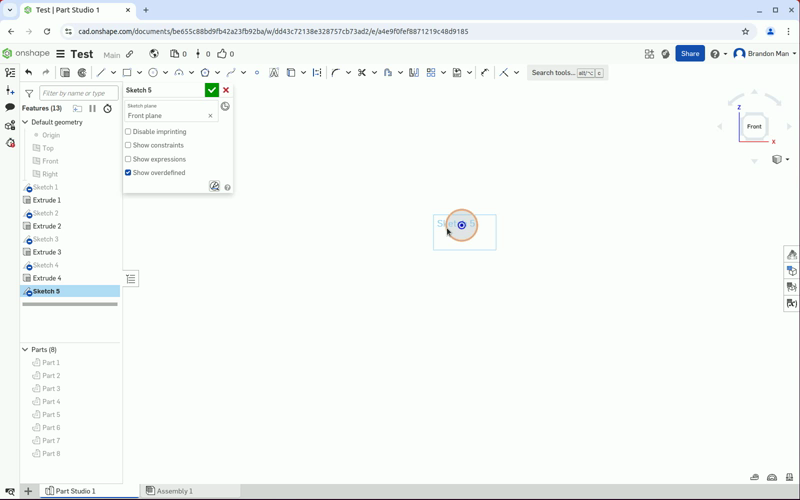
scroll(6)
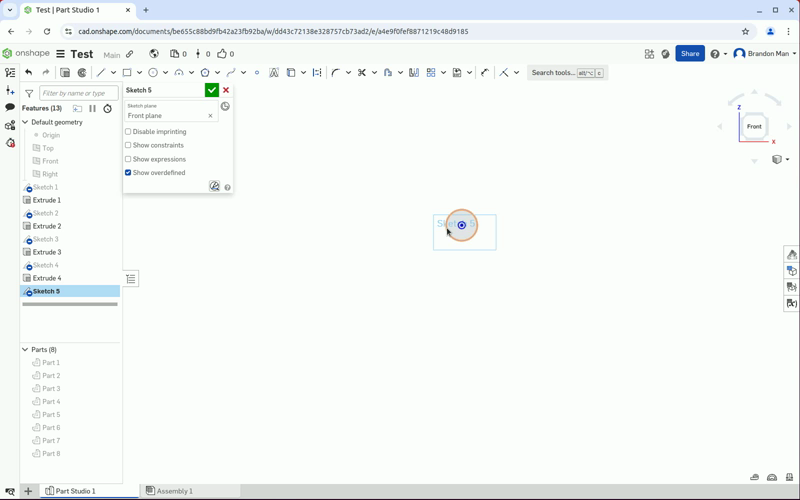
scroll(6)
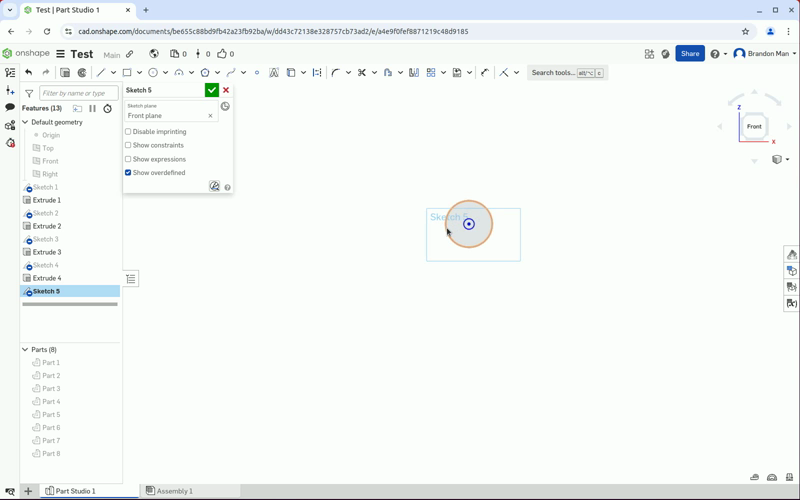
scroll(6)
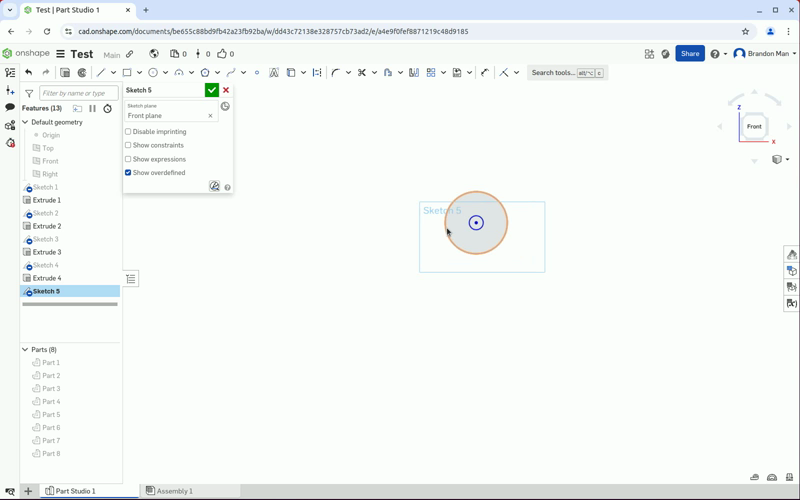
scroll(6)
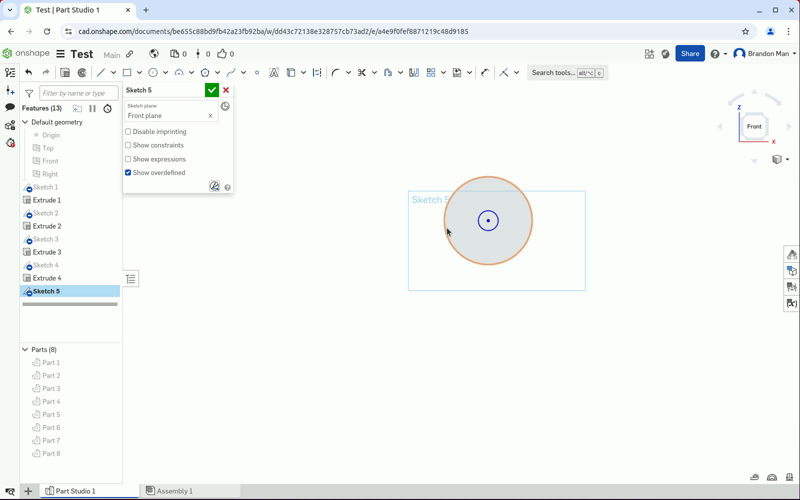
scroll(6)
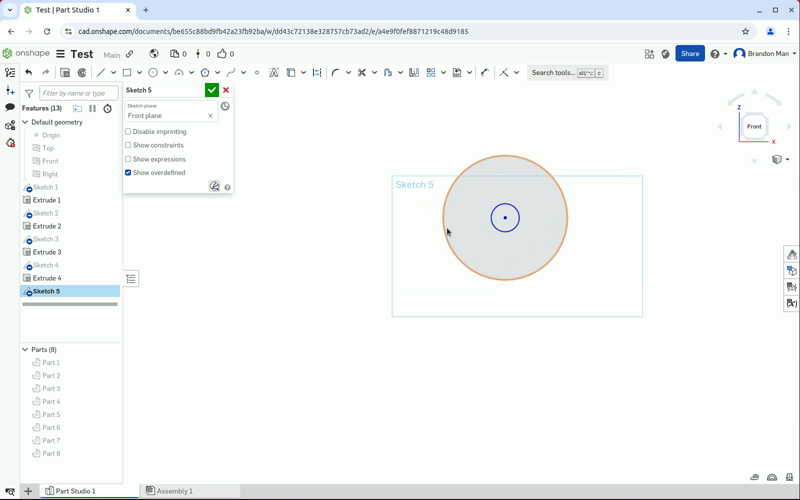
scroll(6)
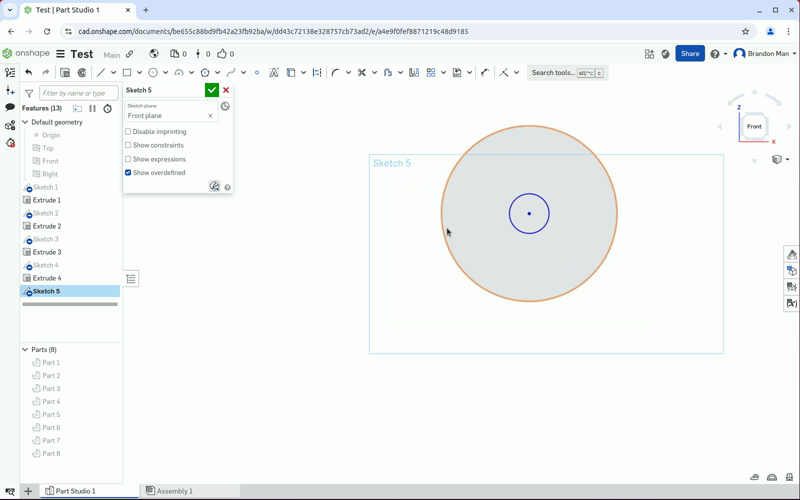
scroll(6)
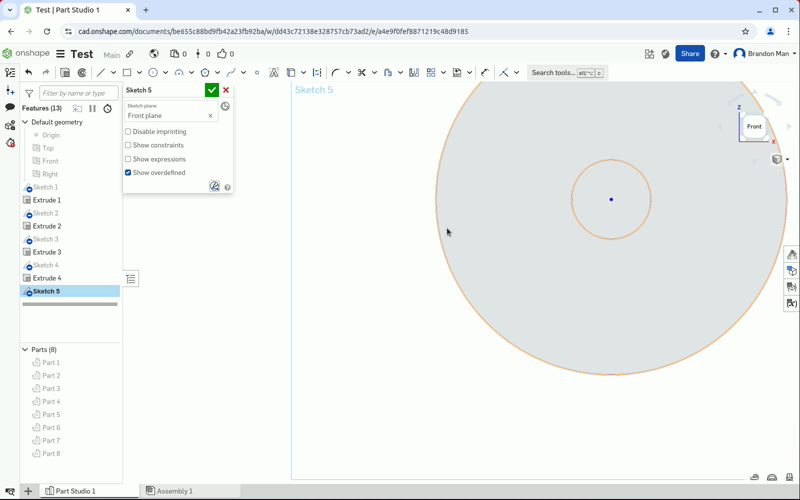
click(447, 227)
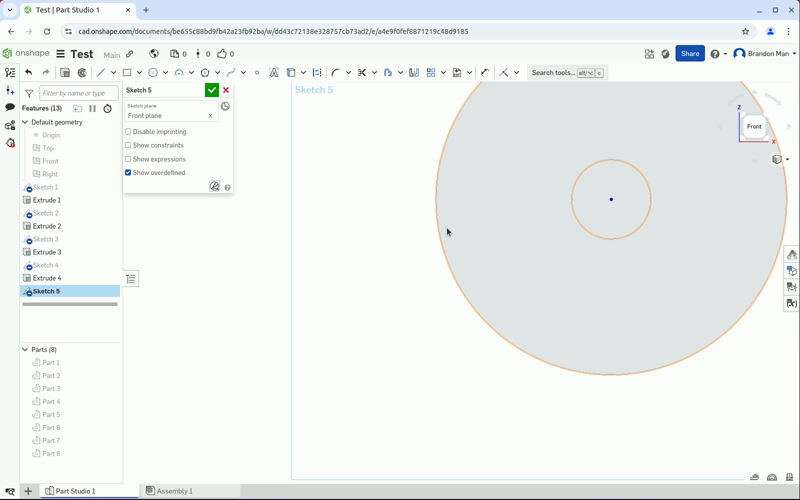
scroll(-6)
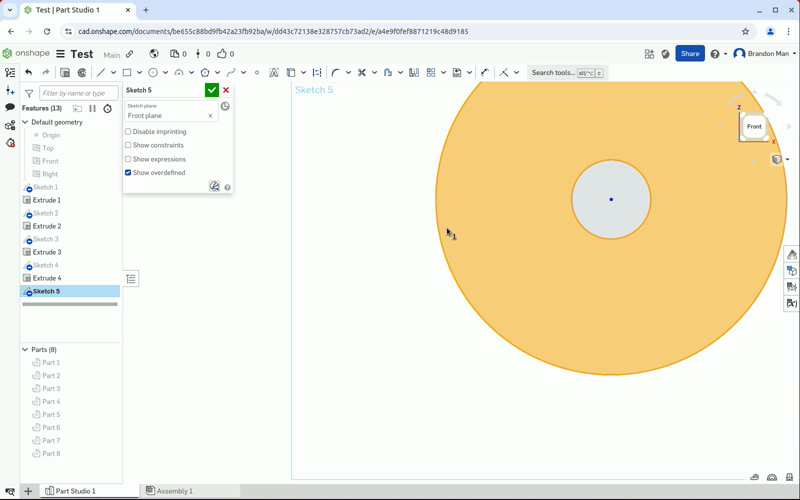
scroll(-6)
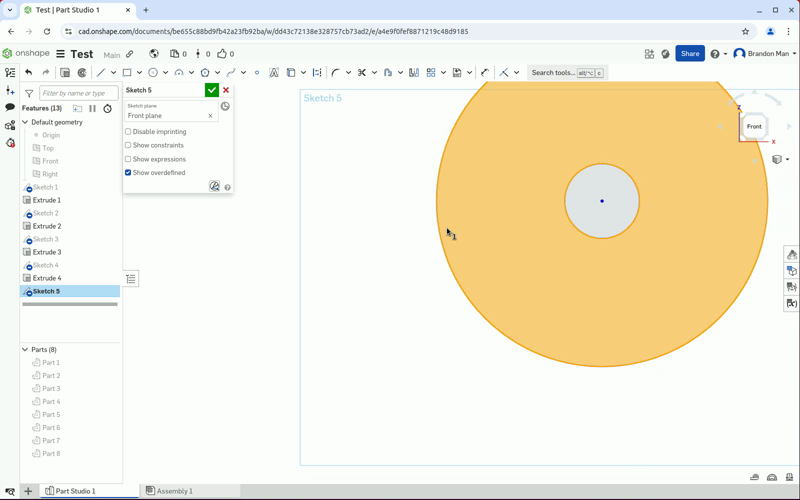
scroll(-6)
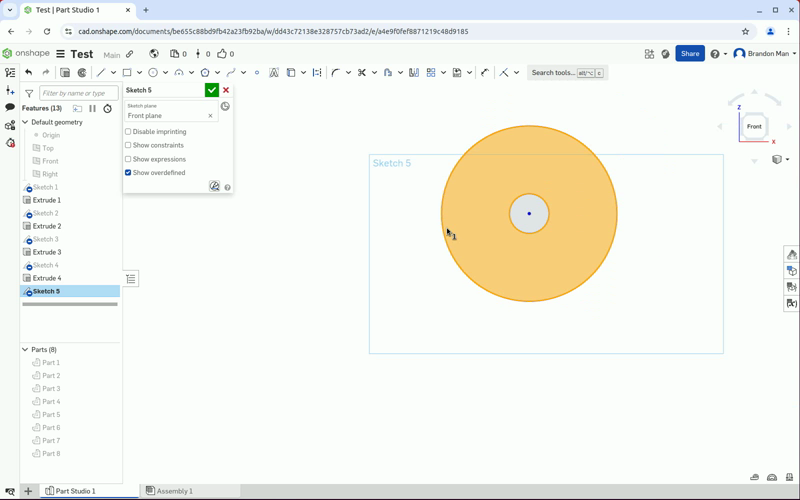
scroll(-6)
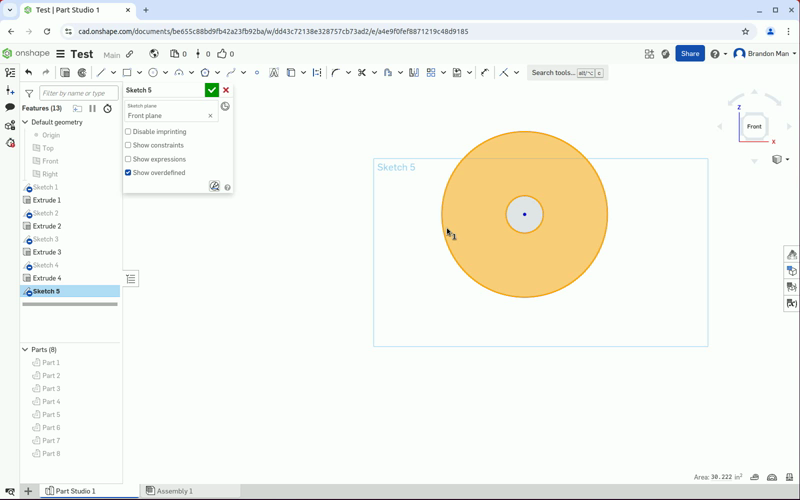
scroll(-6)
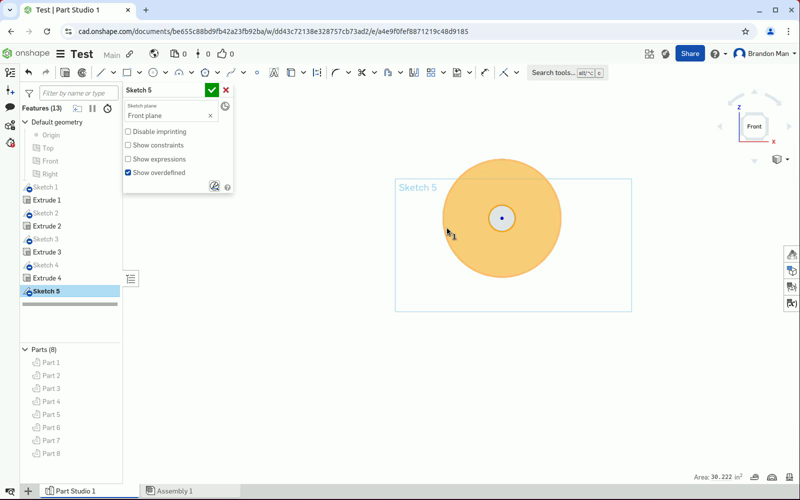
scroll(-6)
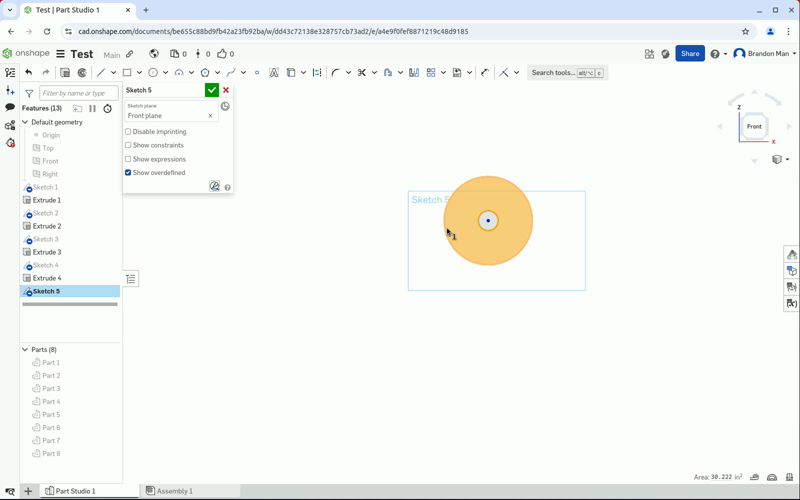
scroll(-6)
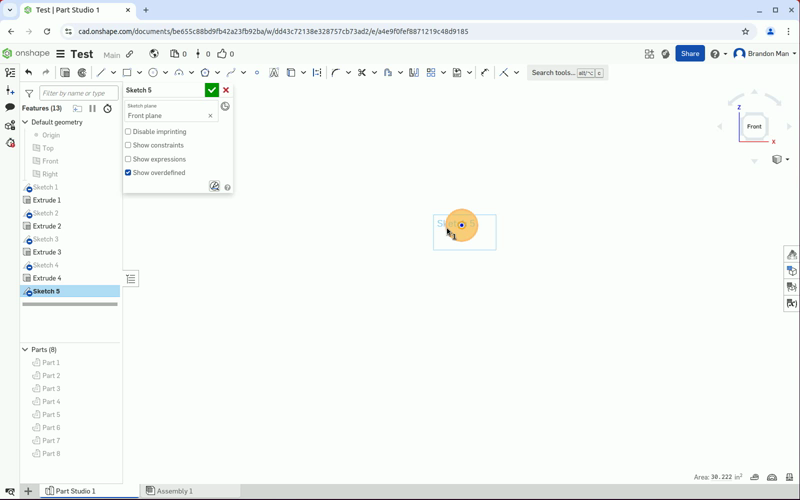
mouse_move(73, 352)
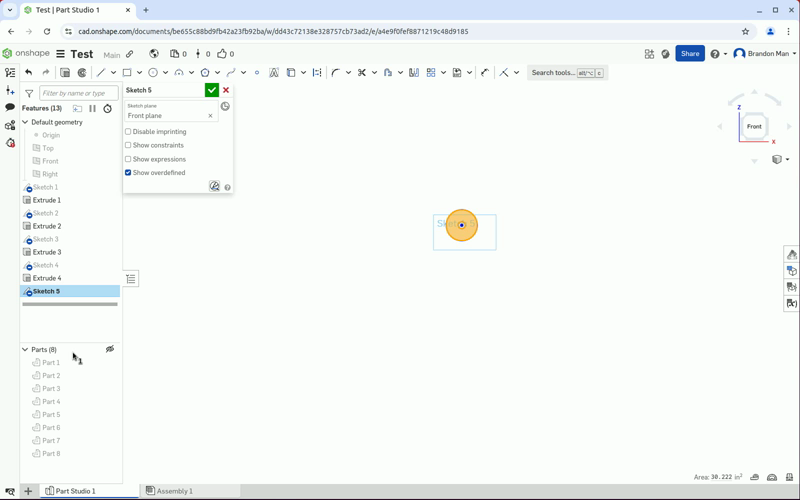
key(shift+y)
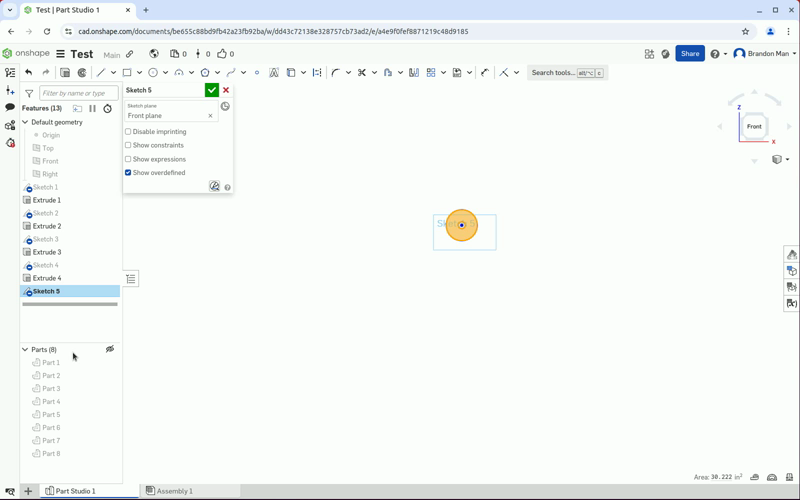
key(shift+e)
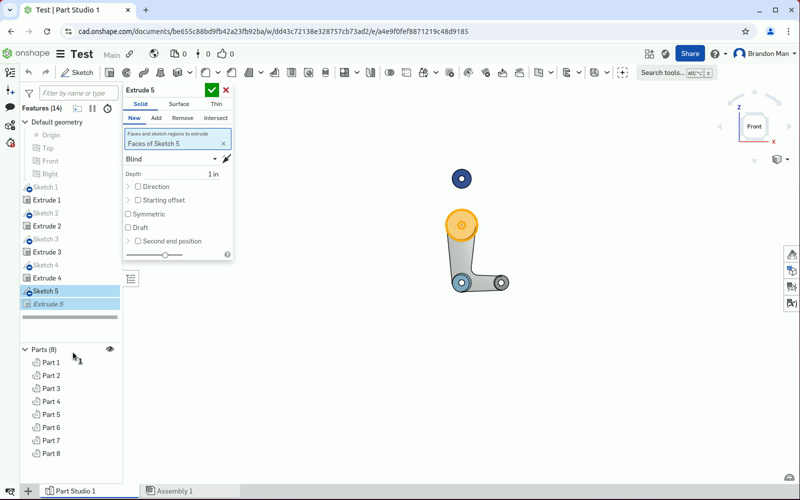
mouse_move(143, 106)
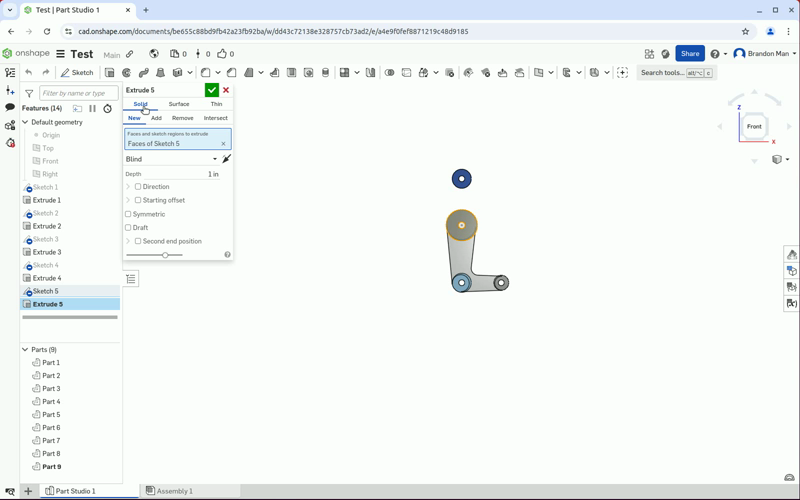
click(143, 106)
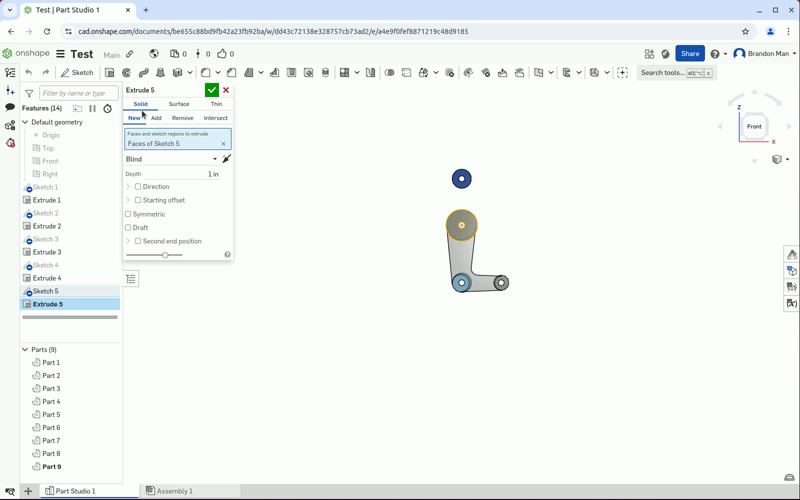
mouse_move(137, 120)
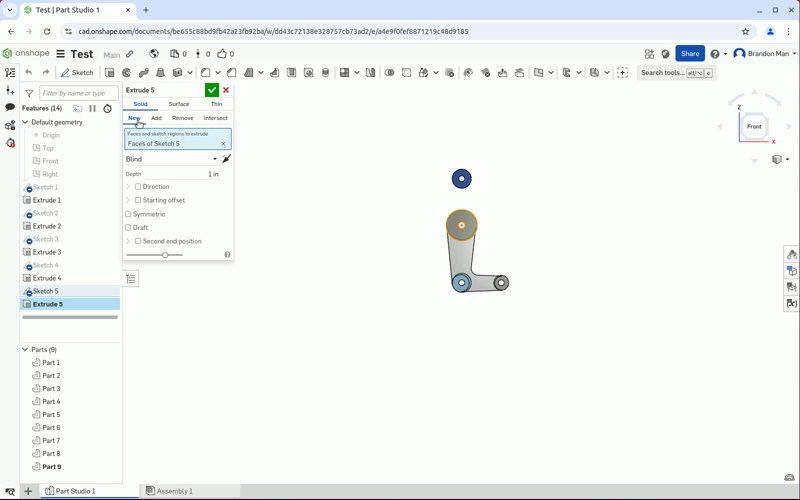
click(137, 120)
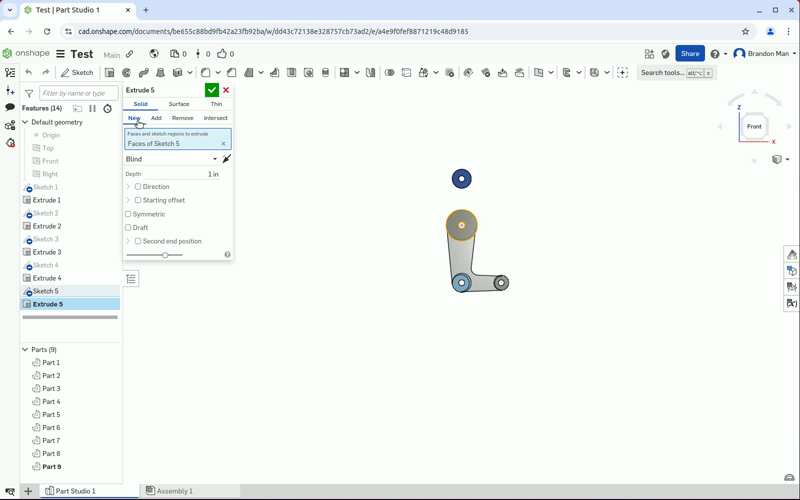
key(tab, 4)
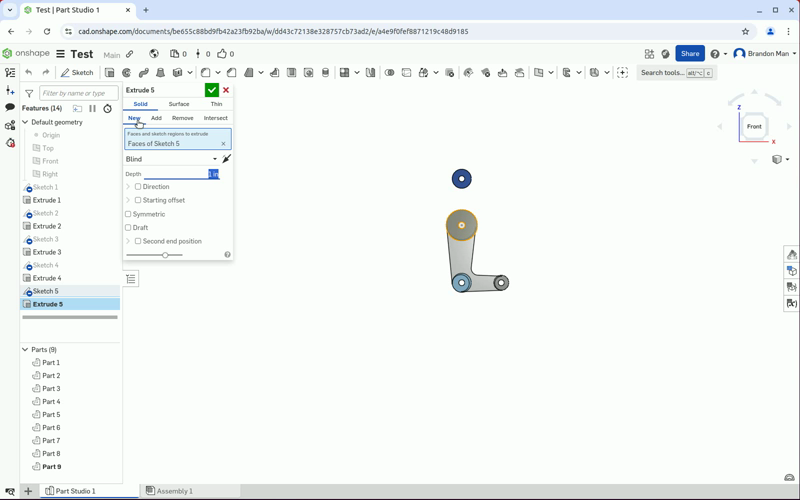
text(0.481)
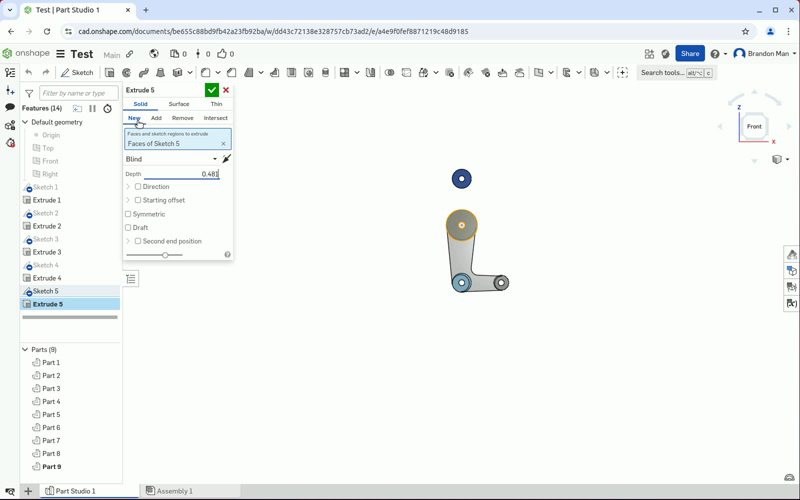
key(enter)
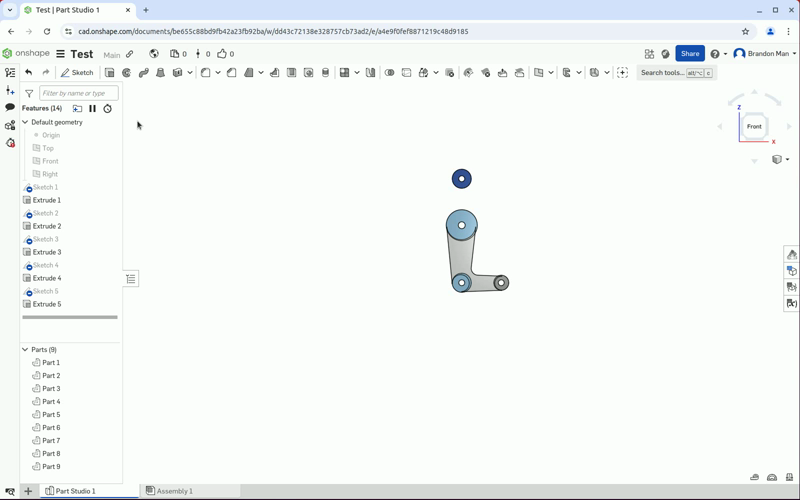
key(shift+h)
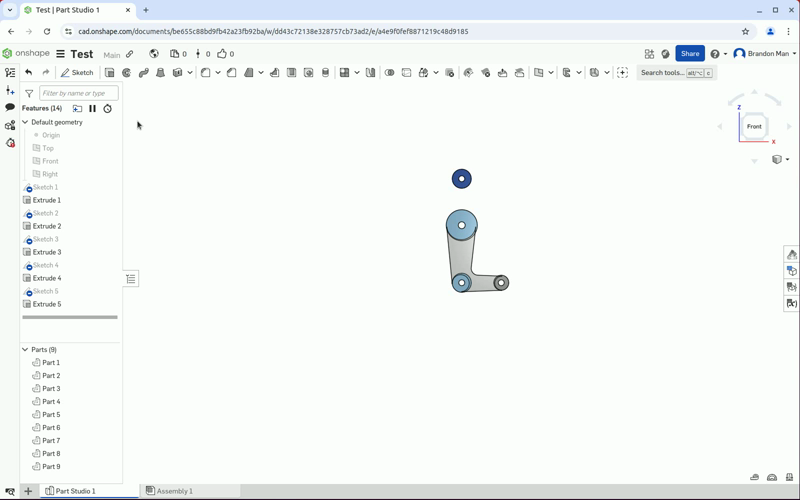
key(shift+h)
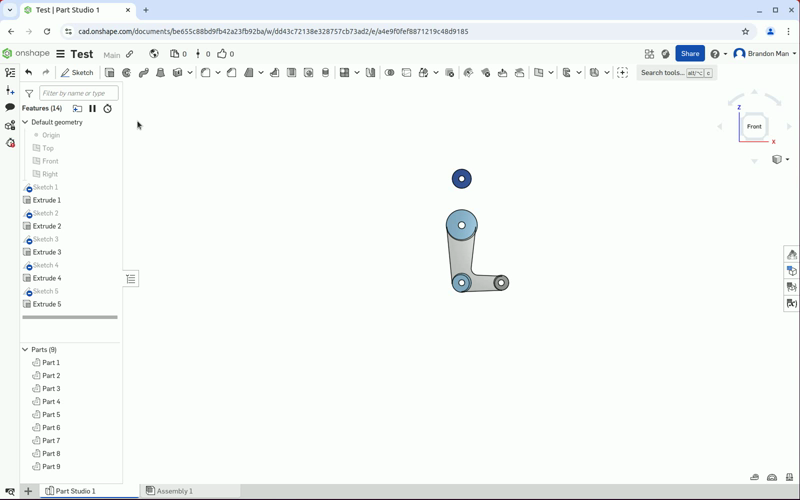
mouse_move(73, 189)
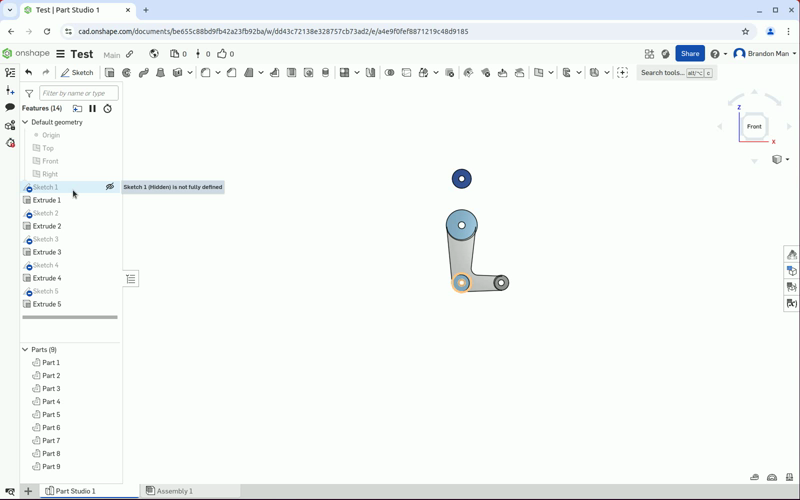
click(73, 189)
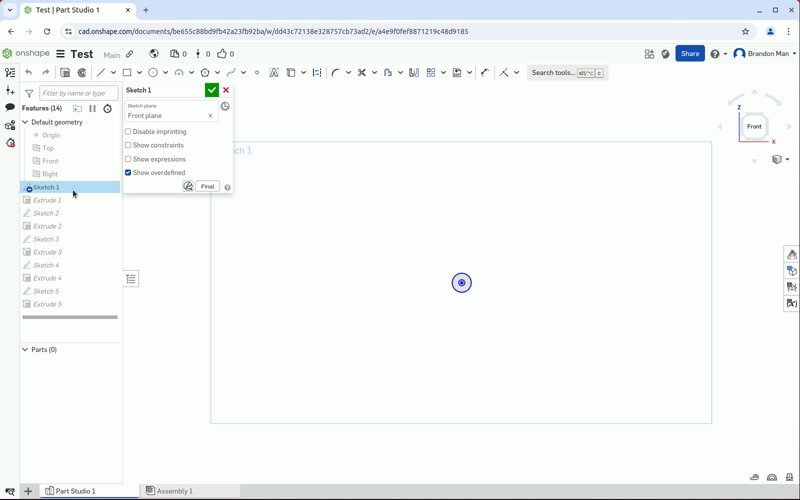
mouse_move(229, 92)
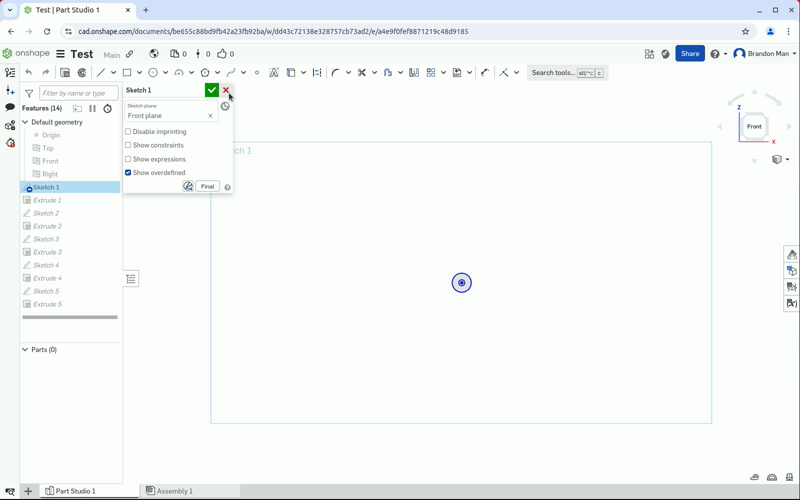
click(229, 92)
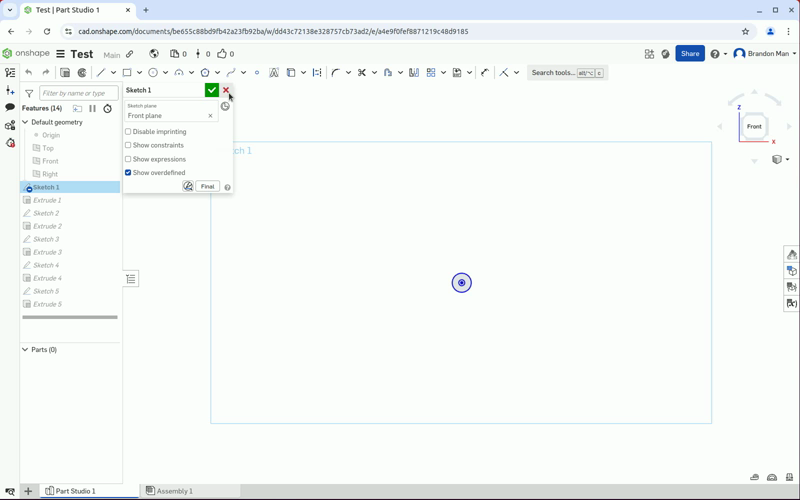
key(shift+s)
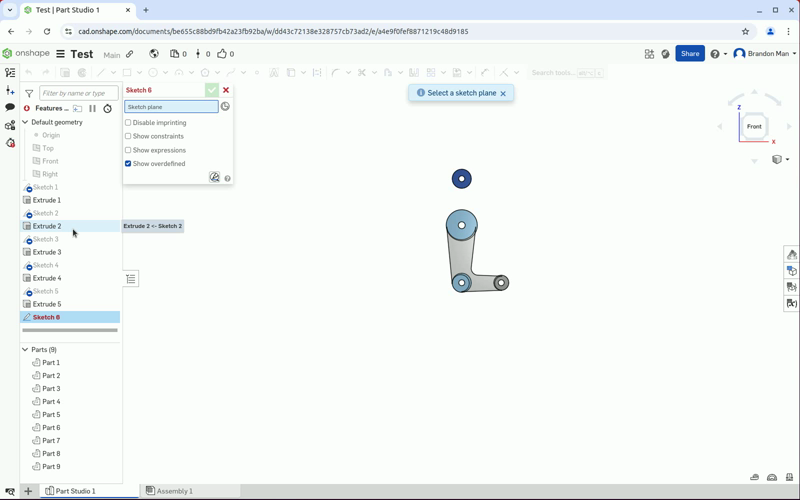
scroll(3)
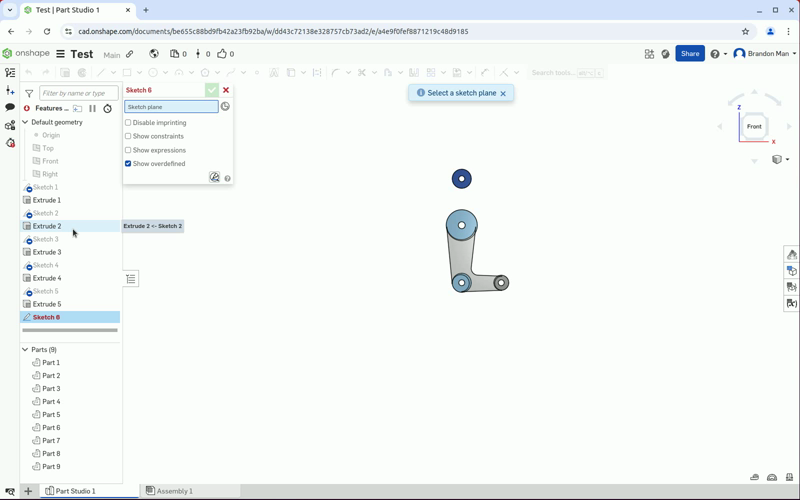
mouse_move(73, 163)
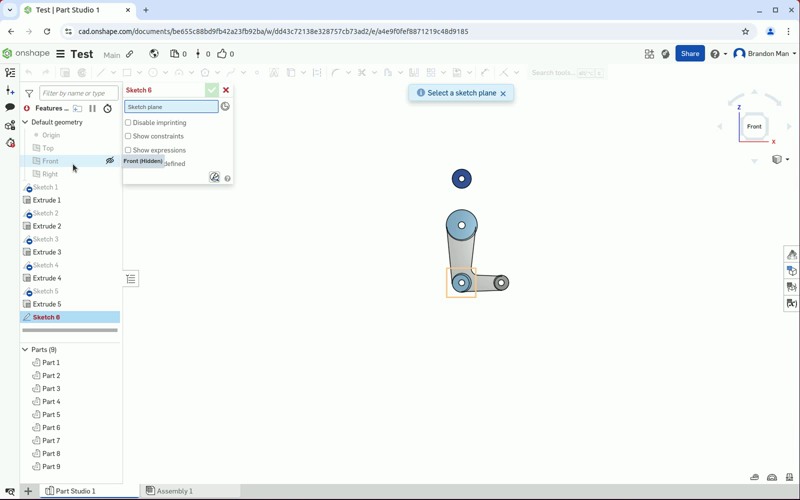
click(73, 163)
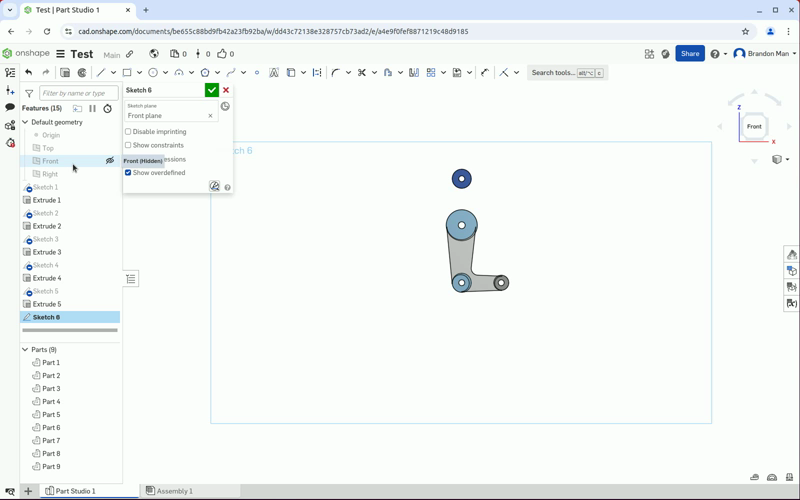
mouse_move(73, 352)
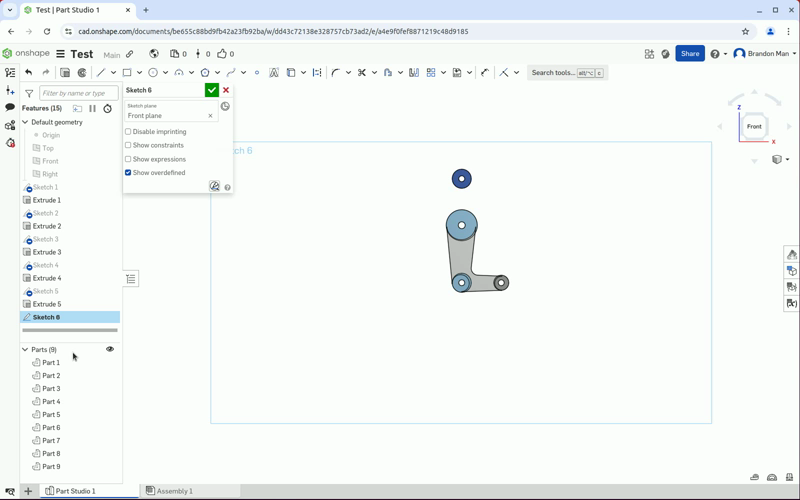
key(y)
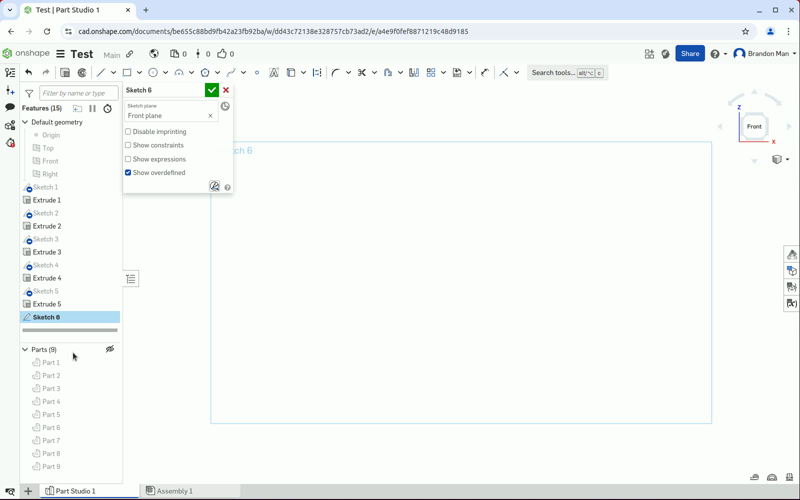
key(a)
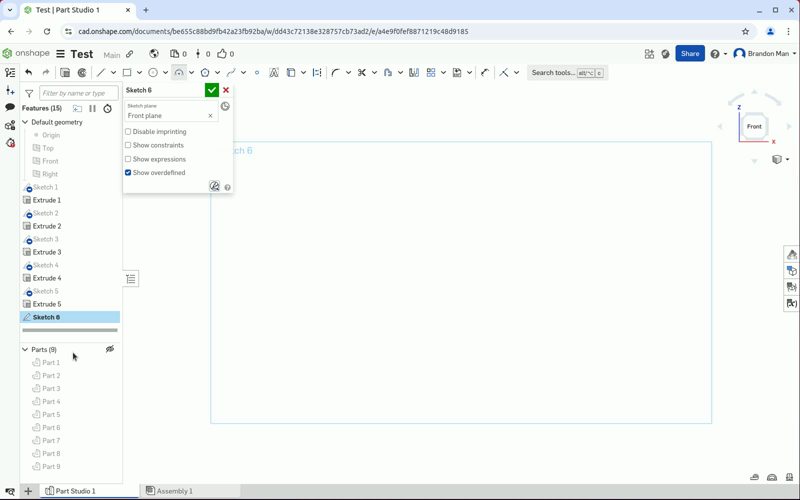
key_down(shift)
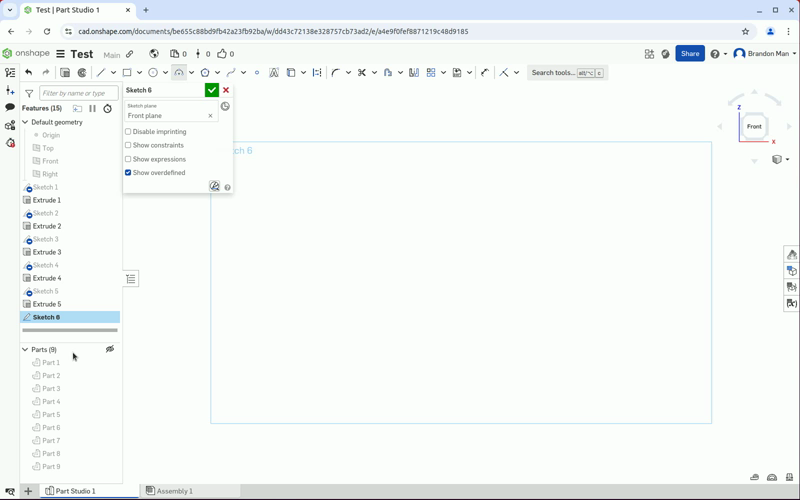
mouse_move(446, 223)
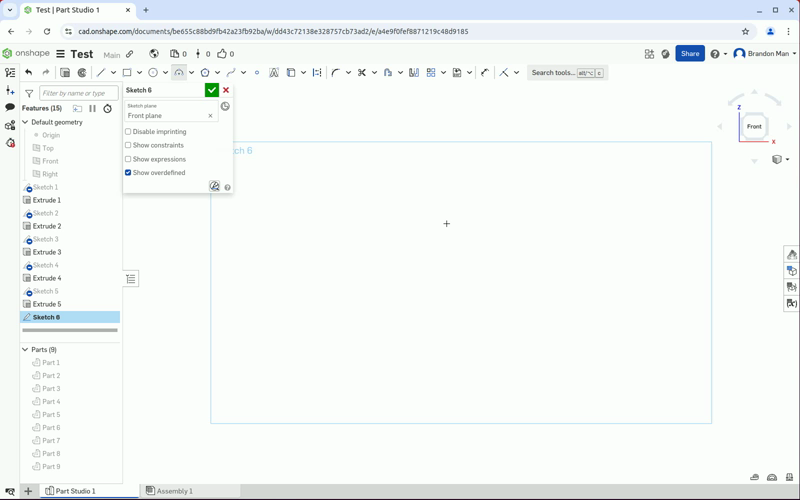
click(446, 223)
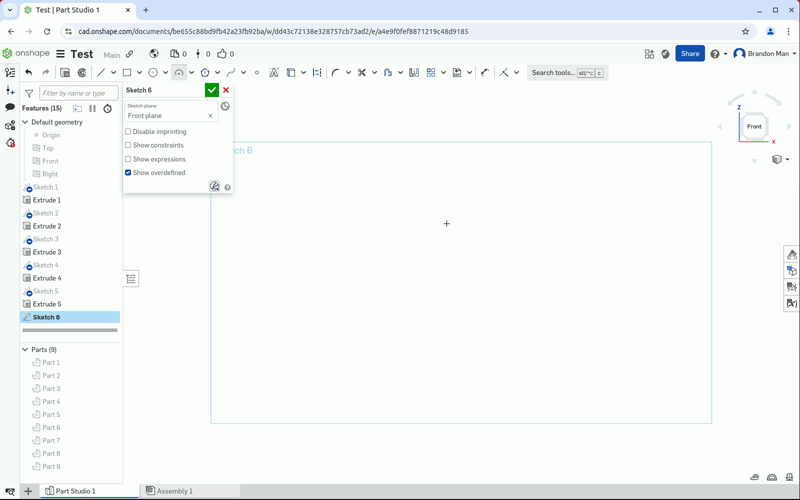
key_up(shift)
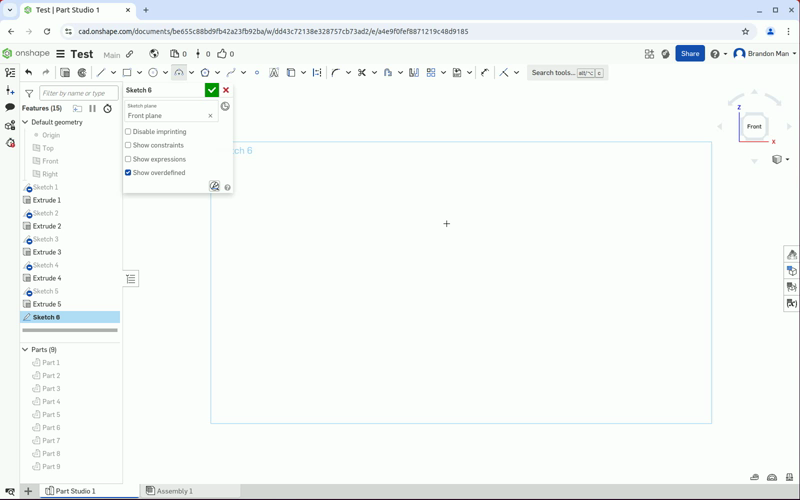
key_down(shift)
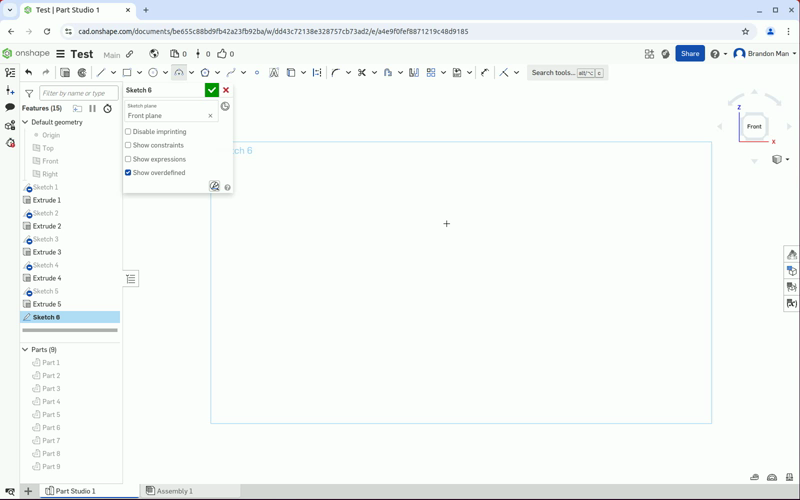
mouse_move(476, 223)
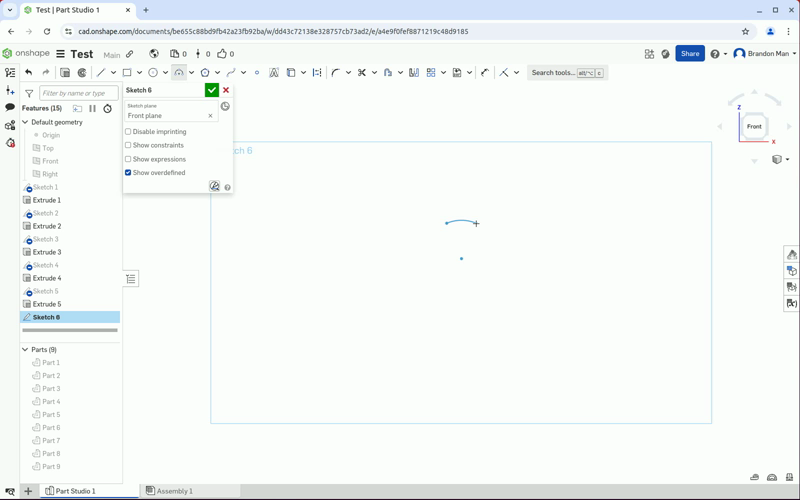
click(476, 223)
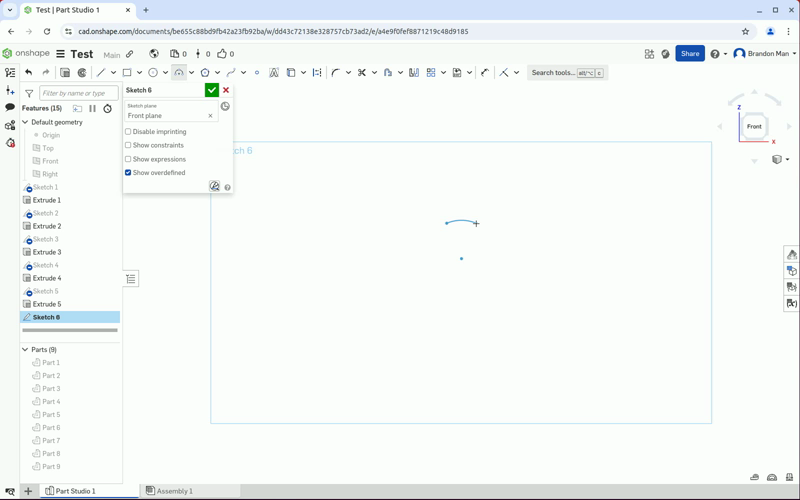
mouse_move(461, 210)
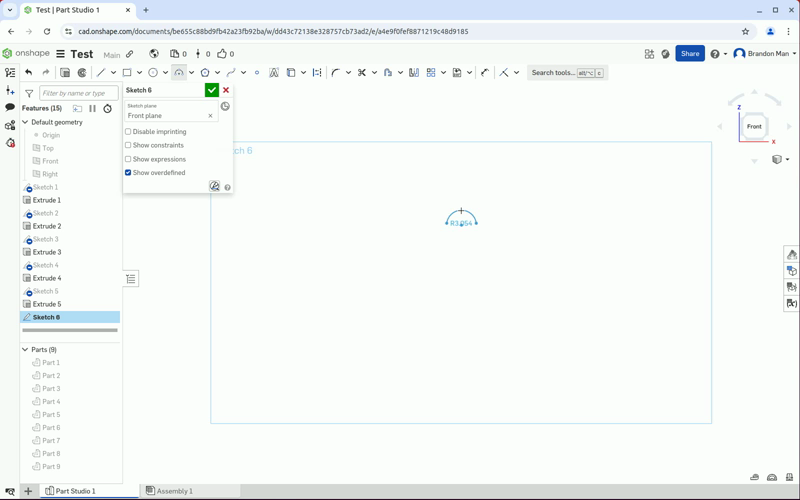
click(461, 210)
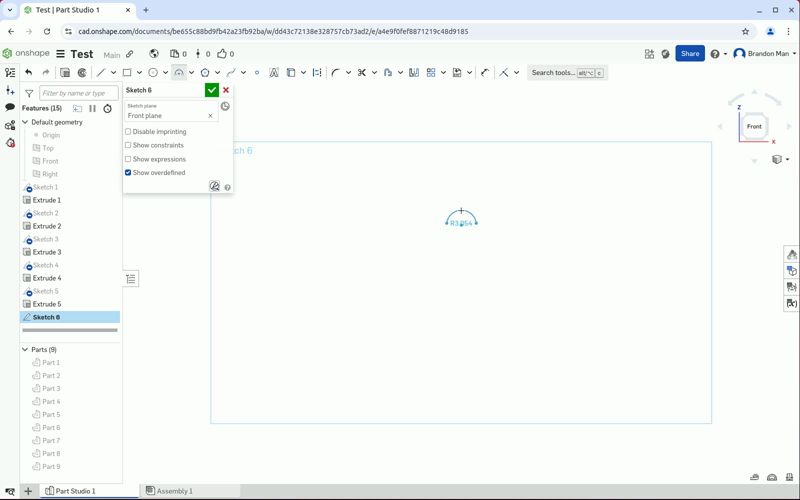
key_up(shift)
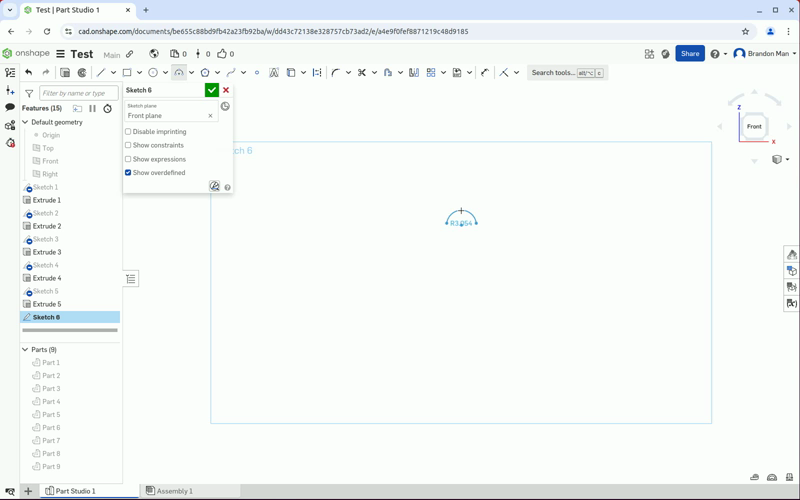
key(esc)
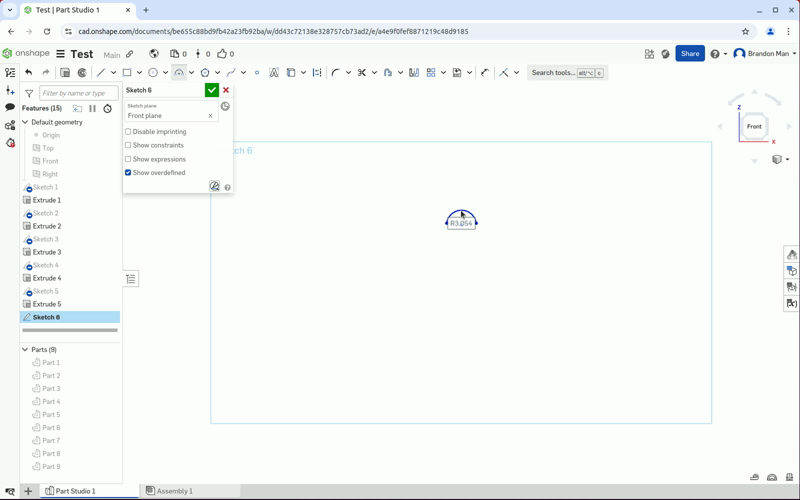
key(l)
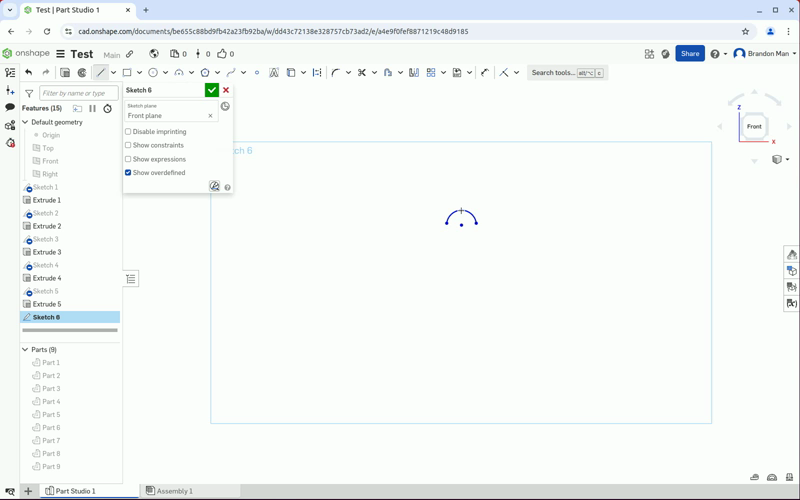
mouse_move(476, 223)
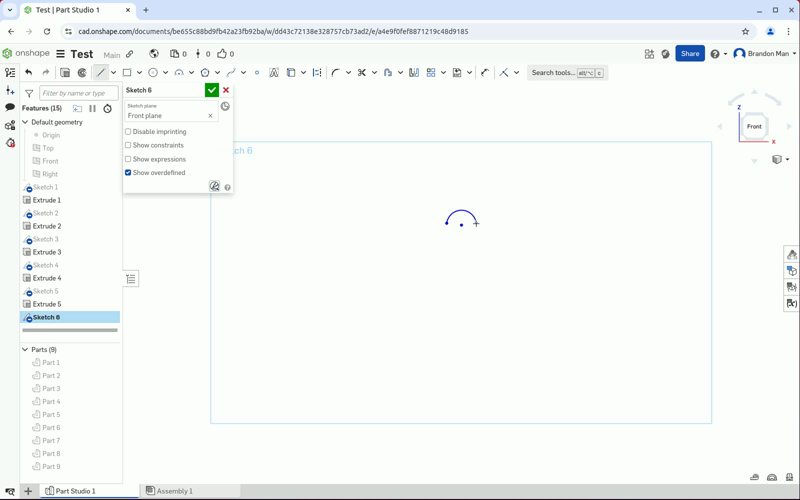
click(476, 223)
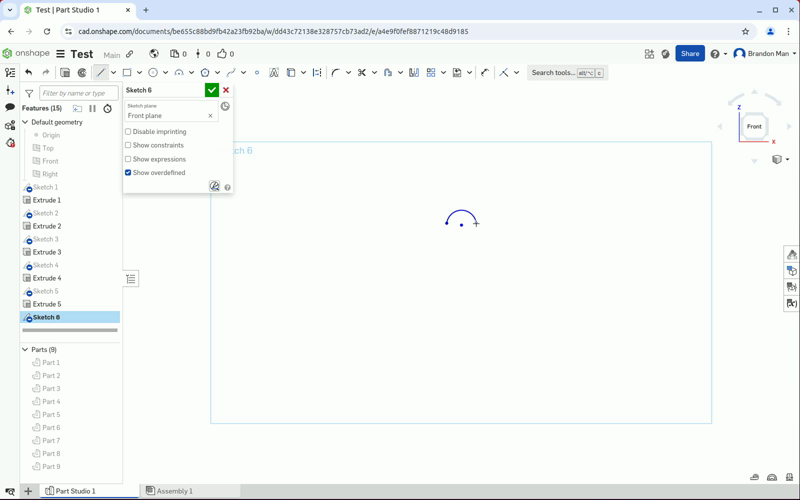
key_down(shift)
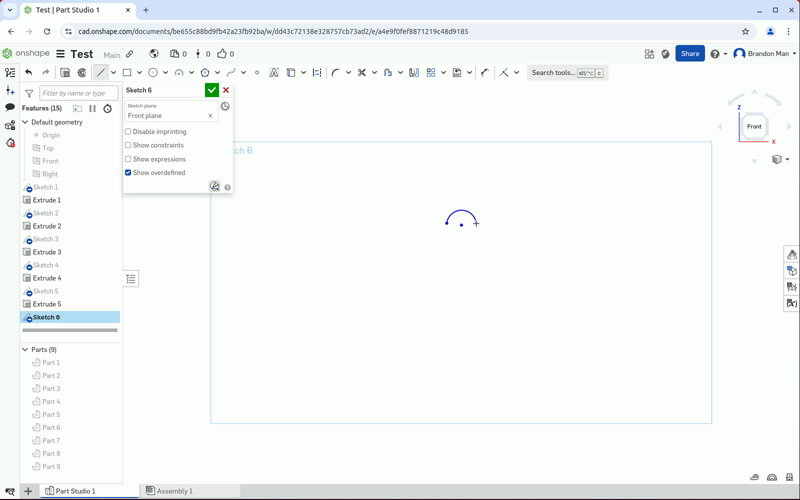
mouse_move(506, 223)
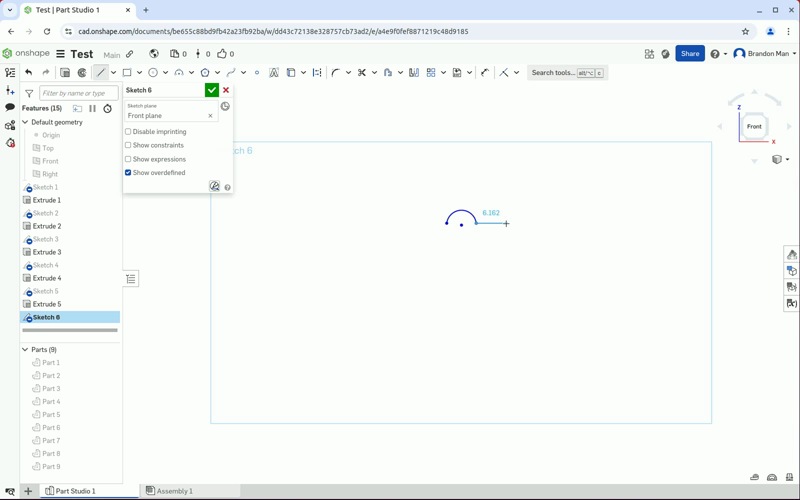
mouse_move(470, 176)
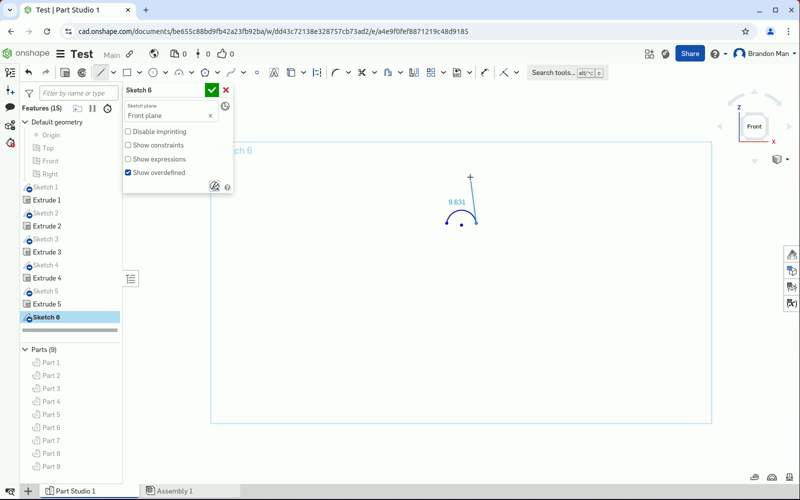
click(470, 176)
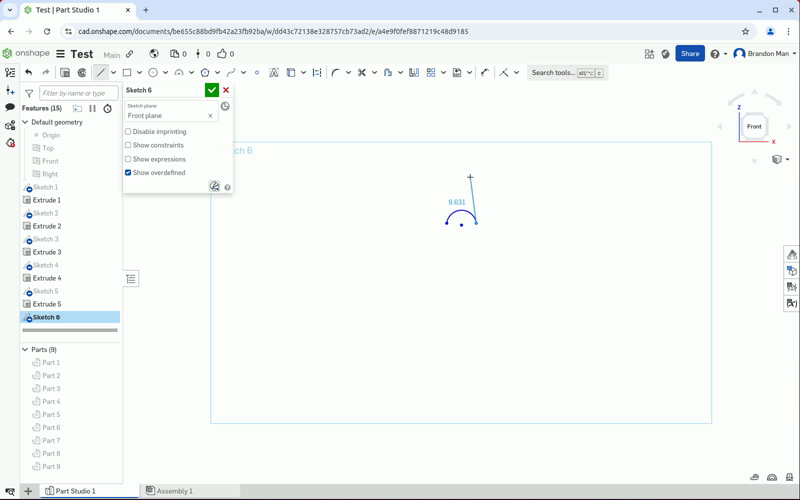
key_up(shift)
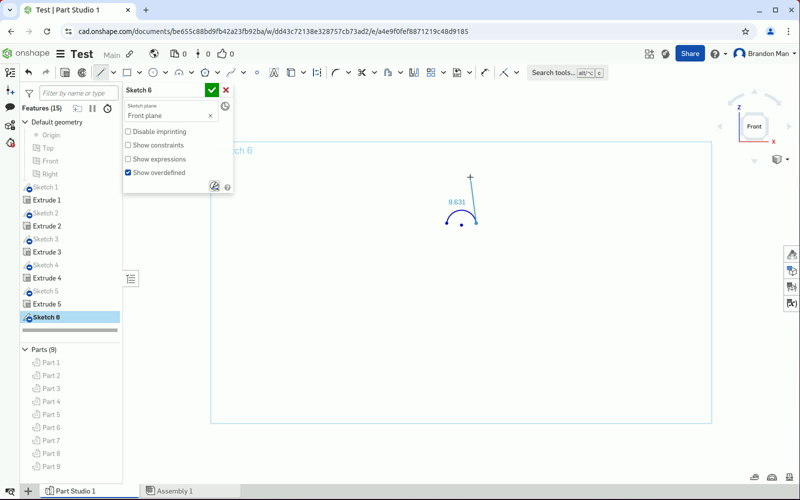
key(esc)
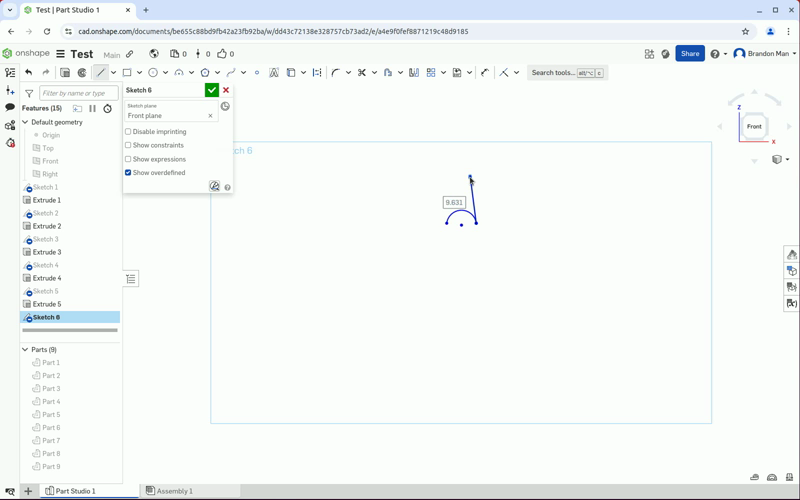
key(a)
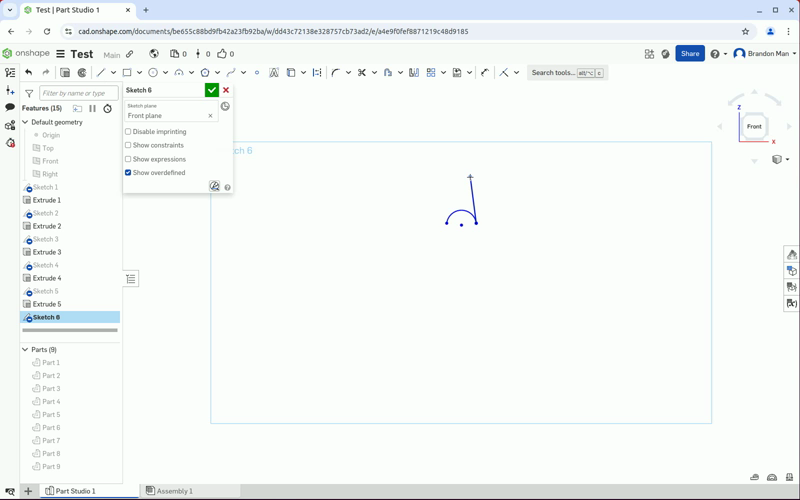
mouse_move(470, 176)
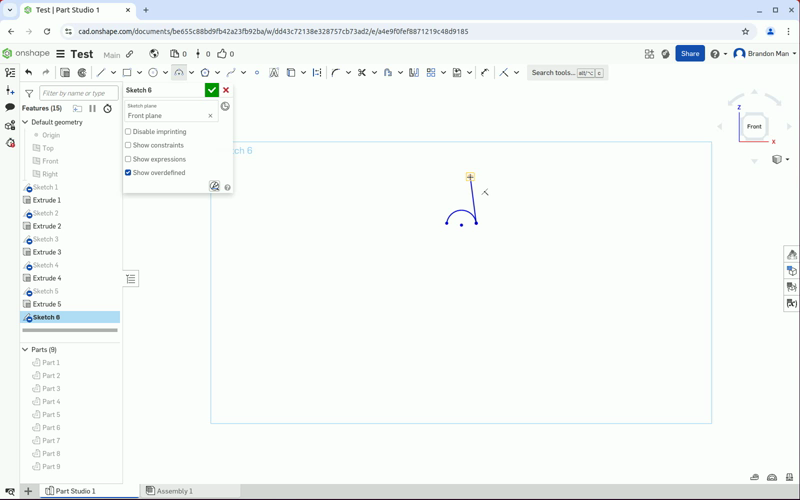
click(470, 176)
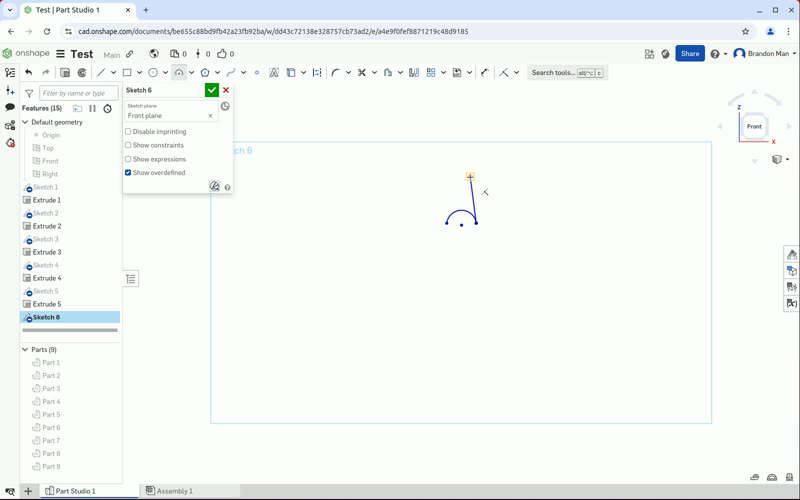
key_down(shift)
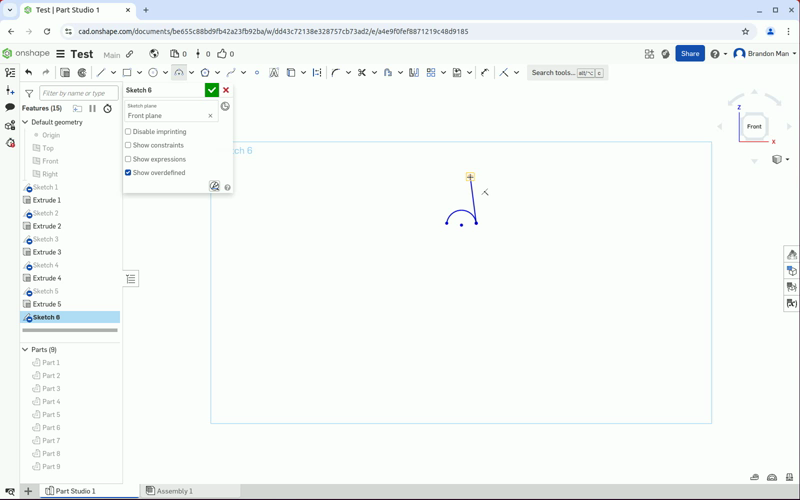
mouse_move(452, 176)
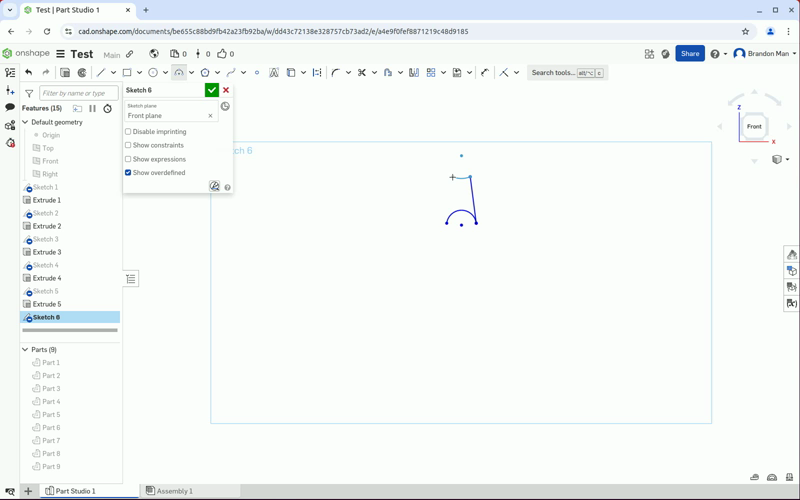
click(452, 176)
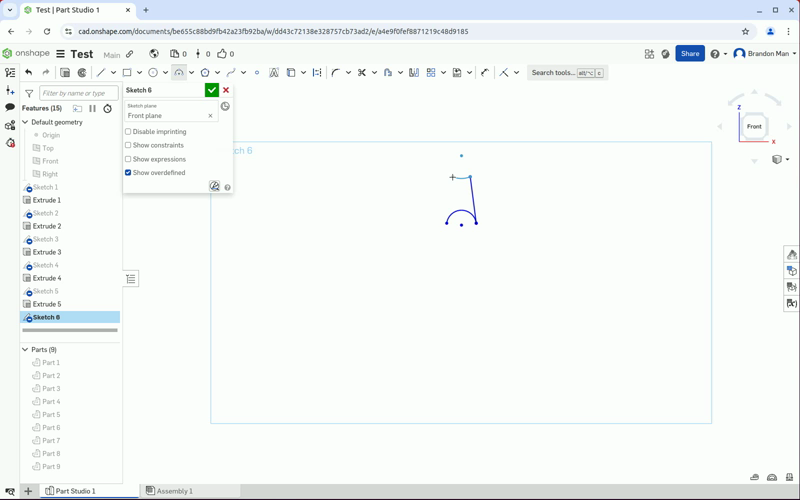
mouse_move(461, 186)
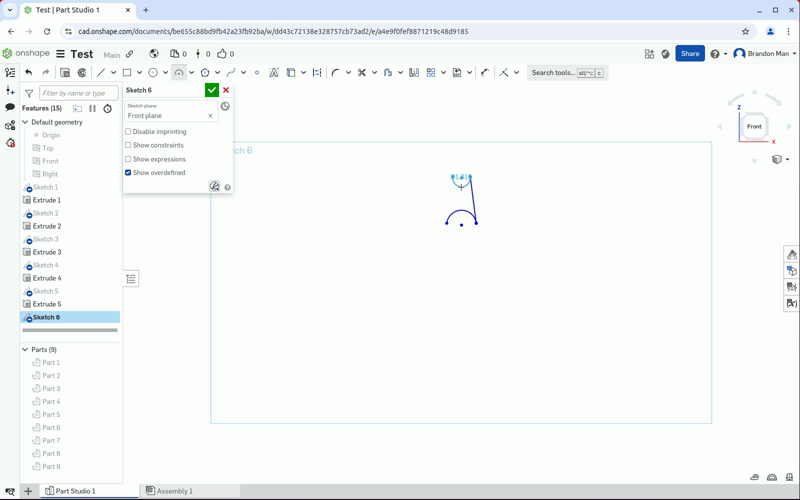
click(461, 186)
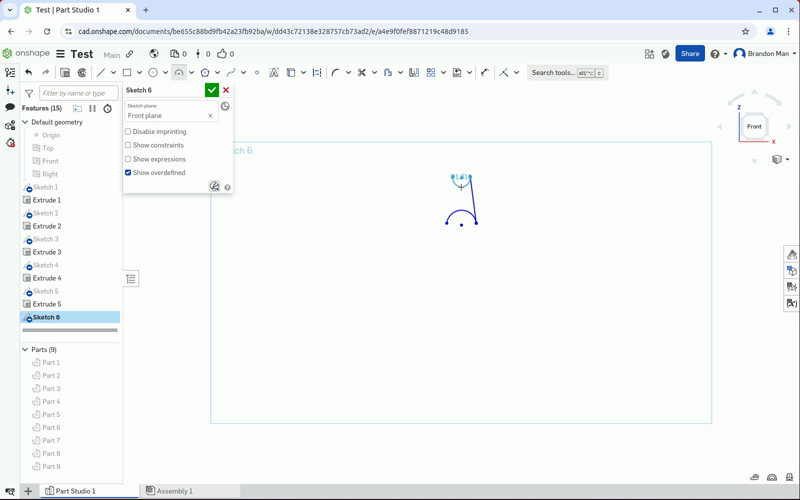
key_up(shift)
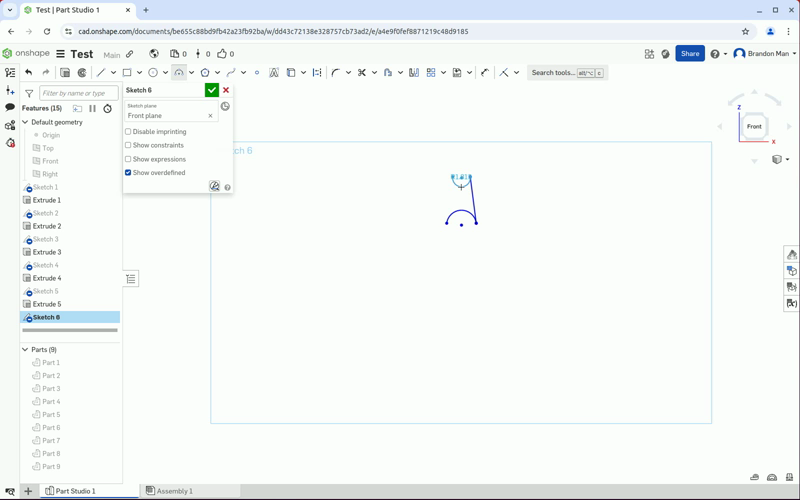
key(esc)
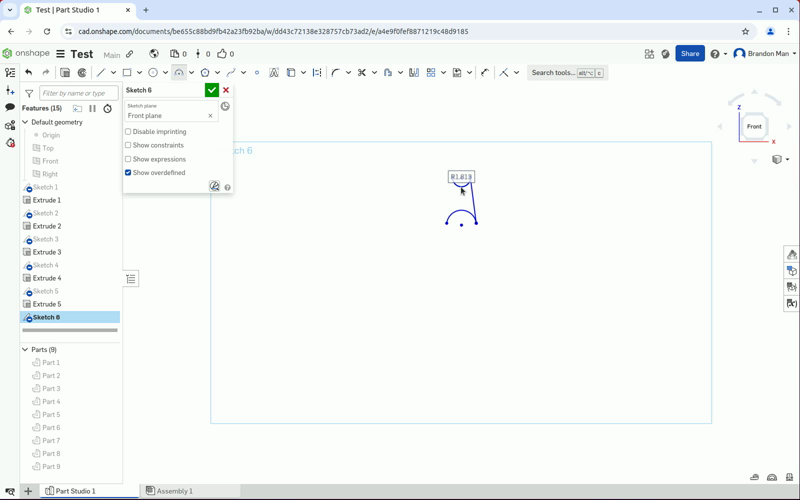
key(l)
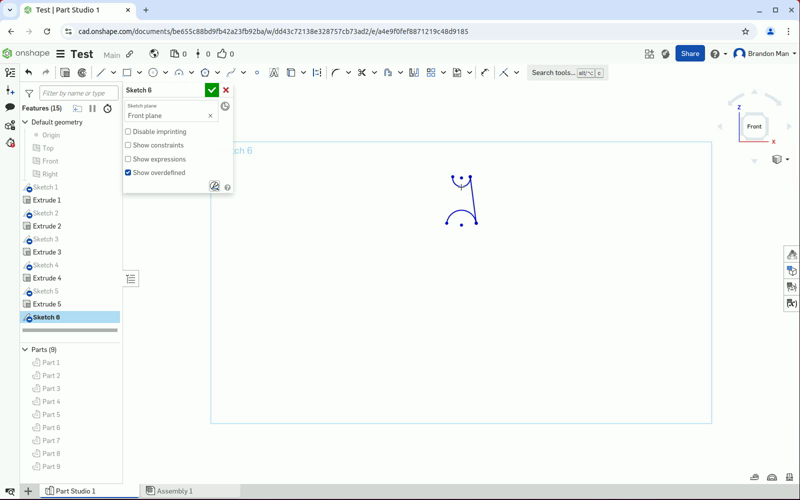
mouse_move(452, 176)
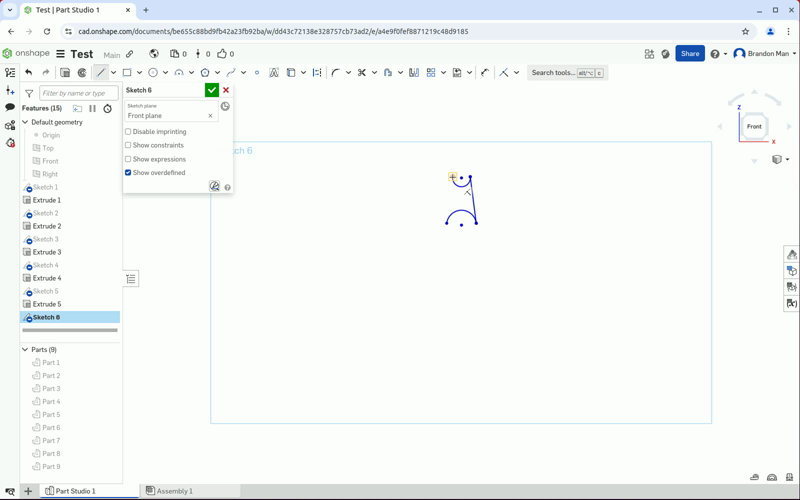
click(452, 176)
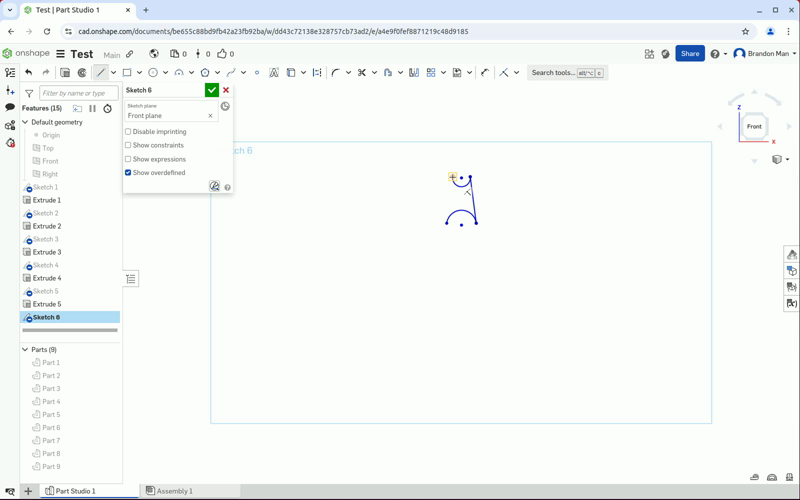
mouse_move(482, 176)
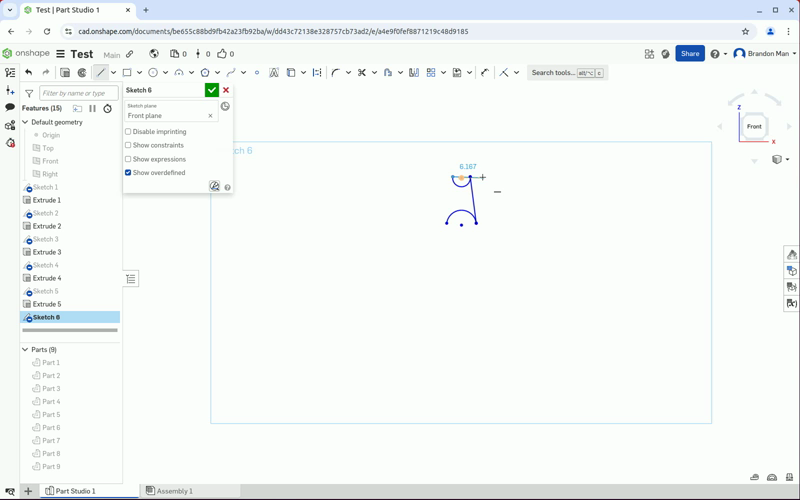
key_down(shift)
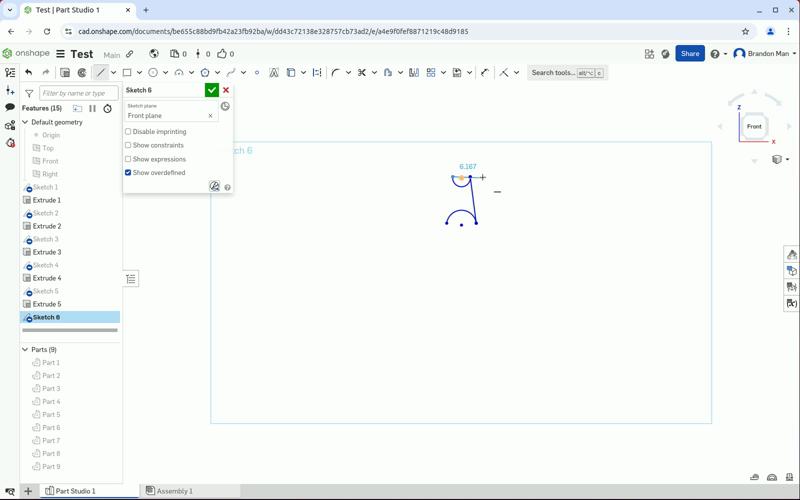
mouse_move(446, 223)
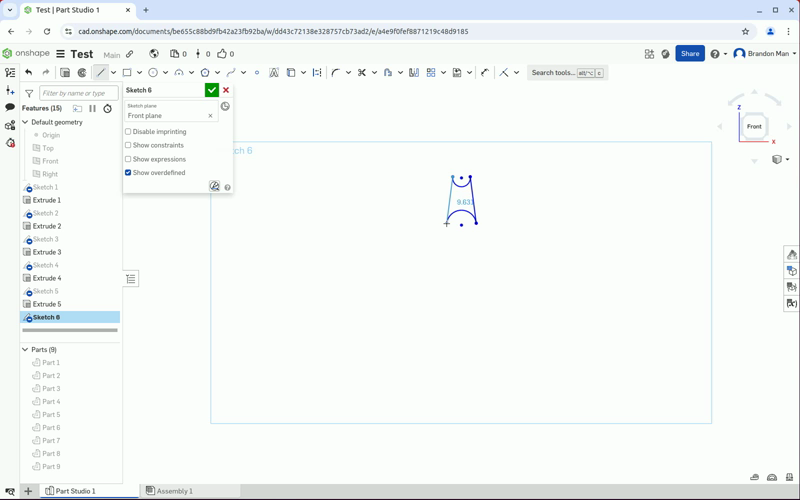
key_up(shift)
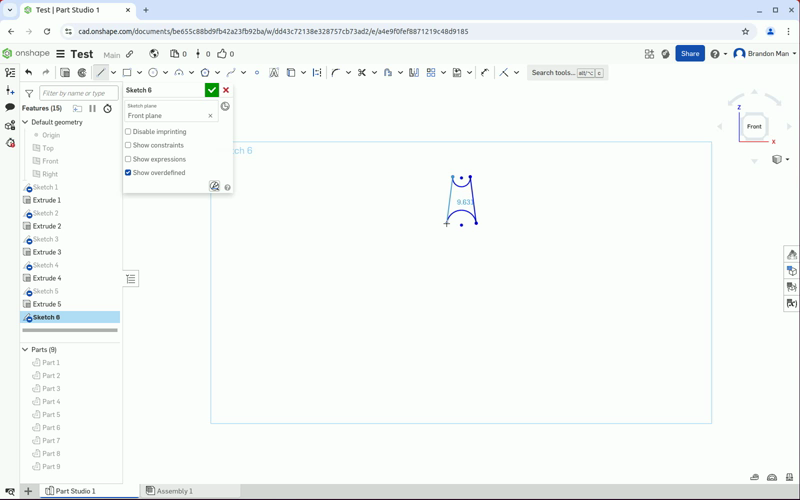
click(446, 223)
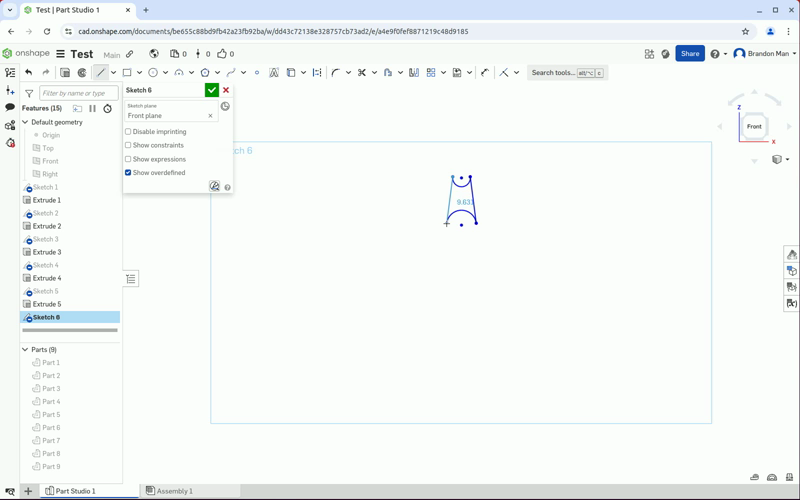
key(esc)
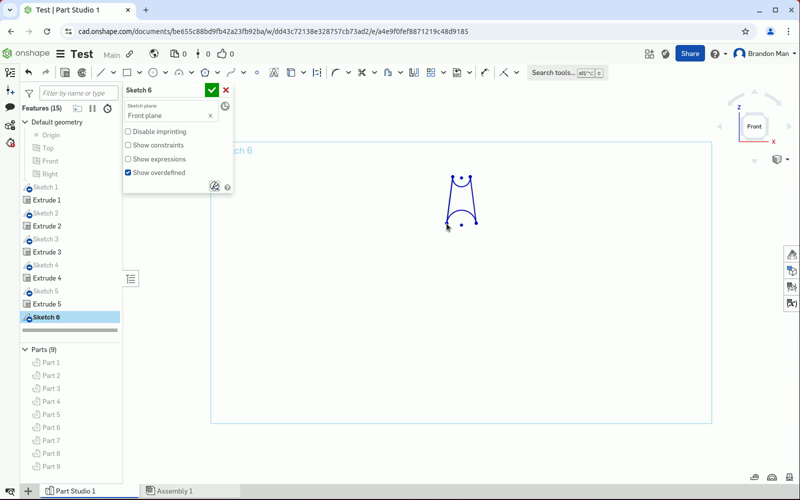
key(c)
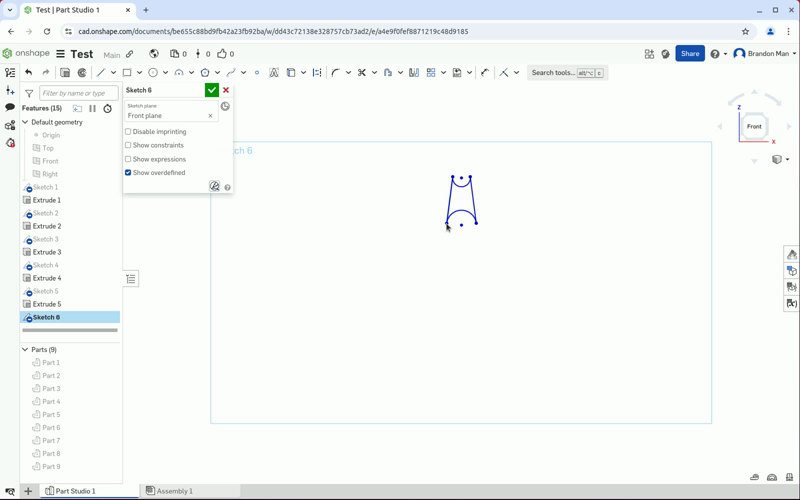
key_down(shift)
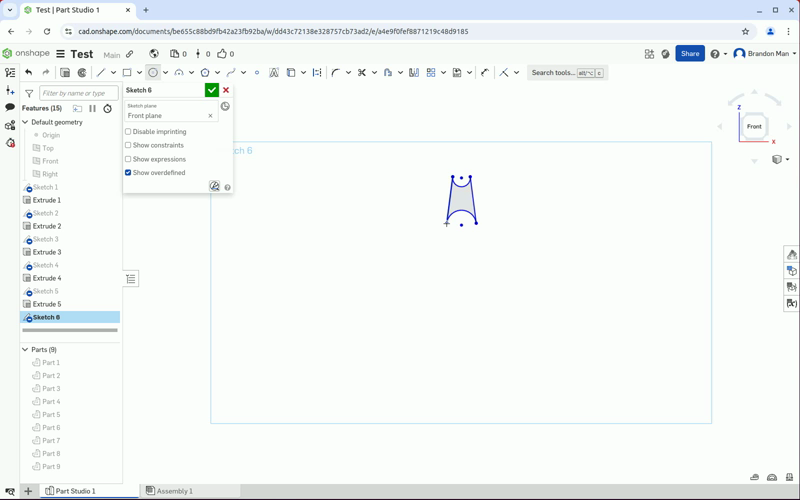
mouse_move(455, 191)
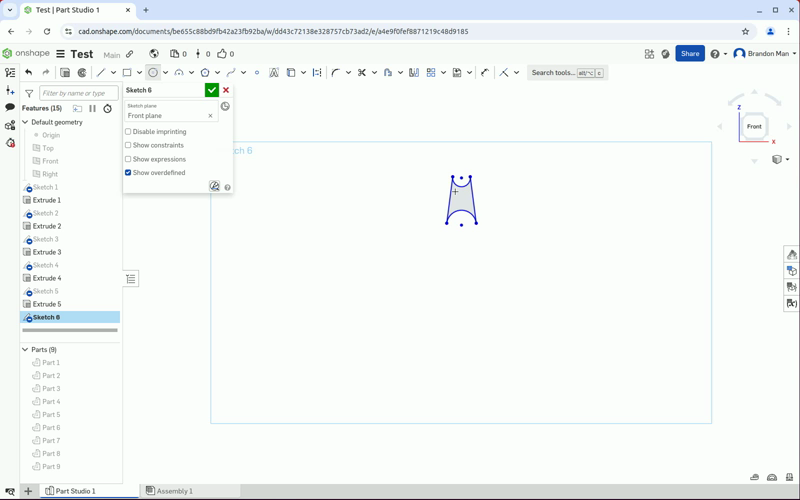
click(455, 191)
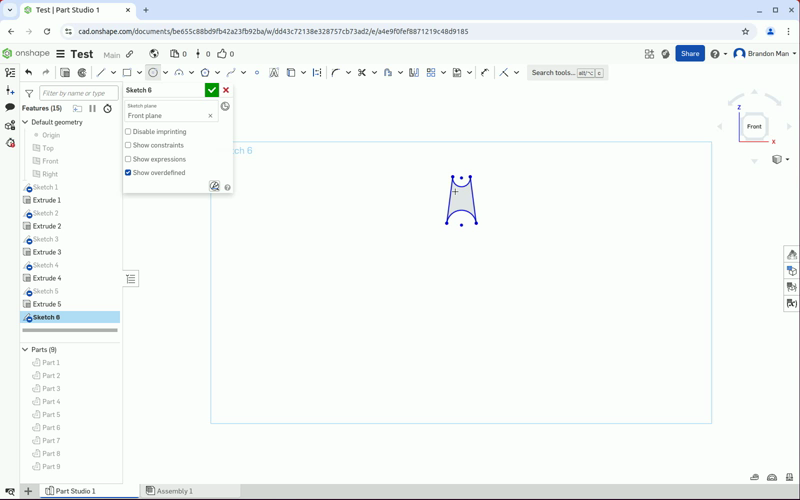
key_up(shift)
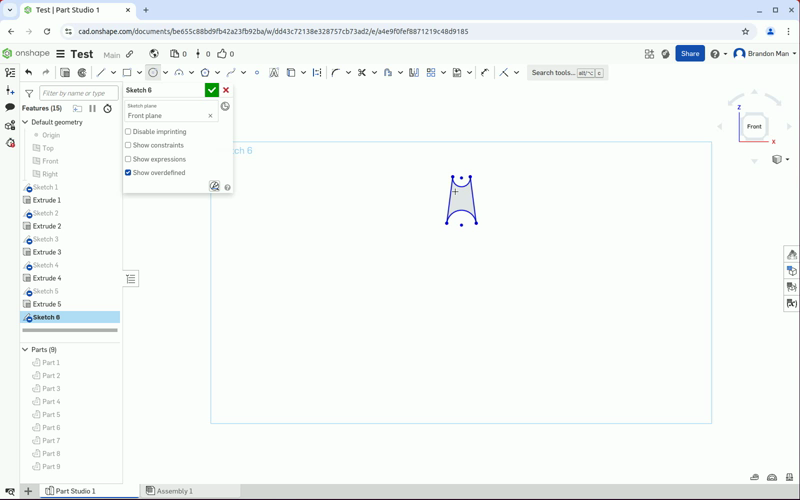
mouse_move(458, 191)
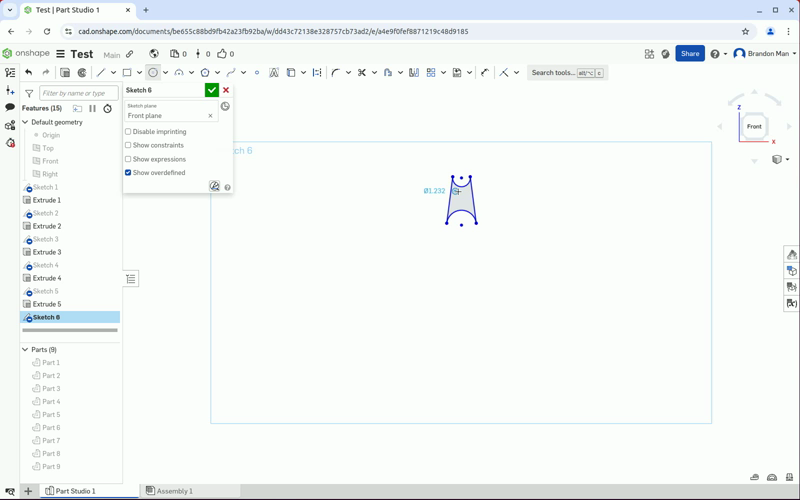
click(458, 191)
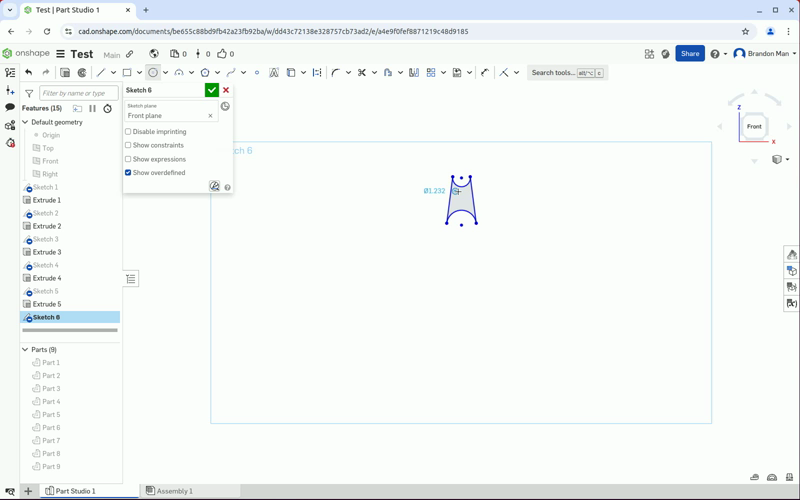
key(esc)
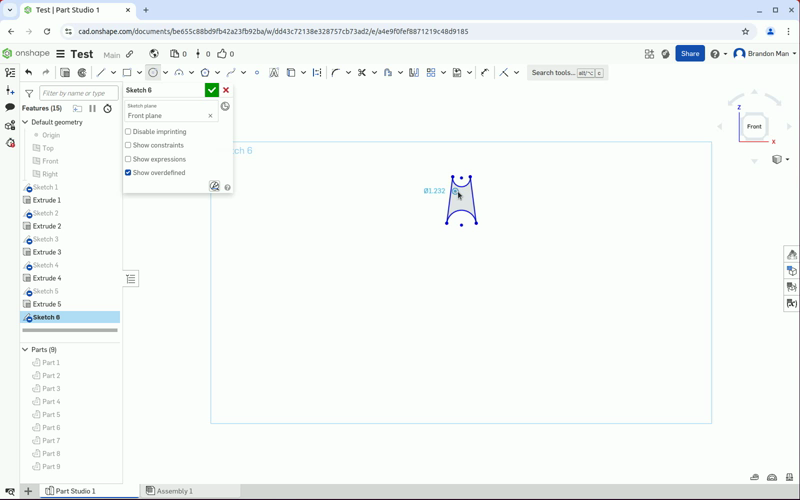
mouse_move(469, 189)
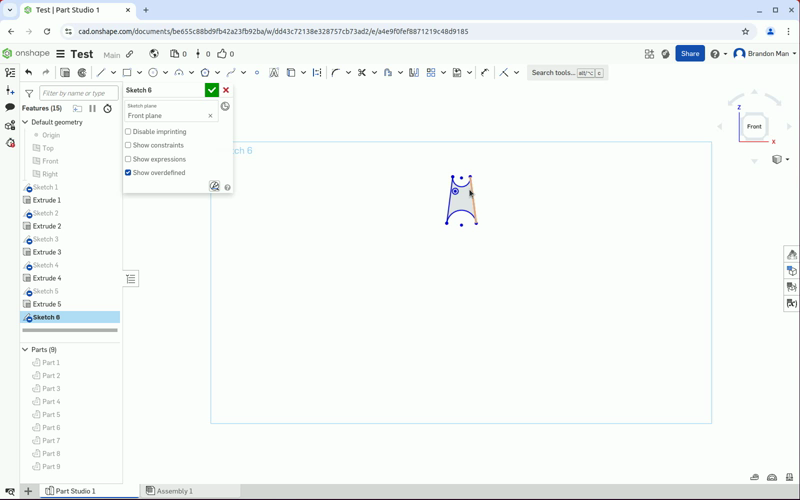
scroll(6)
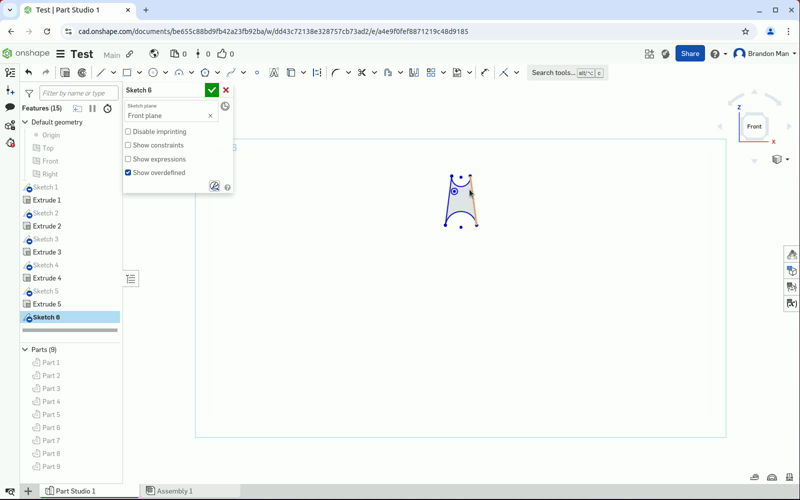
scroll(6)
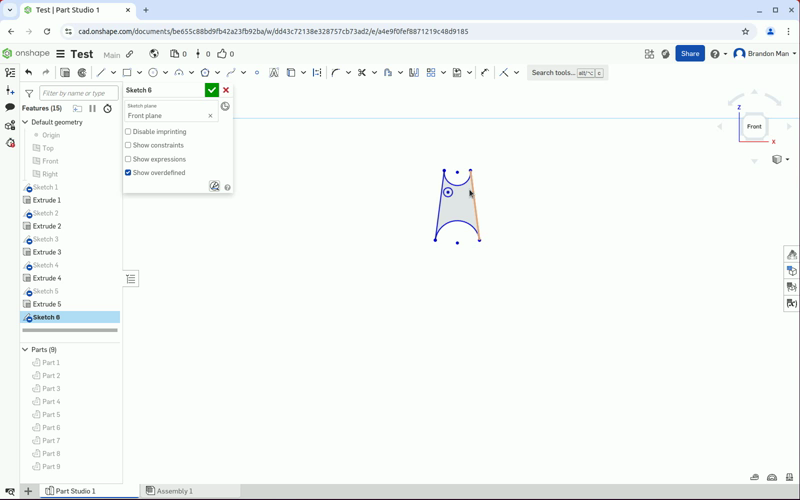
scroll(6)
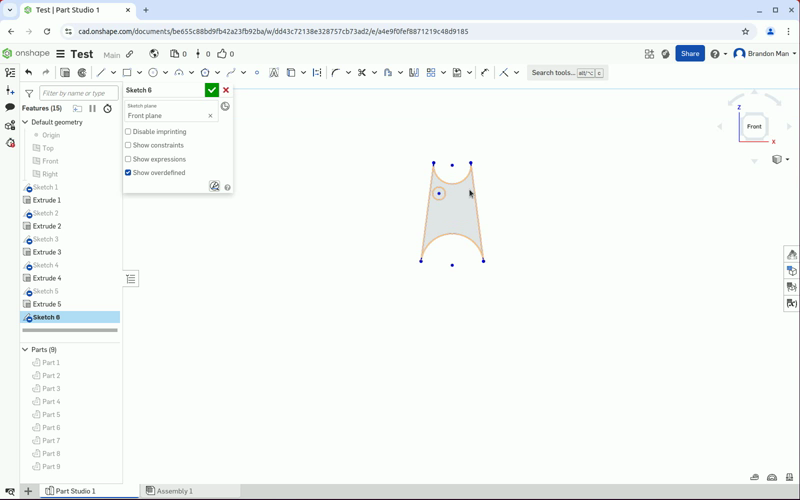
scroll(6)
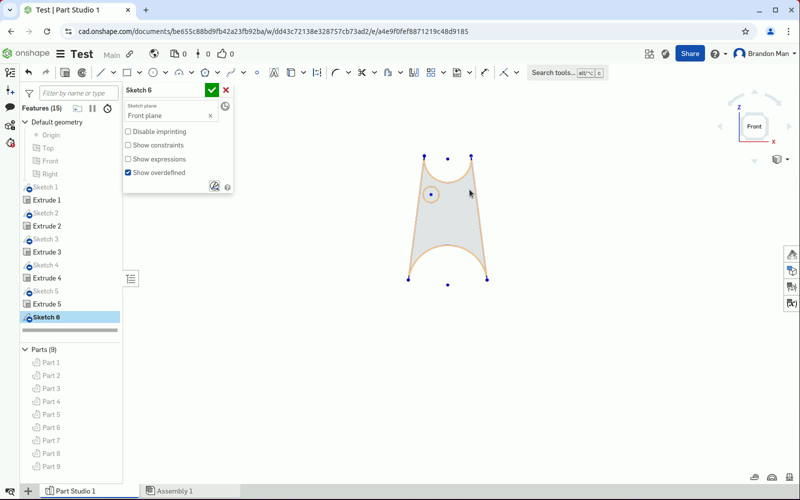
scroll(6)
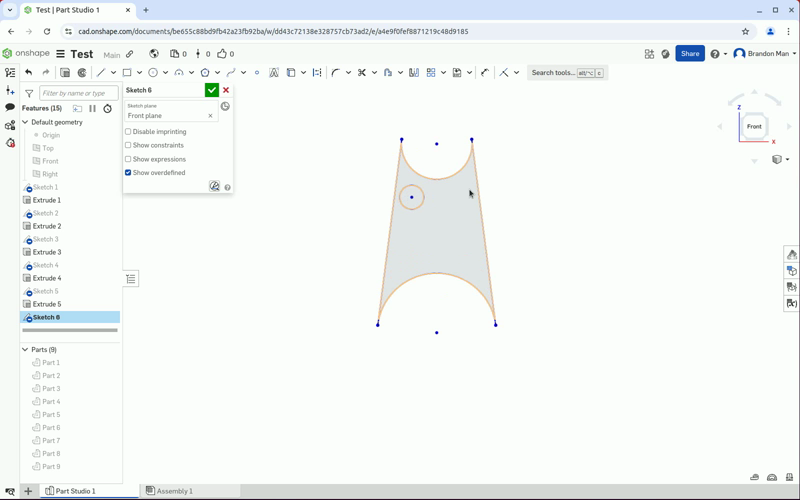
scroll(6)
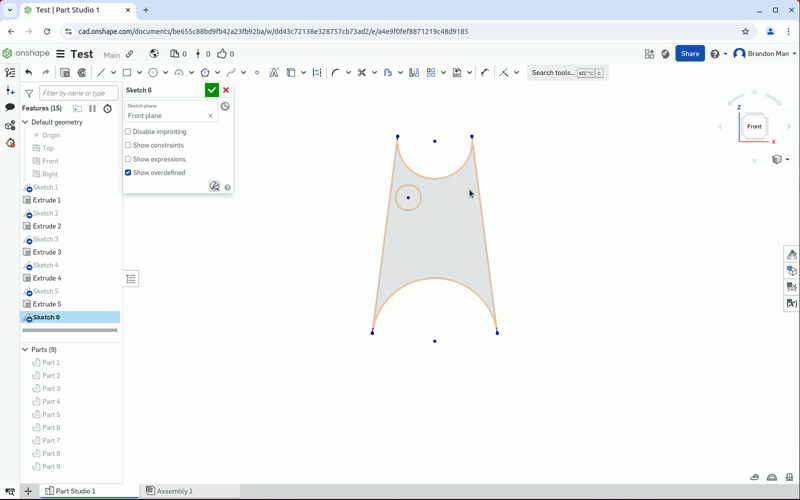
scroll(6)
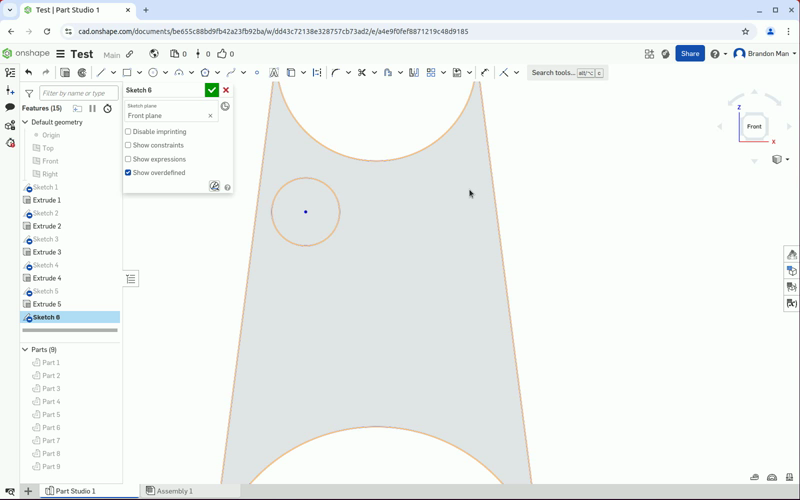
click(469, 189)
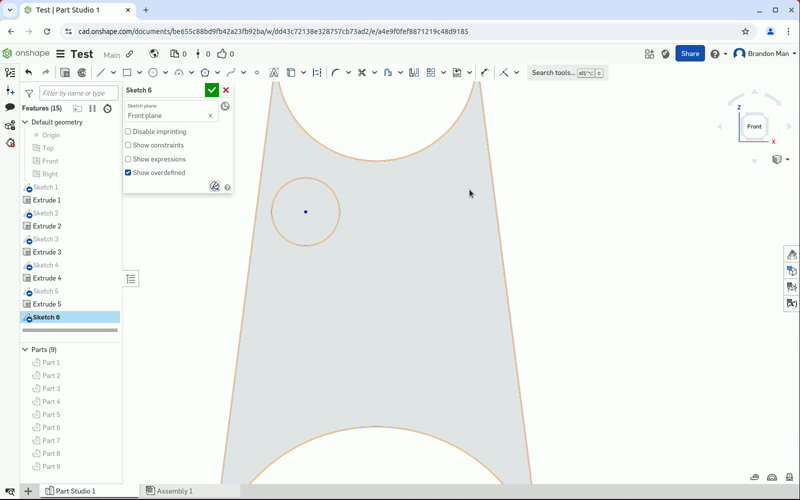
scroll(-6)
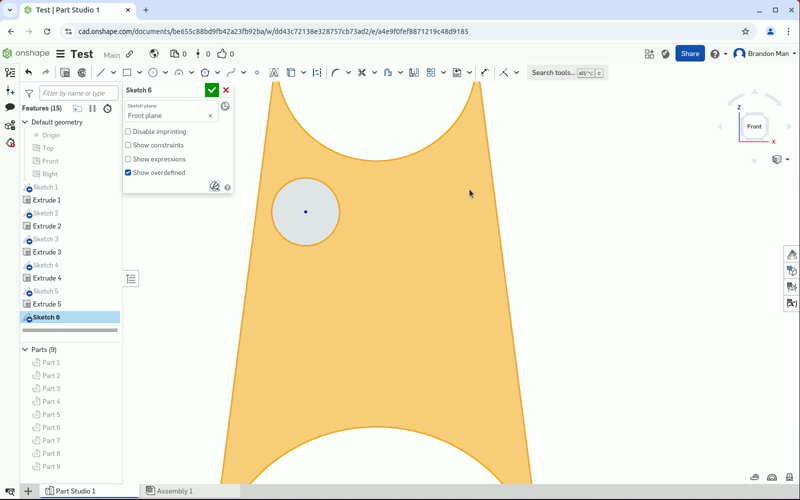
scroll(-6)
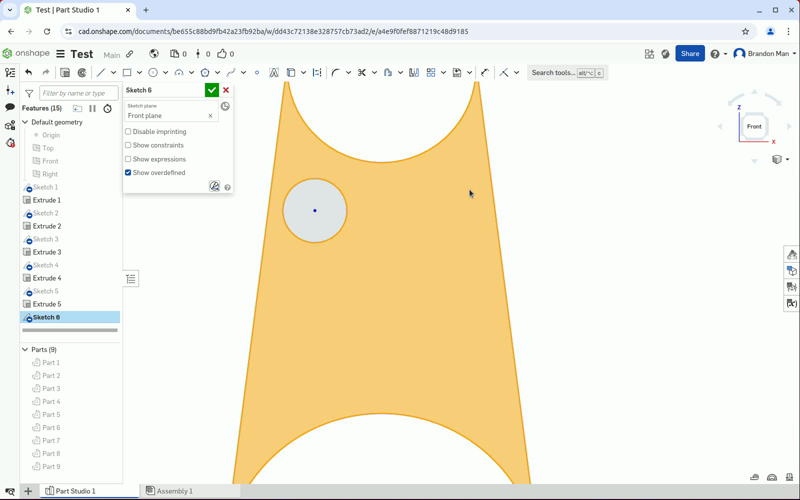
scroll(-6)
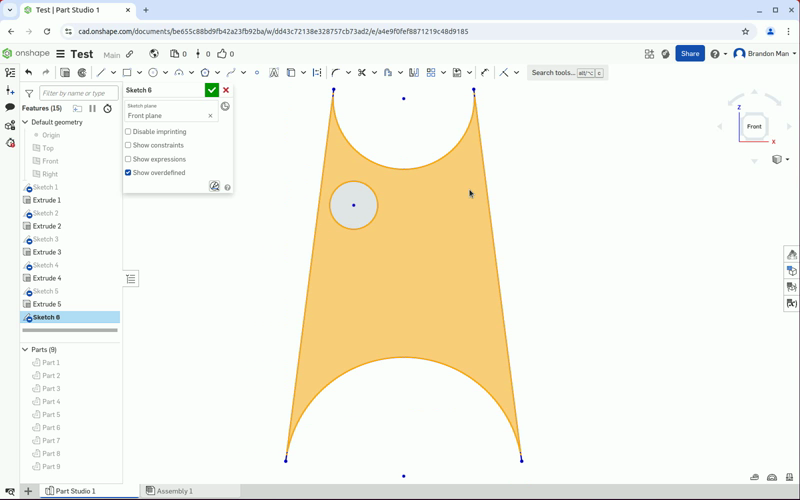
scroll(-6)
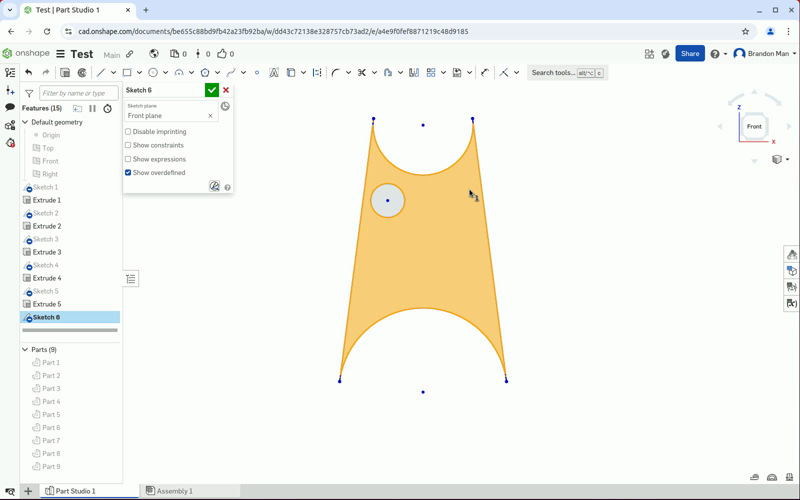
scroll(-6)
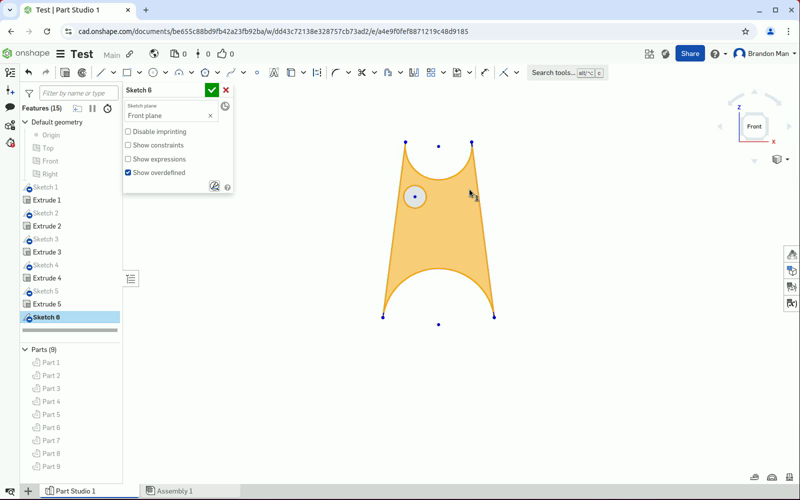
scroll(-6)
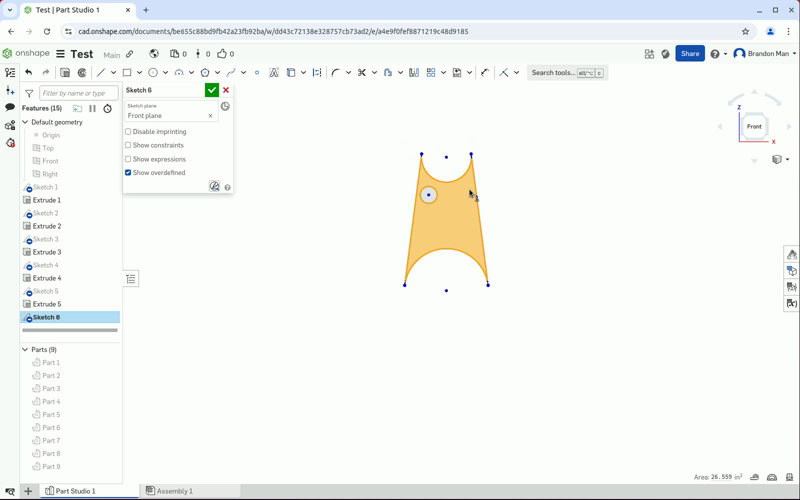
scroll(-6)
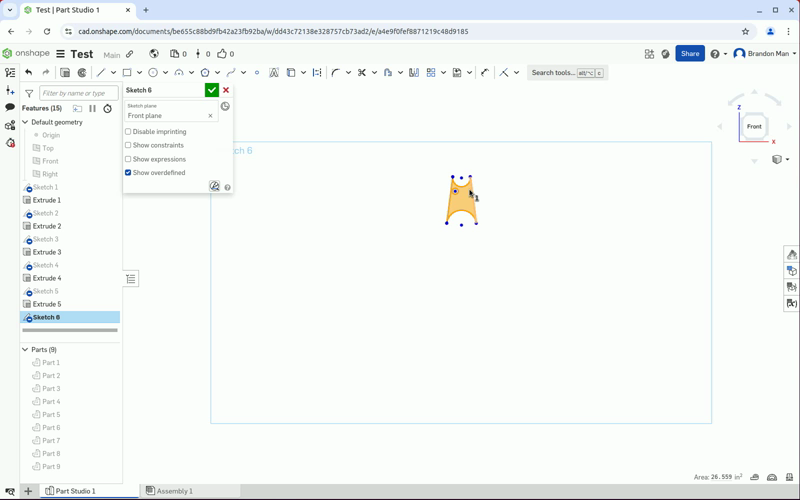
mouse_move(73, 352)
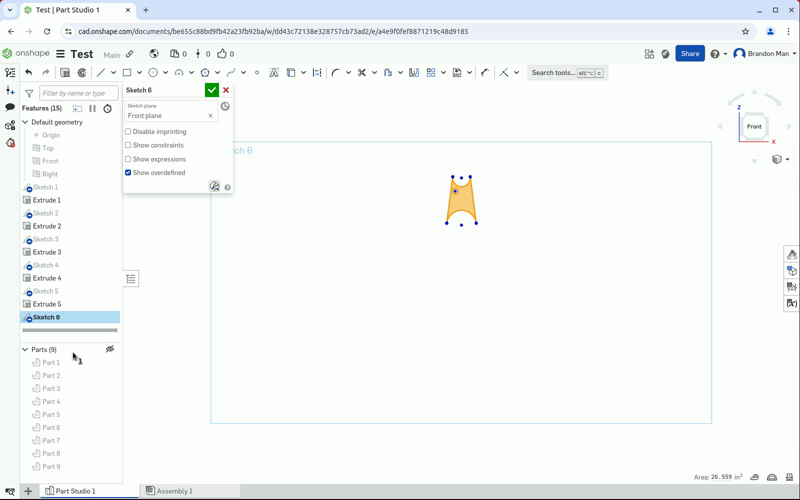
key(shift+y)
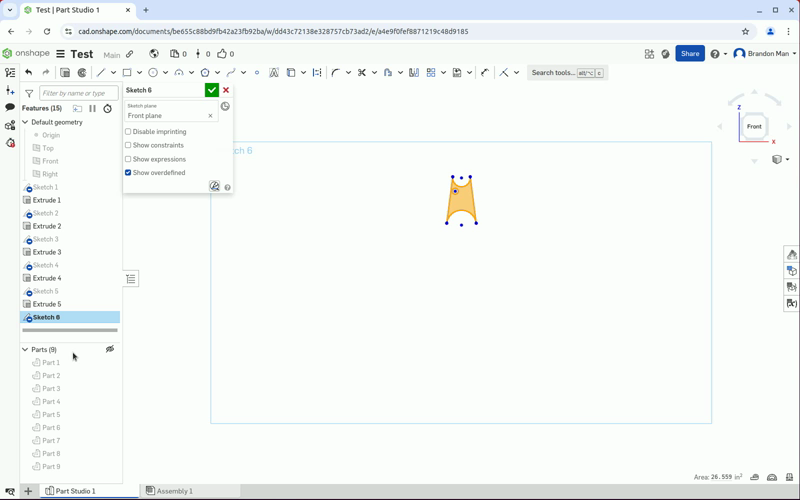
key(shift+e)
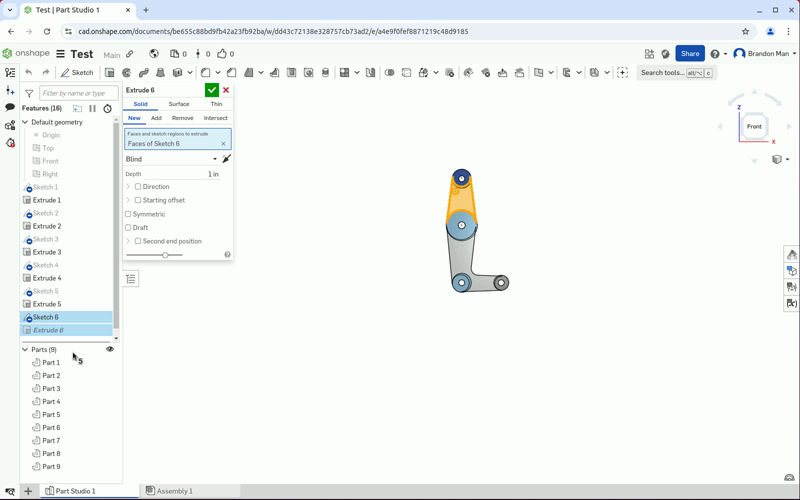
mouse_move(143, 106)
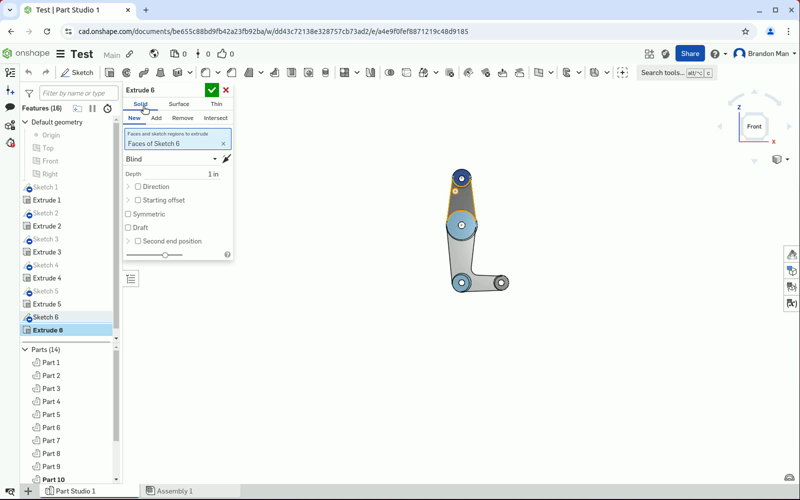
click(143, 106)
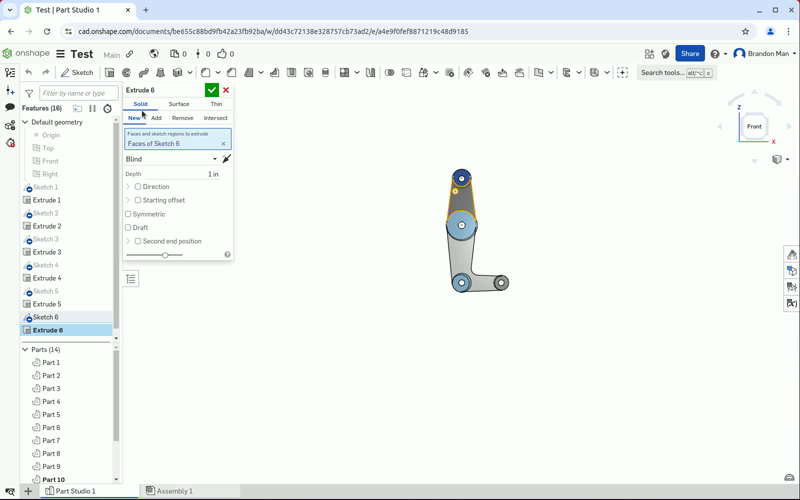
mouse_move(137, 120)
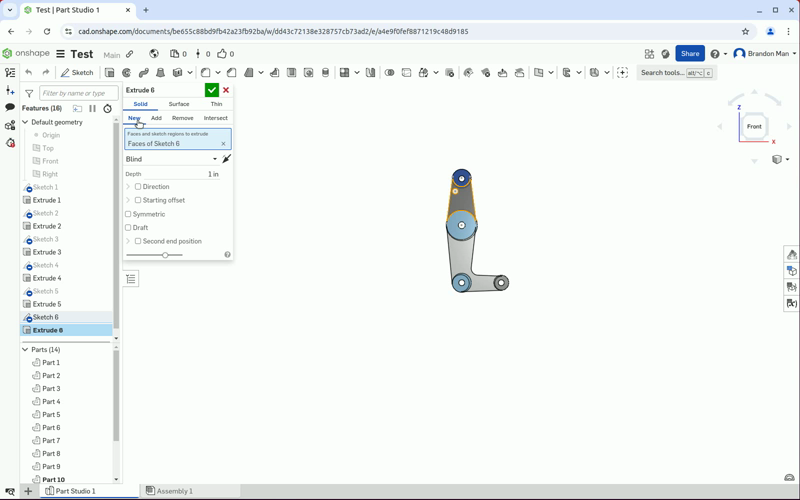
click(137, 120)
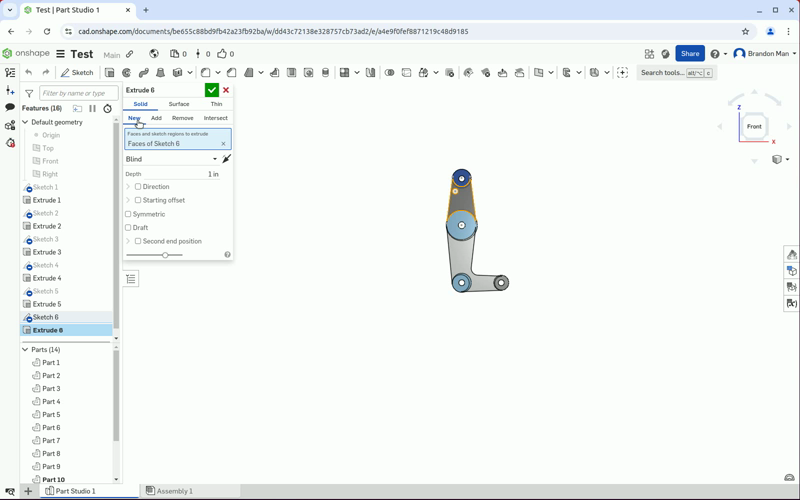
key(tab, 4)
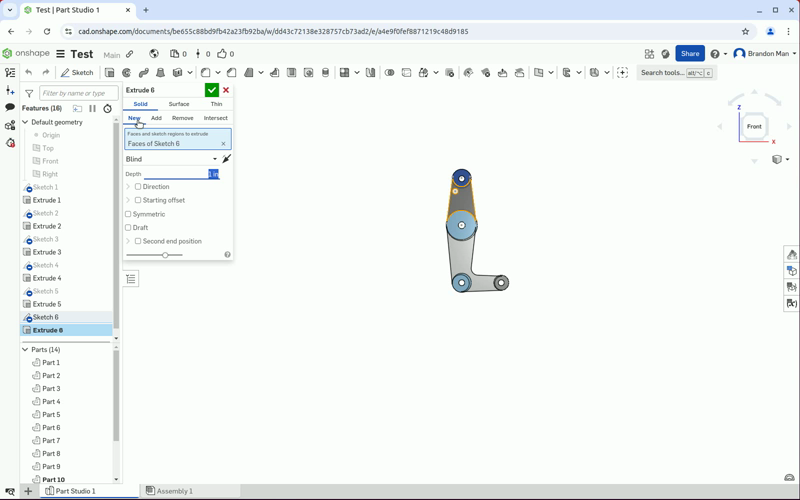
text(0.481)
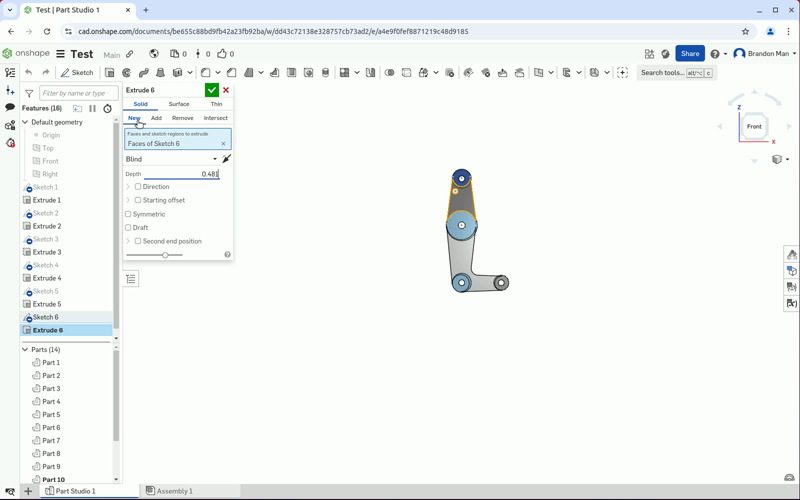
key(enter)
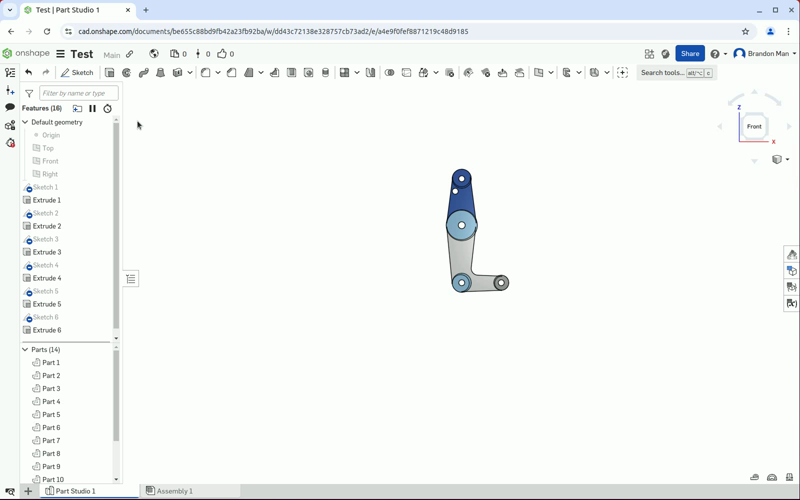
key(shift+h)
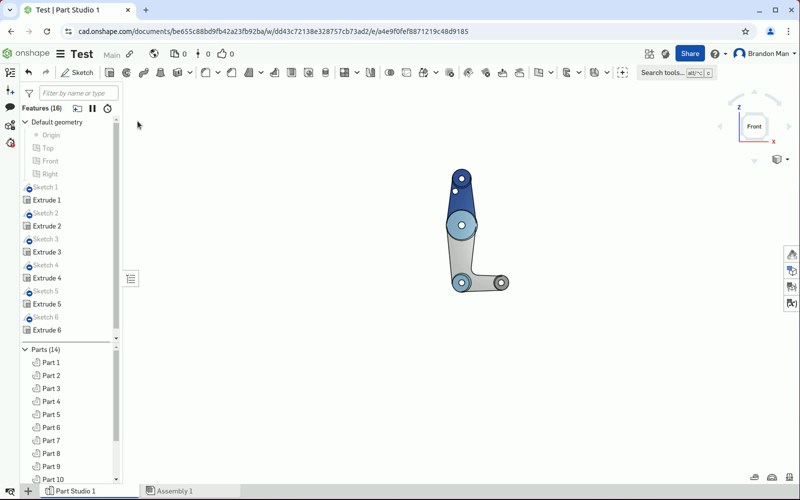
key(shift+h)
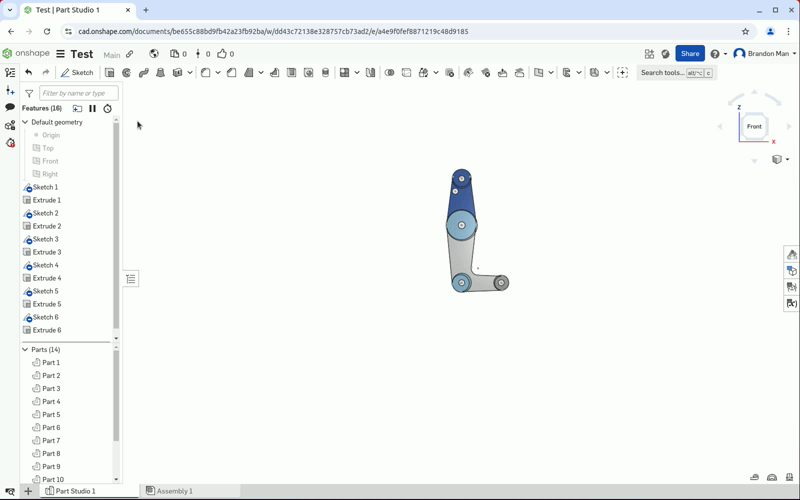
key(shift+7)
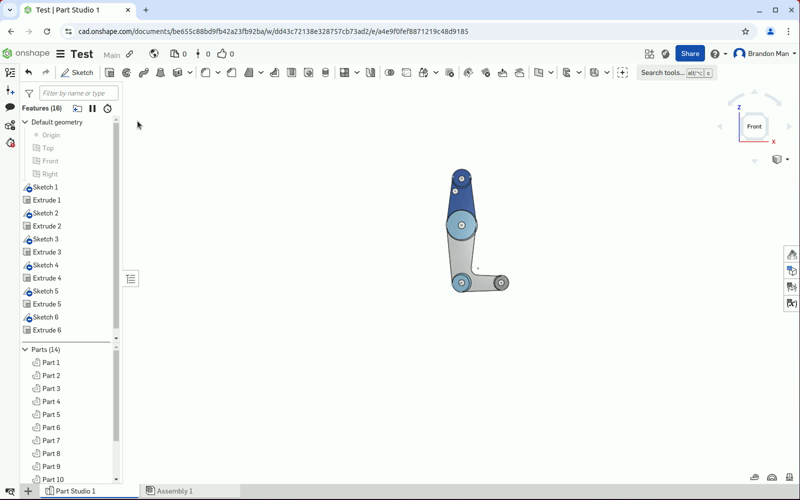
key(left, 2)
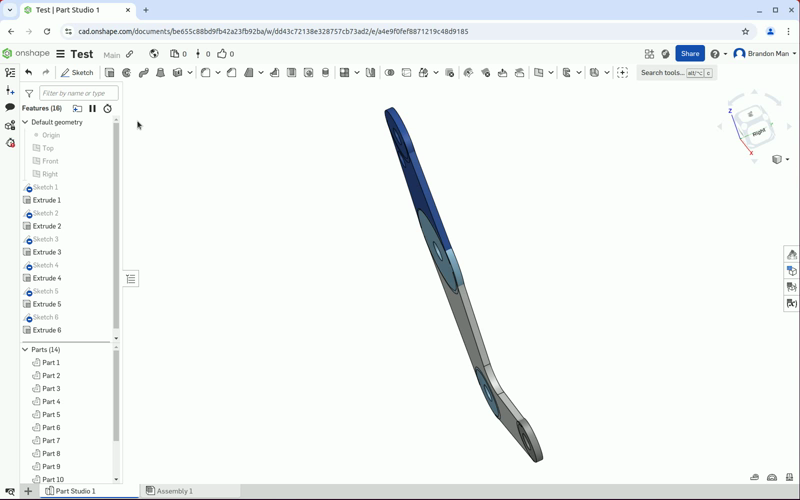
key(down, 2)
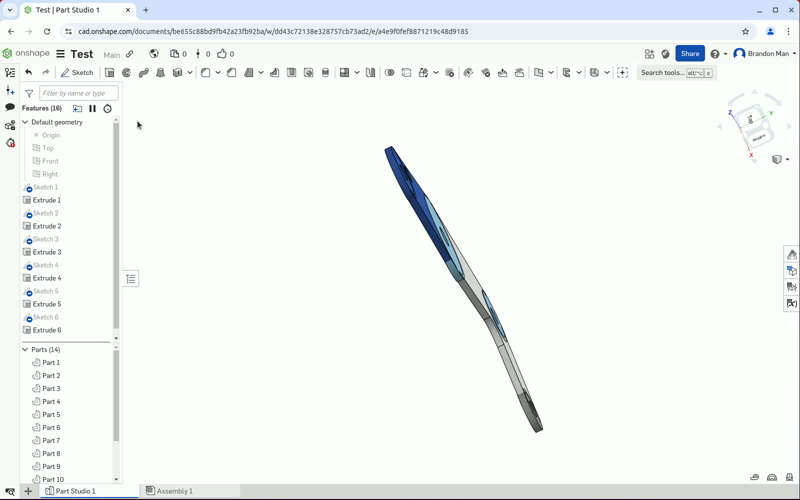
key(up, 2)
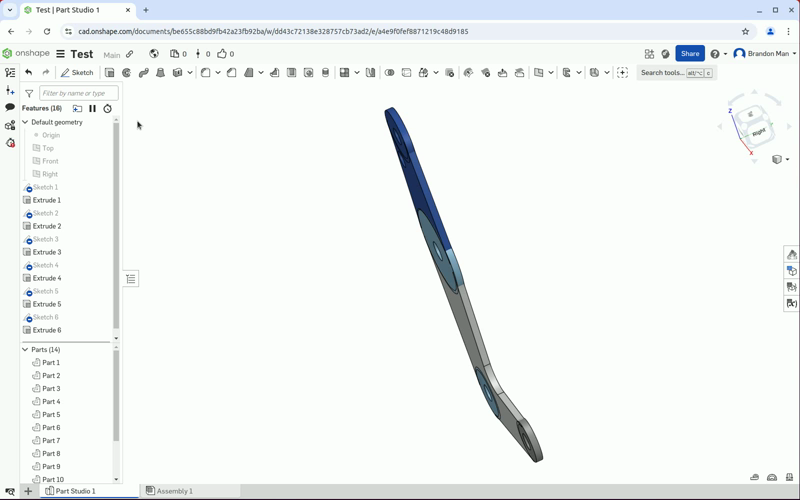
key(right, 2)
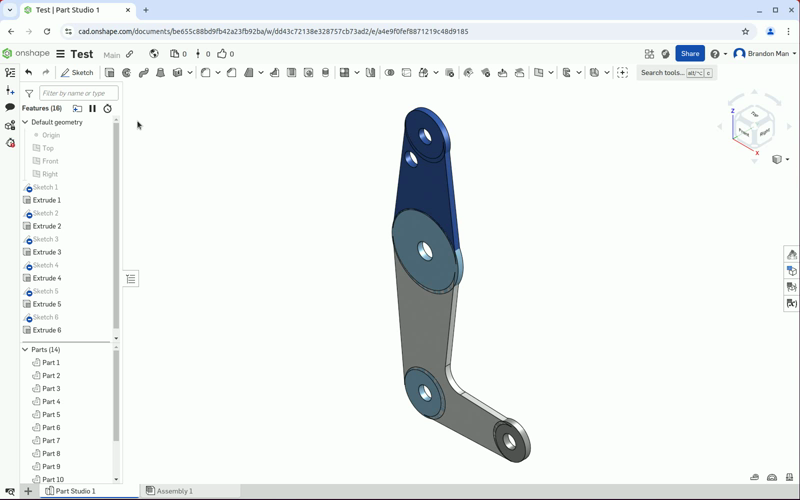
mouse_move(69, 189)
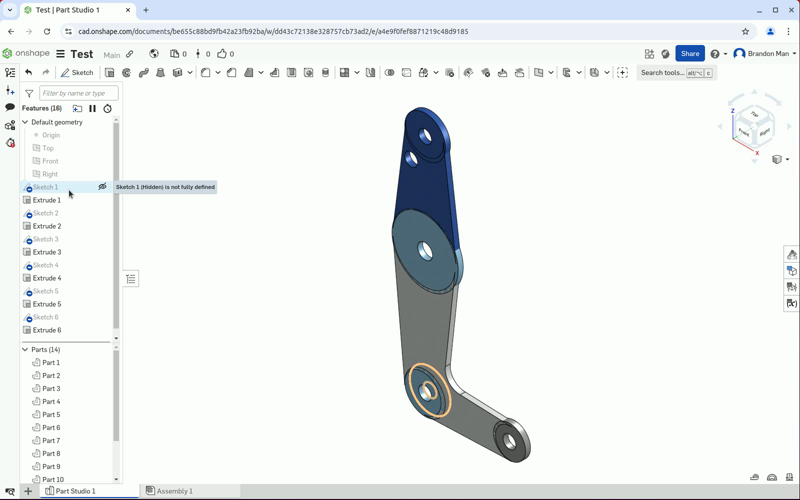
click(69, 189)